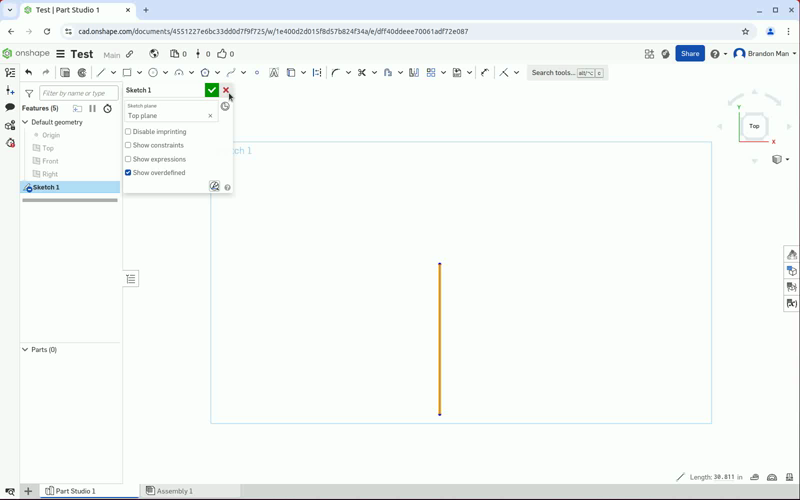
key(shift+h)
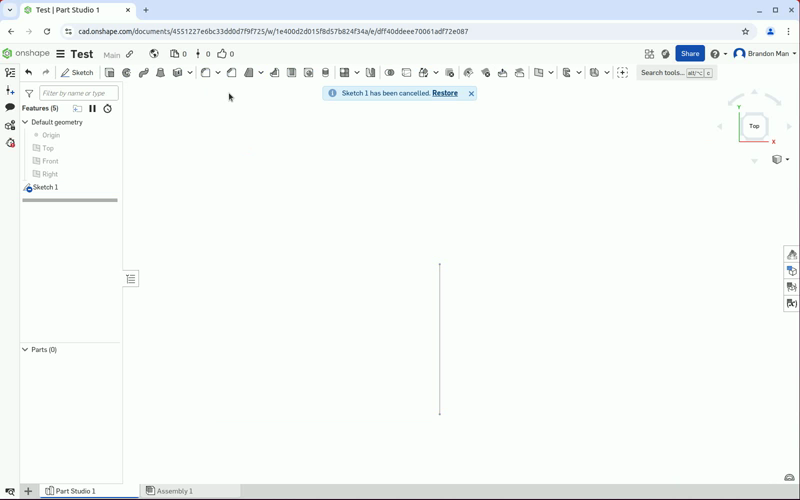
key(shift+s)
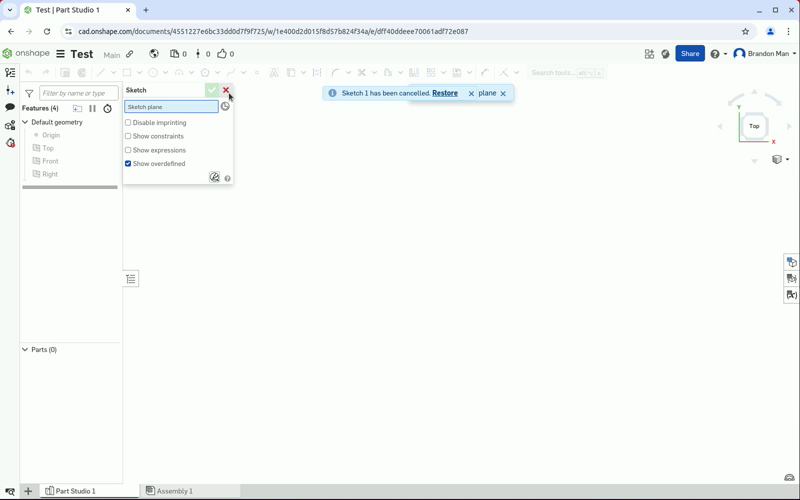
mouse_move(73, 150)
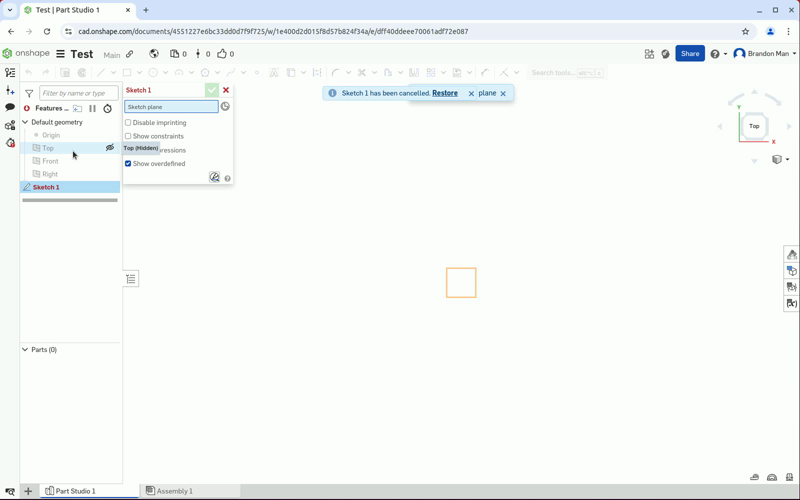
click(73, 150)
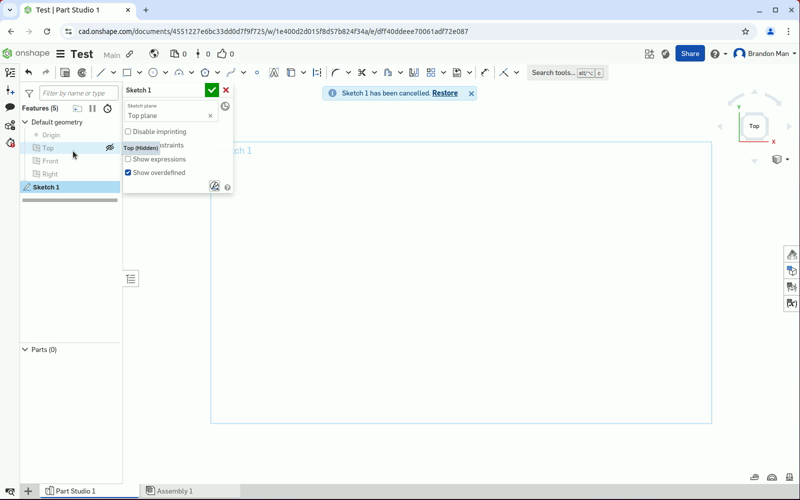
mouse_move(73, 352)
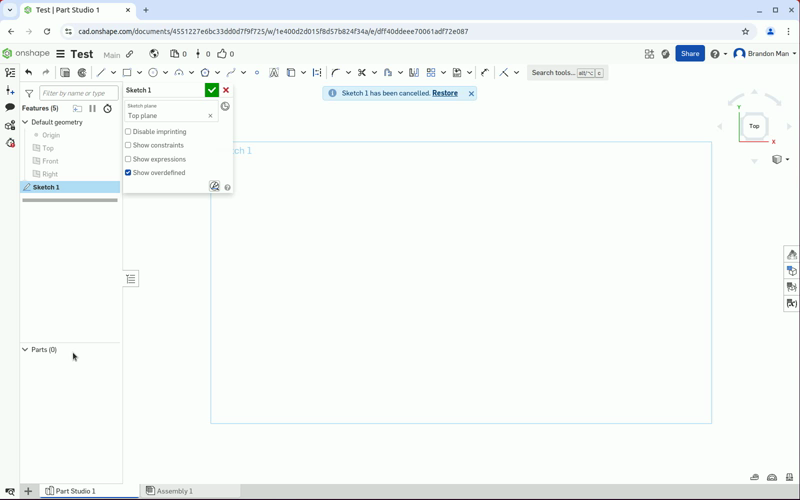
key(y)
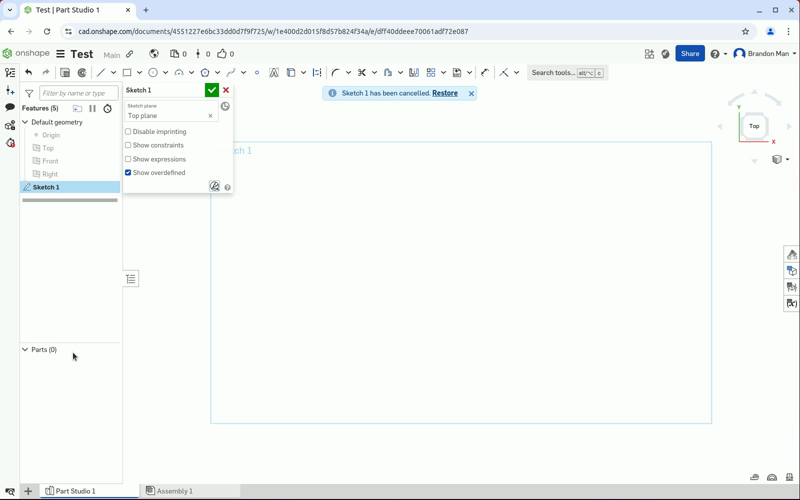
key(l)
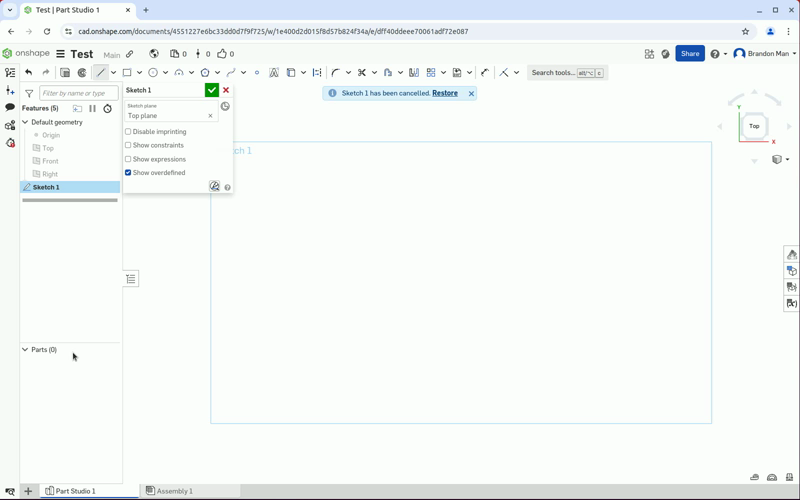
key_down(shift)
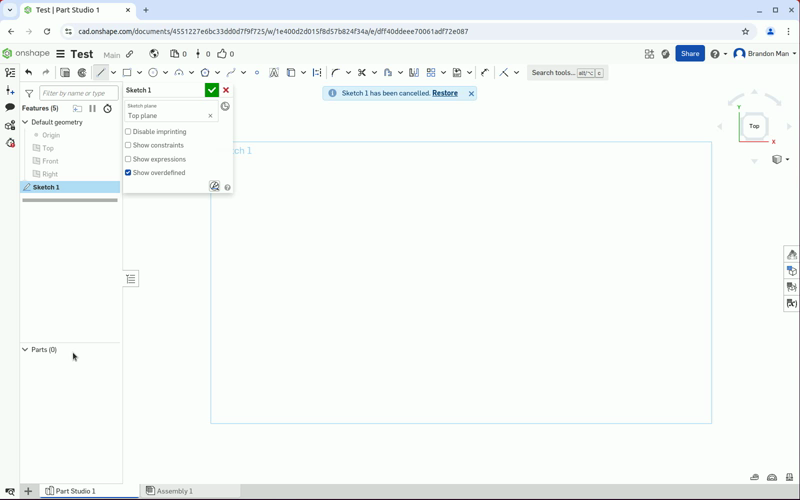
mouse_move(493, 375)
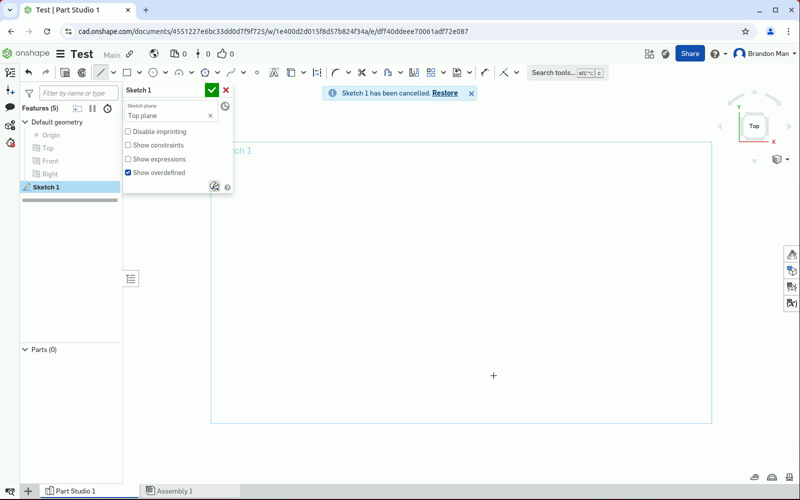
click(493, 375)
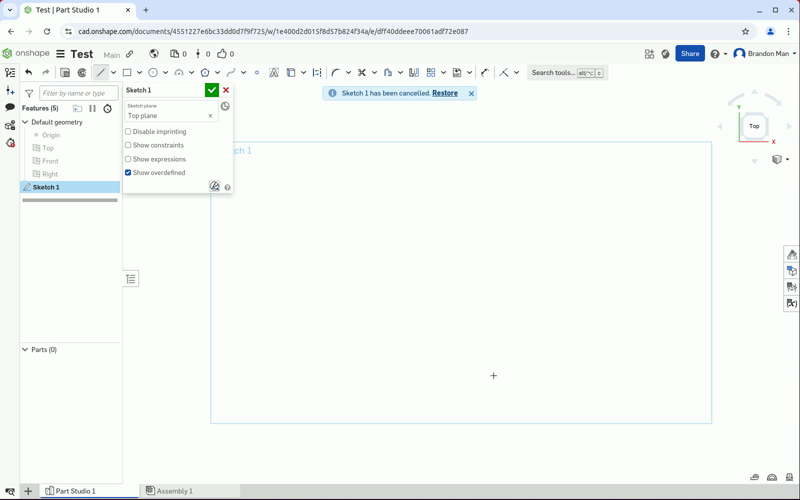
key_up(shift)
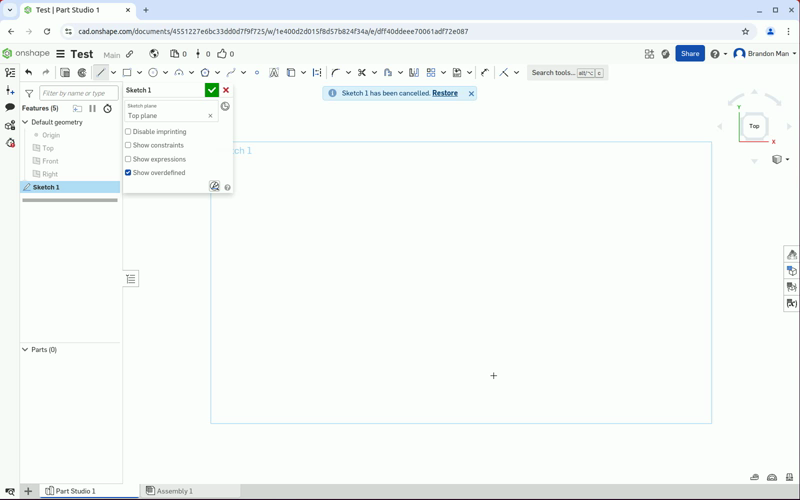
key_down(shift)
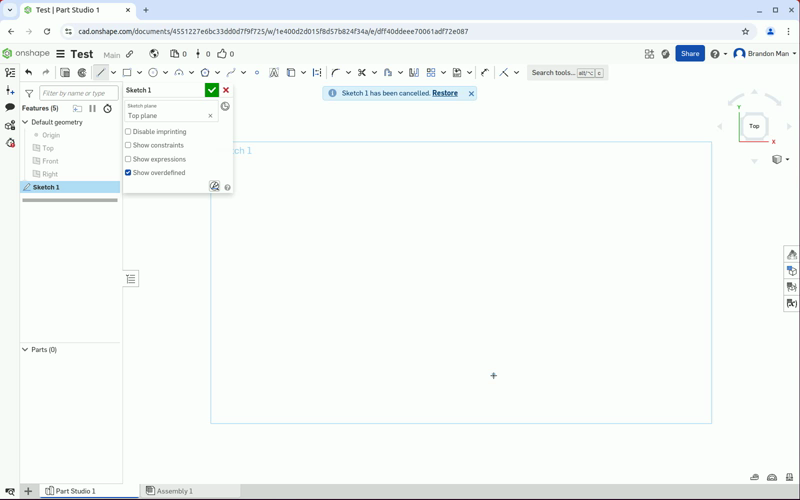
mouse_move(523, 375)
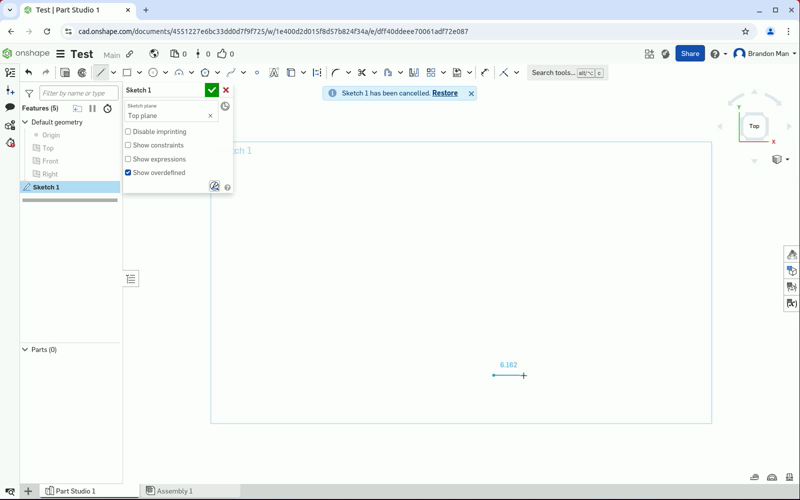
mouse_move(495, 380)
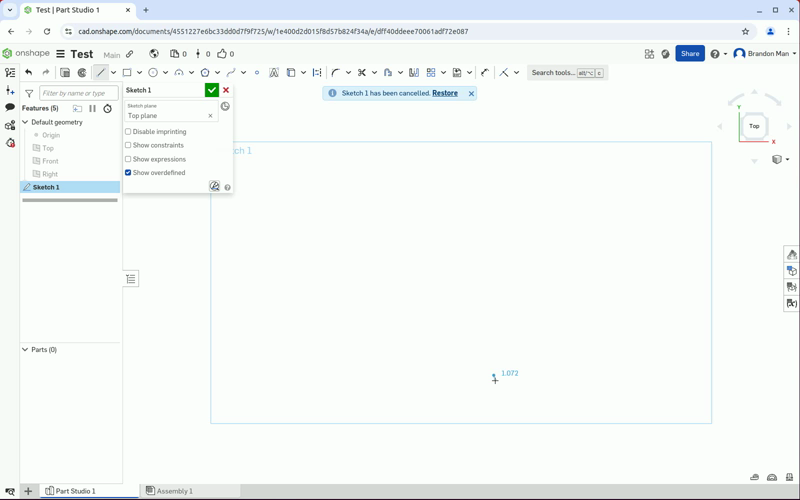
scroll(6)
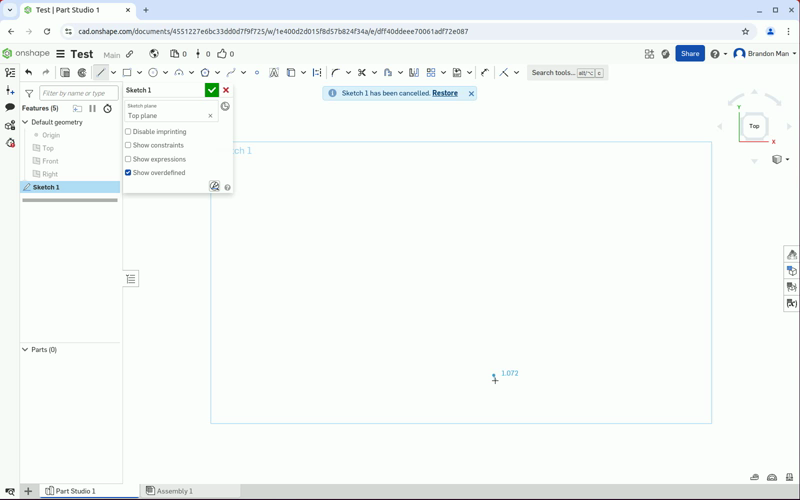
scroll(6)
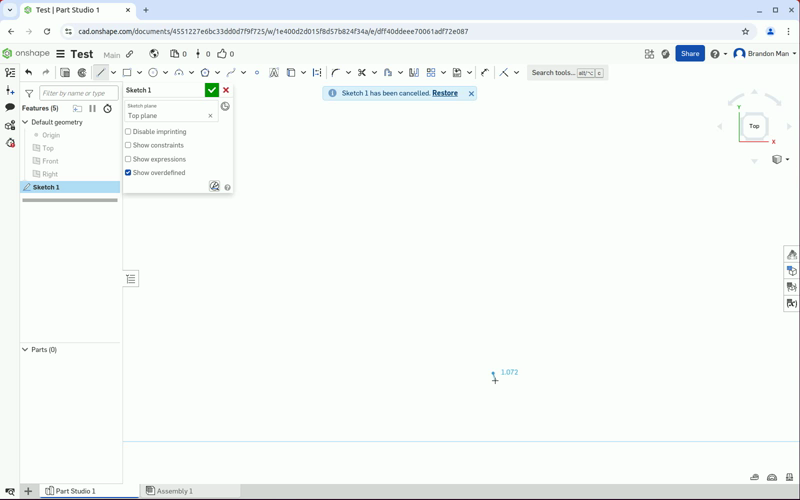
scroll(6)
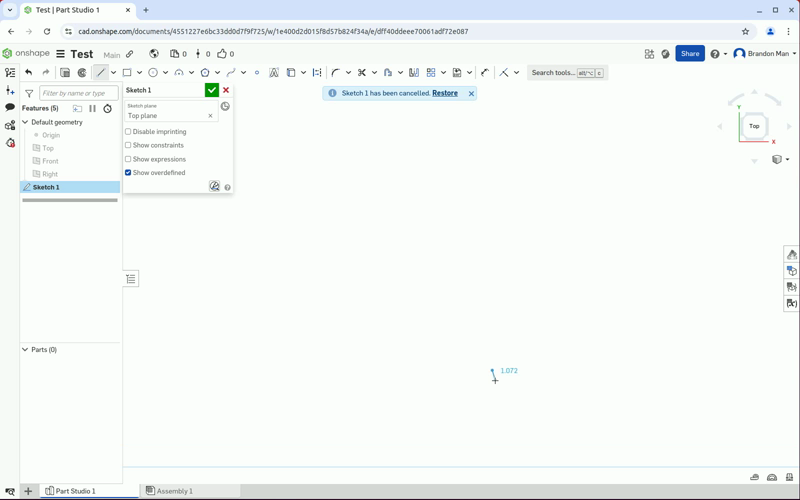
scroll(6)
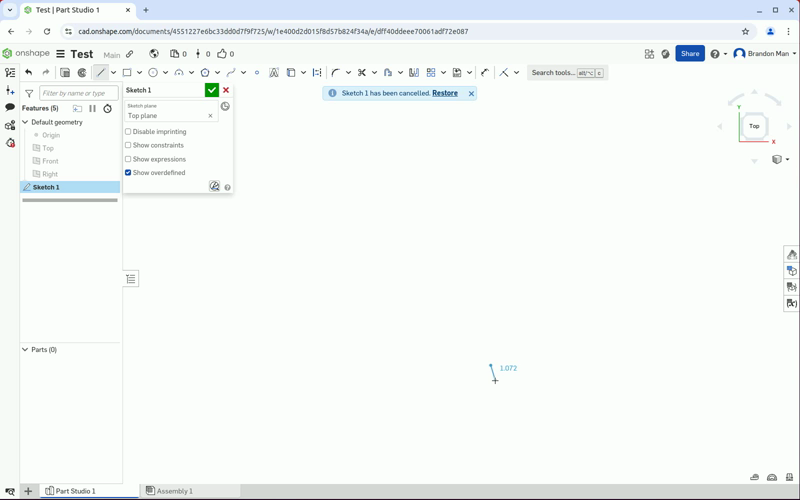
scroll(6)
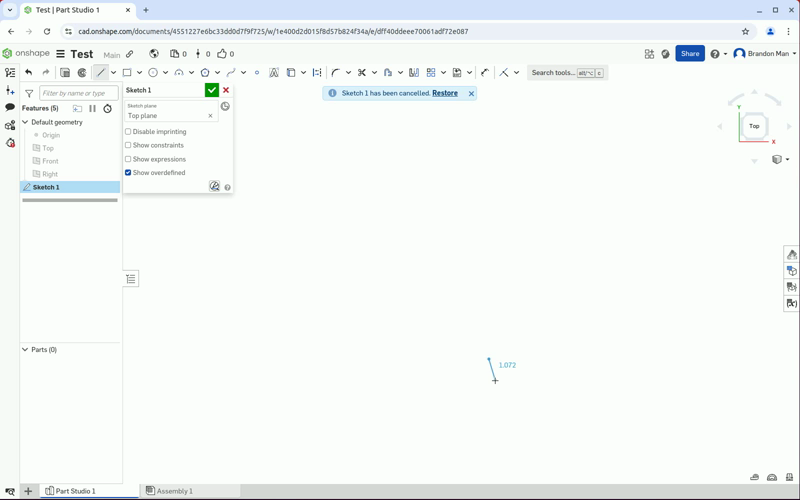
scroll(6)
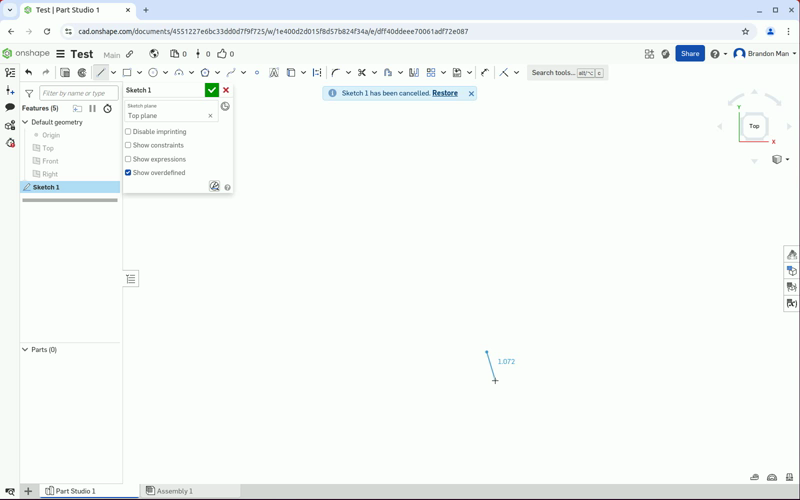
scroll(6)
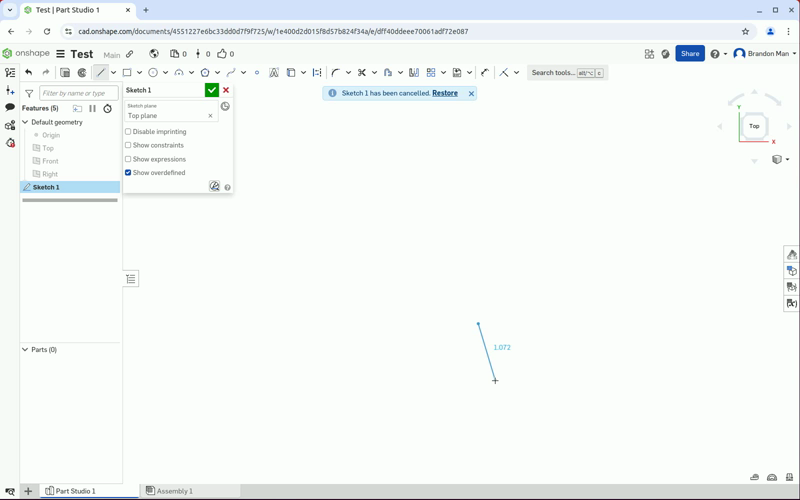
click(495, 380)
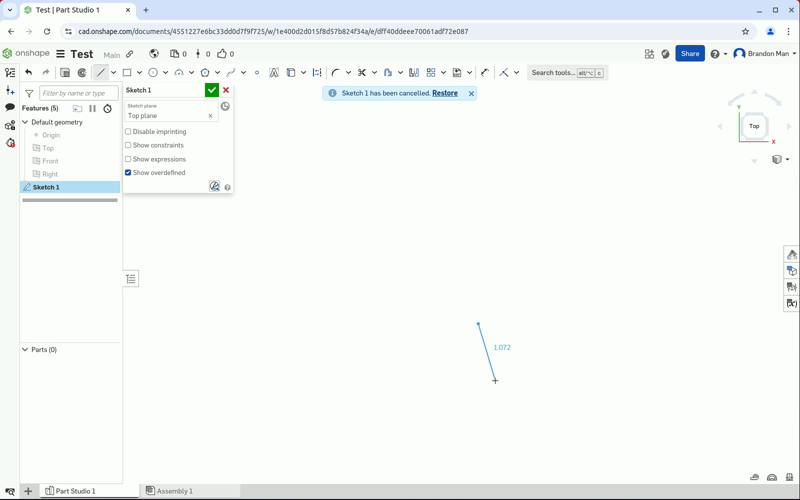
scroll(-6)
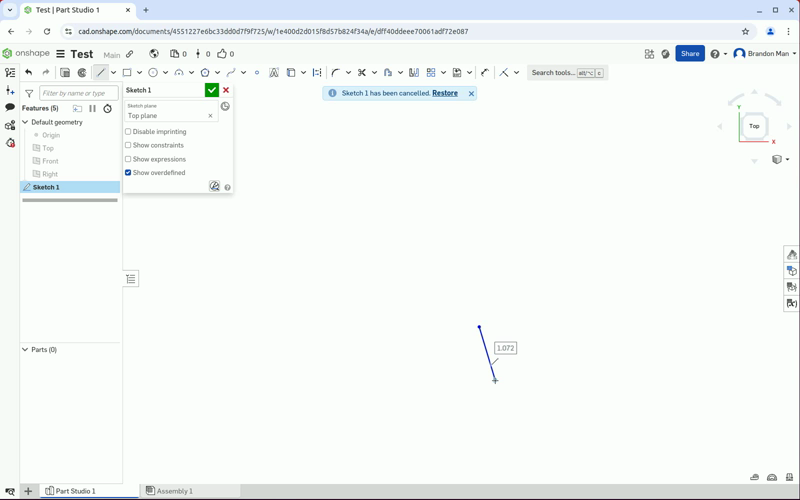
scroll(-6)
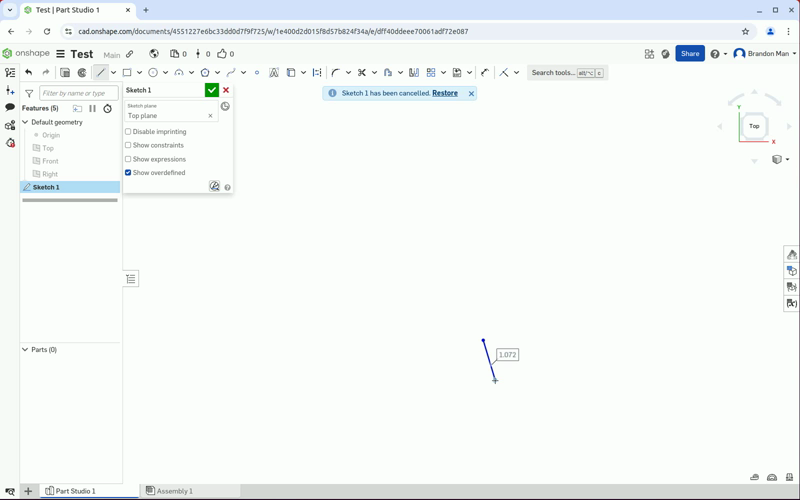
scroll(-6)
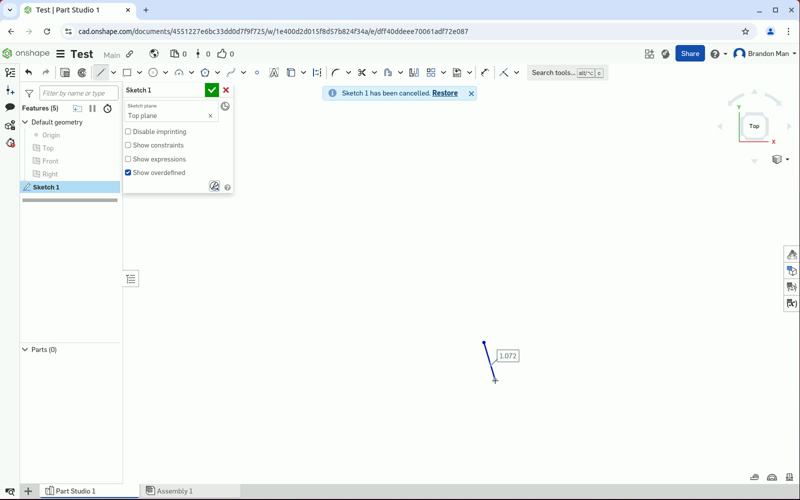
scroll(-6)
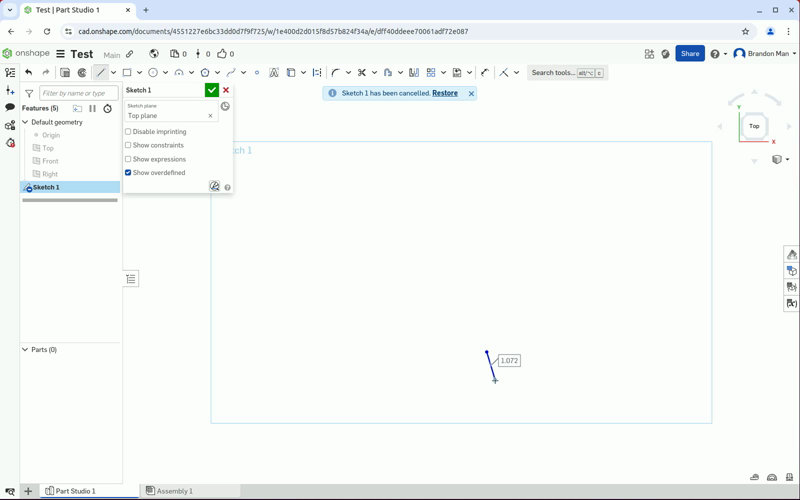
scroll(-6)
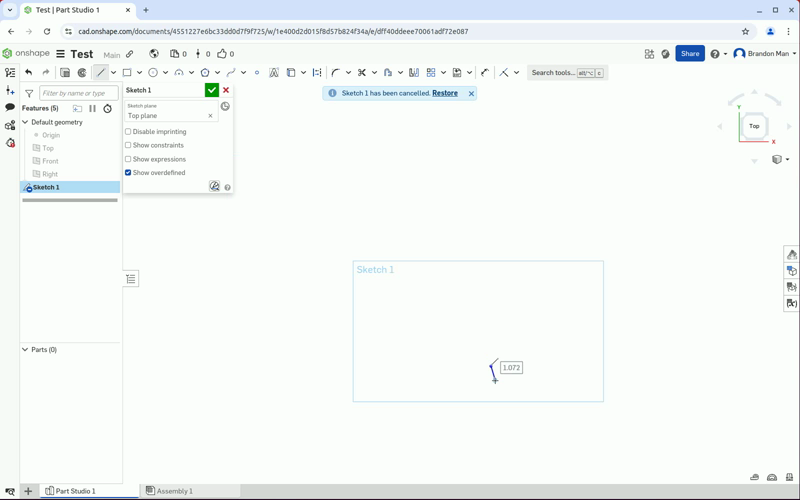
scroll(-6)
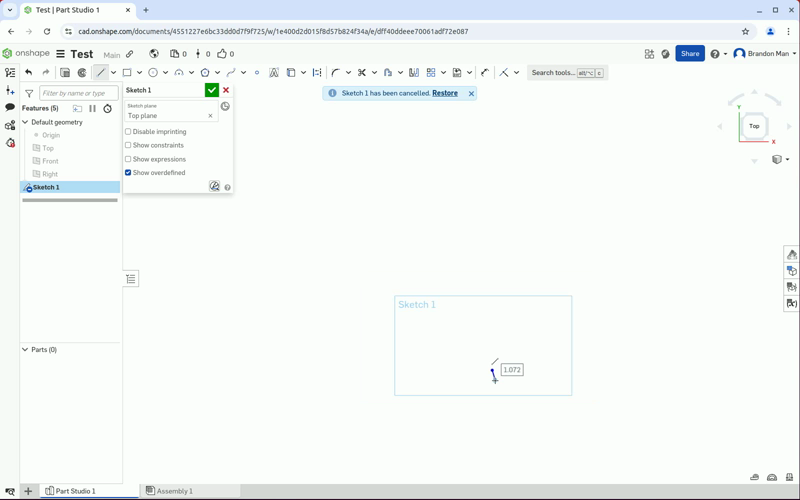
scroll(-6)
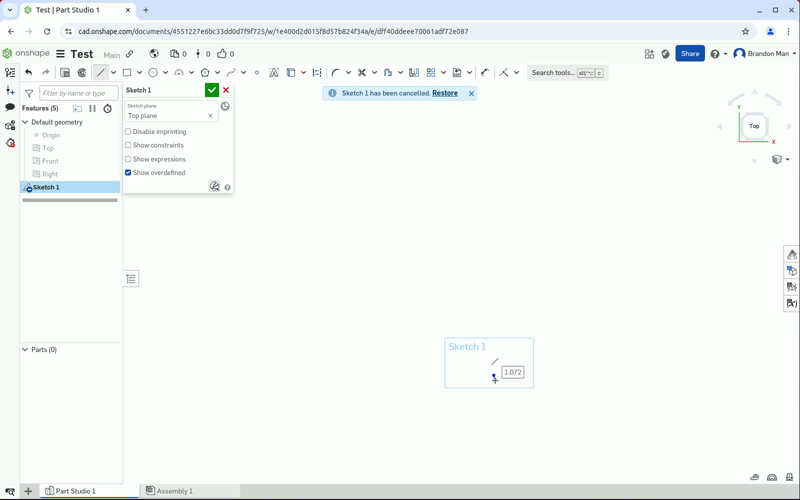
key_up(shift)
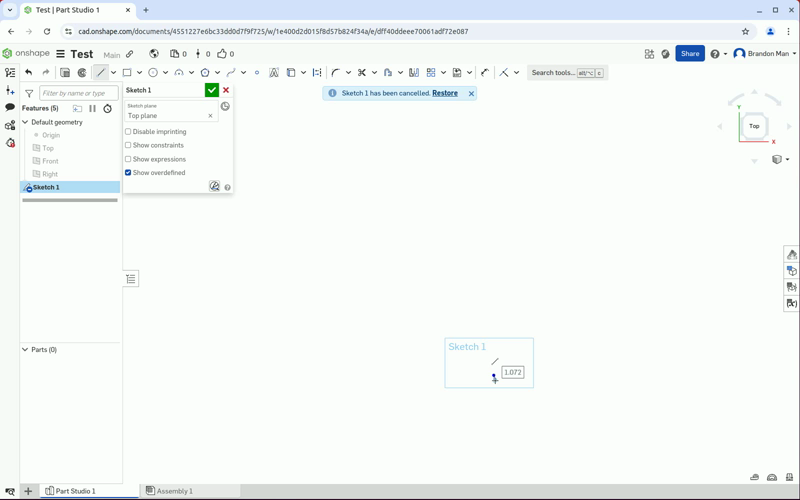
key_down(shift)
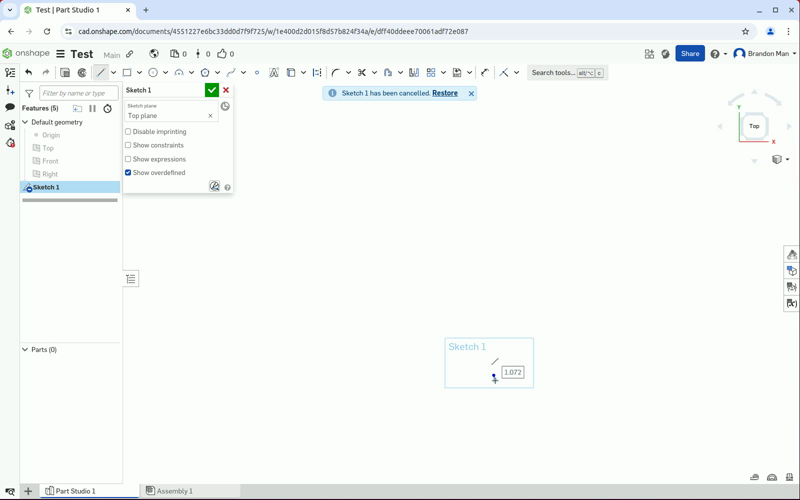
key_up(shift)
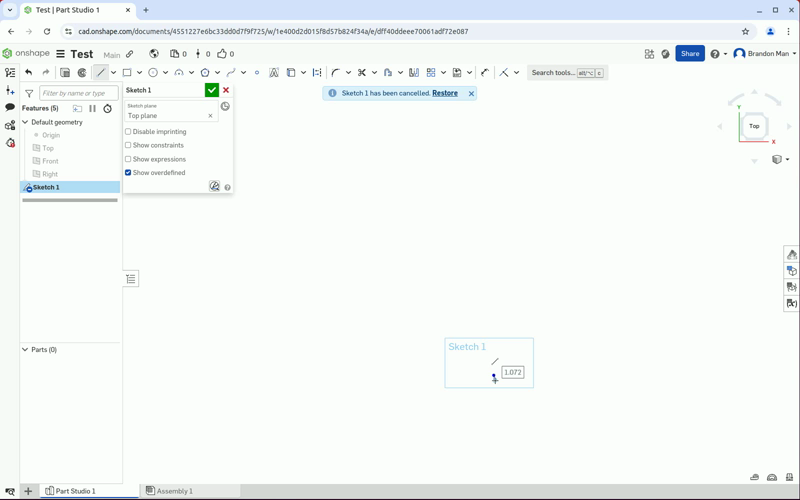
key(esc)
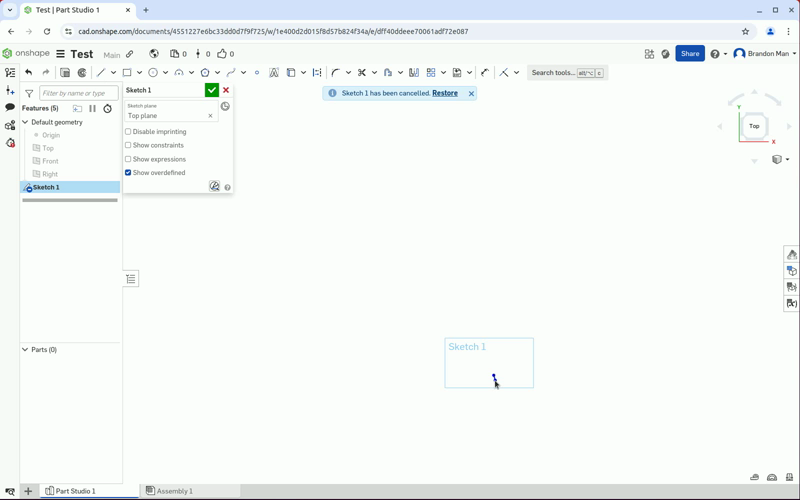
key(a)
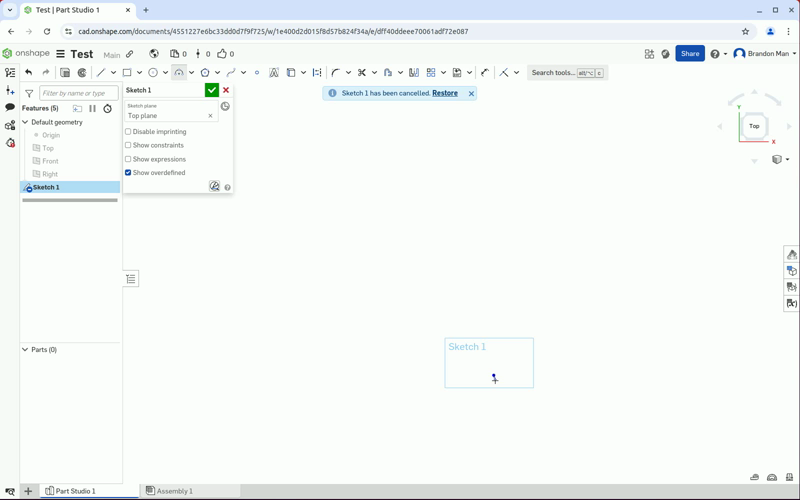
mouse_move(495, 380)
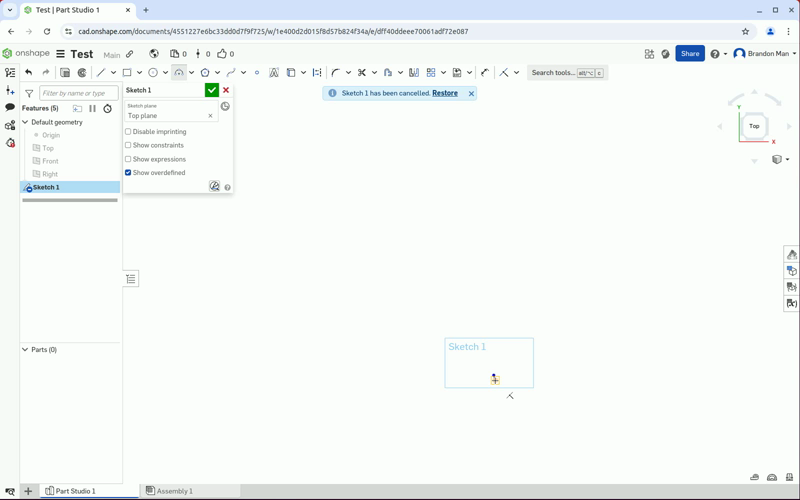
click(495, 380)
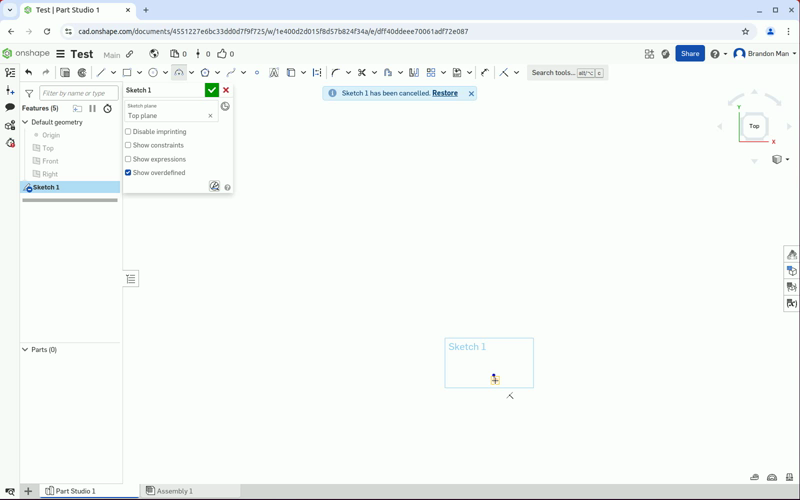
mouse_move(493, 375)
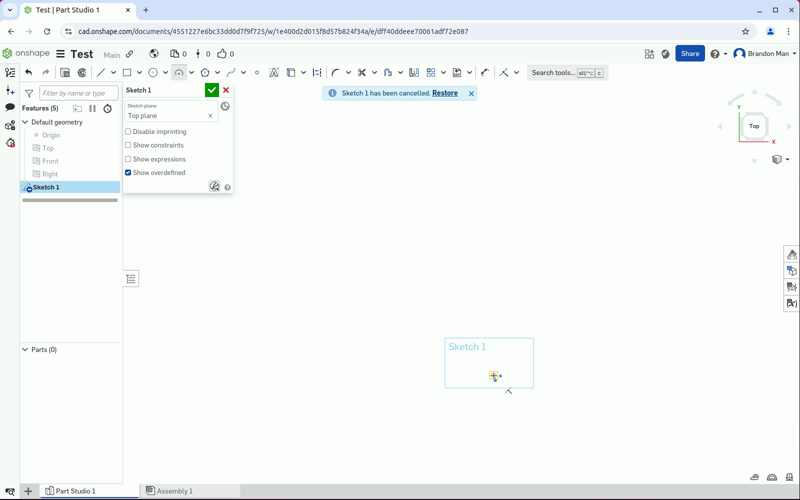
scroll(6)
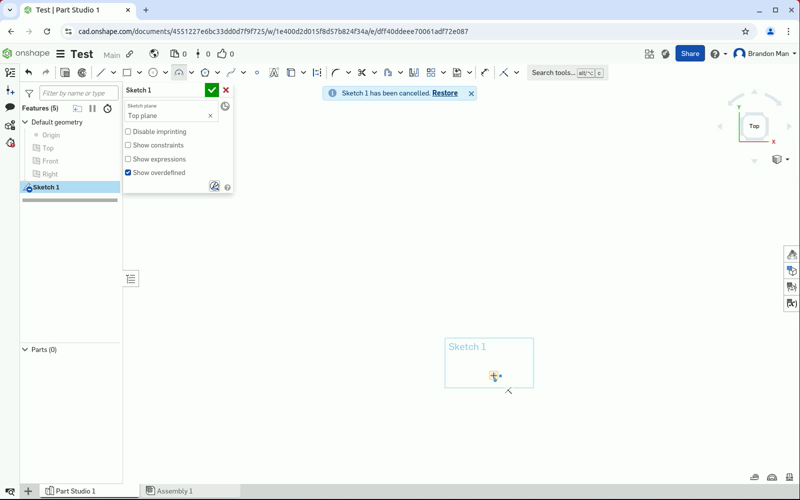
scroll(6)
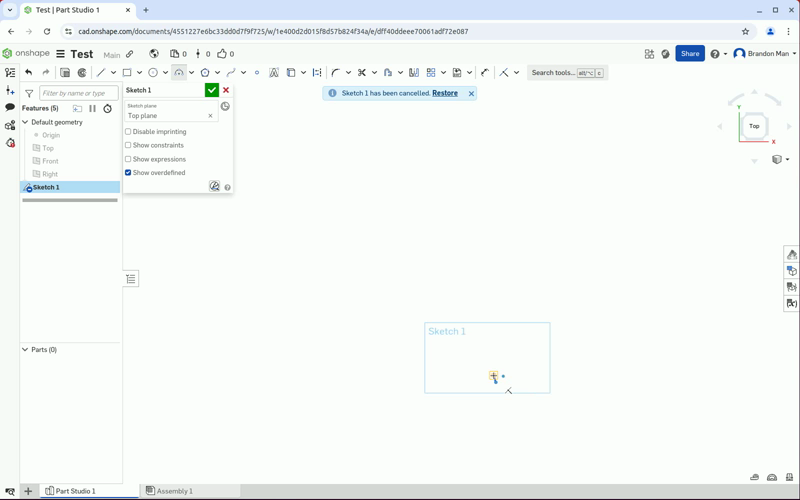
scroll(6)
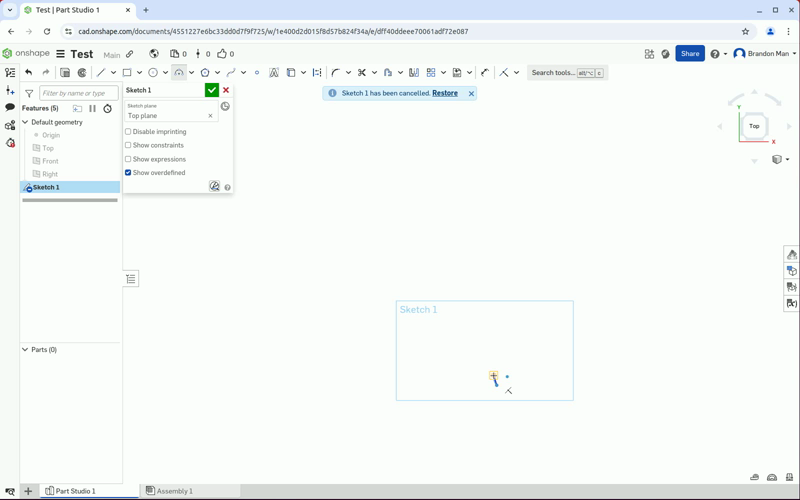
scroll(6)
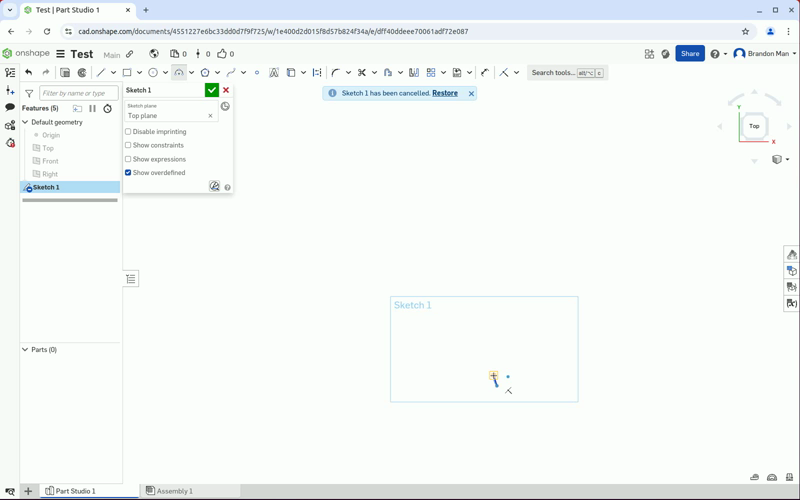
scroll(6)
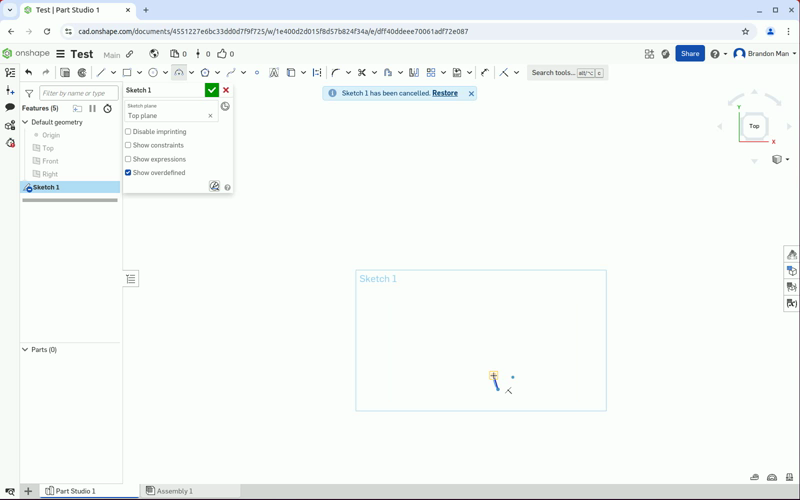
scroll(6)
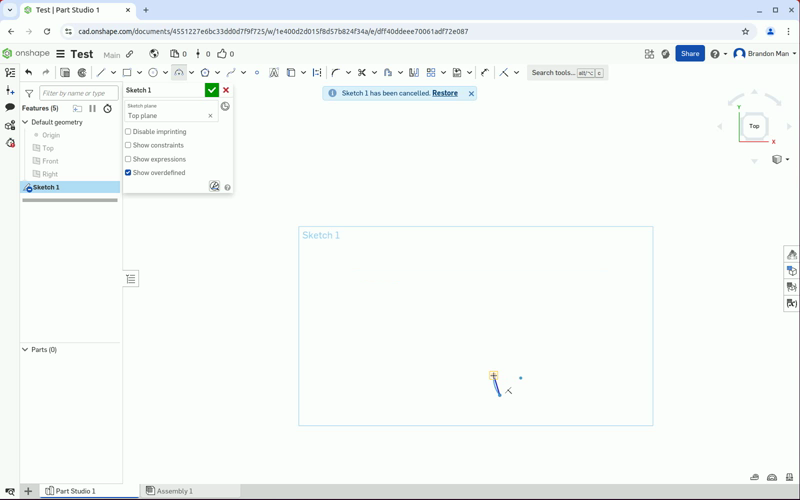
scroll(6)
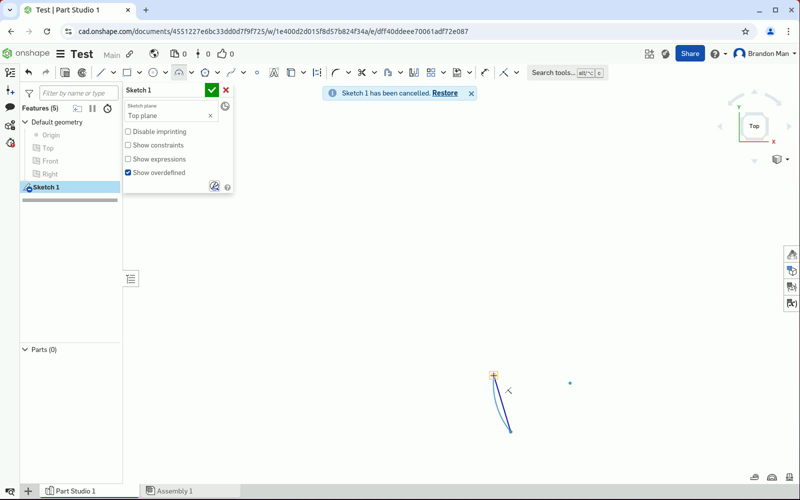
click(493, 375)
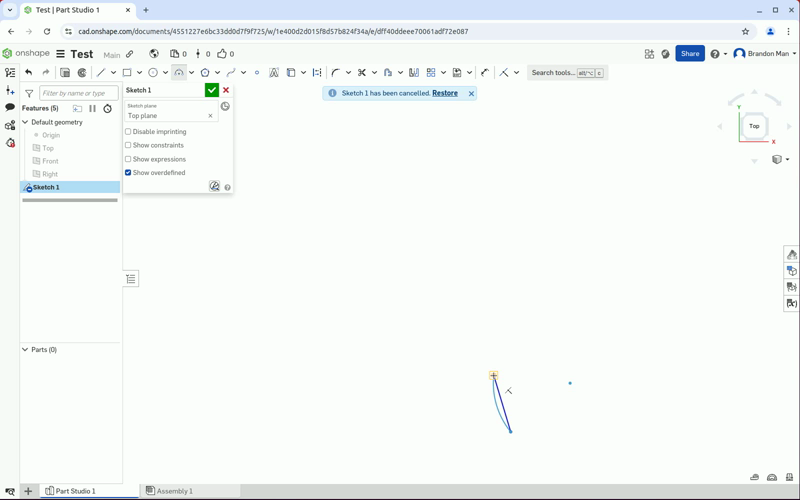
scroll(-6)
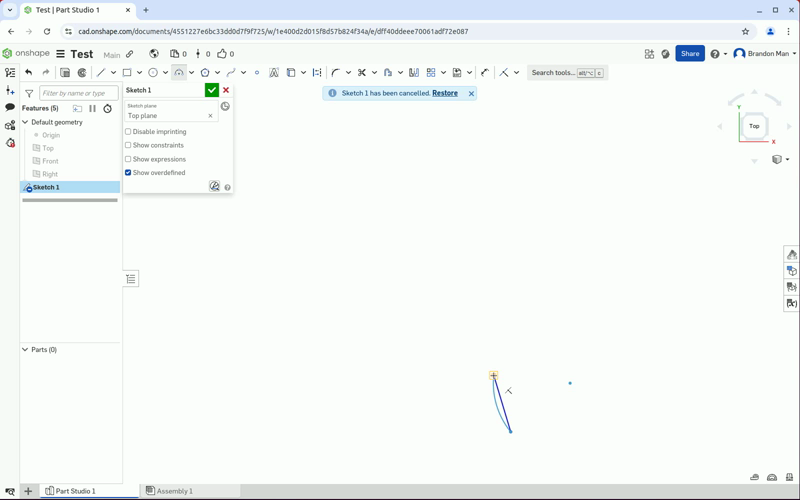
scroll(-6)
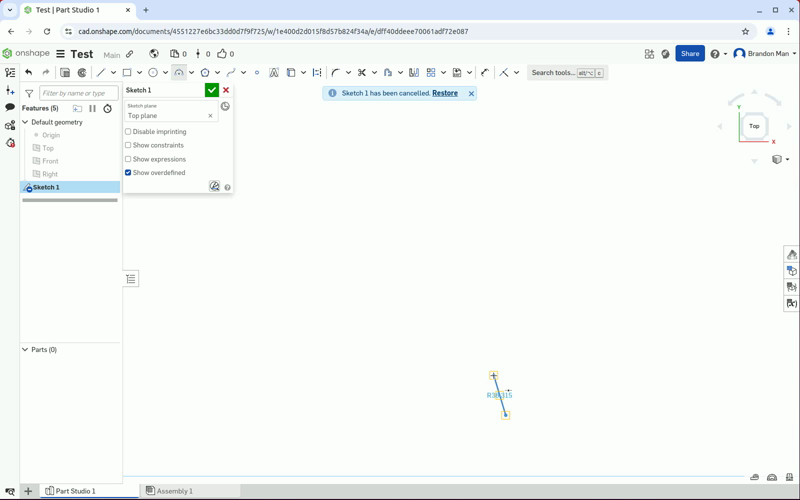
scroll(-6)
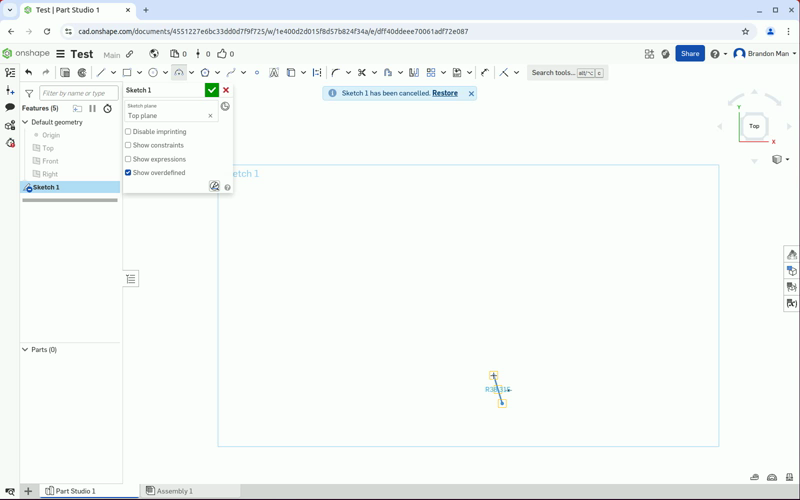
scroll(-6)
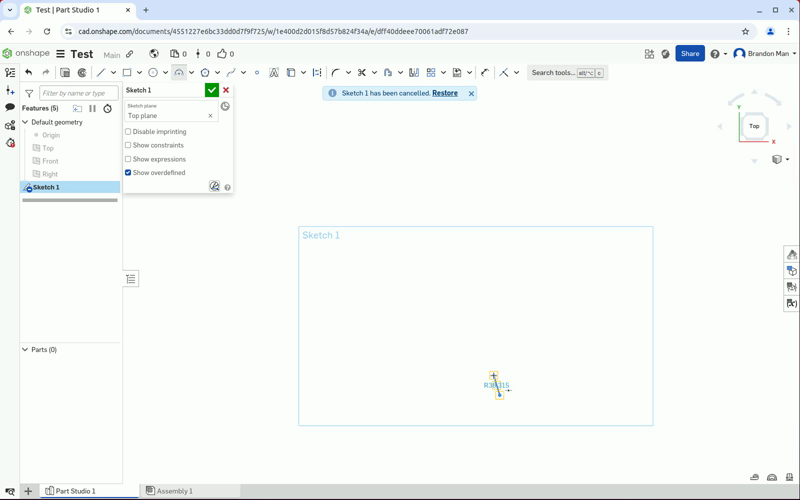
scroll(-6)
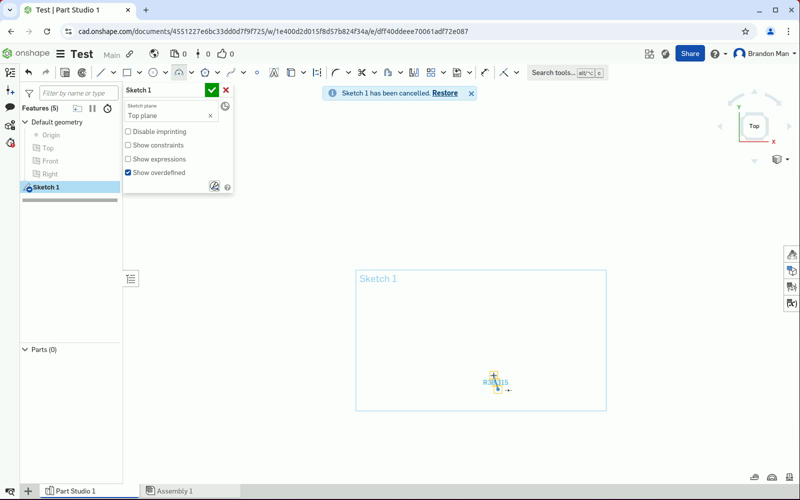
scroll(-6)
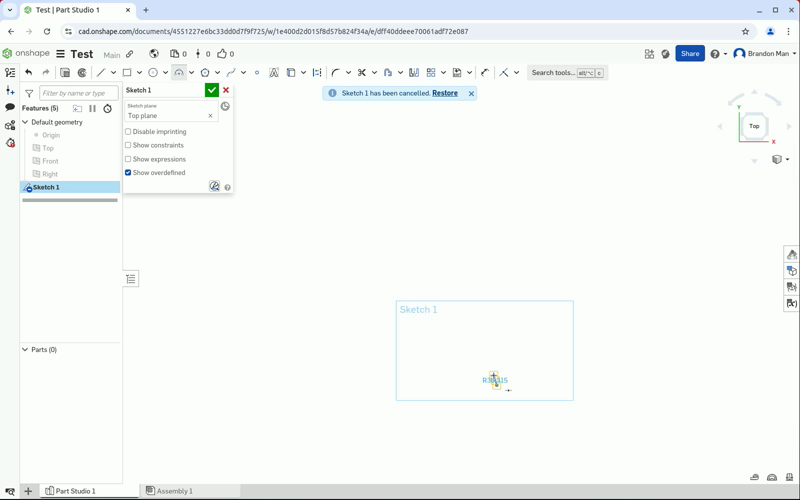
scroll(-6)
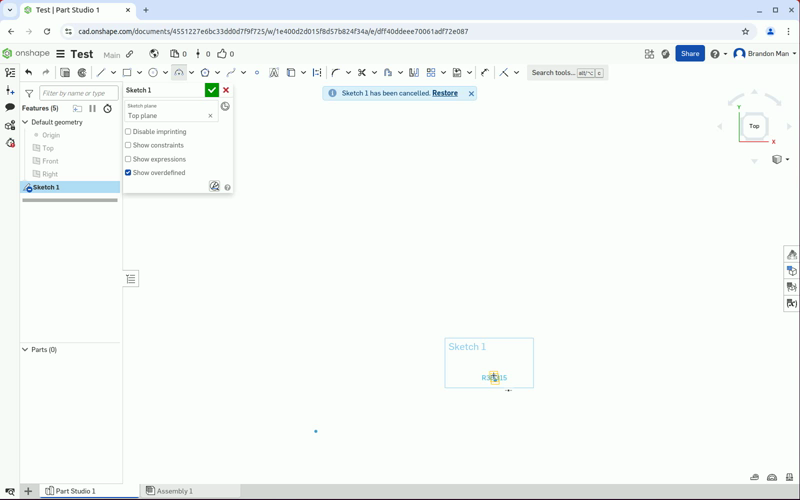
key_down(shift)
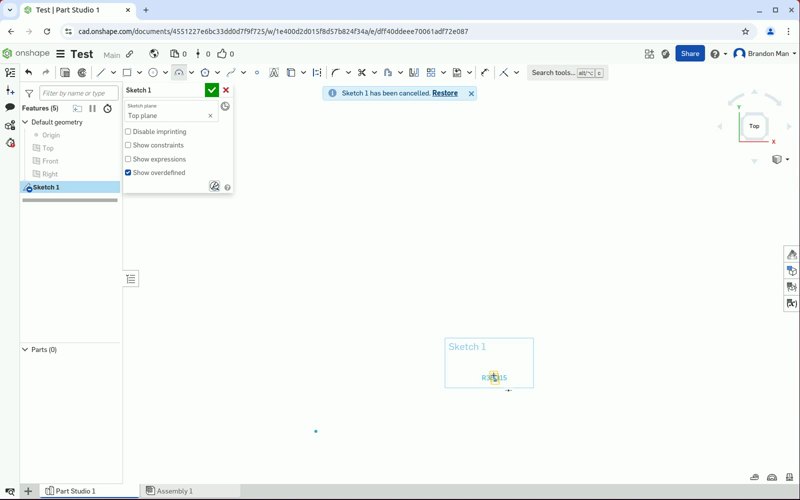
mouse_move(494, 377)
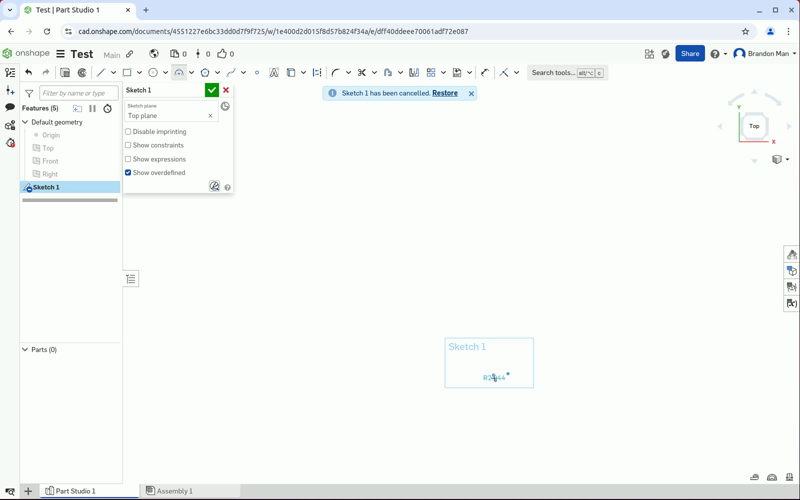
scroll(6)
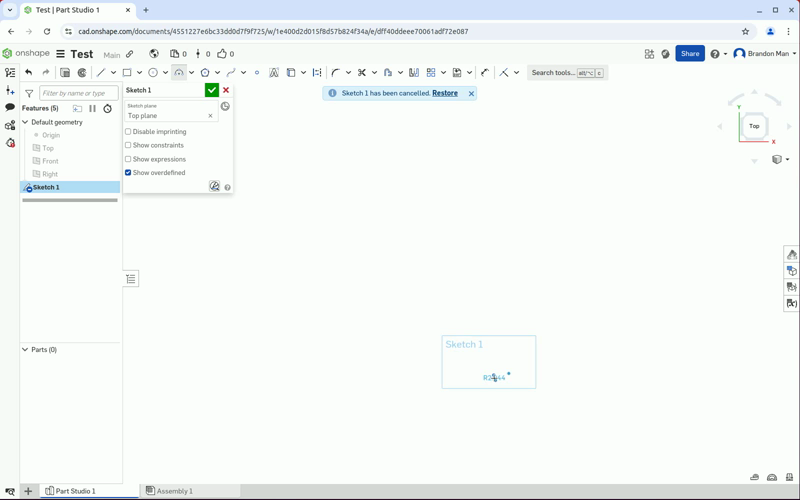
scroll(6)
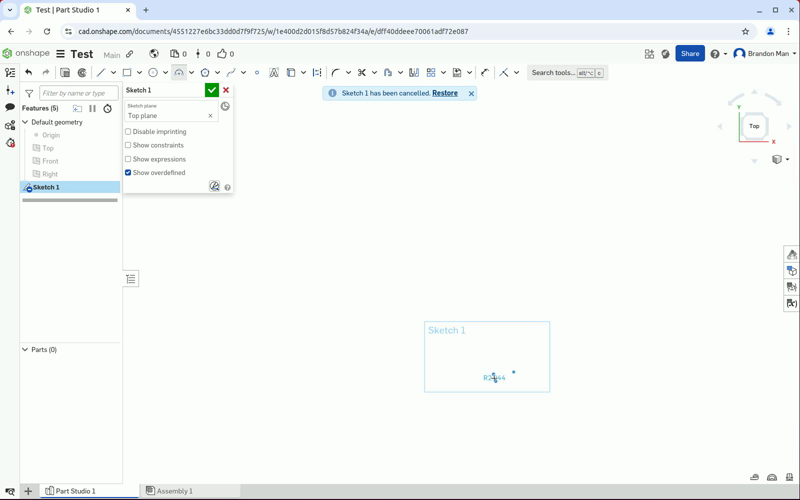
scroll(6)
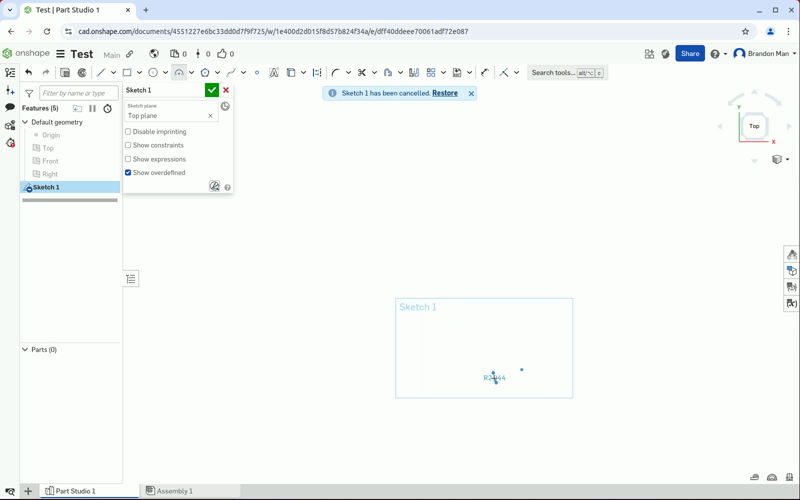
scroll(6)
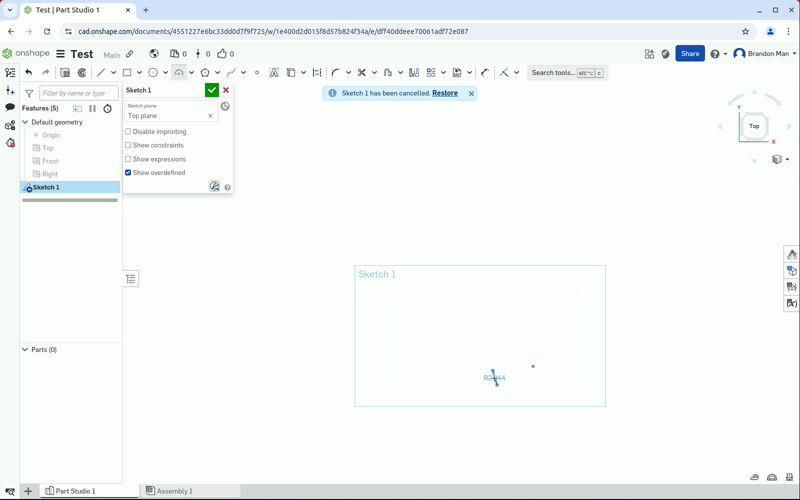
scroll(6)
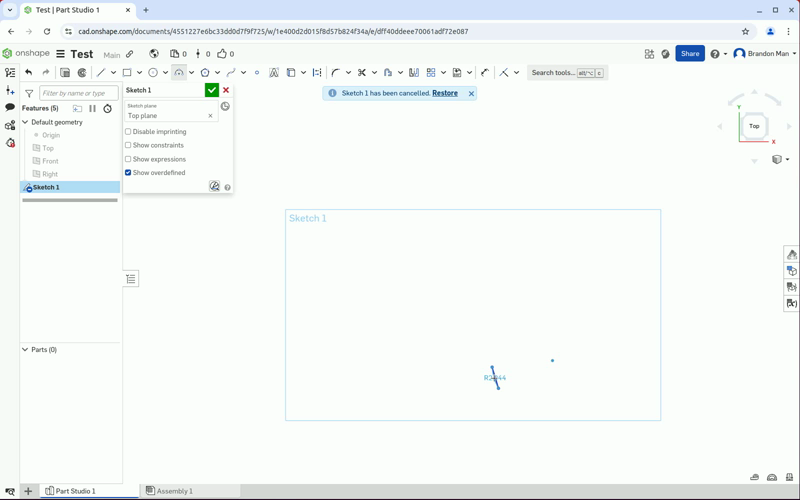
scroll(6)
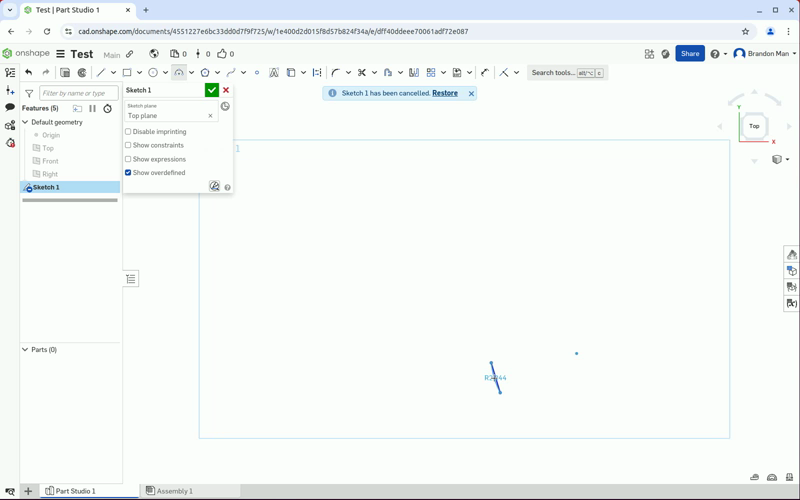
scroll(6)
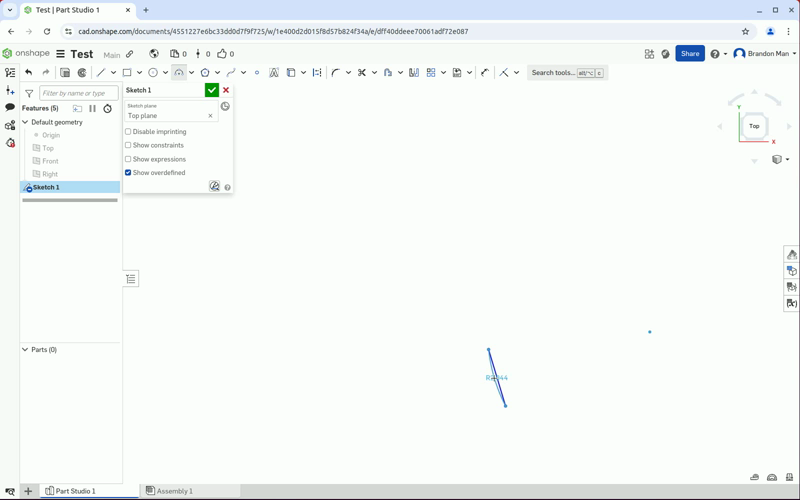
click(494, 377)
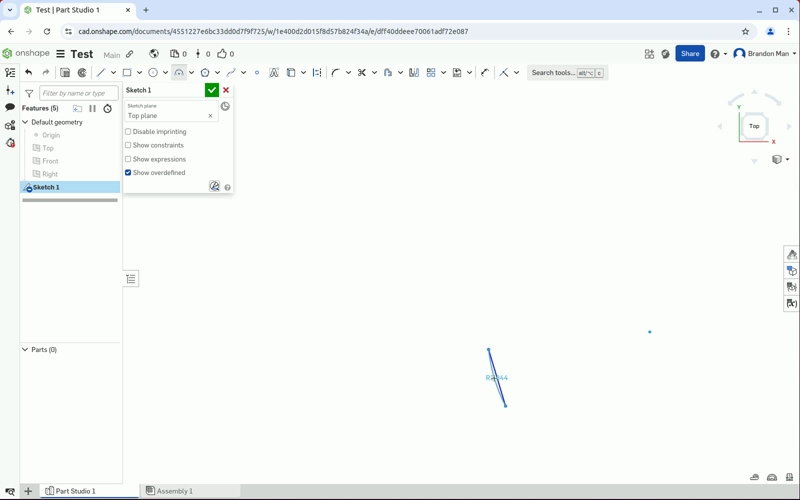
scroll(-6)
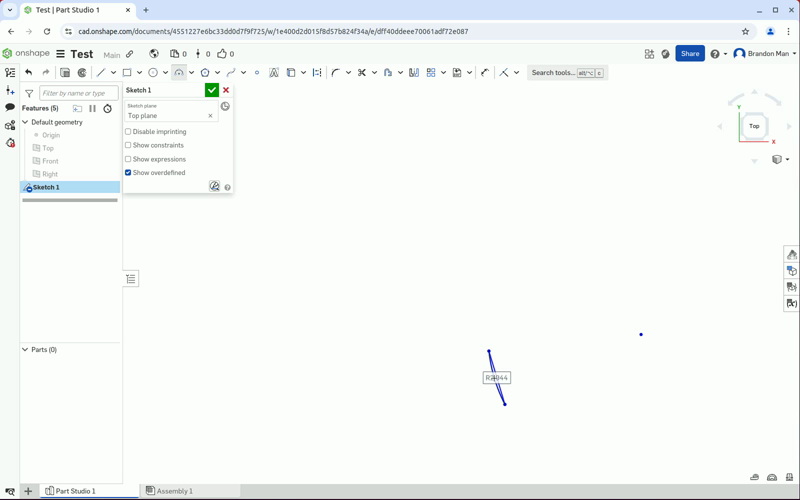
scroll(-6)
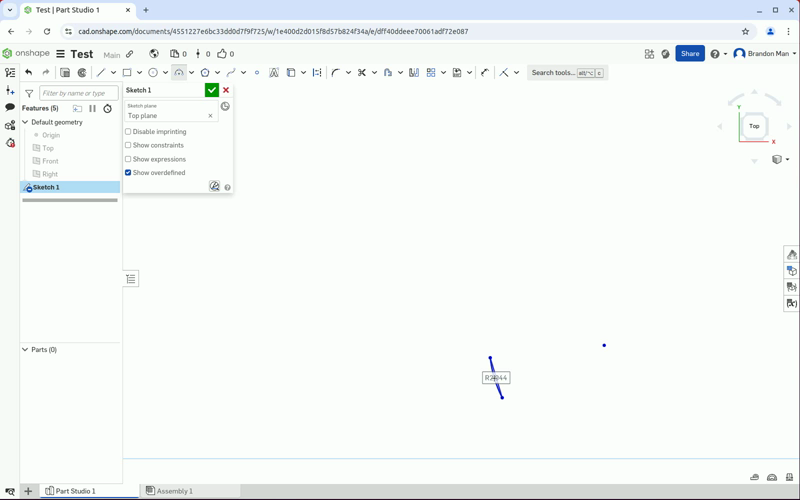
scroll(-6)
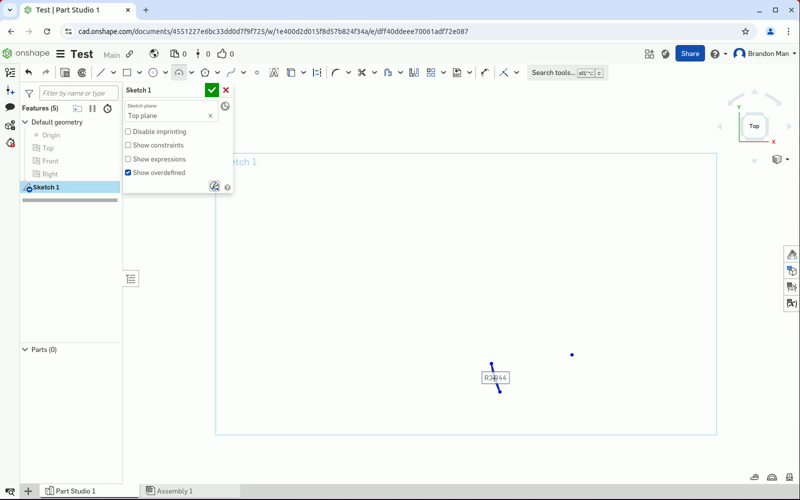
scroll(-6)
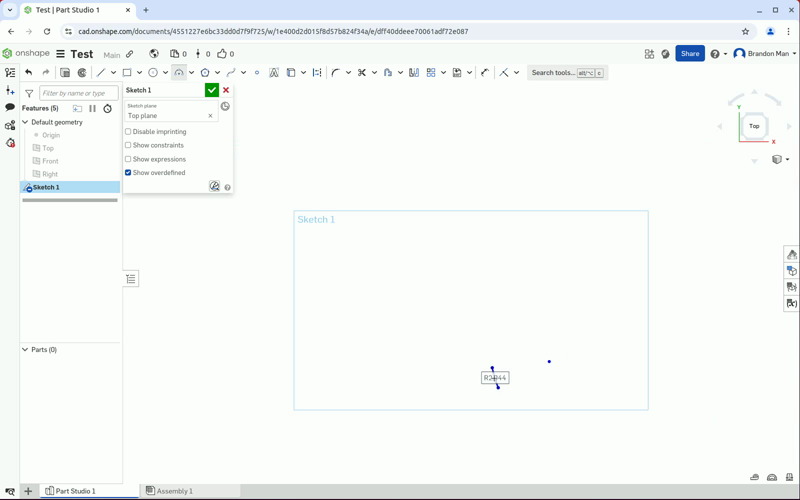
scroll(-6)
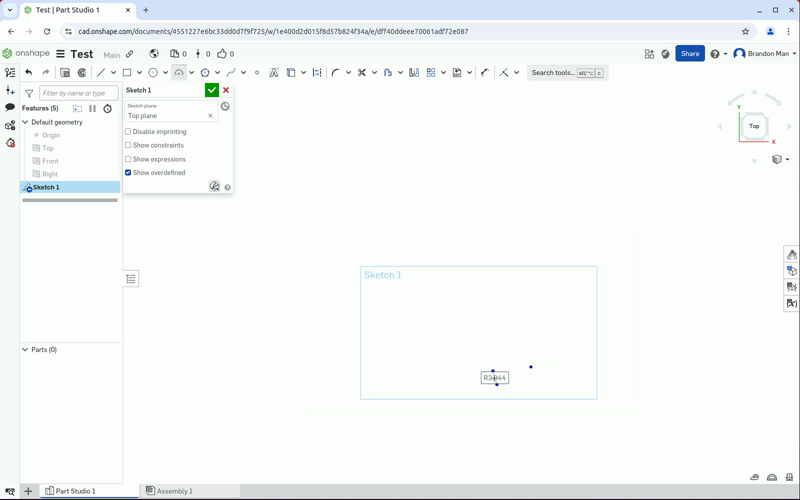
scroll(-6)
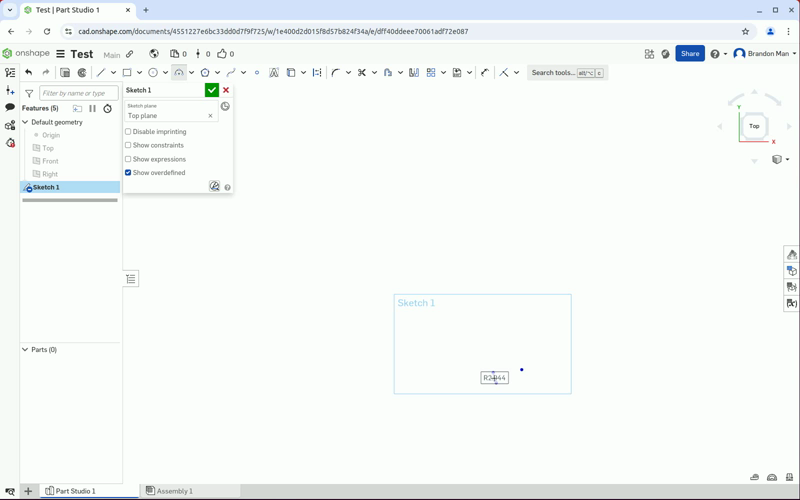
scroll(-6)
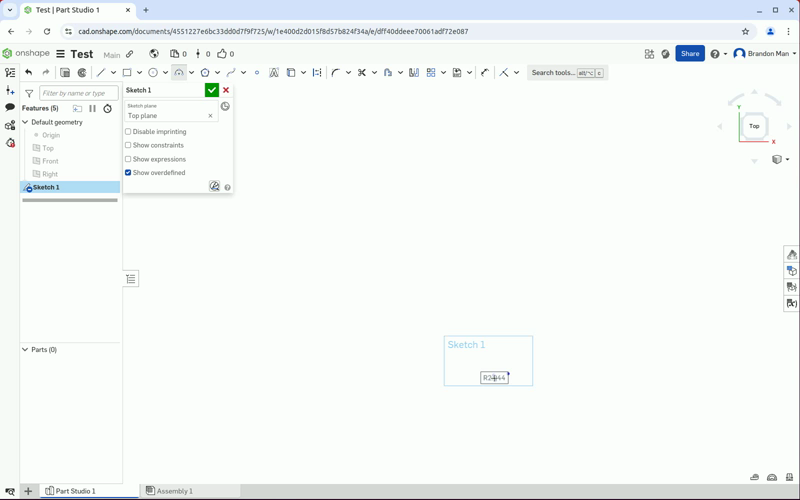
key_up(shift)
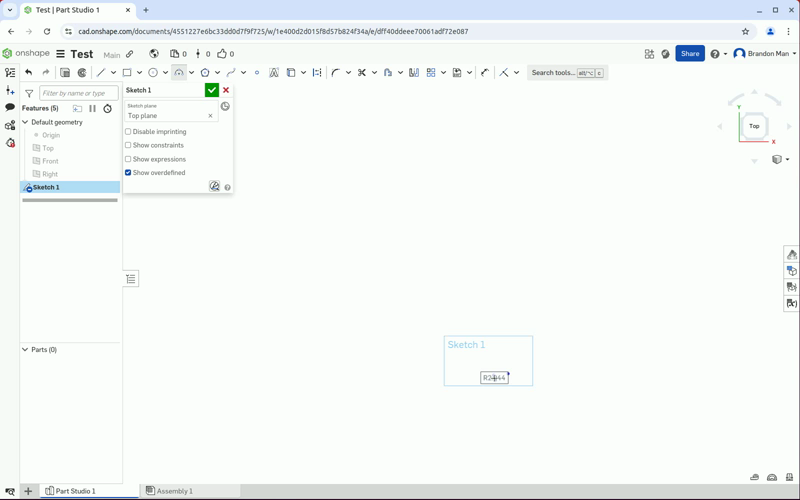
key(esc)
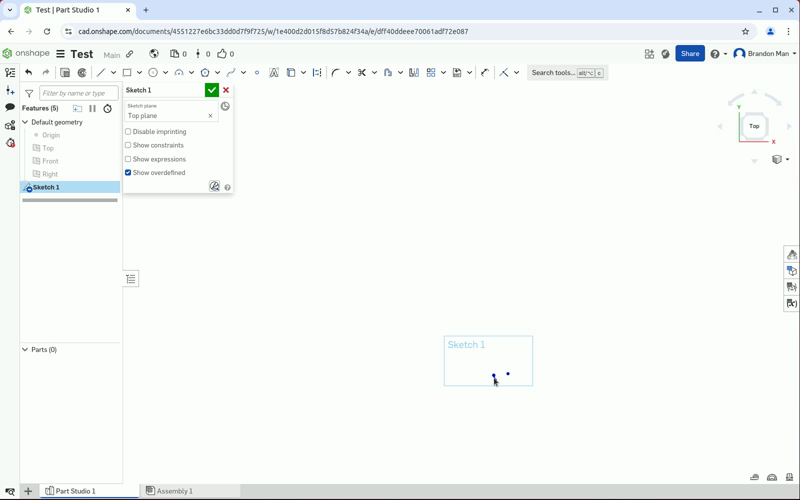
mouse_move(494, 378)
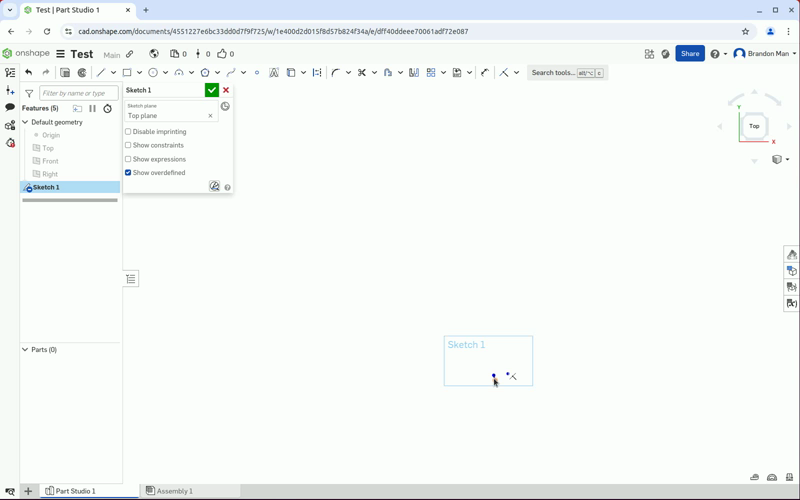
scroll(6)
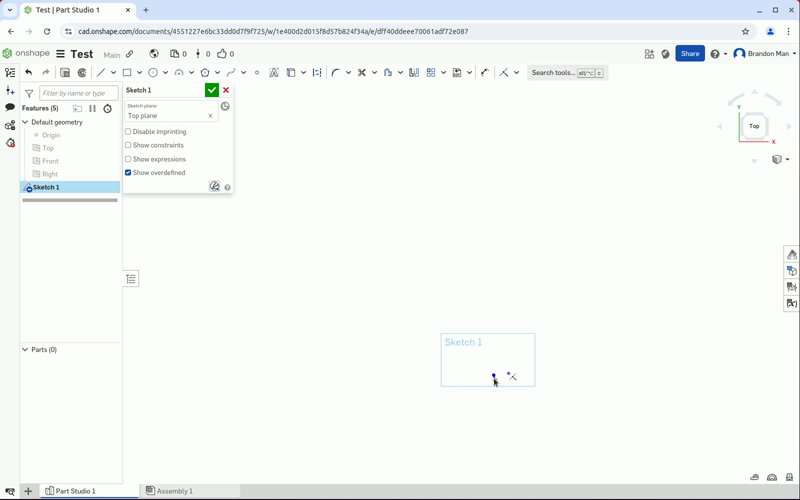
scroll(6)
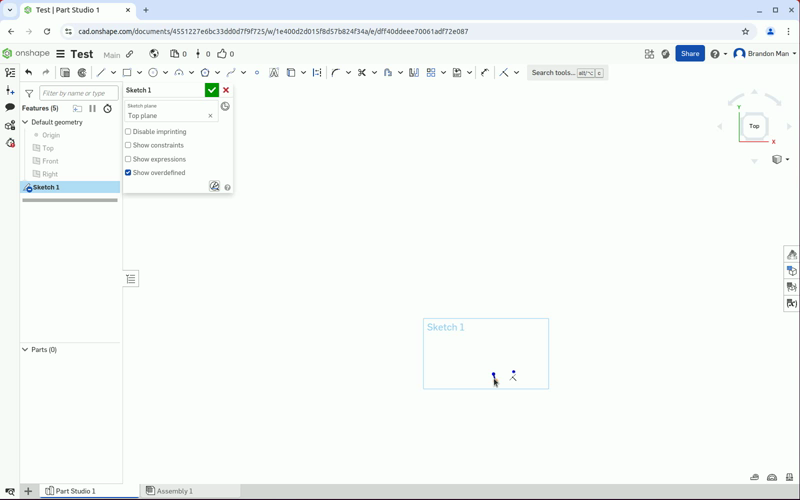
scroll(6)
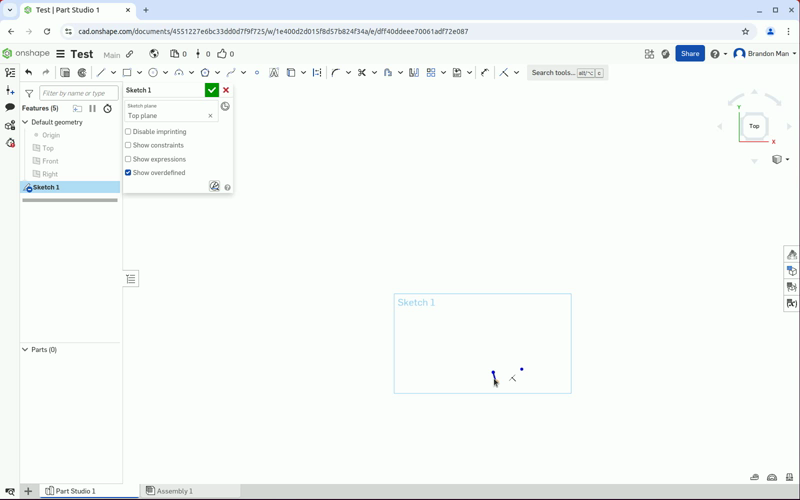
scroll(6)
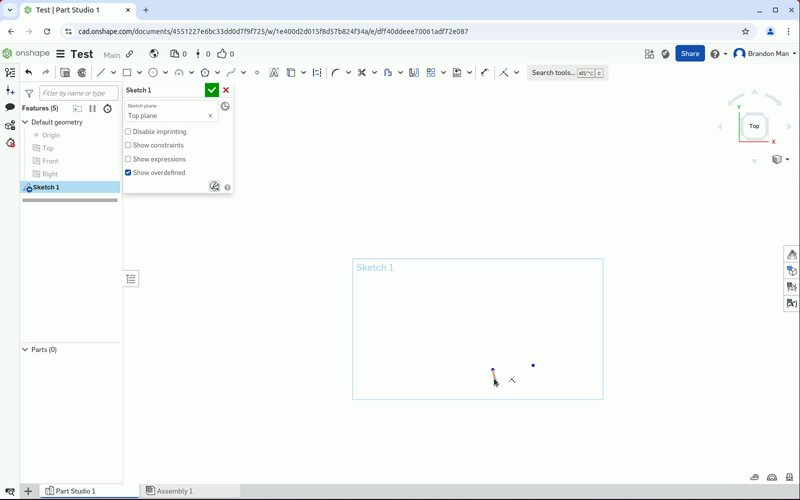
scroll(6)
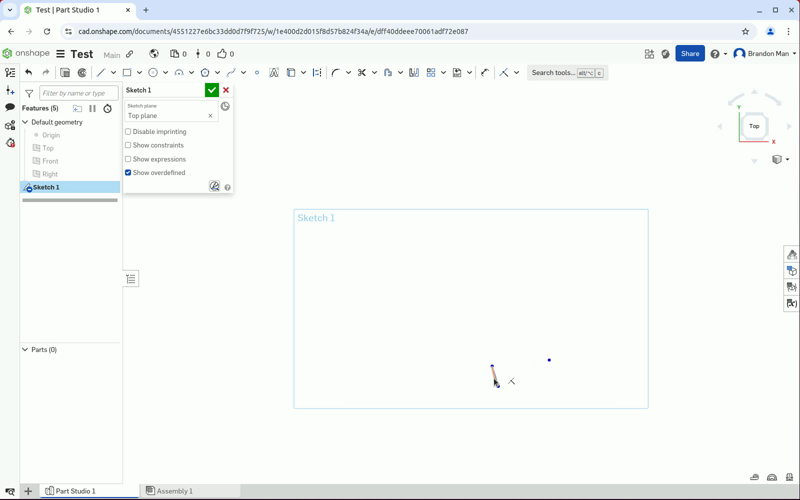
scroll(6)
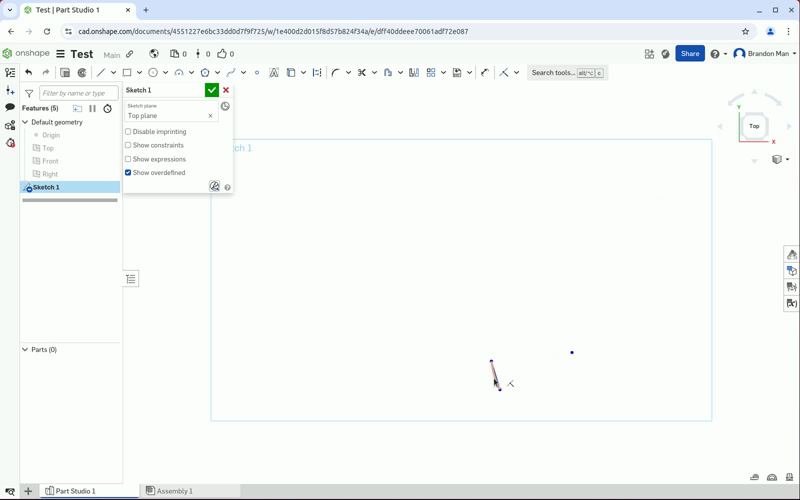
scroll(6)
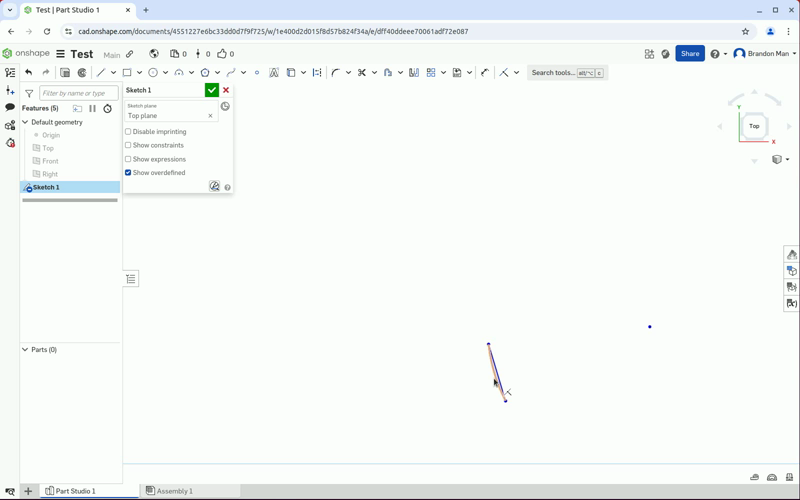
click(494, 378)
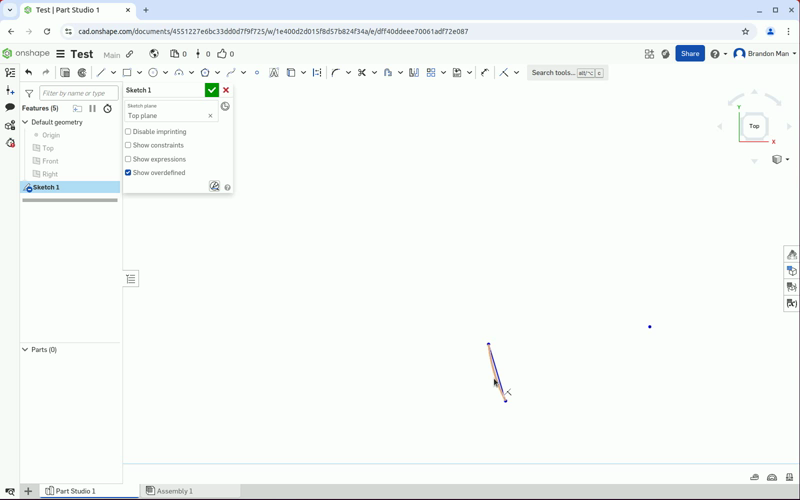
scroll(-6)
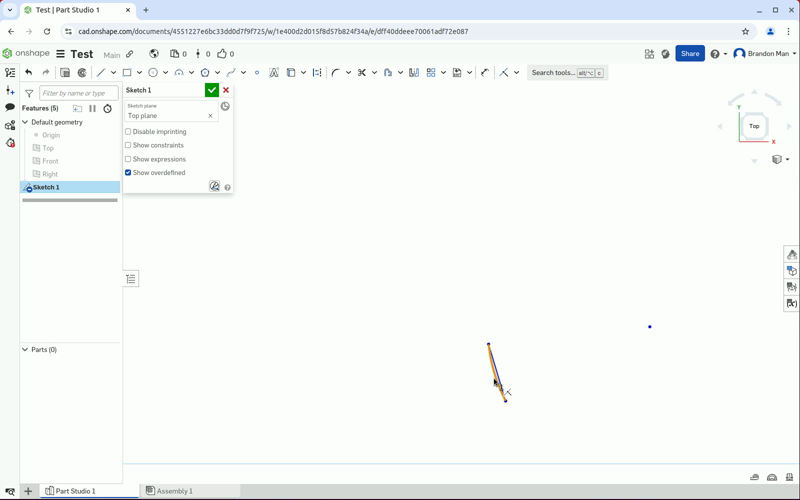
scroll(-6)
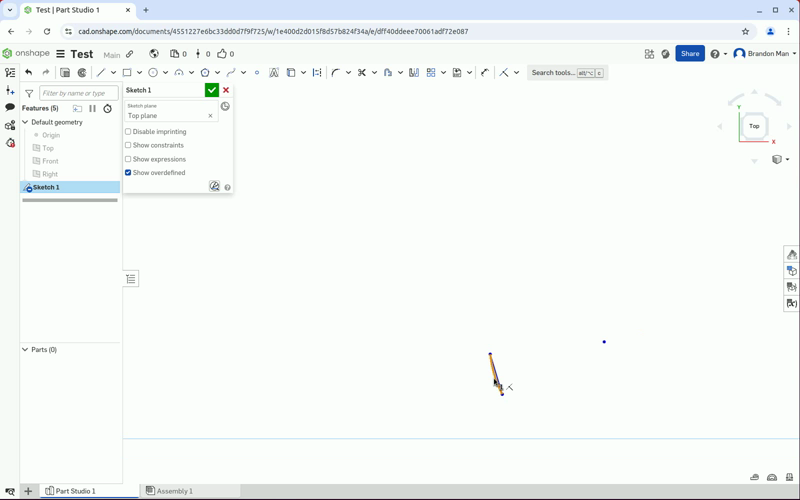
scroll(-6)
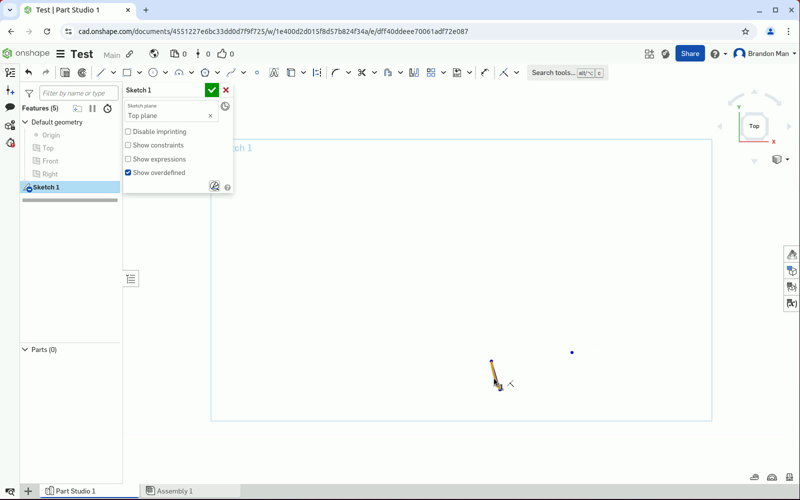
scroll(-6)
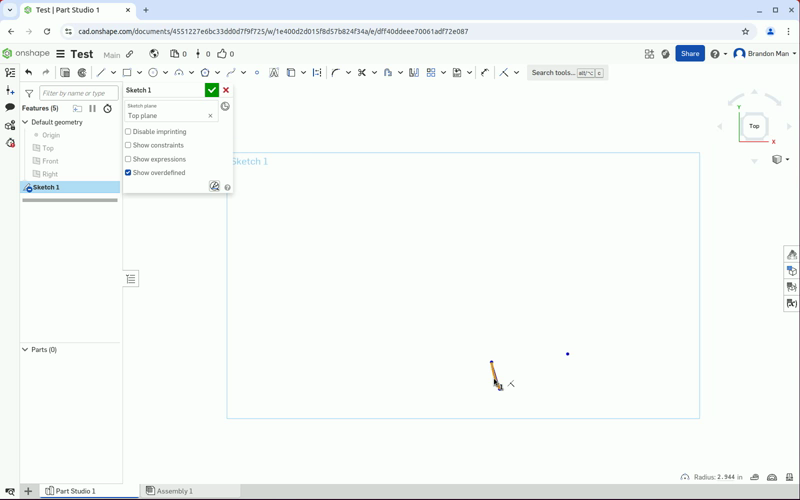
scroll(-6)
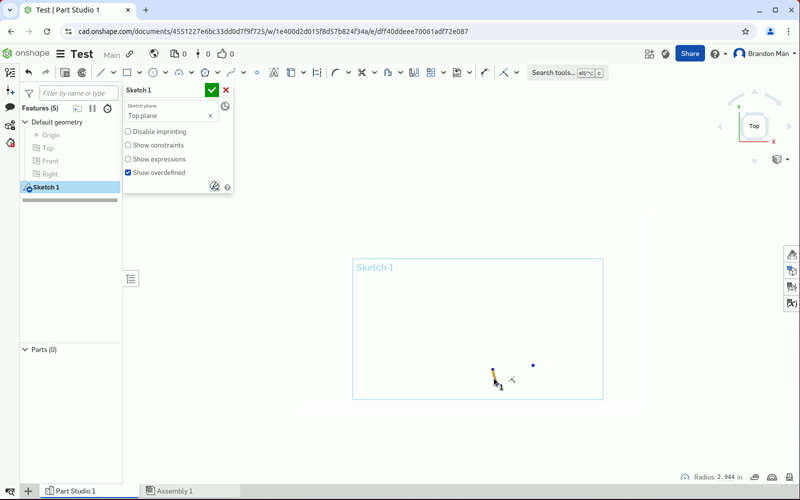
scroll(-6)
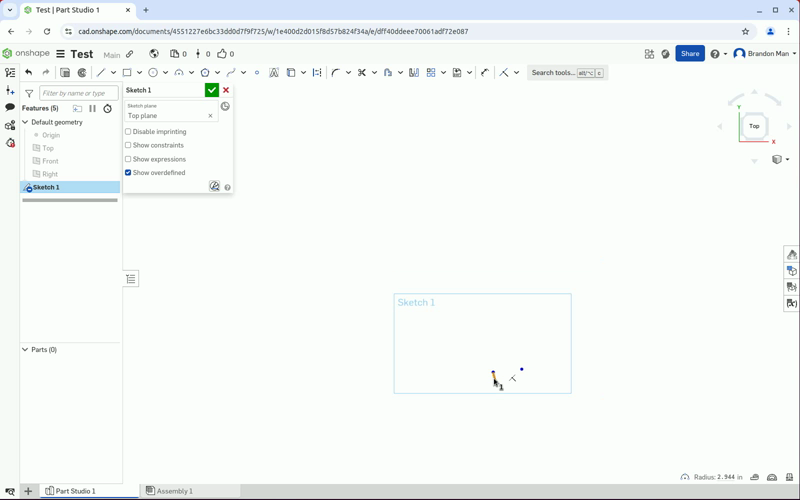
scroll(-6)
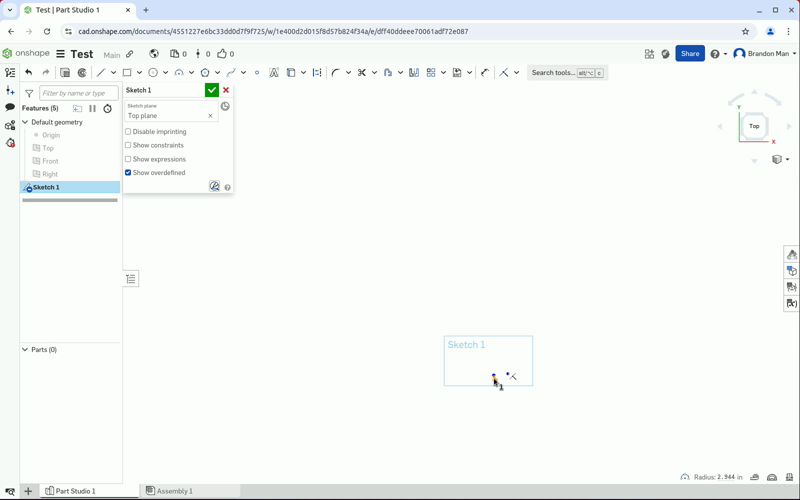
mouse_move(73, 352)
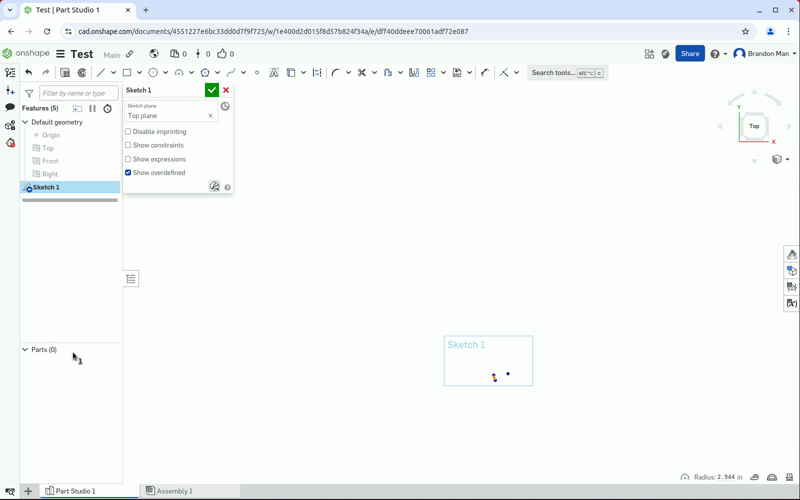
key(shift+y)
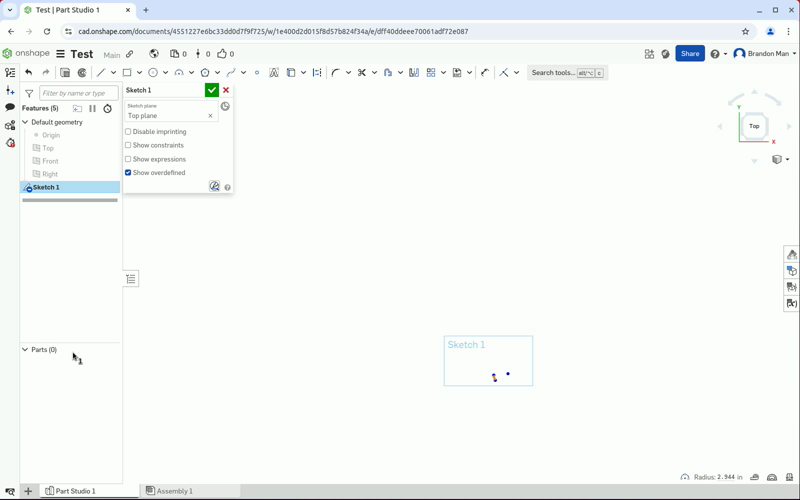
key(shift+e)
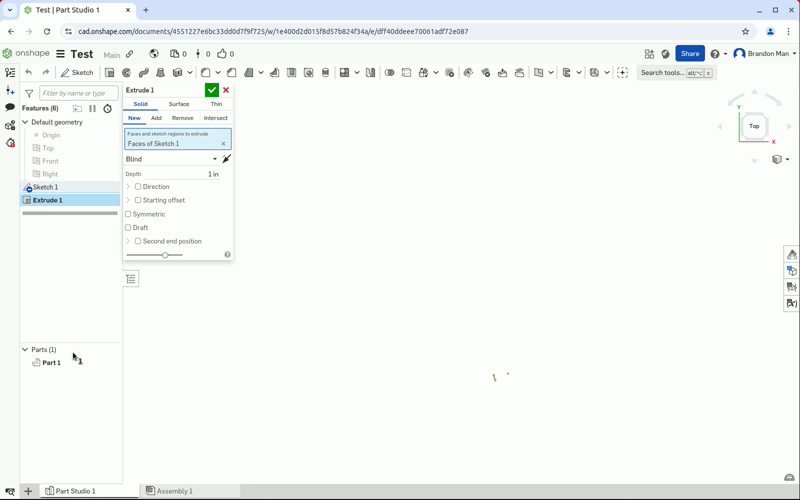
mouse_move(143, 106)
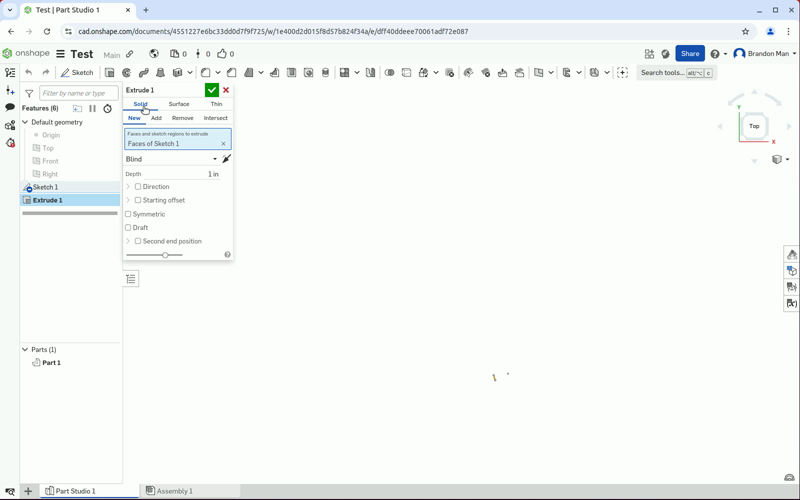
click(143, 106)
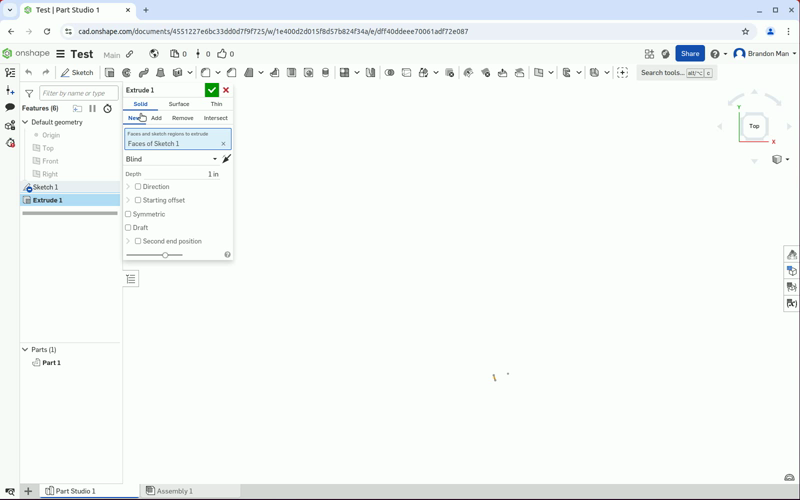
mouse_move(137, 120)
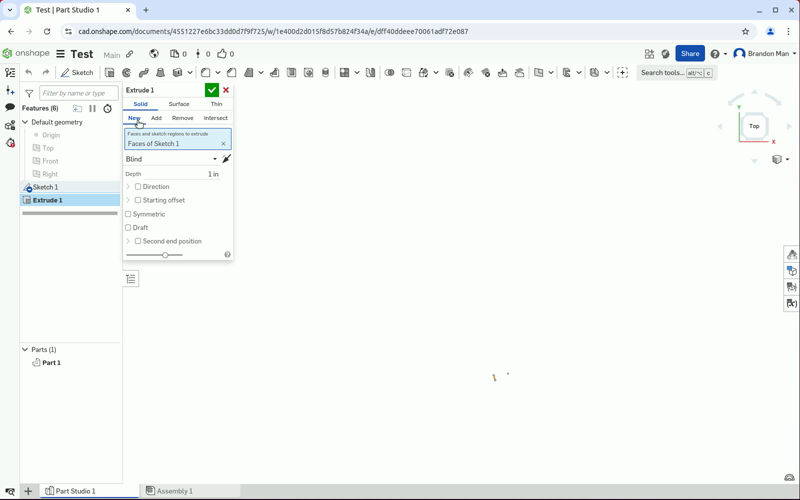
click(137, 120)
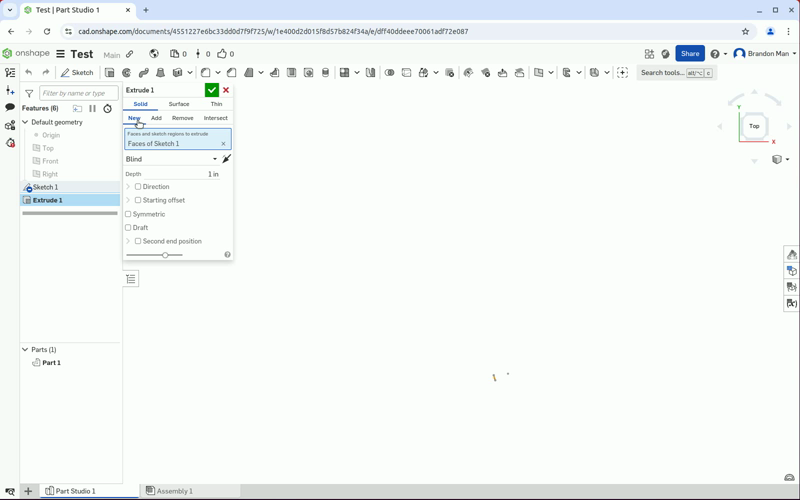
key(tab, 4)
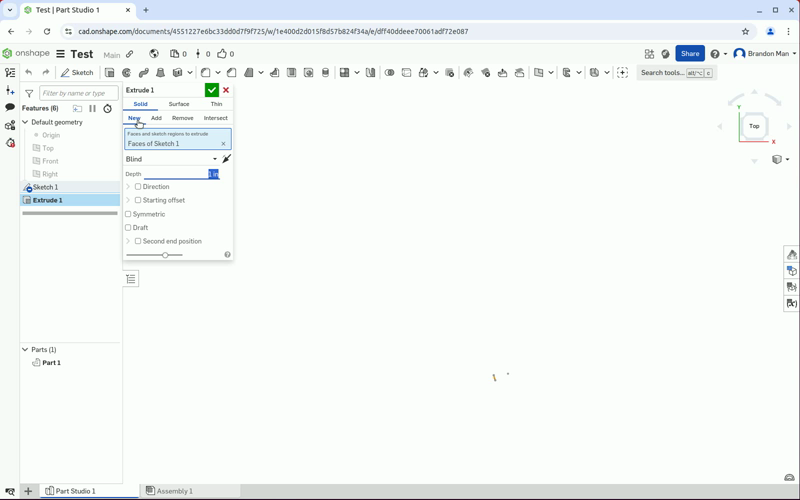
text(8.184)
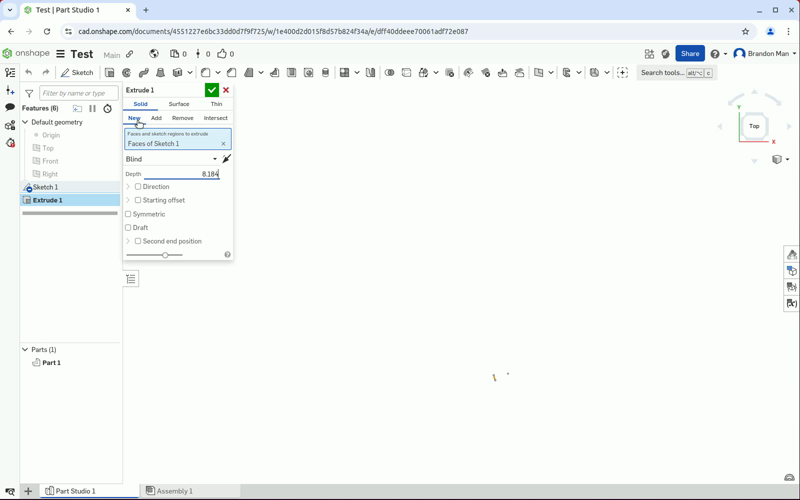
key(enter)
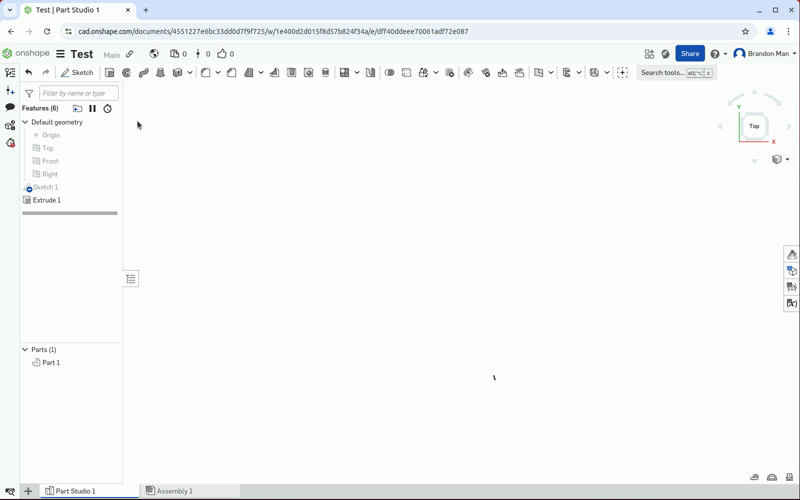
key(shift+h)
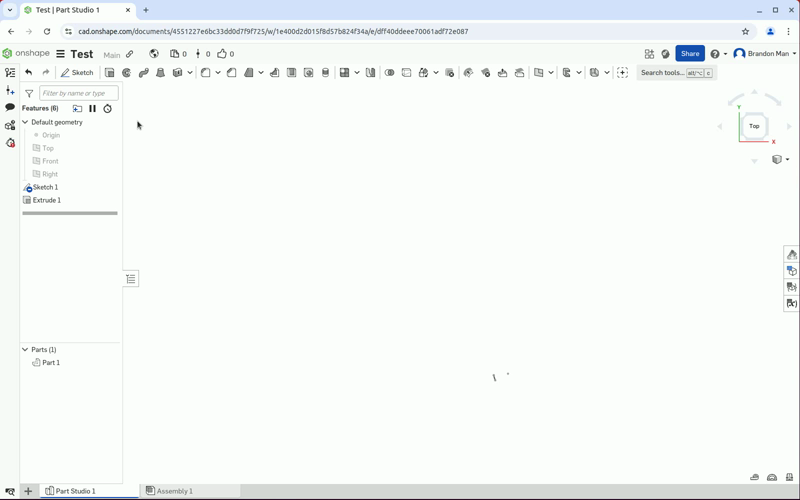
key(shift+h)
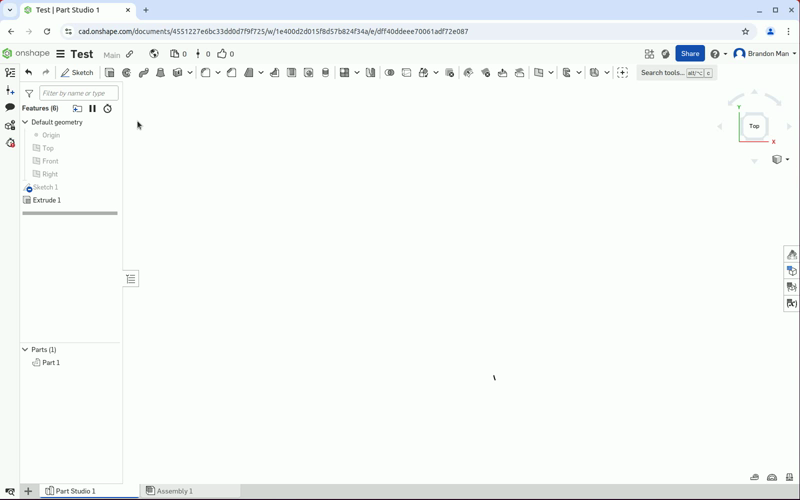
mouse_move(73, 189)
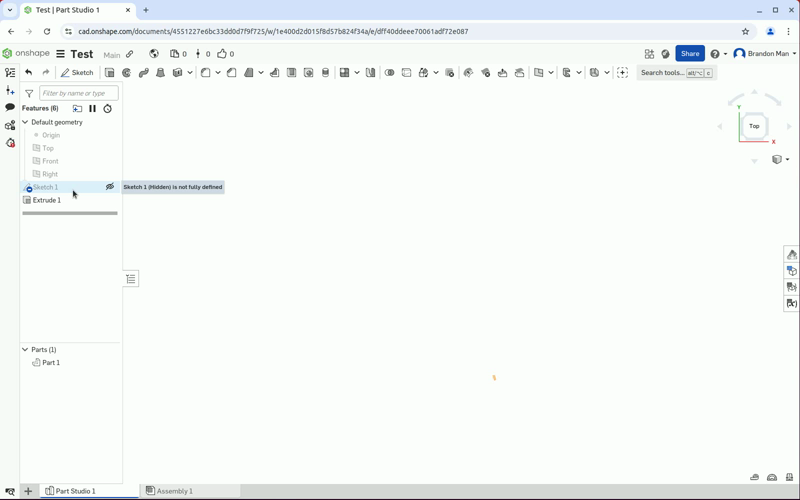
click(73, 189)
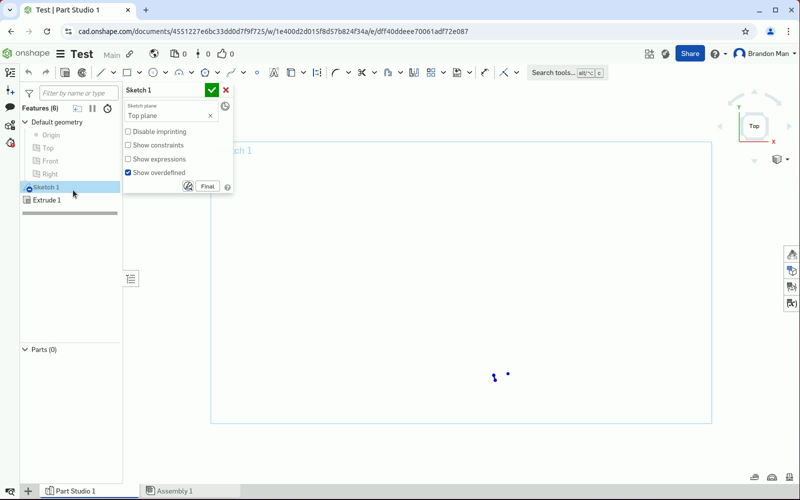
mouse_move(229, 92)
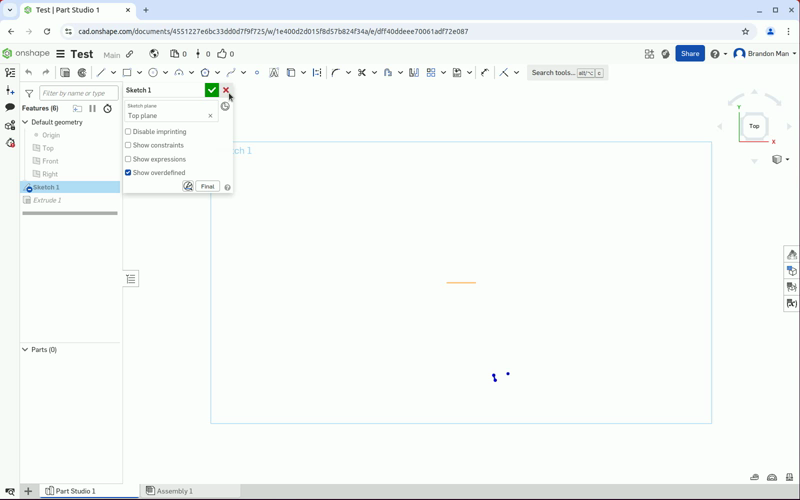
click(229, 92)
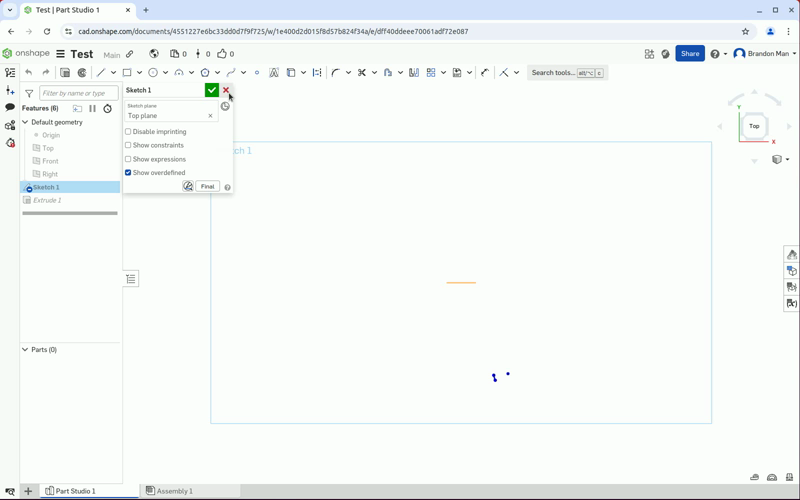
key(shift+s)
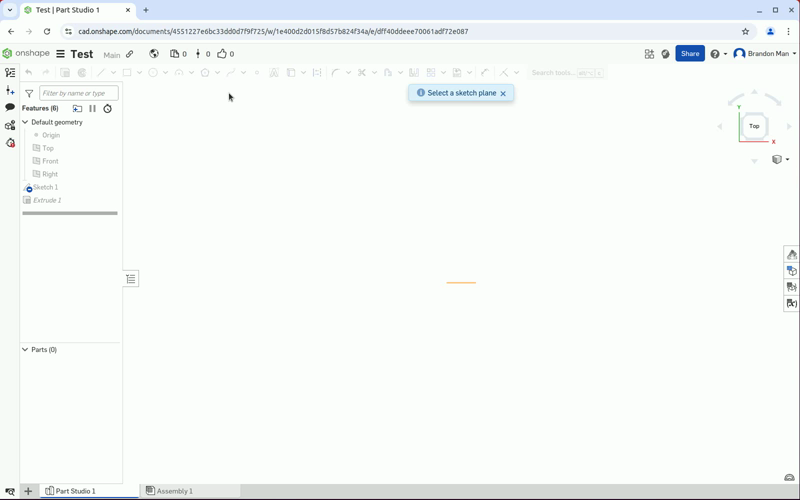
mouse_move(73, 150)
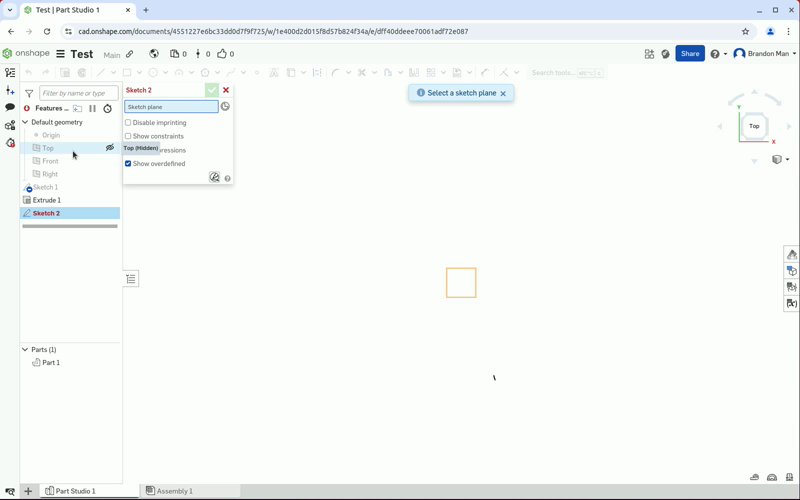
click(73, 150)
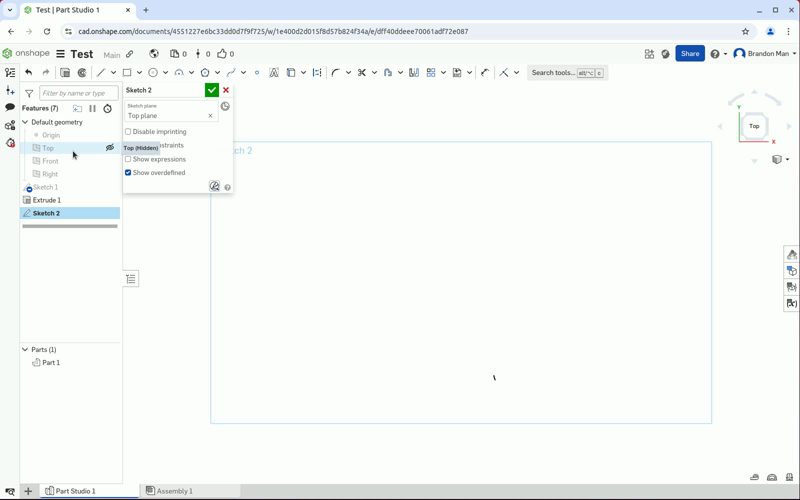
mouse_move(73, 352)
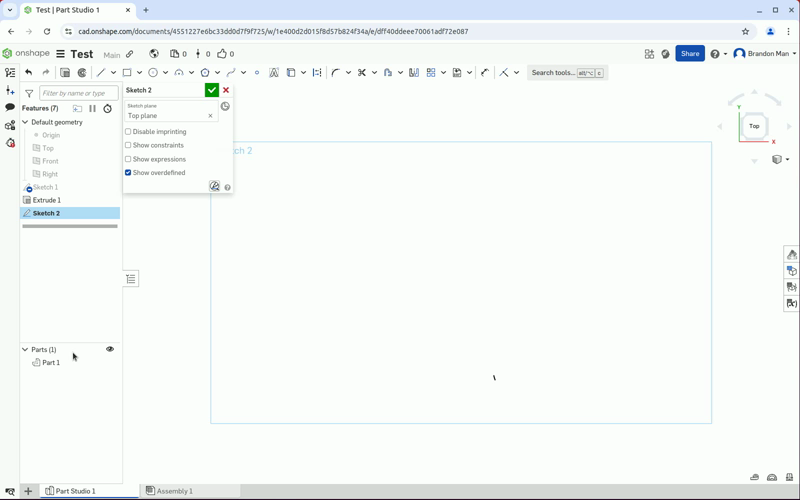
key(y)
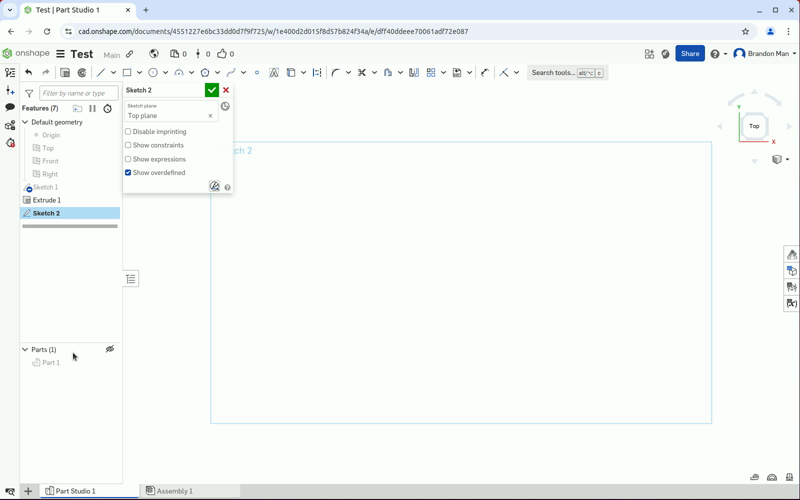
key(a)
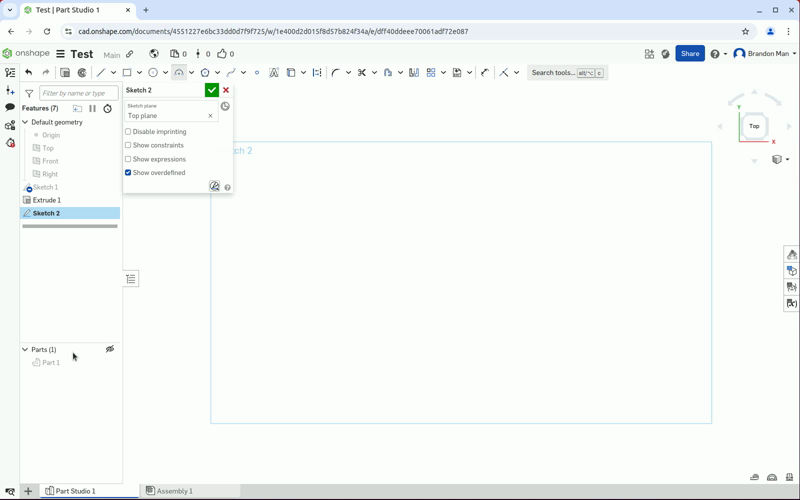
key_down(shift)
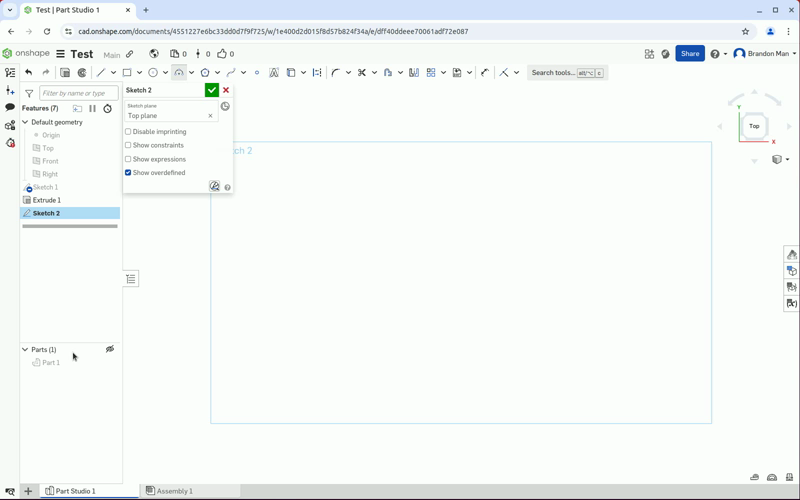
mouse_move(493, 379)
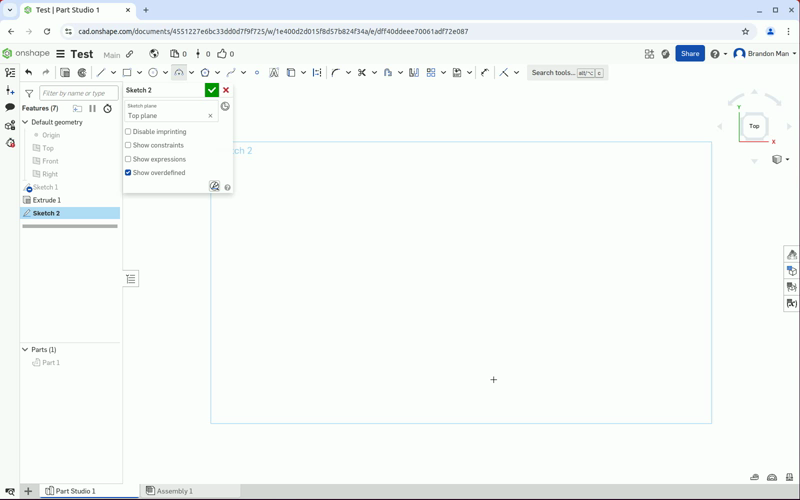
click(493, 379)
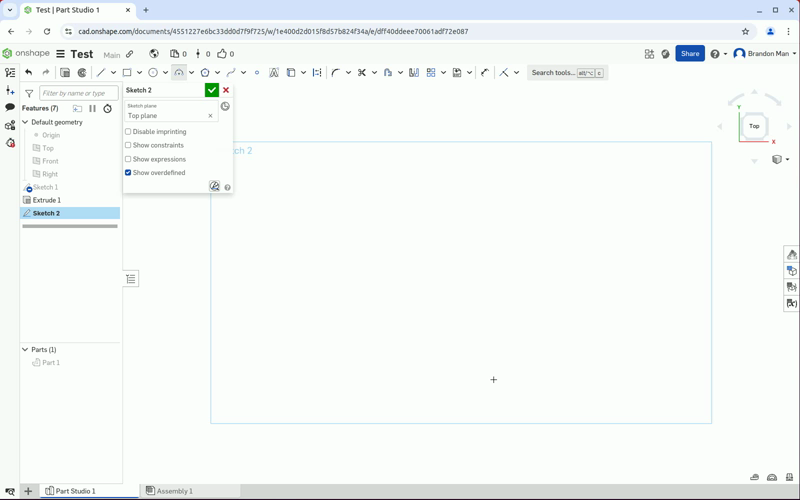
key_up(shift)
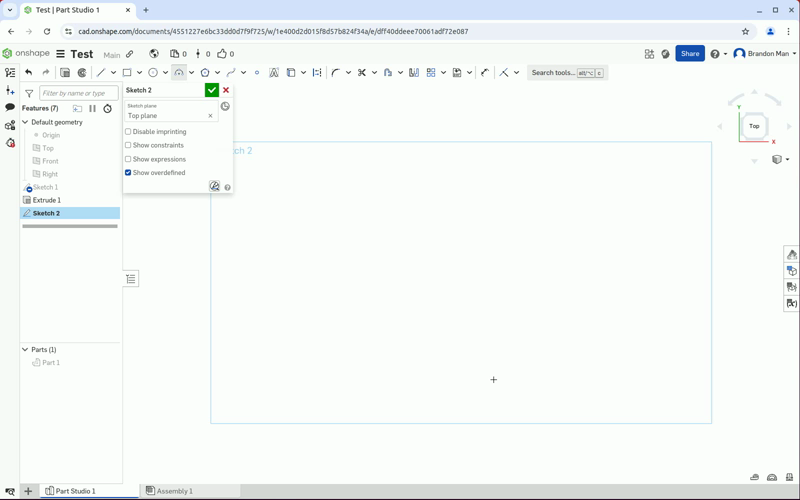
key_down(shift)
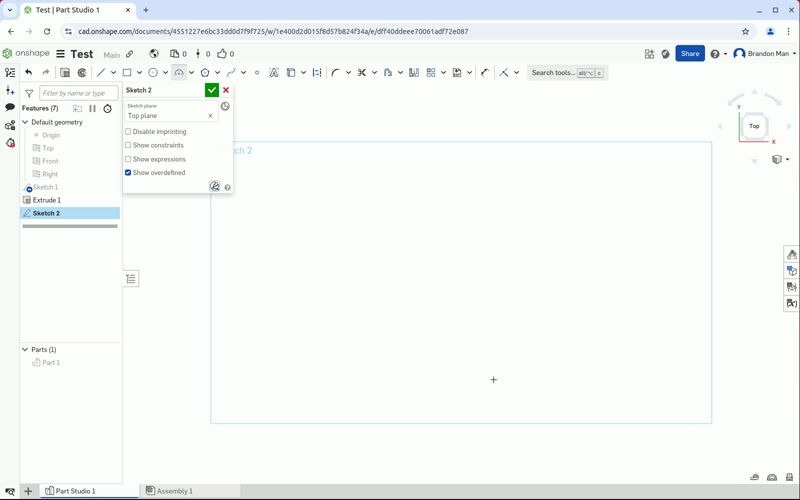
mouse_move(495, 383)
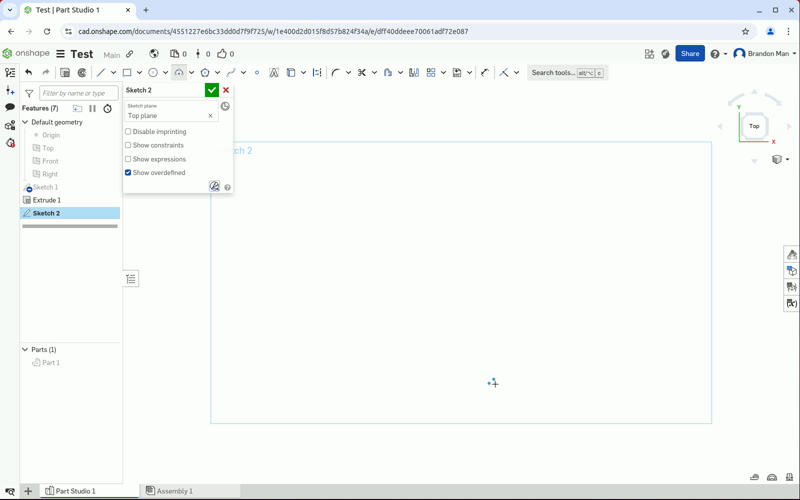
scroll(6)
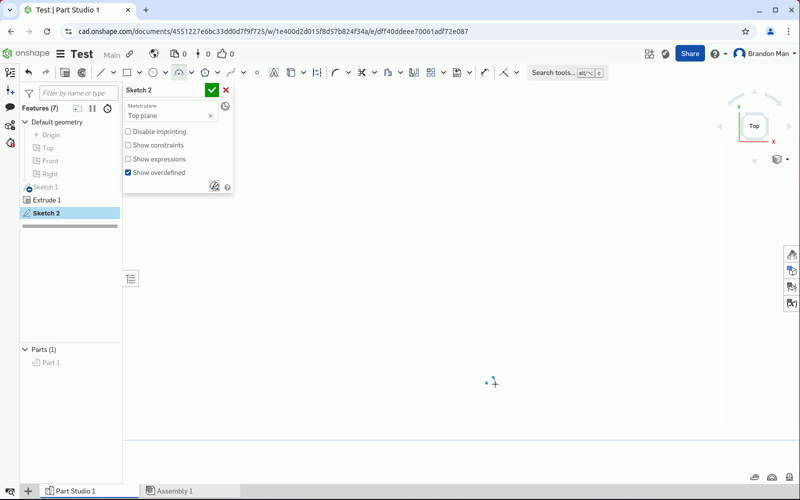
scroll(6)
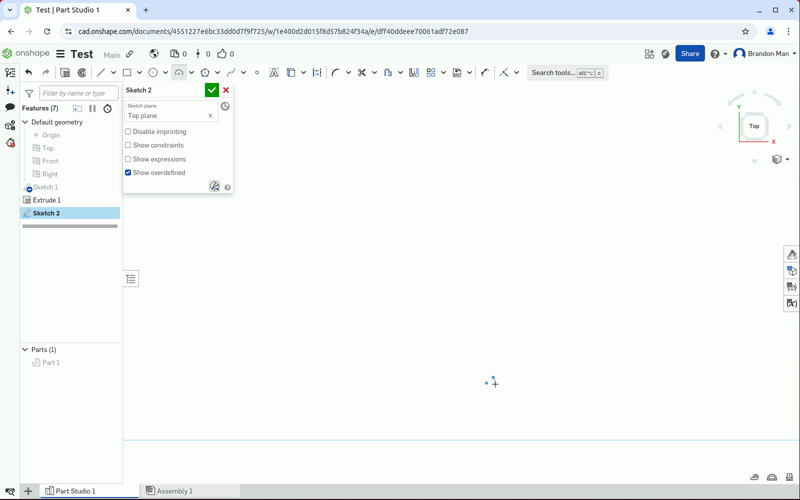
scroll(6)
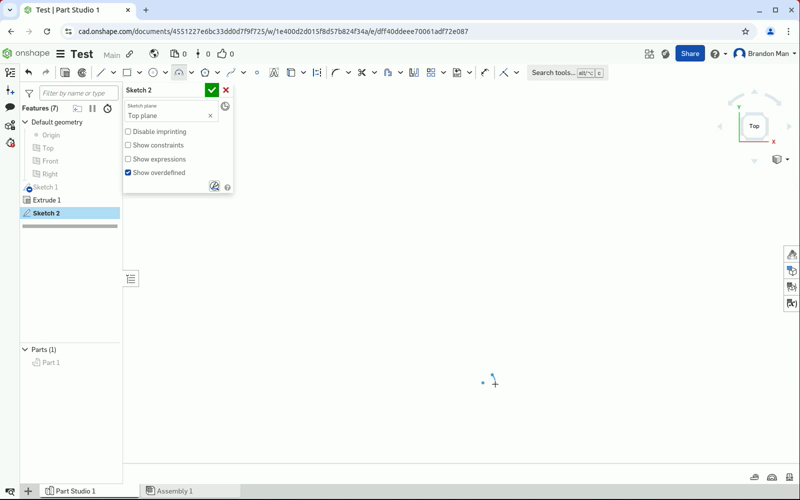
scroll(6)
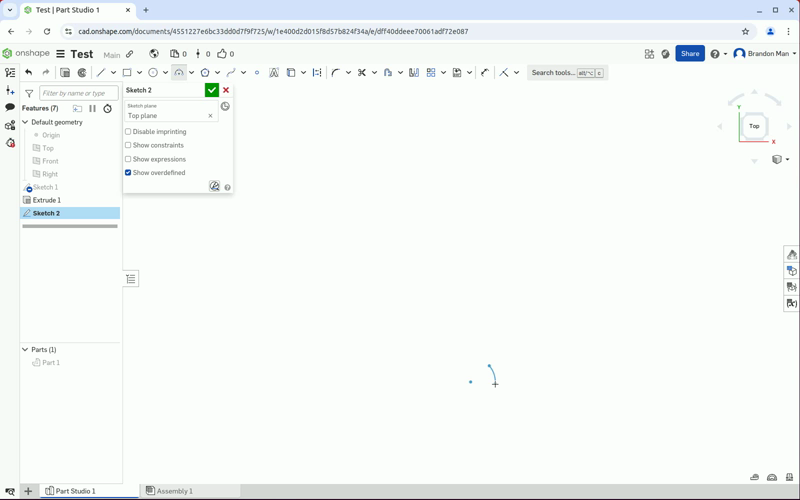
scroll(6)
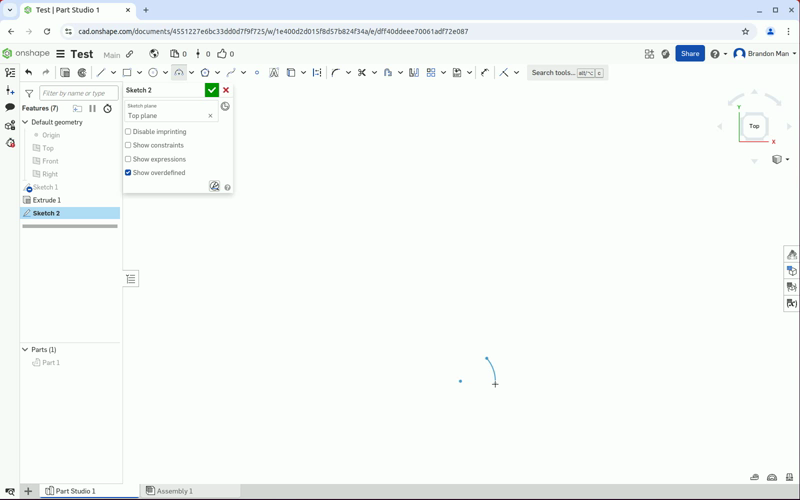
scroll(6)
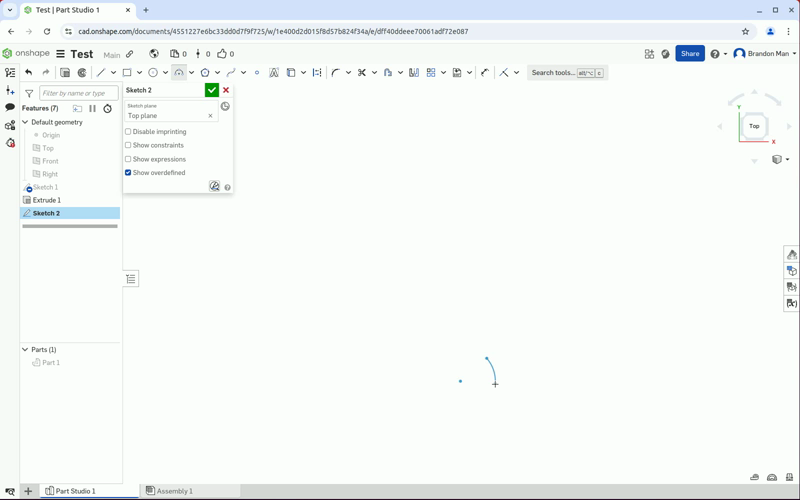
scroll(6)
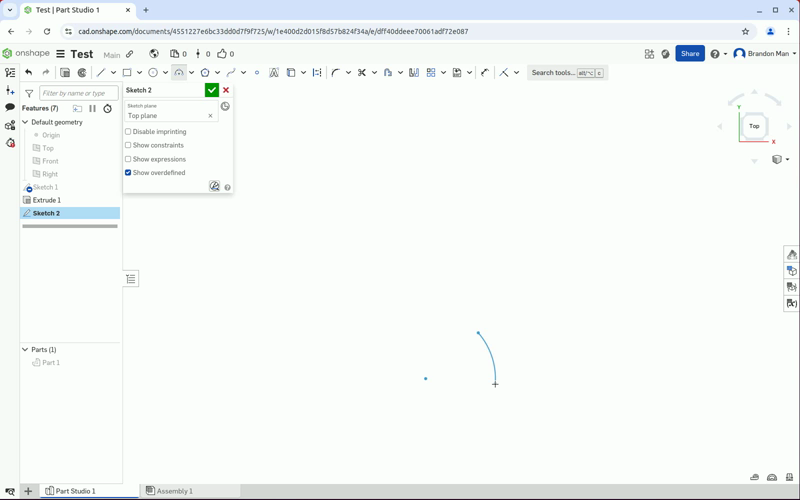
click(495, 383)
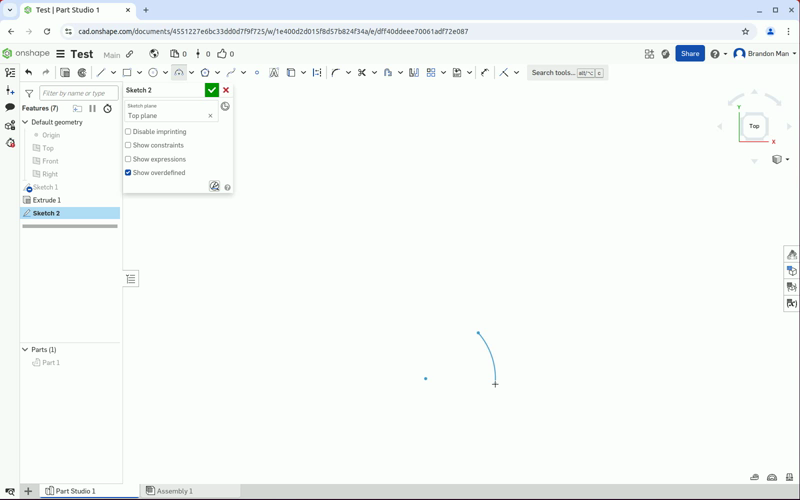
scroll(-6)
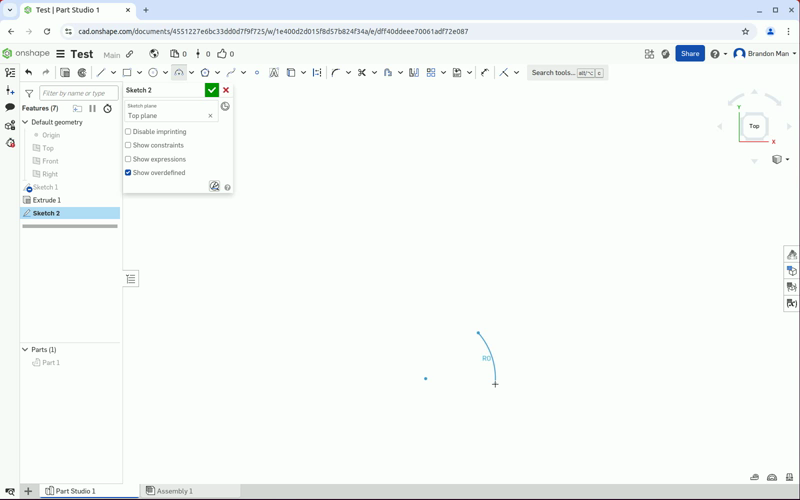
scroll(-6)
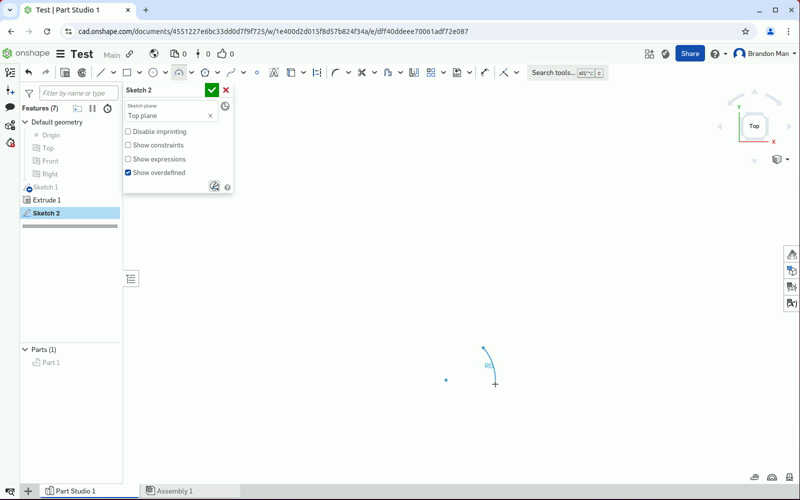
scroll(-6)
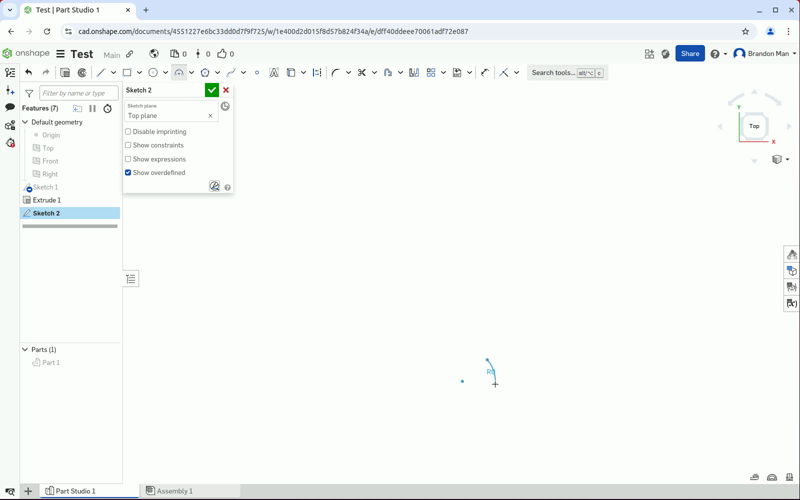
scroll(-6)
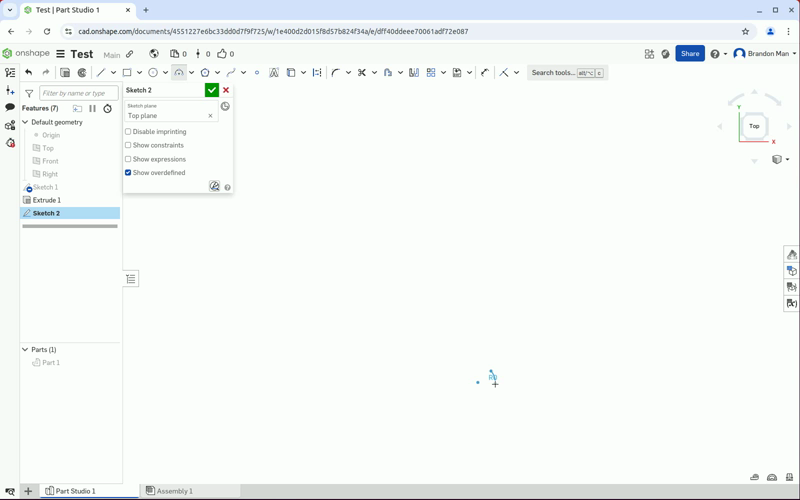
scroll(-6)
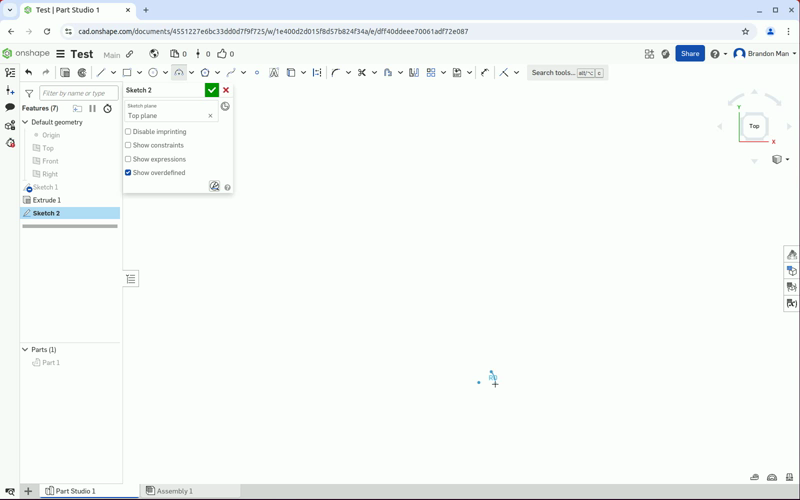
scroll(-6)
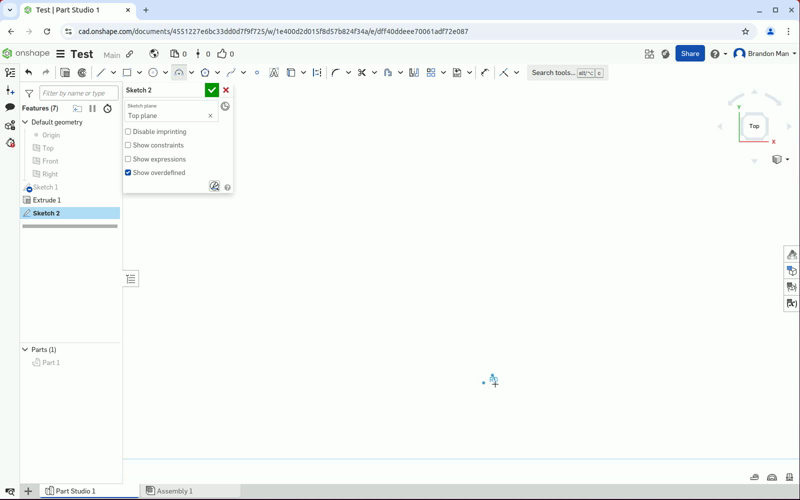
scroll(-6)
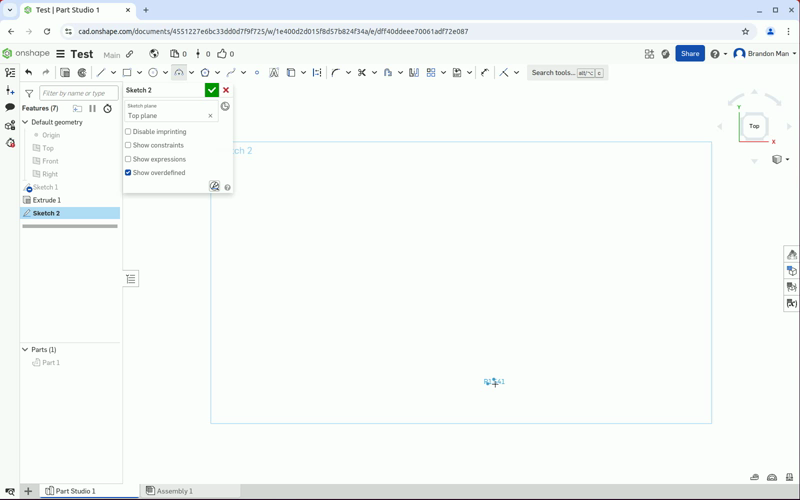
mouse_move(494, 381)
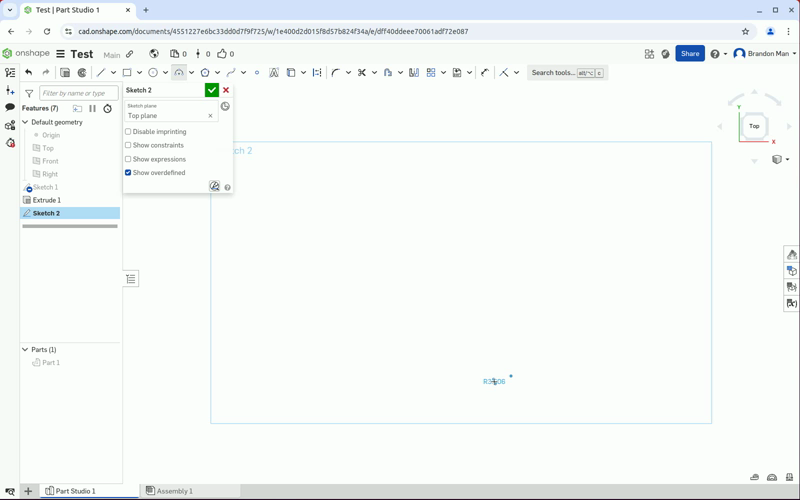
scroll(6)
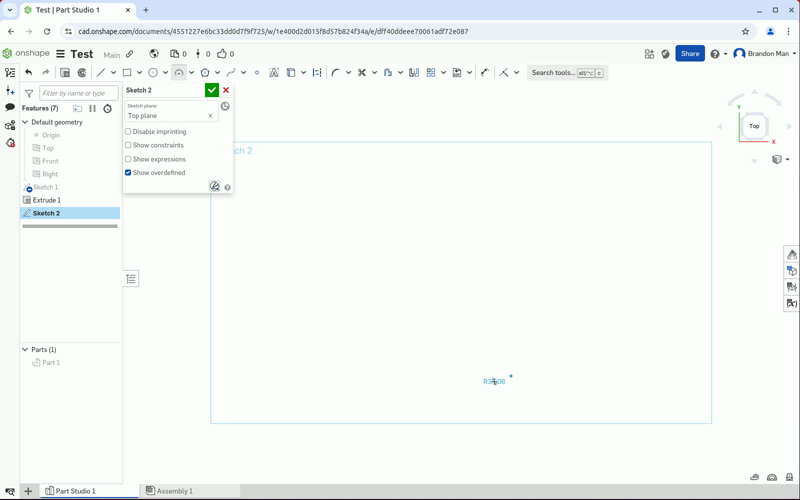
scroll(6)
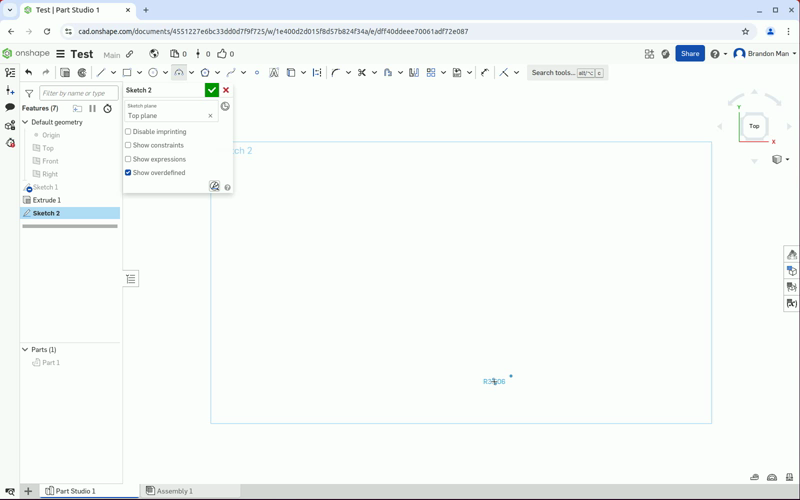
scroll(6)
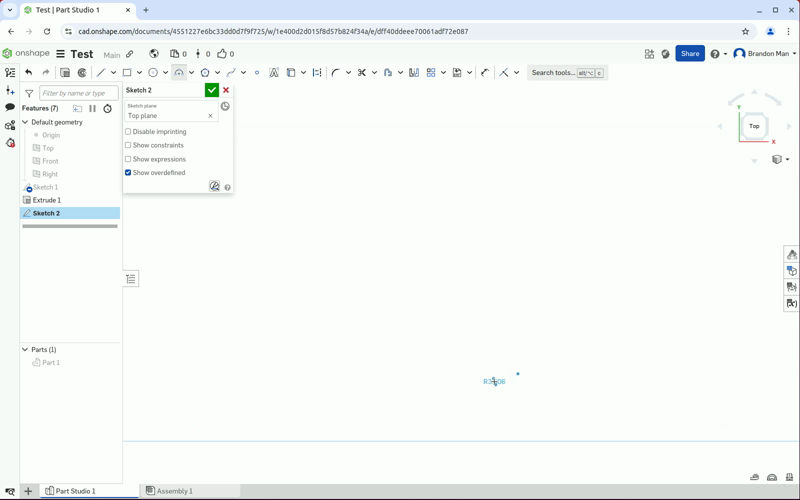
scroll(6)
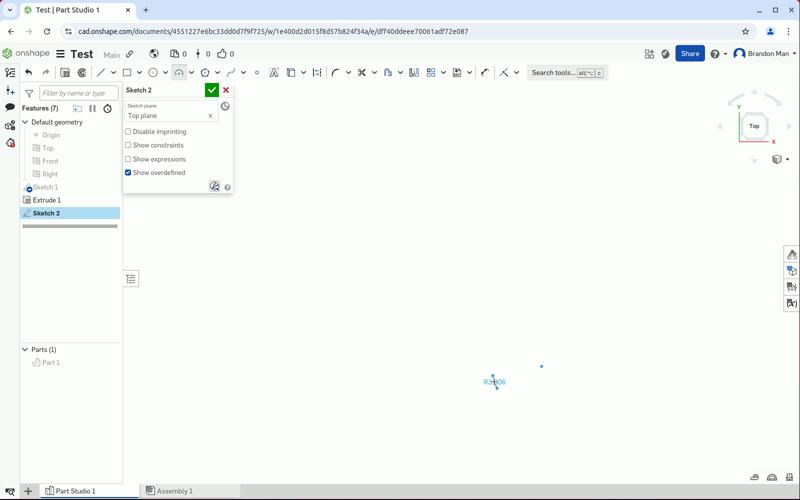
scroll(6)
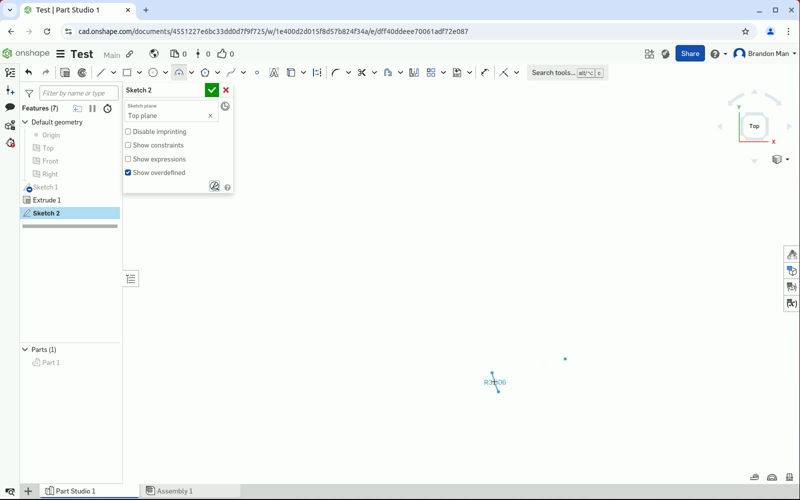
scroll(6)
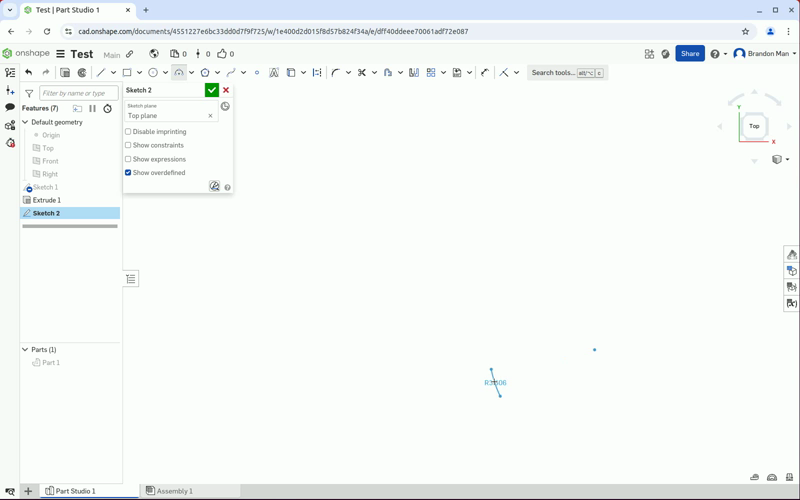
scroll(6)
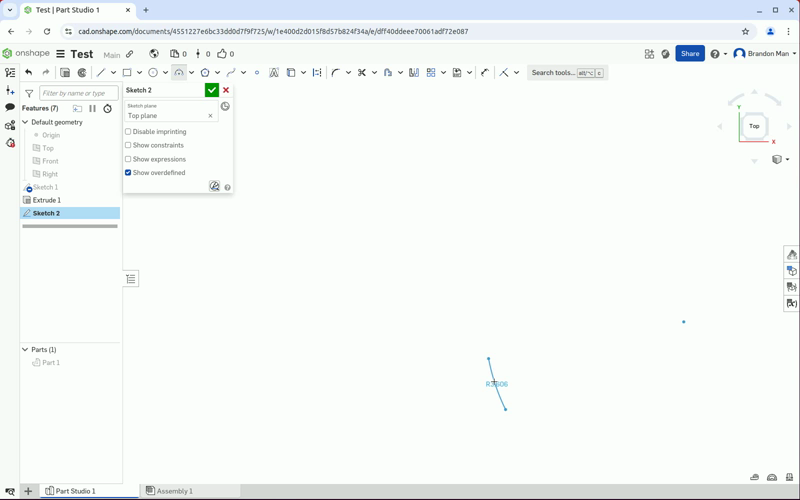
click(494, 381)
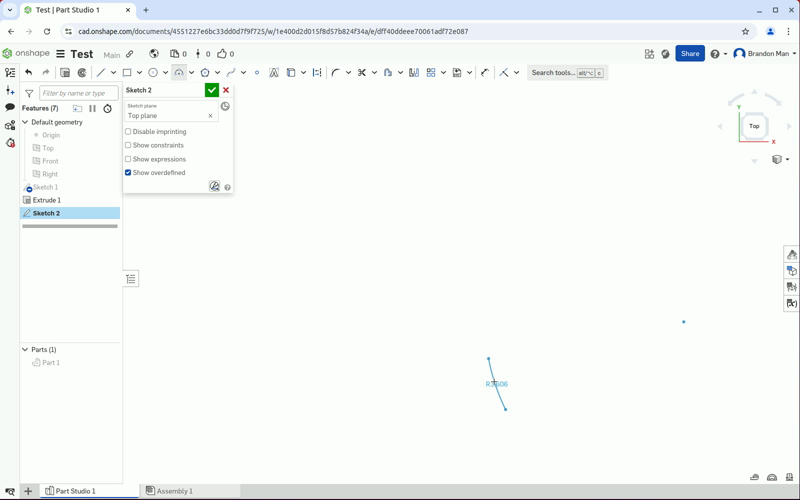
scroll(-6)
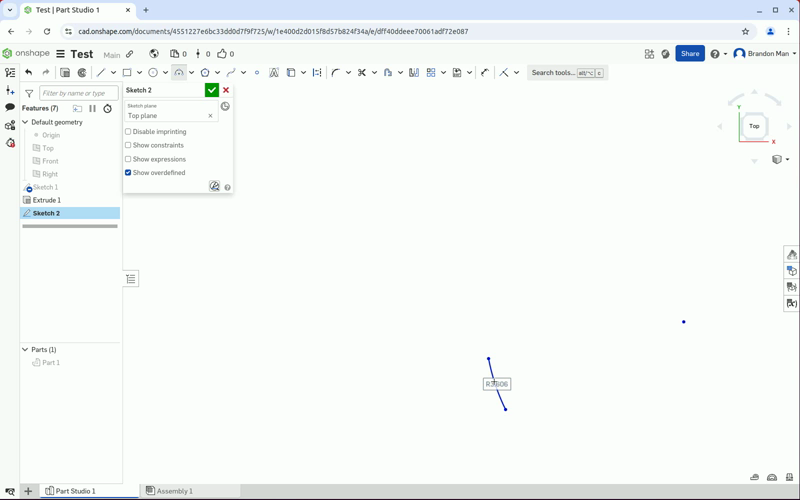
scroll(-6)
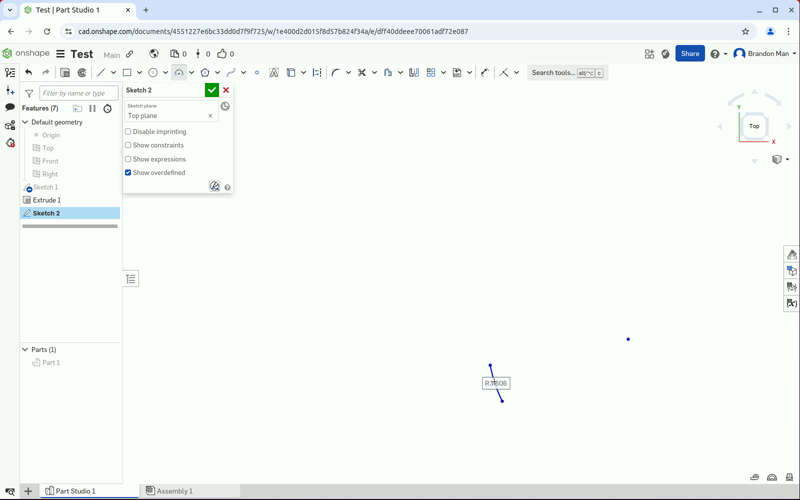
scroll(-6)
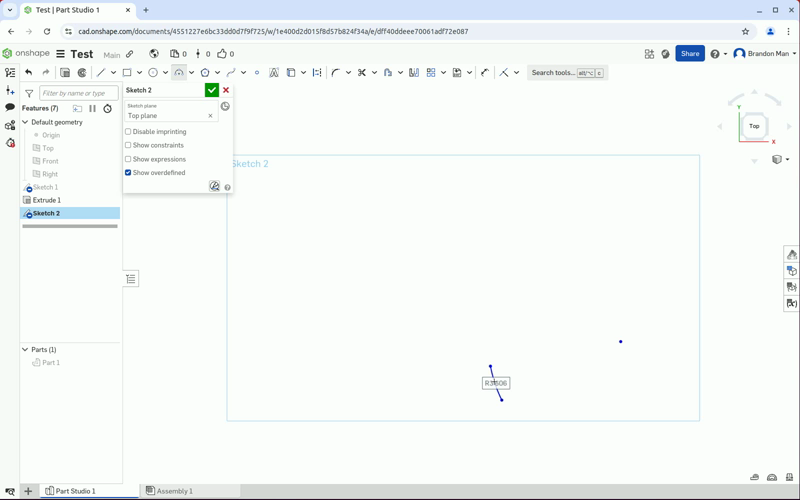
scroll(-6)
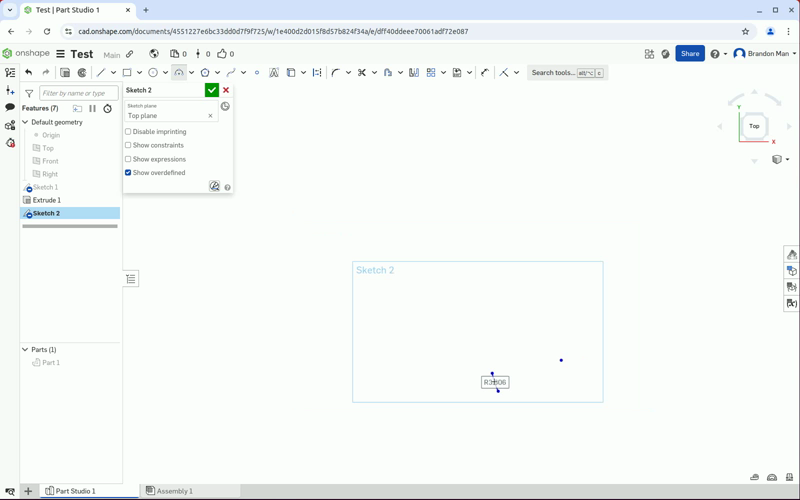
scroll(-6)
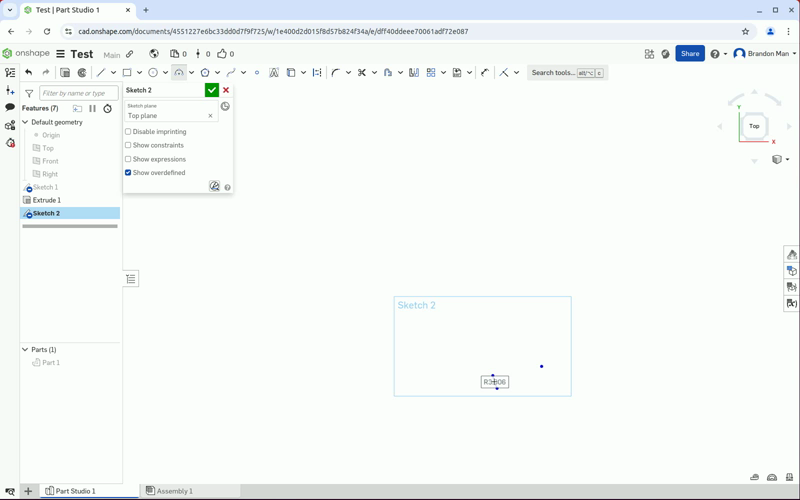
scroll(-6)
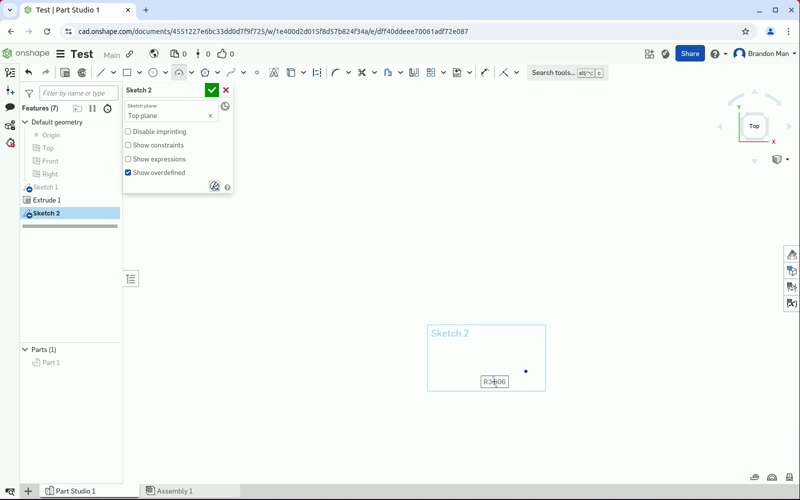
scroll(-6)
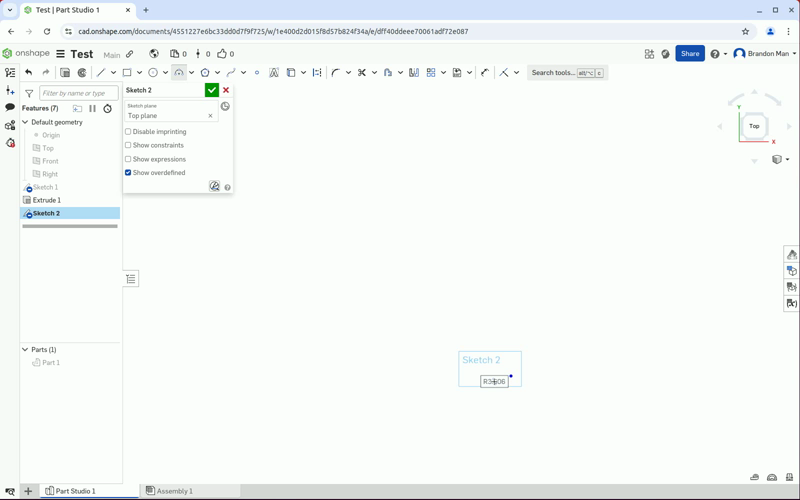
key_up(shift)
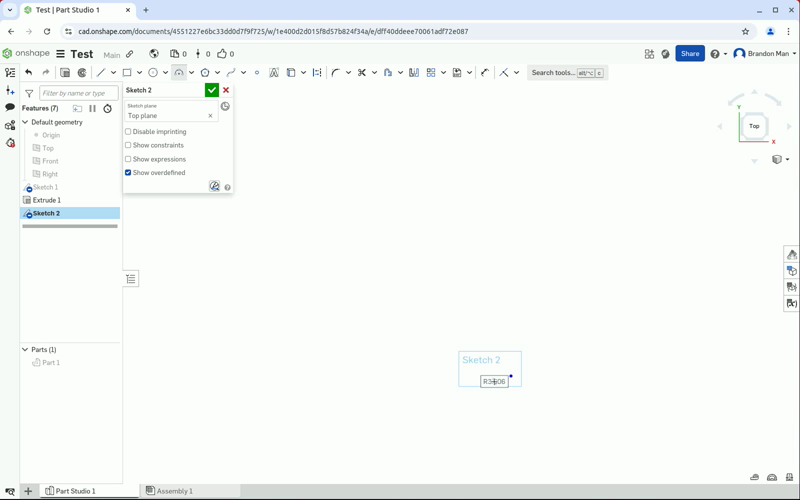
key(esc)
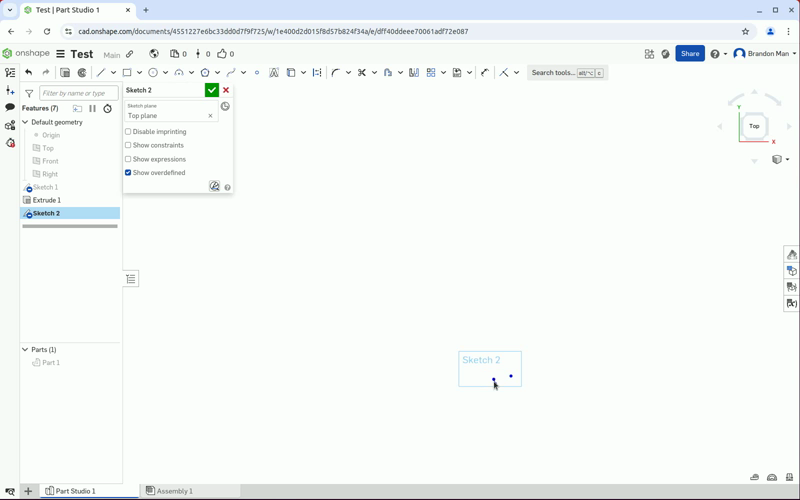
key(l)
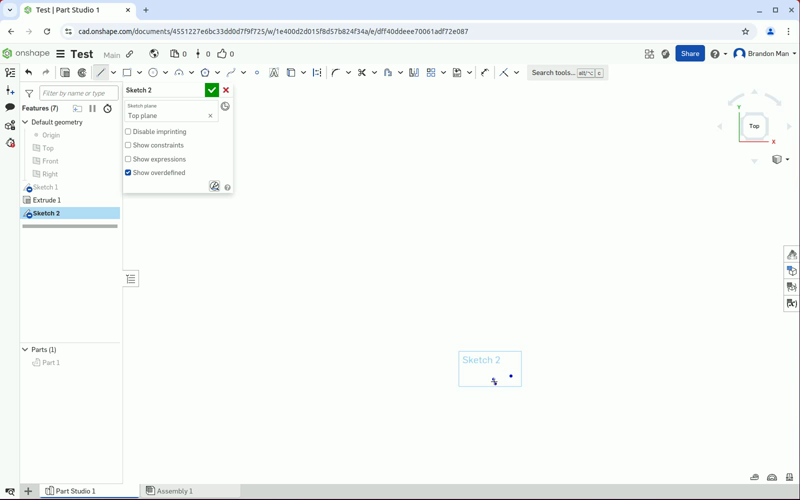
mouse_move(495, 383)
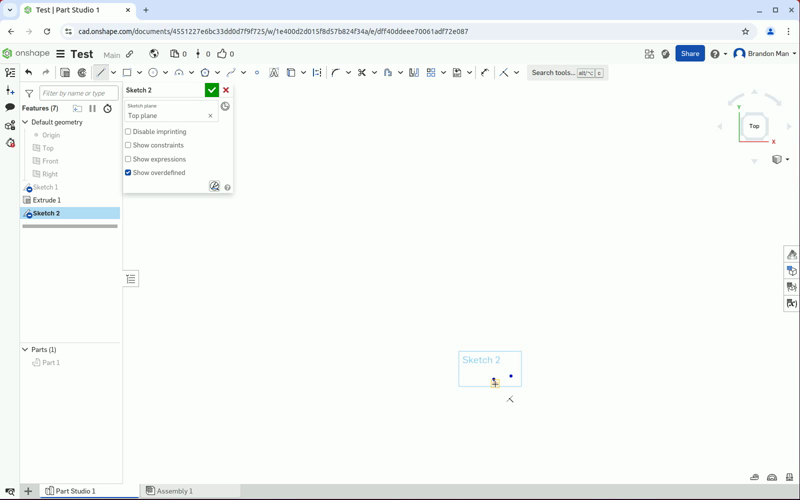
scroll(6)
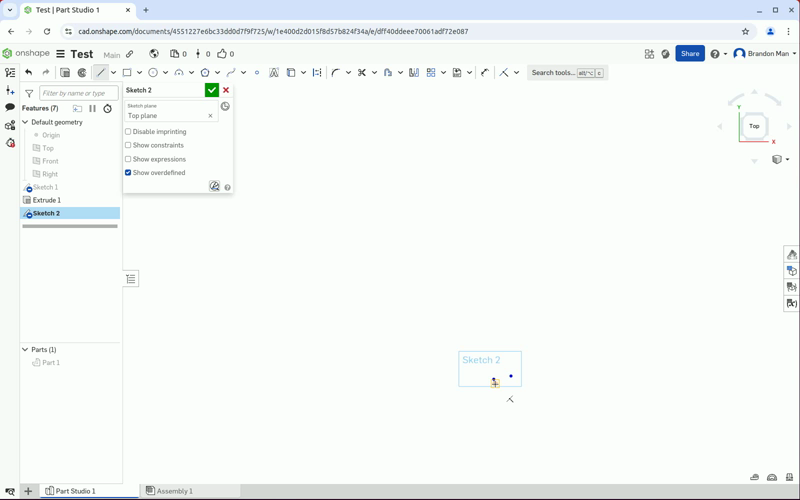
scroll(6)
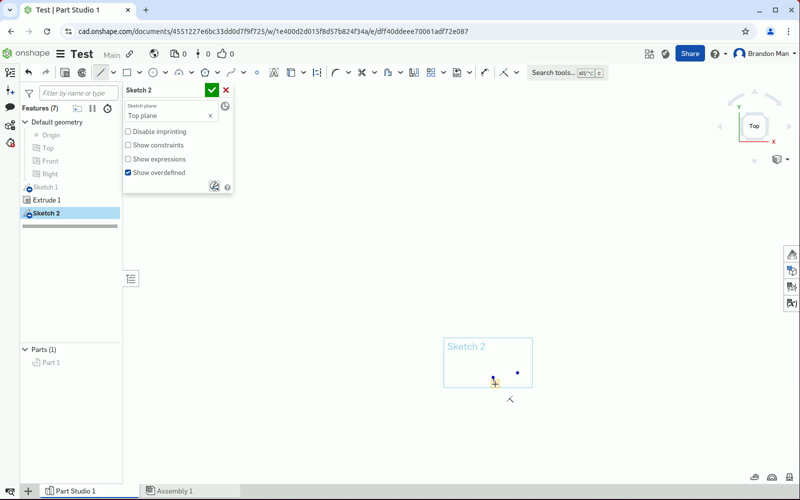
scroll(6)
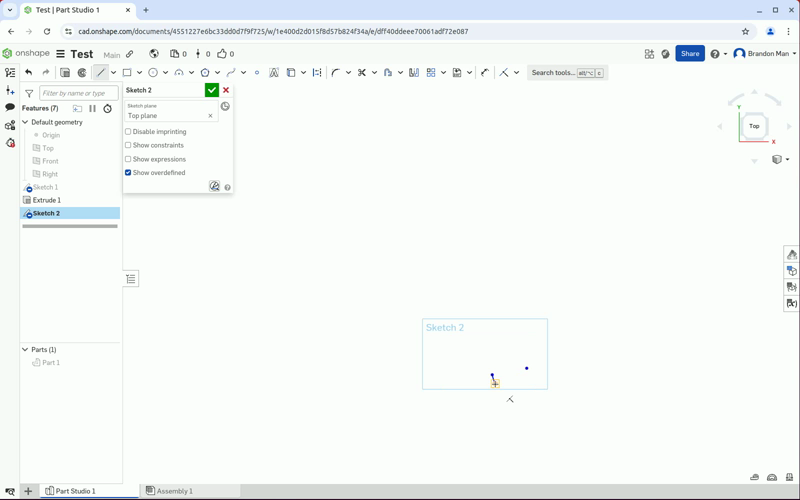
scroll(6)
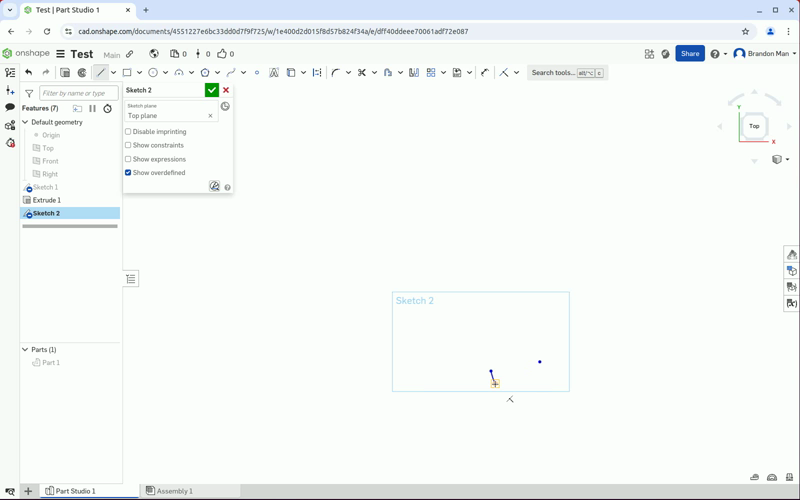
scroll(6)
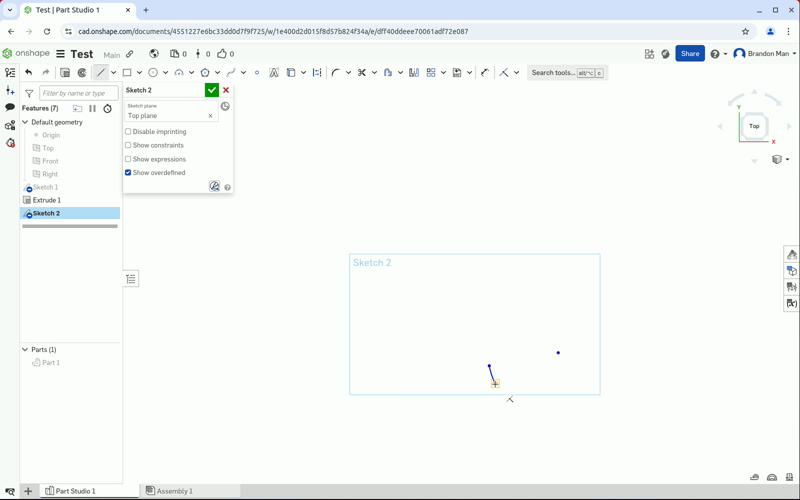
scroll(6)
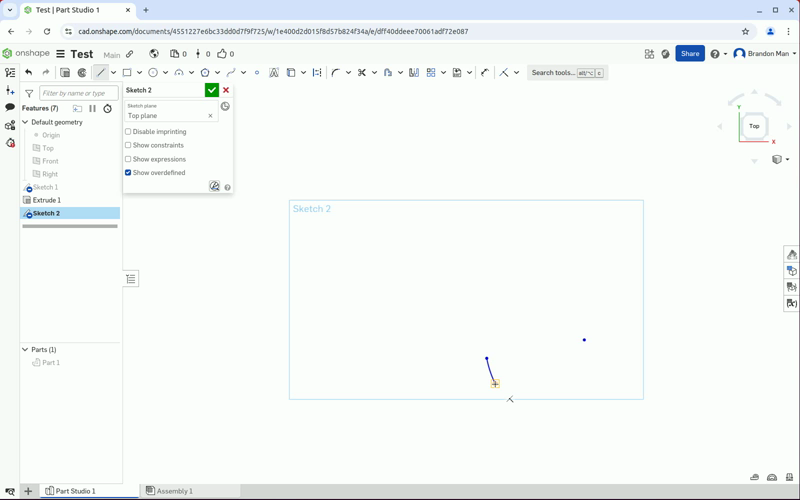
scroll(6)
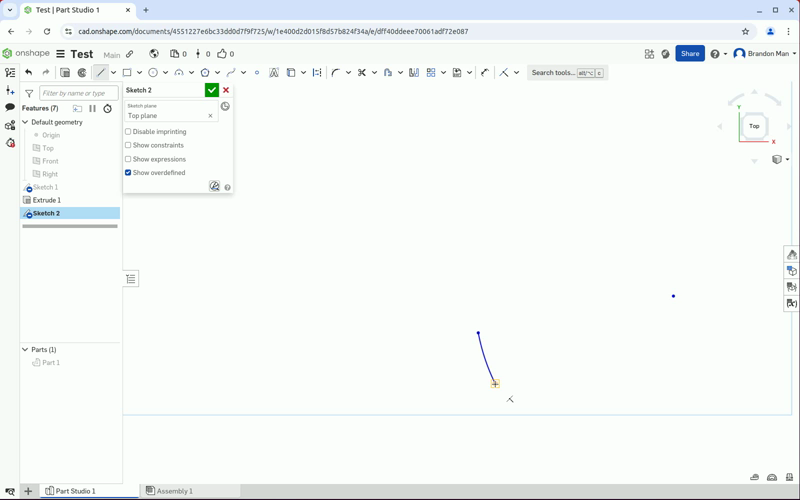
click(495, 383)
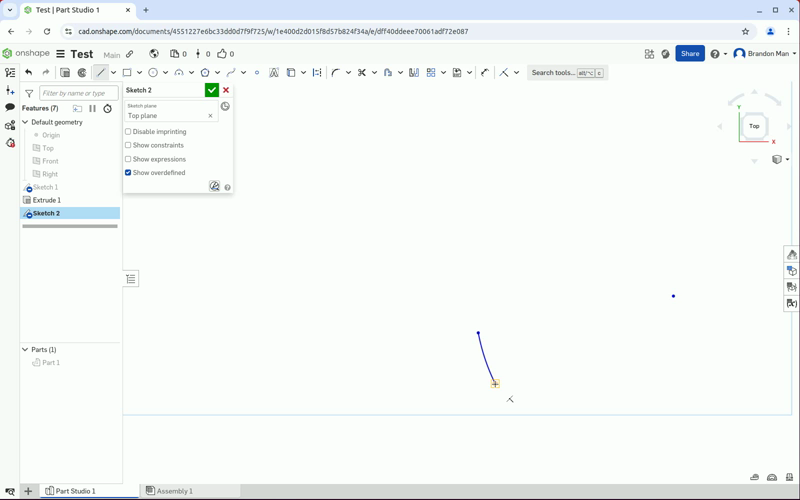
scroll(-6)
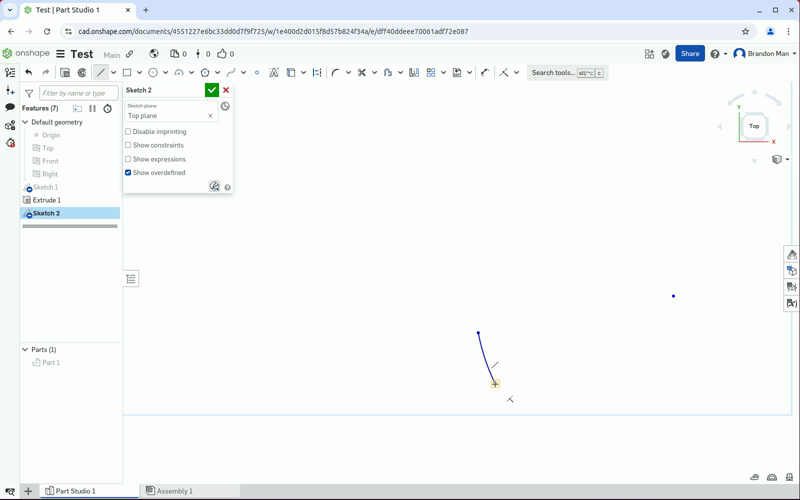
scroll(-6)
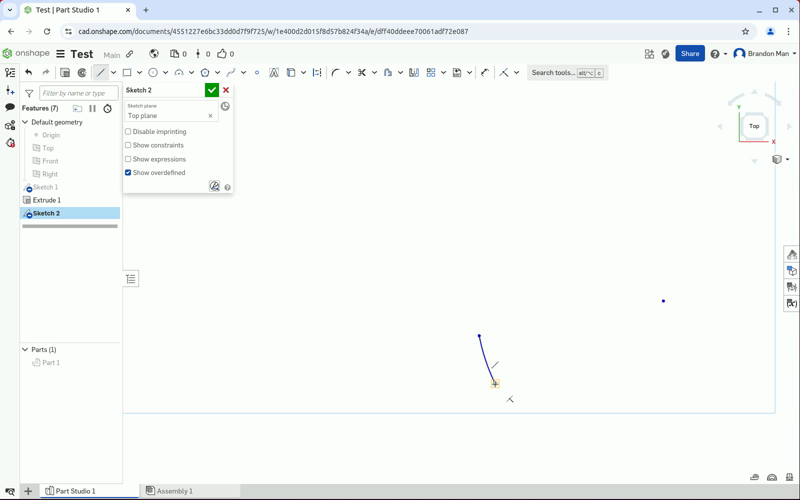
scroll(-6)
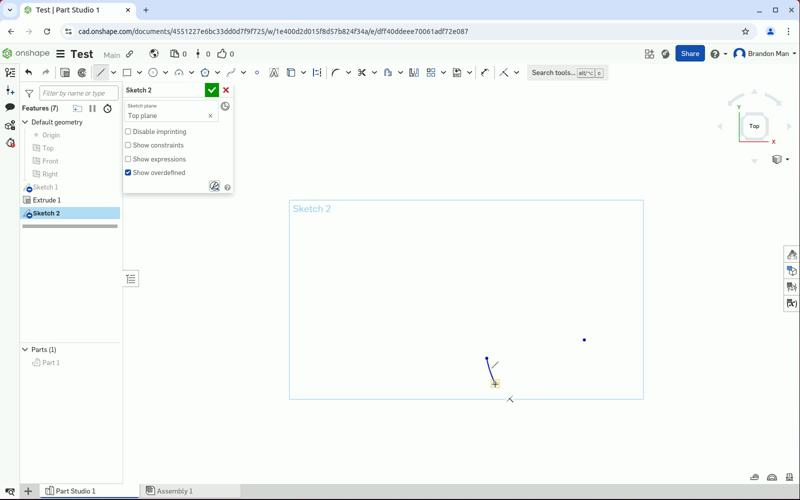
scroll(-6)
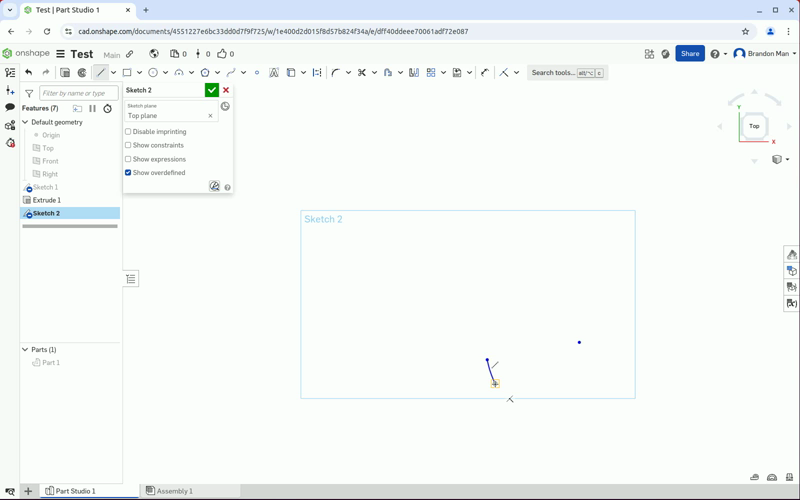
scroll(-6)
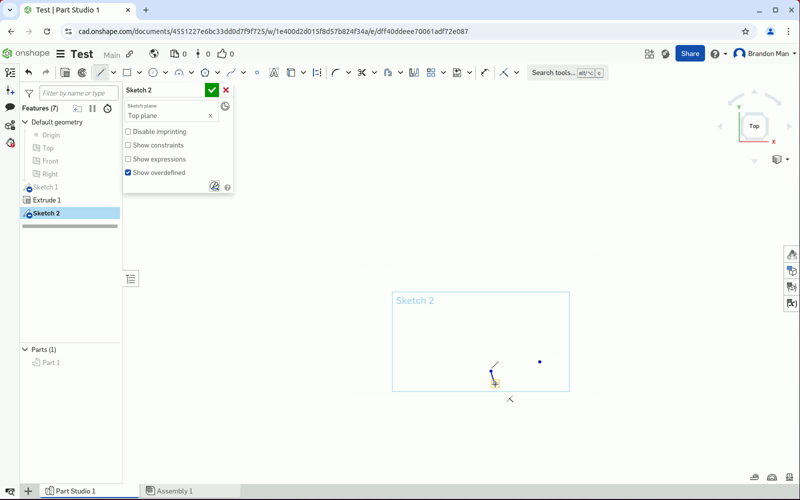
scroll(-6)
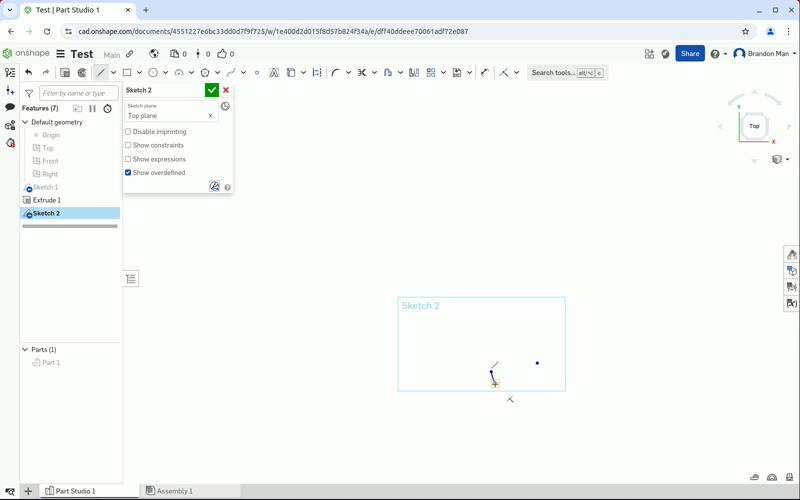
scroll(-6)
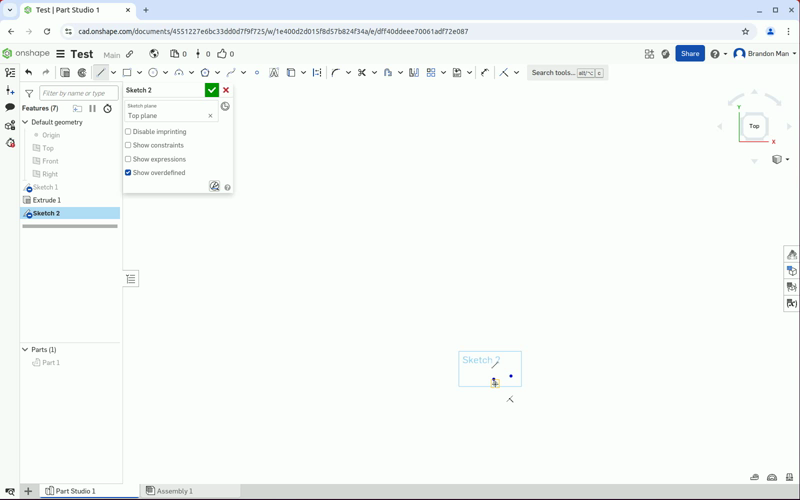
key_down(shift)
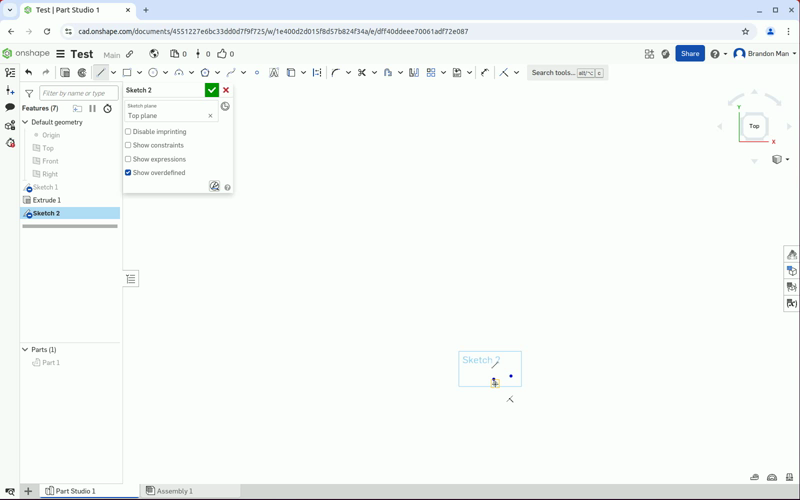
mouse_move(525, 383)
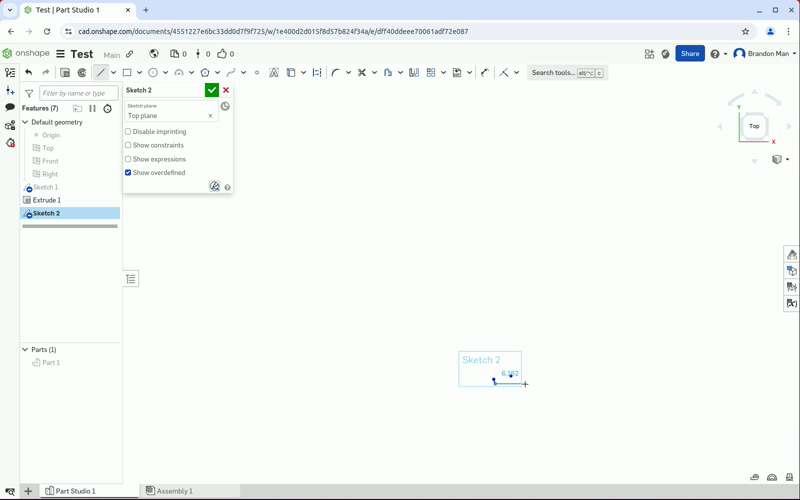
mouse_move(493, 379)
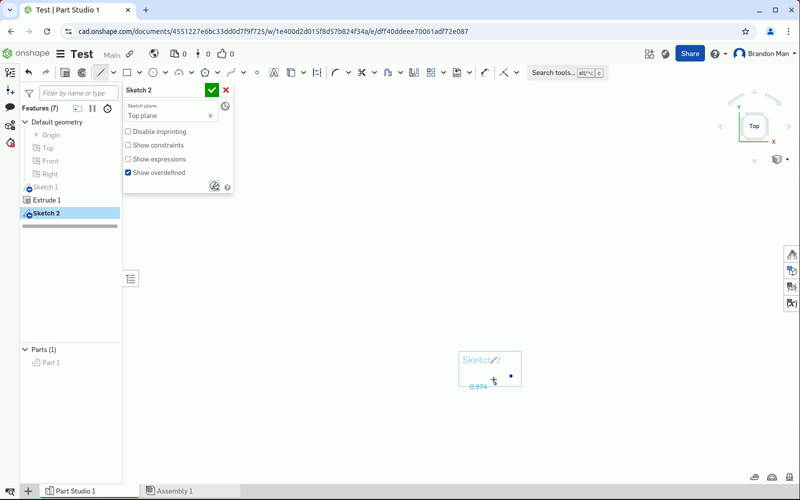
scroll(6)
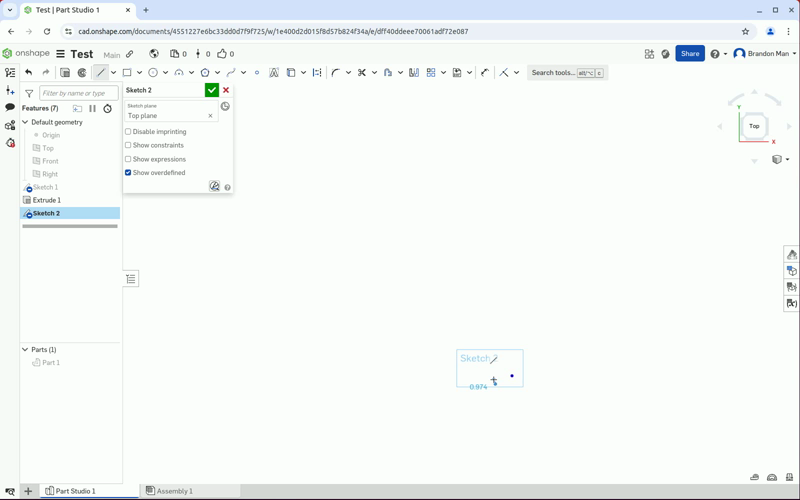
scroll(6)
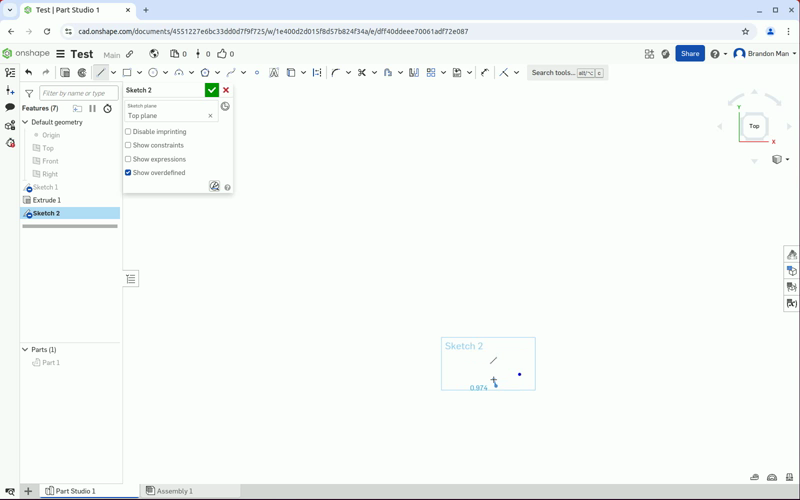
scroll(6)
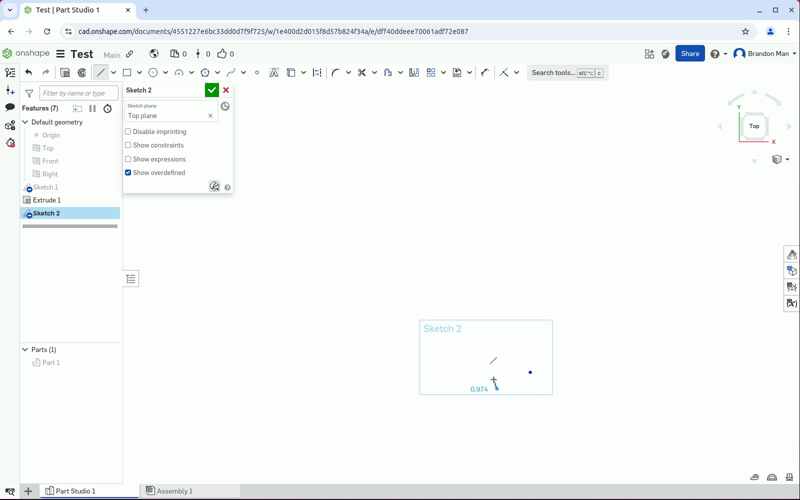
scroll(6)
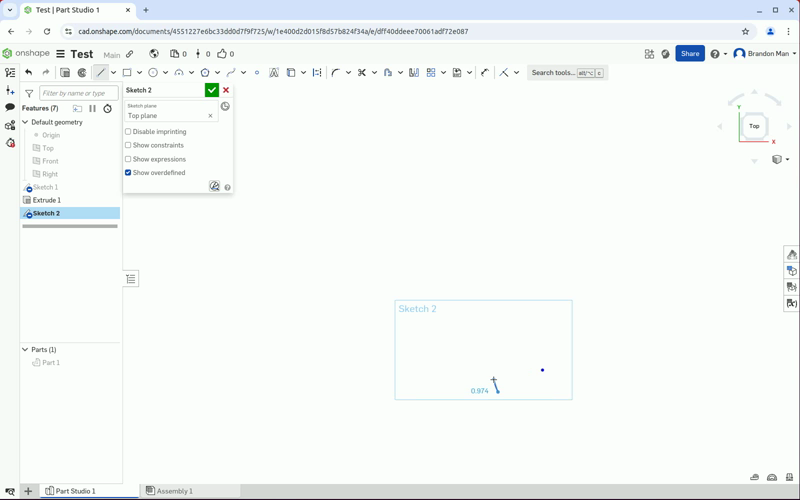
scroll(6)
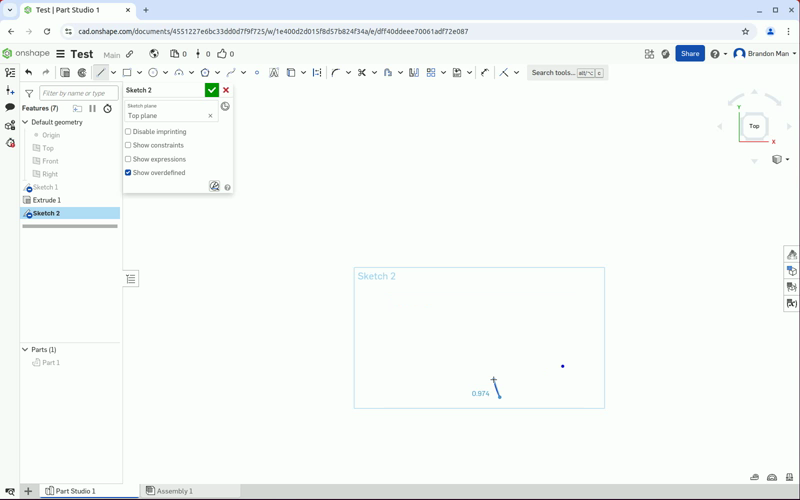
scroll(6)
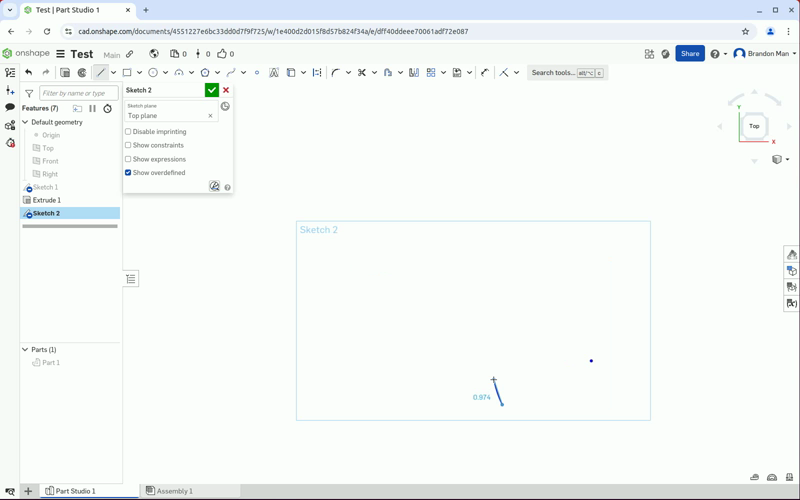
scroll(6)
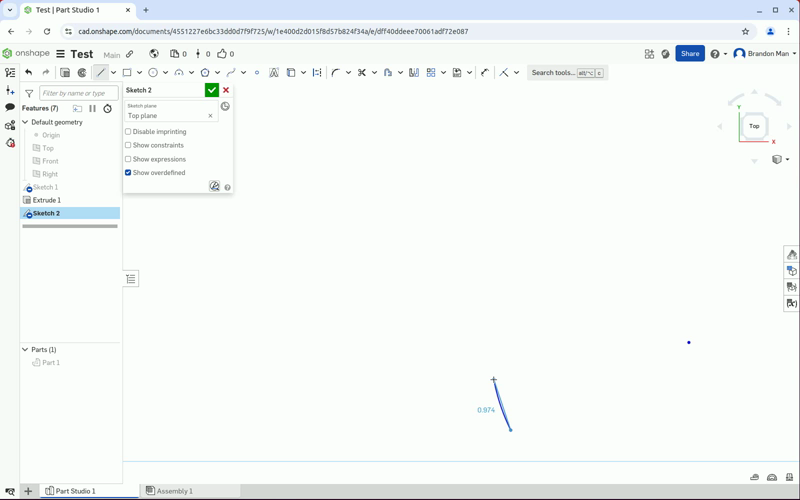
click(493, 379)
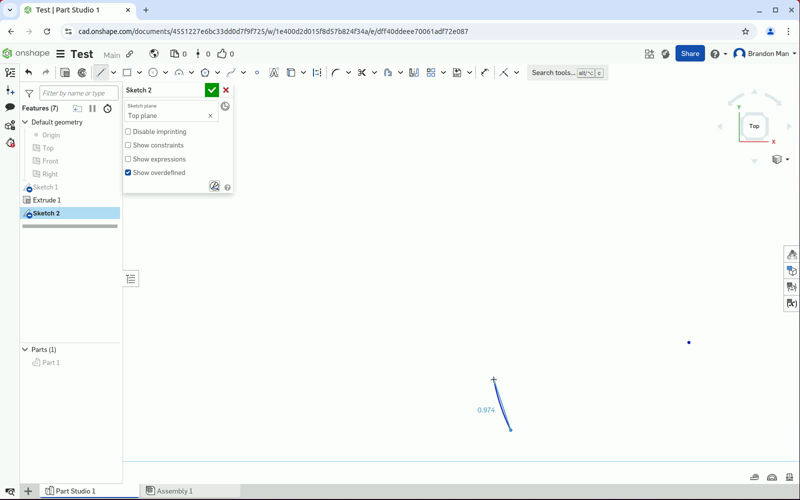
scroll(-6)
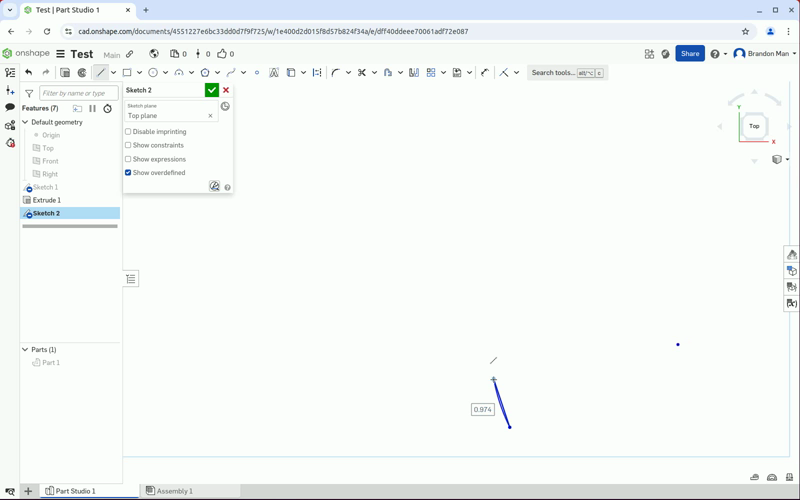
scroll(-6)
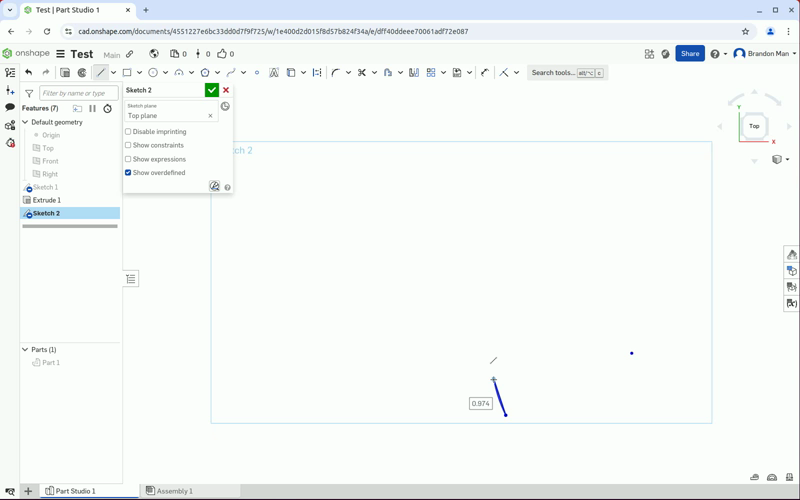
scroll(-6)
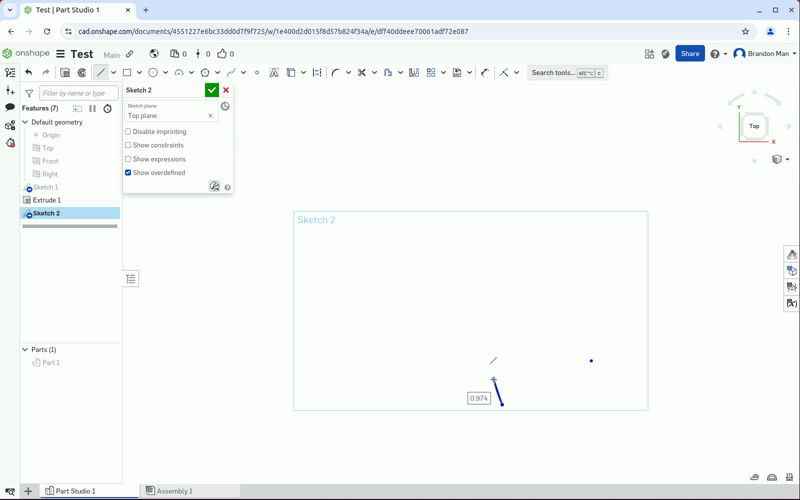
scroll(-6)
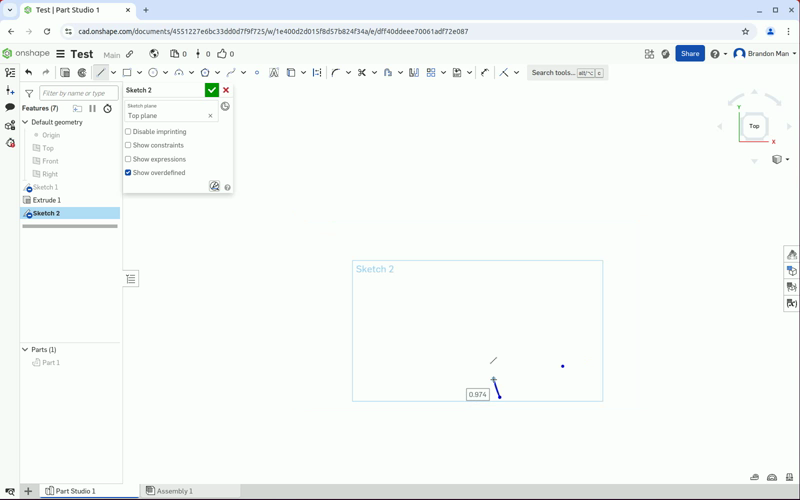
scroll(-6)
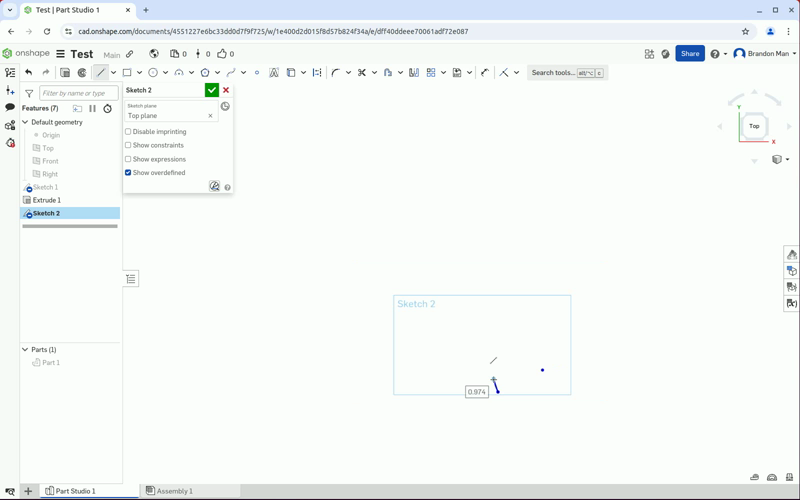
scroll(-6)
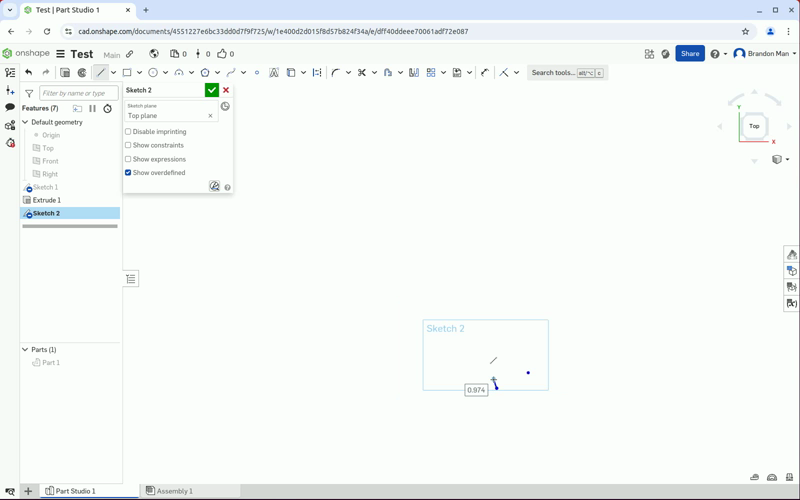
scroll(-6)
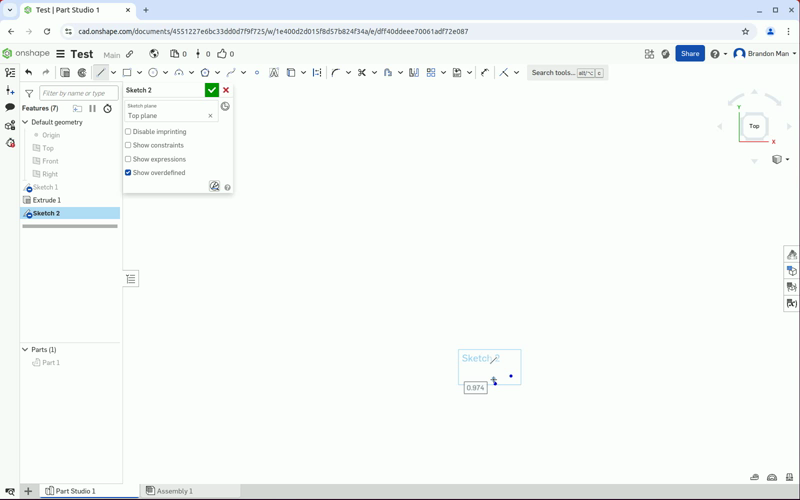
key_up(shift)
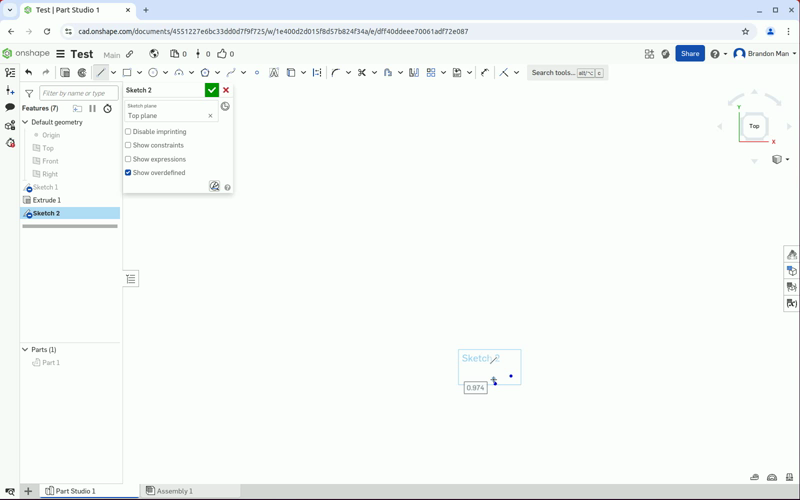
key(esc)
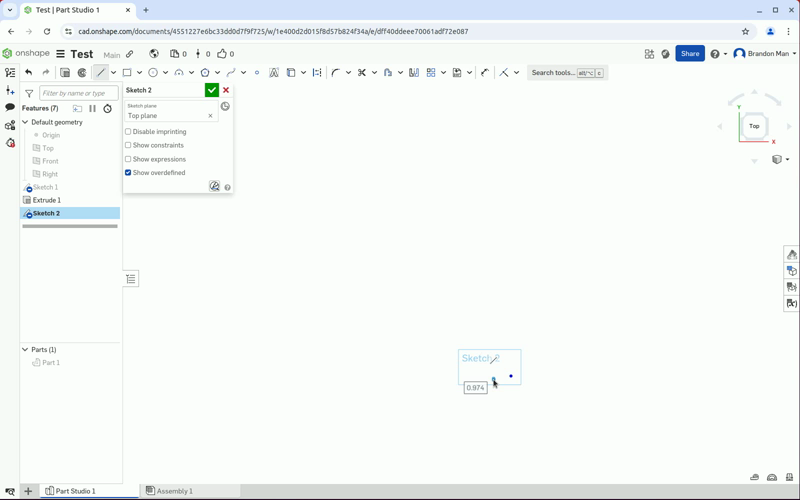
mouse_move(493, 379)
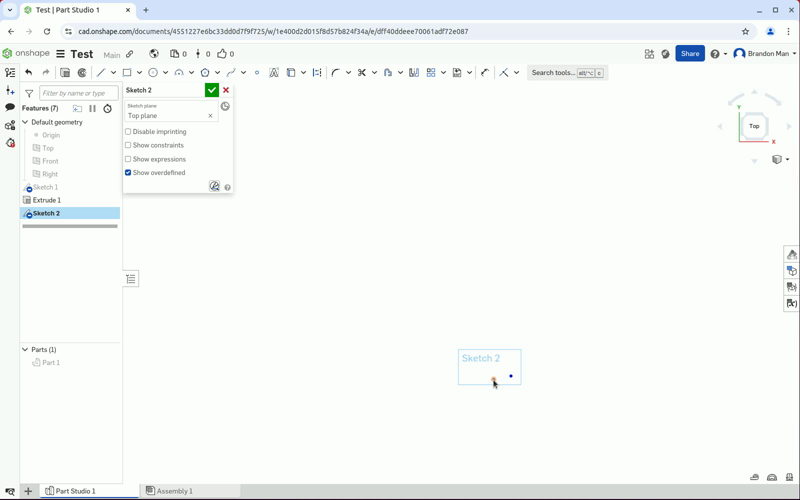
scroll(6)
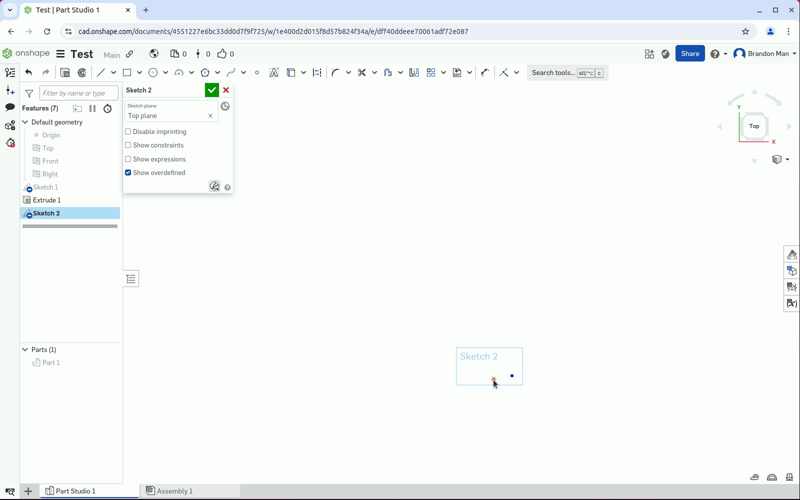
scroll(6)
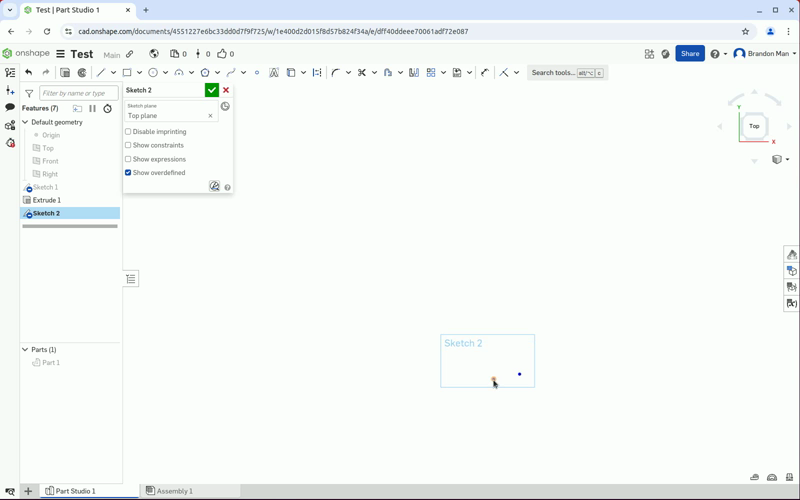
scroll(6)
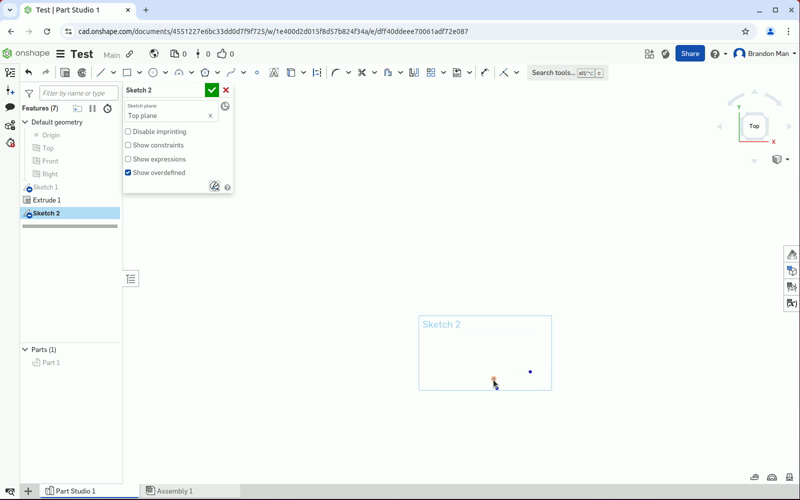
scroll(6)
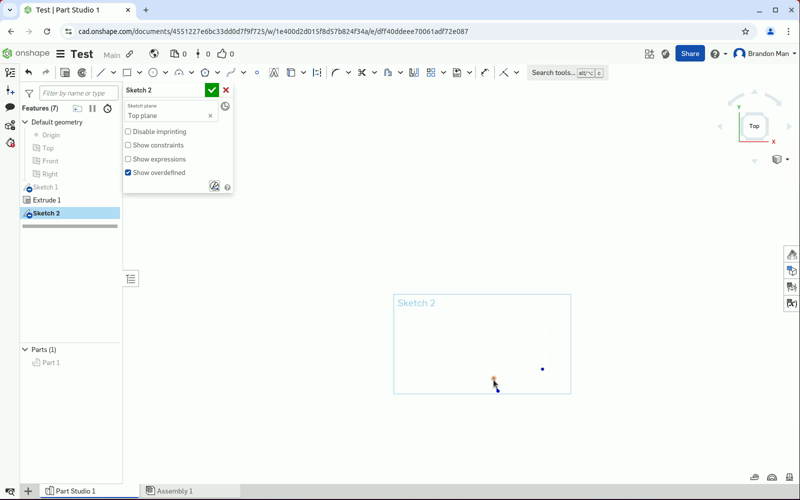
scroll(6)
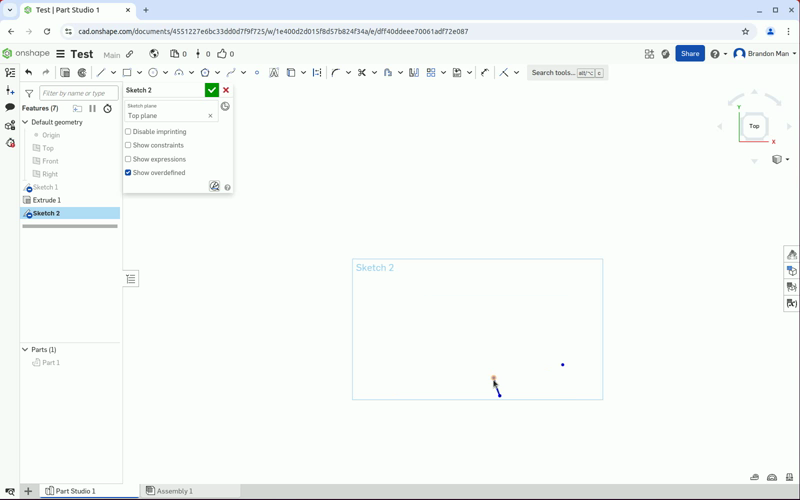
scroll(6)
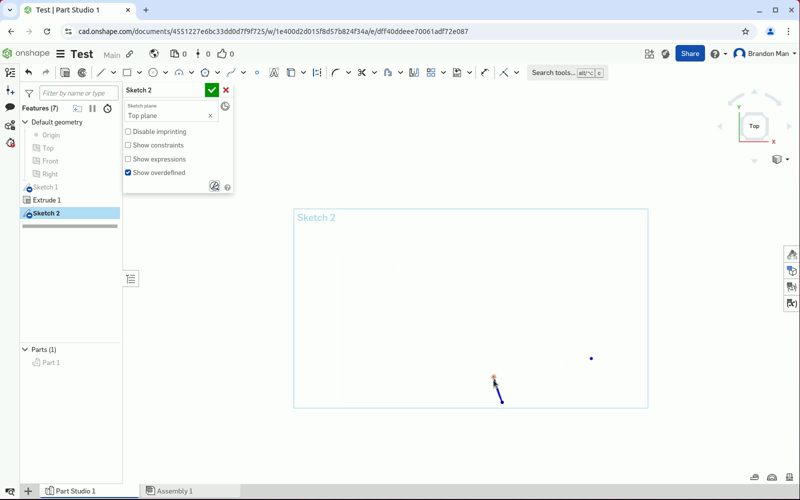
scroll(6)
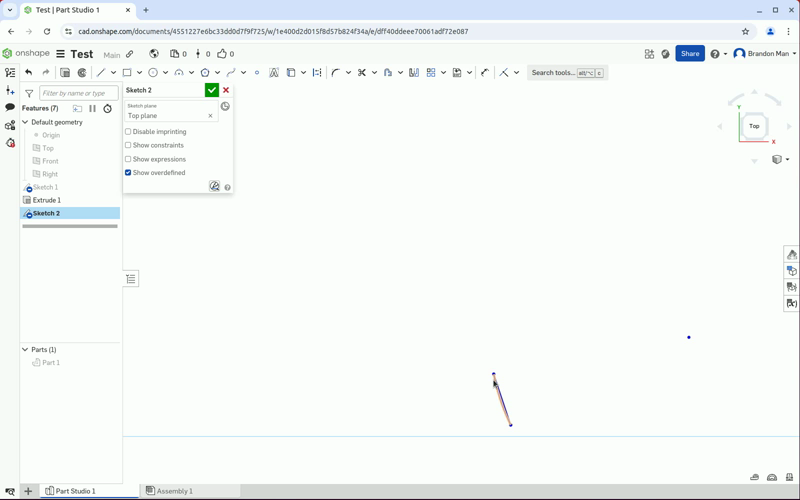
click(493, 379)
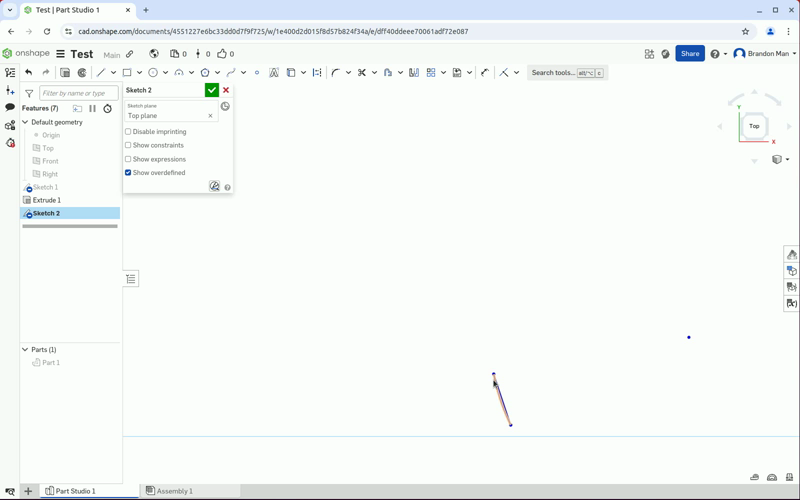
scroll(-6)
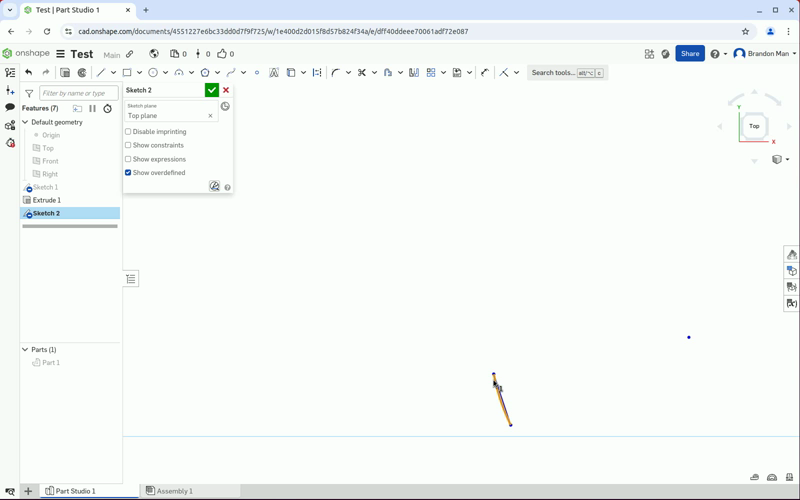
scroll(-6)
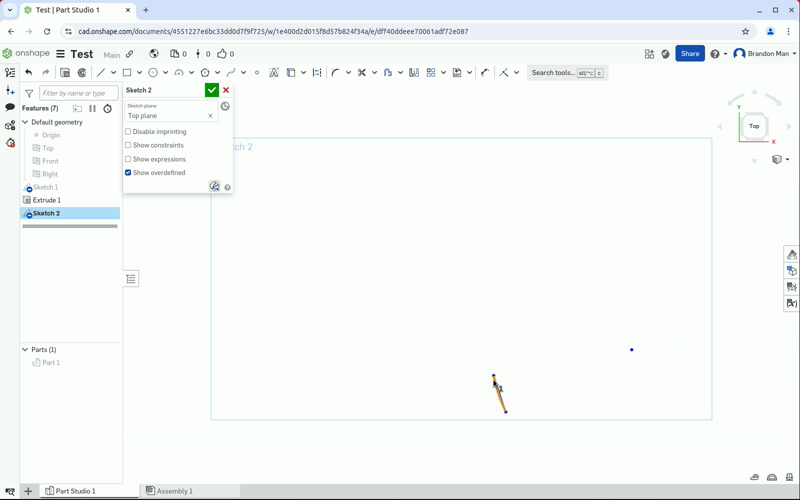
scroll(-6)
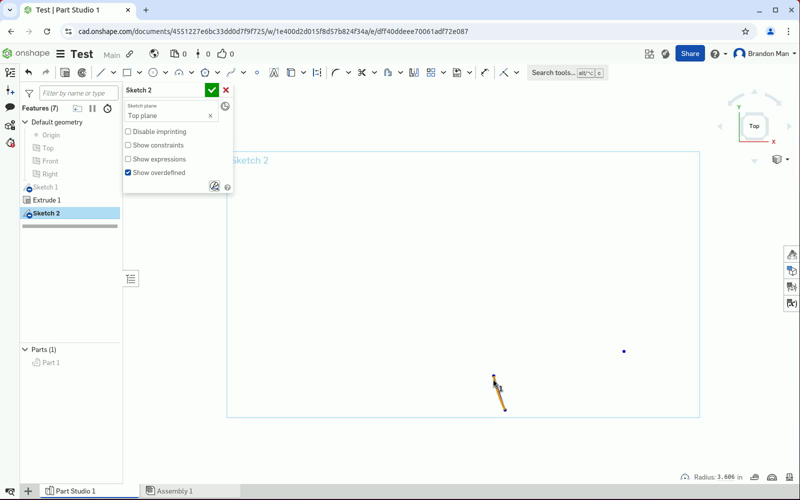
scroll(-6)
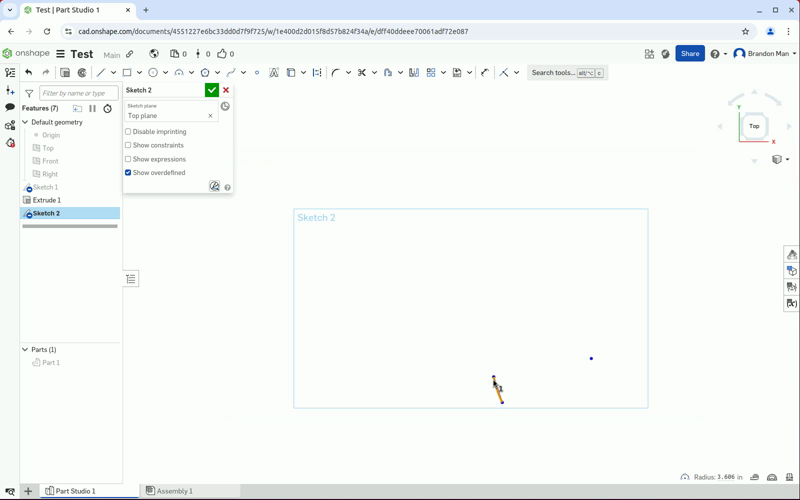
scroll(-6)
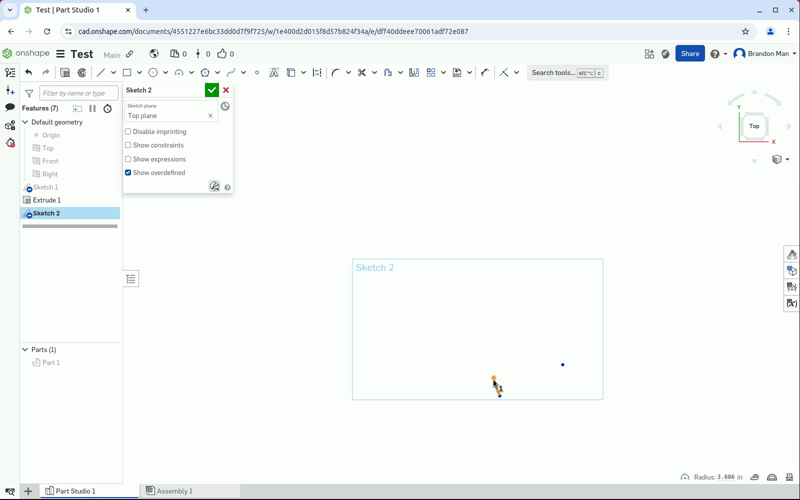
scroll(-6)
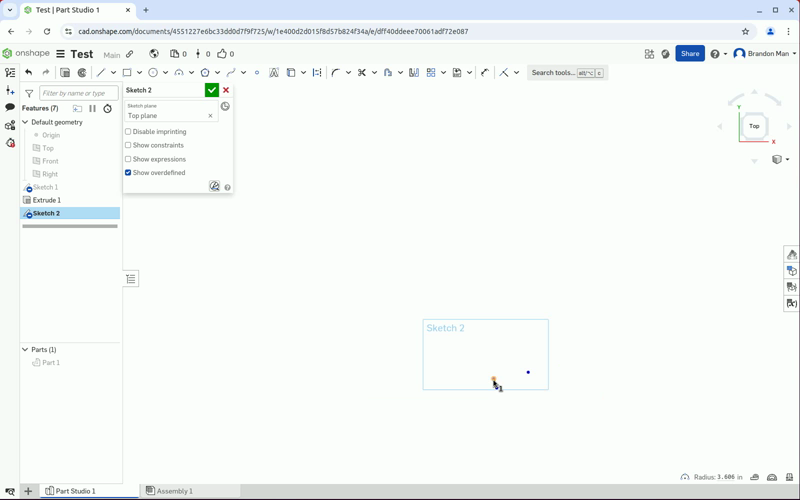
scroll(-6)
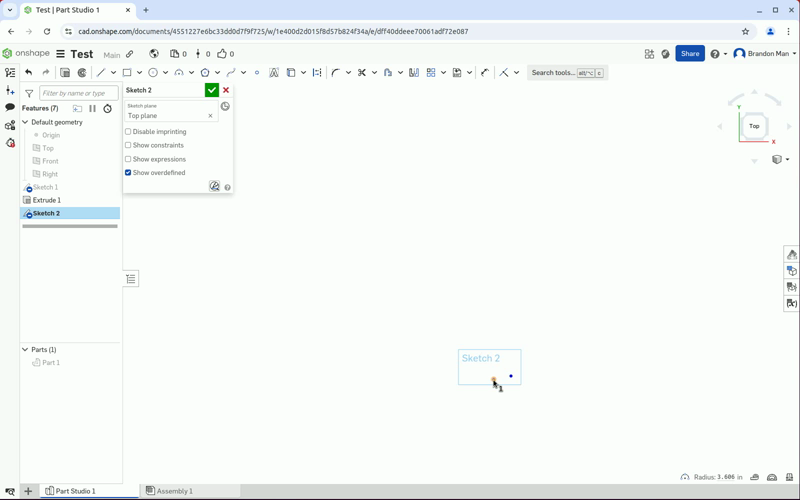
mouse_move(73, 352)
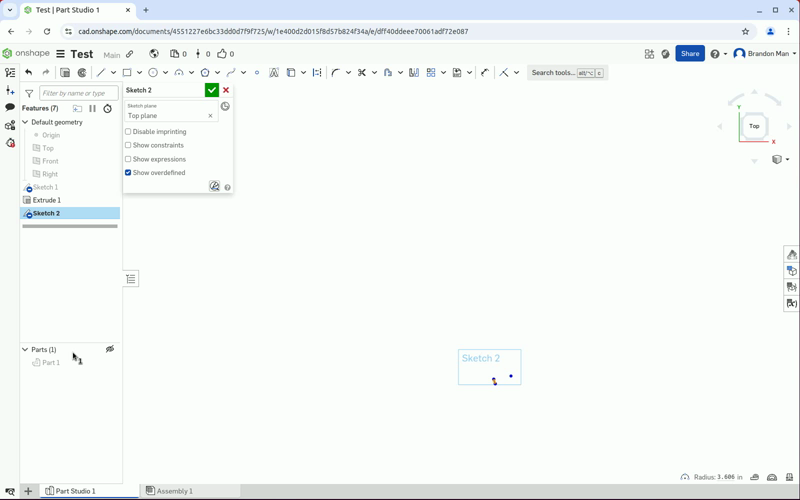
key(shift+y)
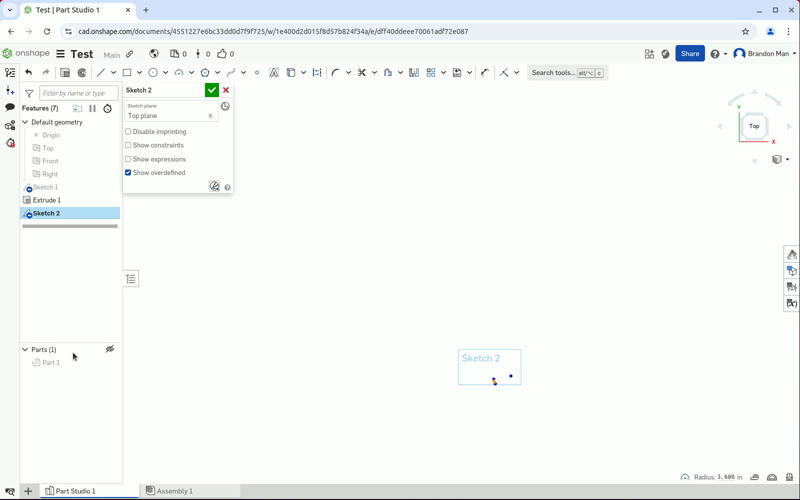
key(shift+e)
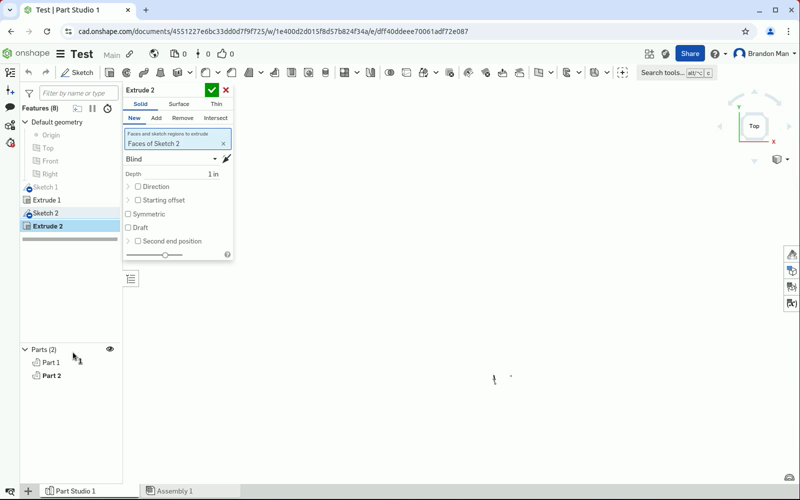
mouse_move(143, 106)
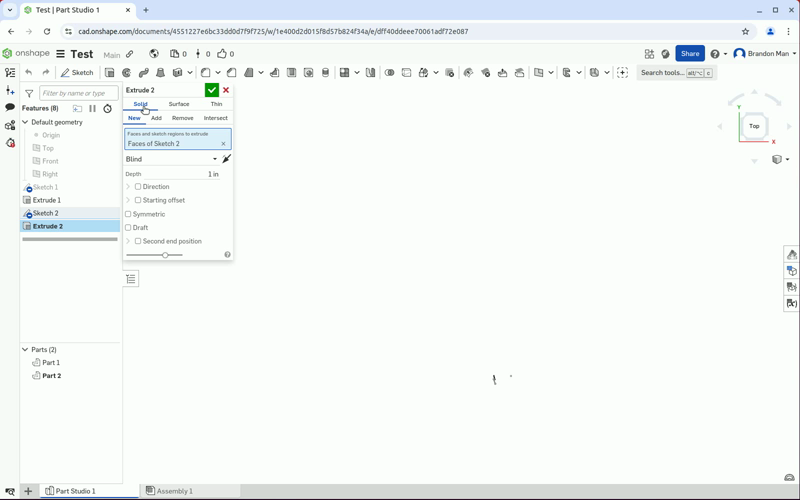
click(143, 106)
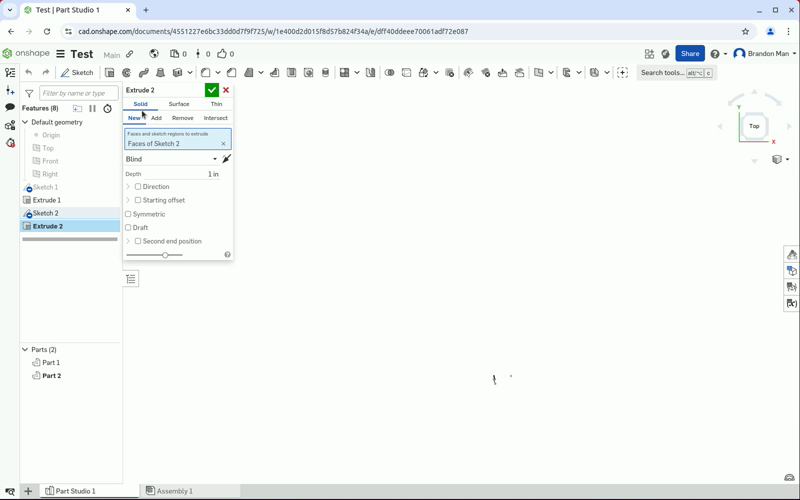
mouse_move(137, 120)
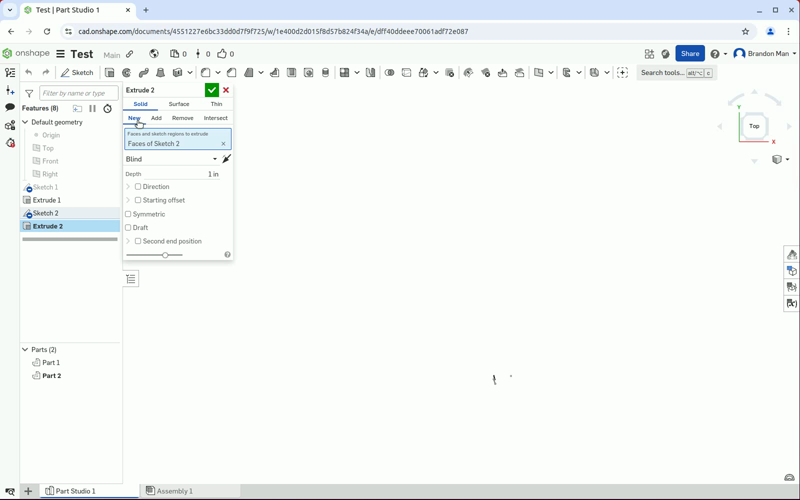
click(137, 120)
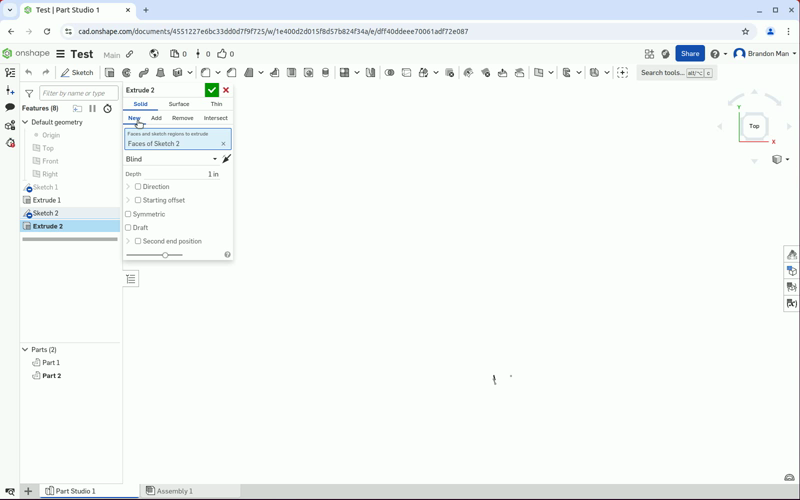
key(tab, 4)
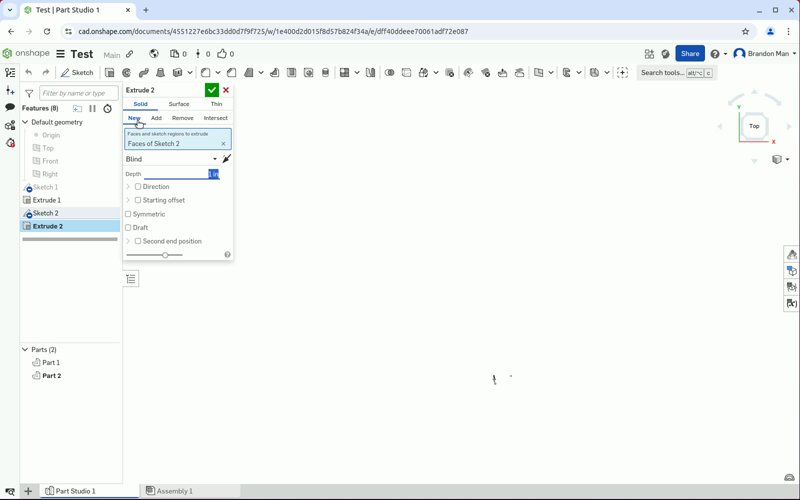
text(8.184)
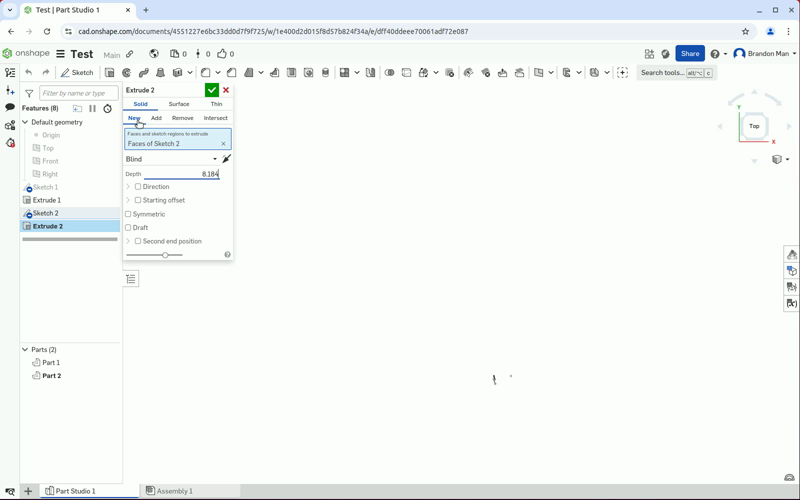
key(enter)
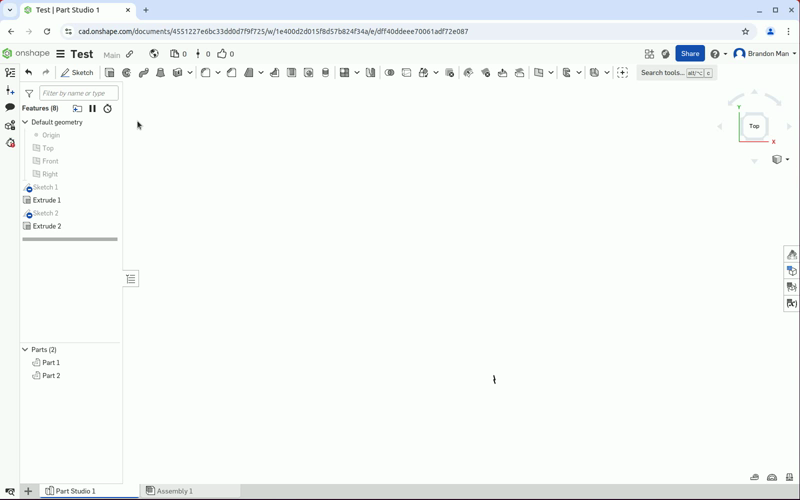
key(shift+h)
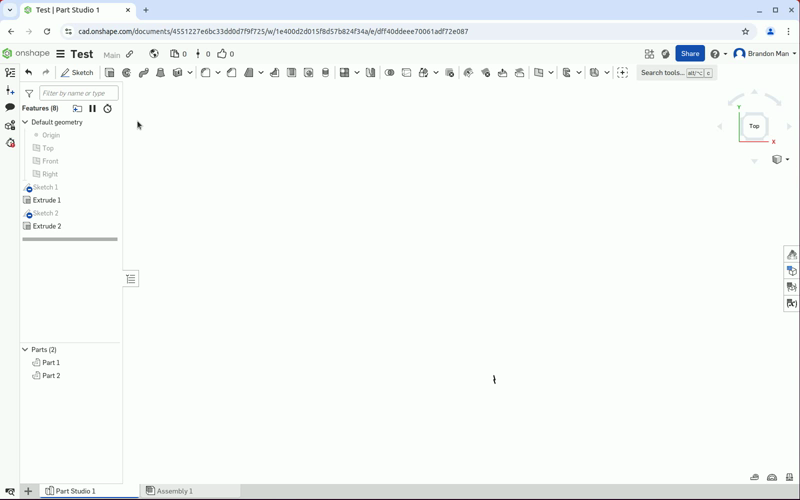
key(shift+h)
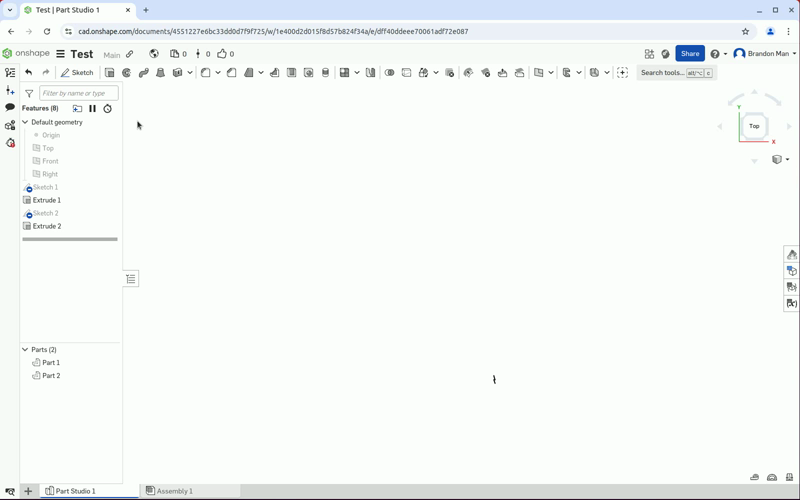
mouse_move(73, 189)
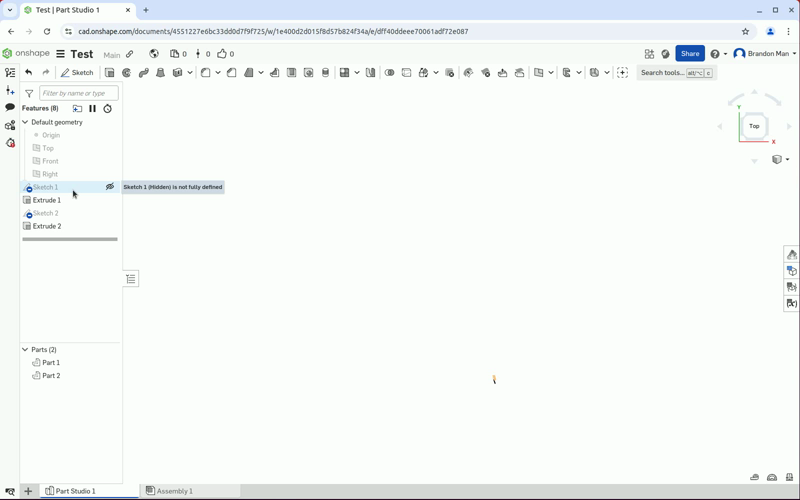
click(73, 189)
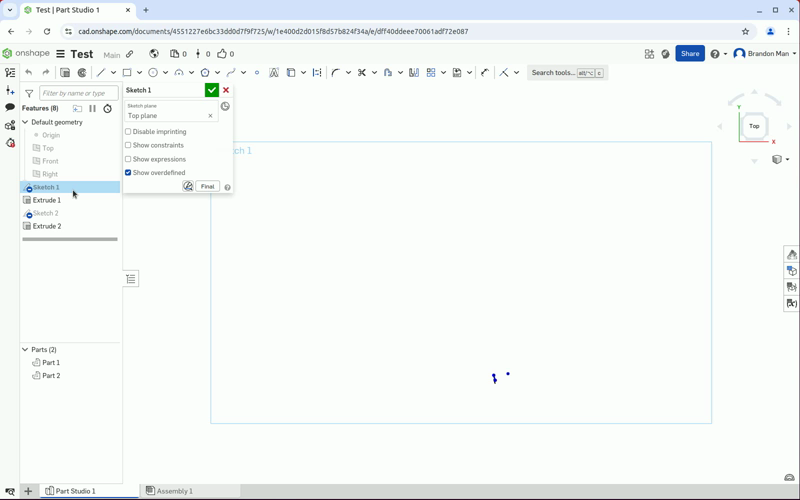
mouse_move(229, 92)
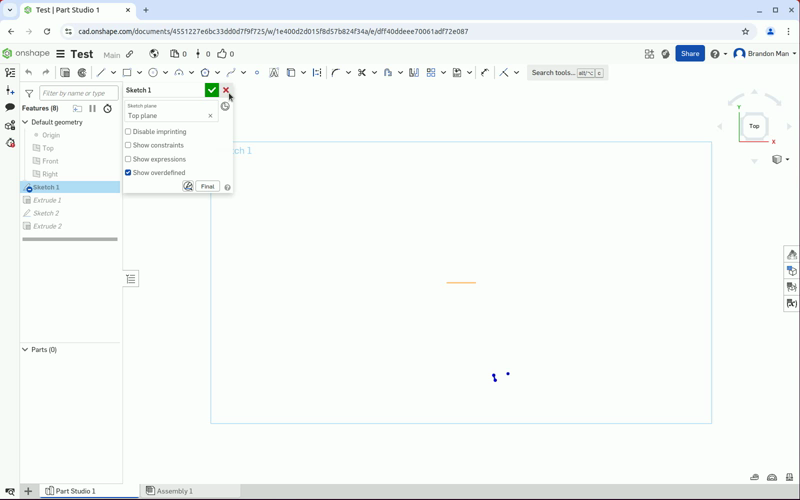
click(229, 92)
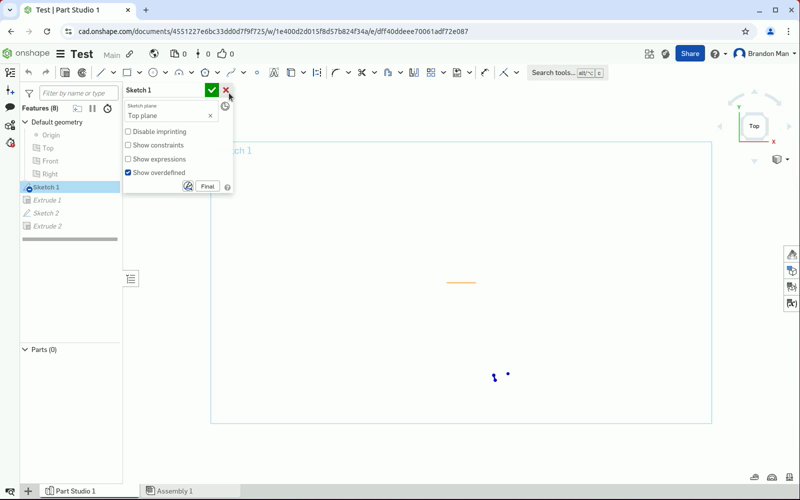
key(shift+s)
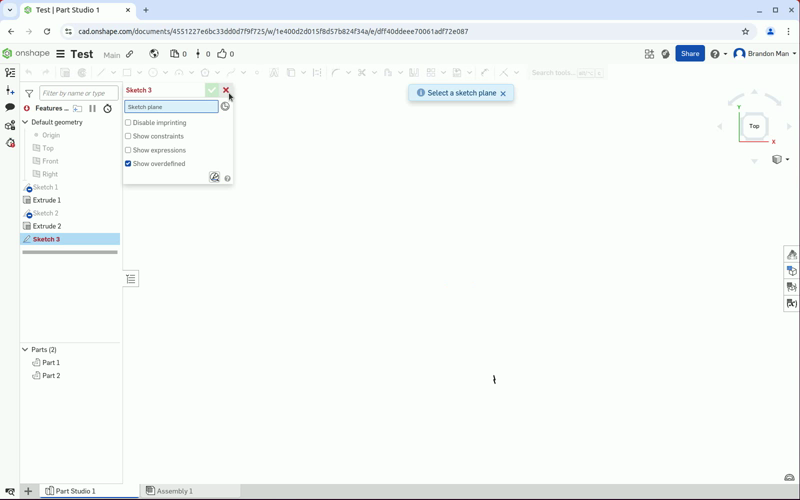
mouse_move(73, 150)
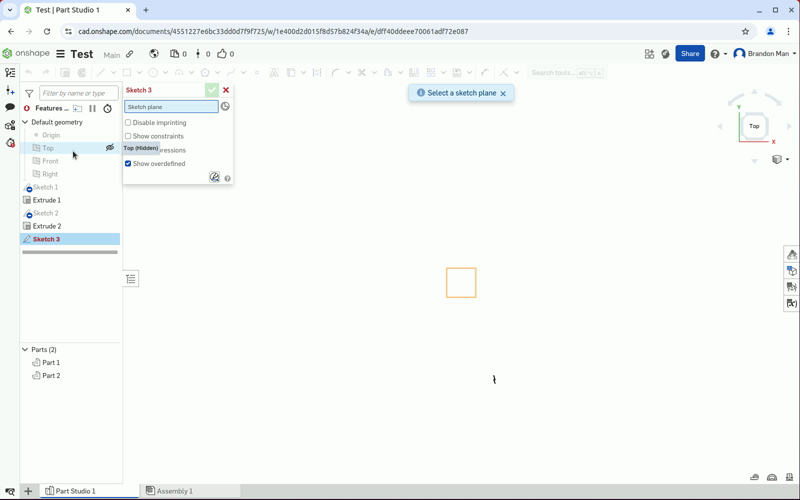
click(73, 150)
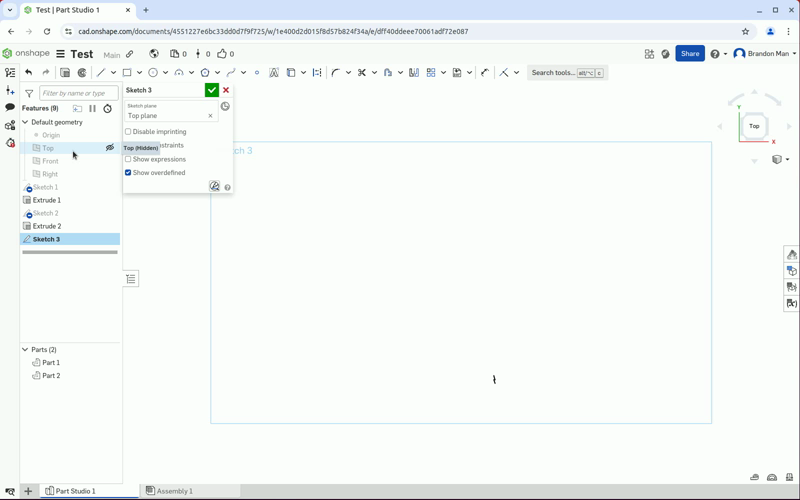
mouse_move(73, 352)
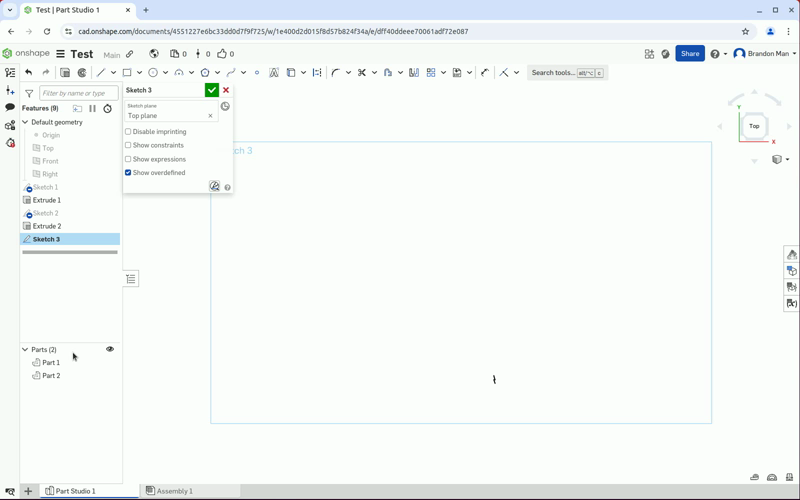
key(y)
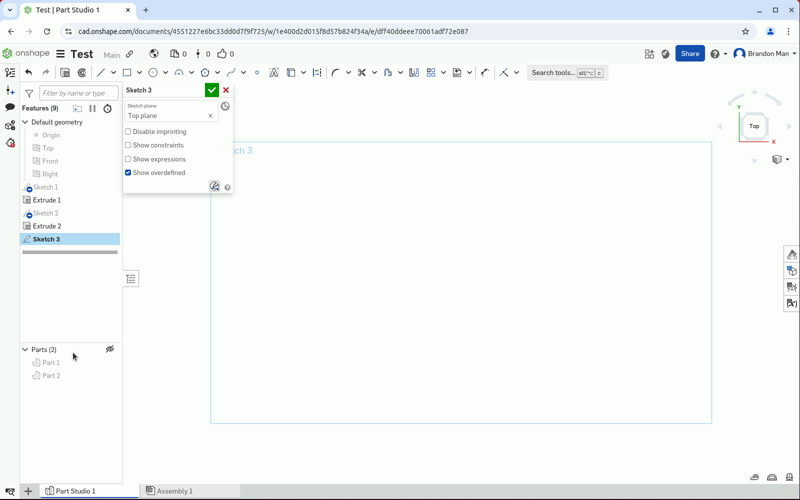
key(l)
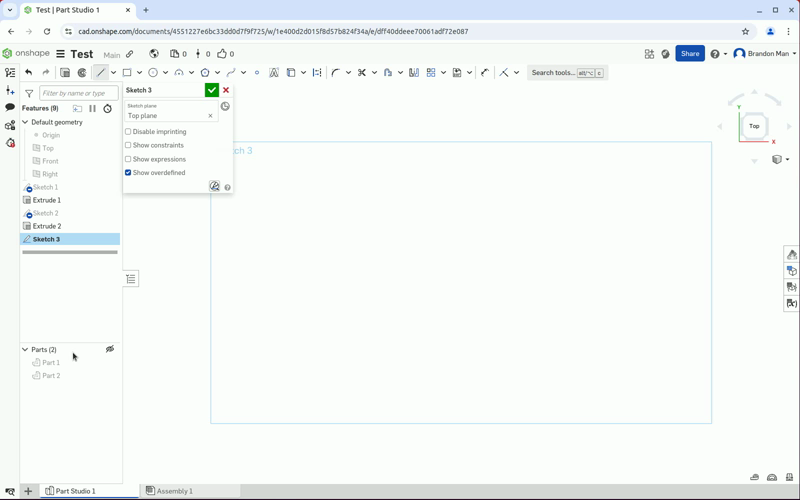
key_down(shift)
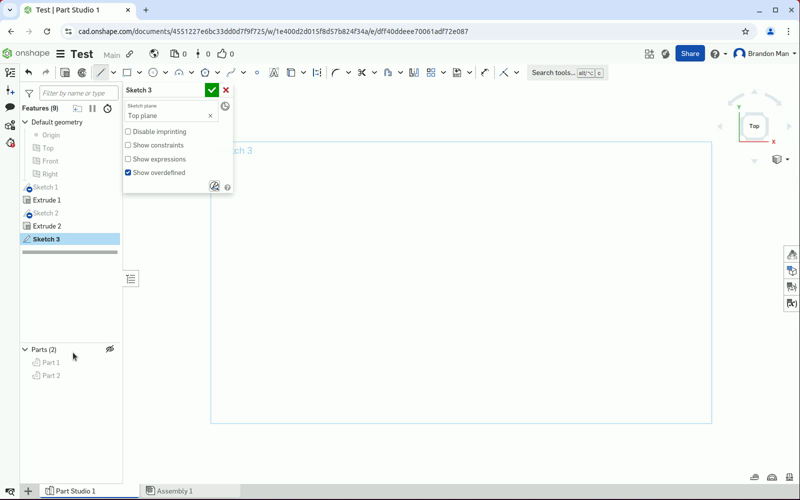
mouse_move(397, 249)
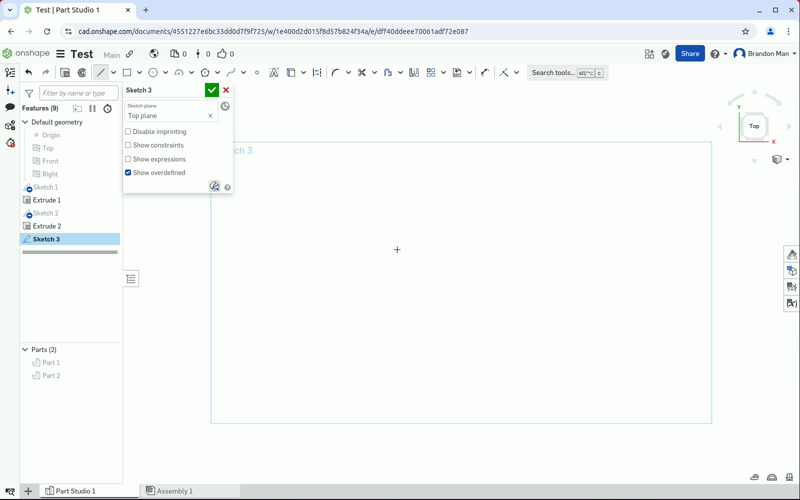
click(397, 249)
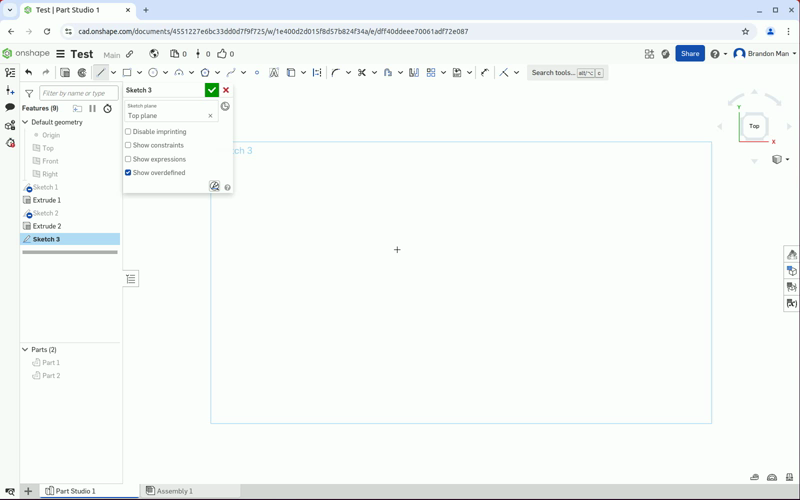
key_up(shift)
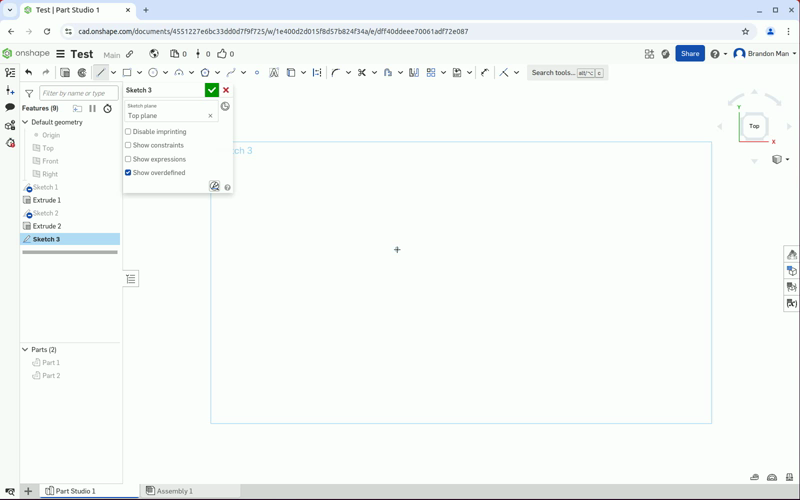
key_down(shift)
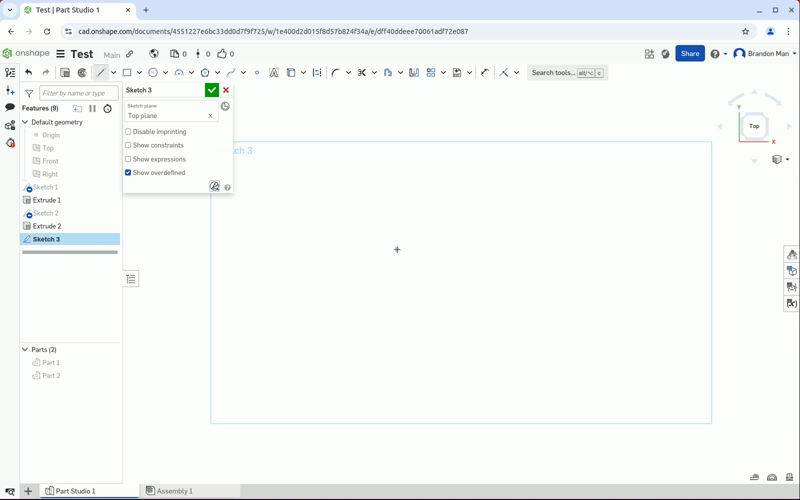
mouse_move(495, 249)
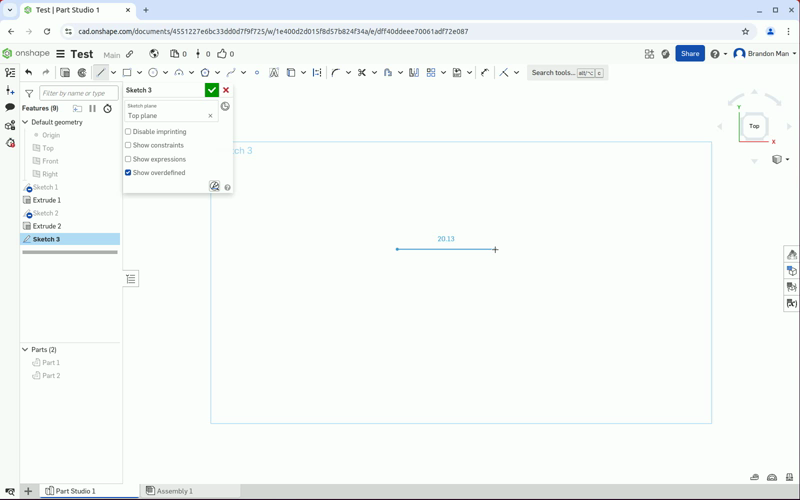
click(495, 249)
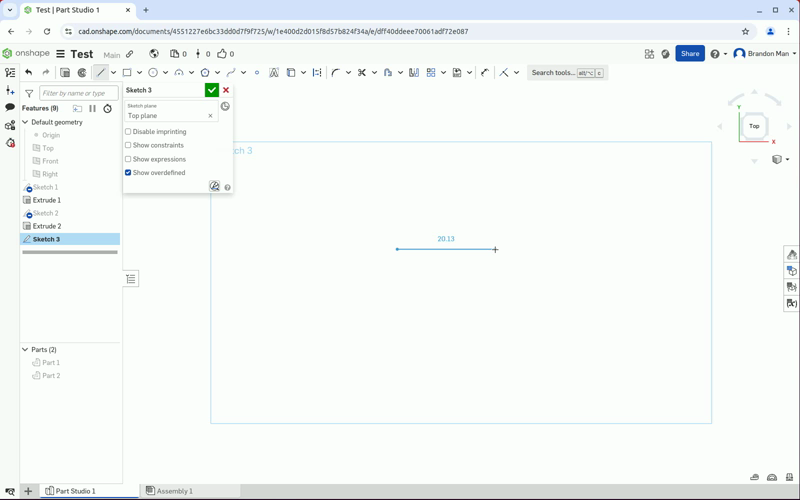
key_up(shift)
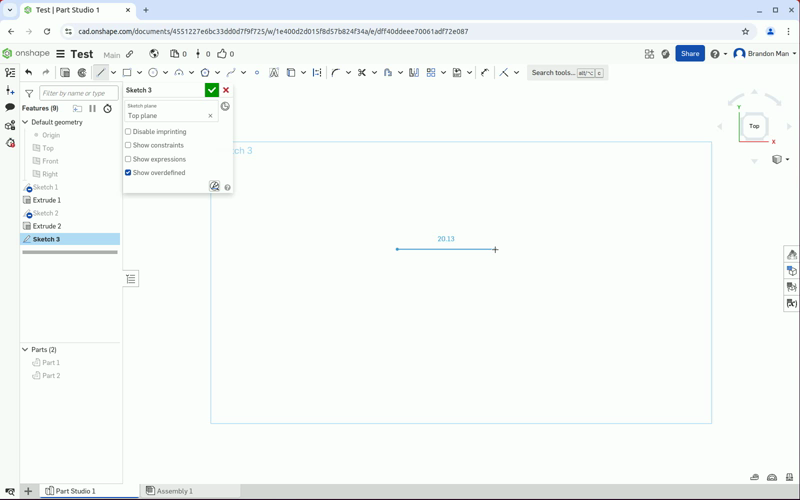
key(esc)
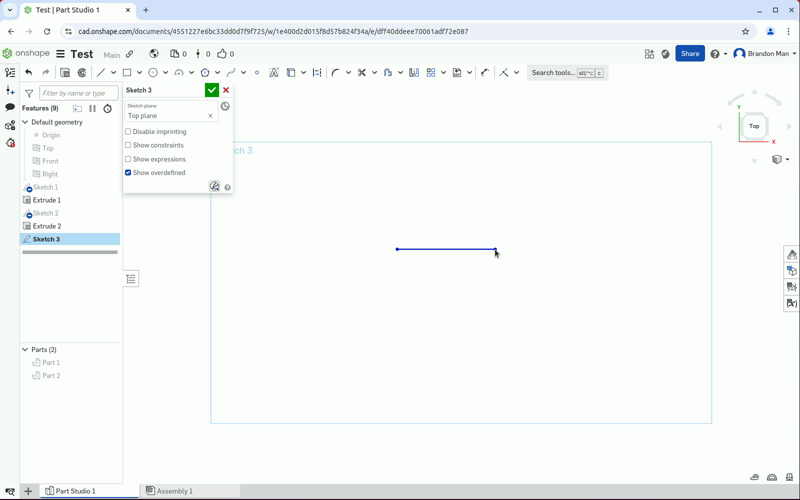
key(a)
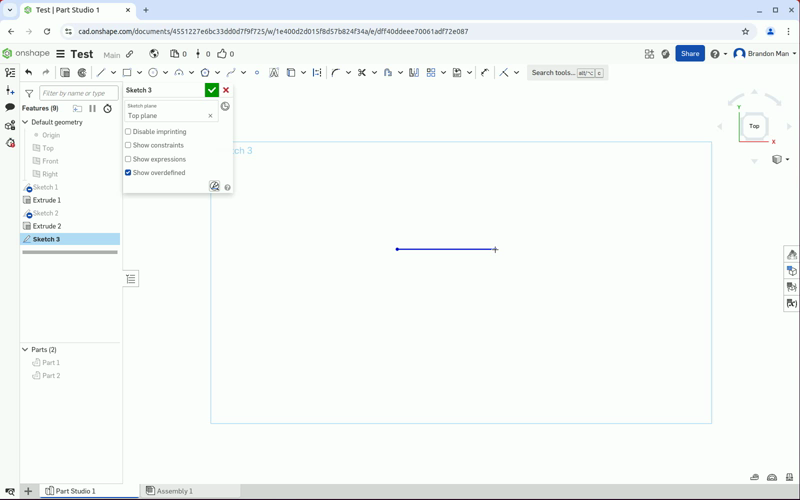
mouse_move(495, 249)
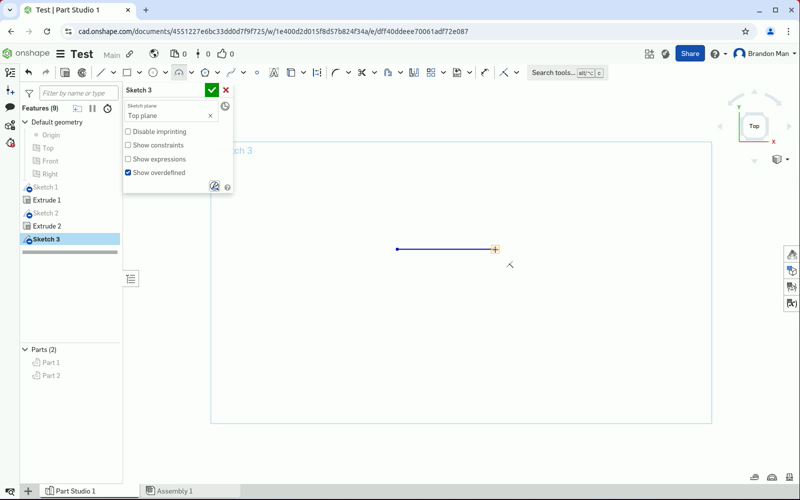
click(495, 249)
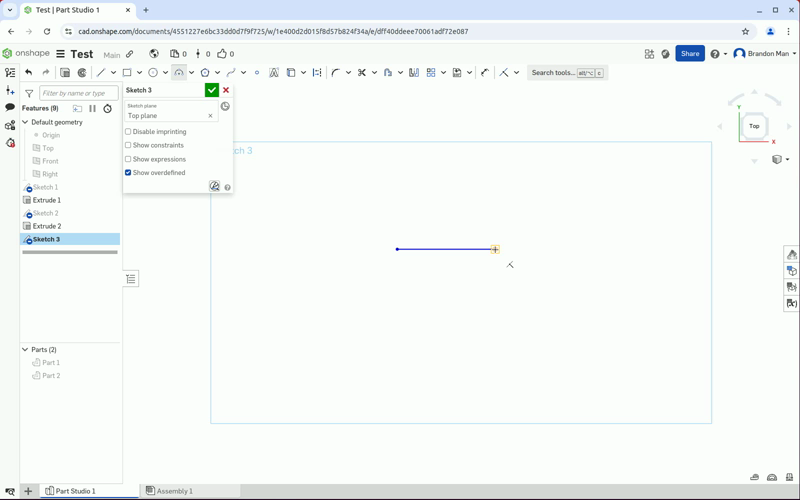
key_down(shift)
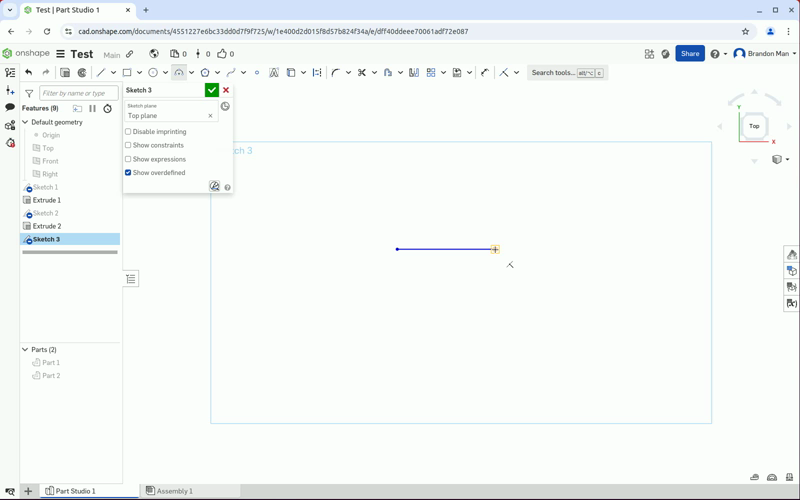
mouse_move(483, 235)
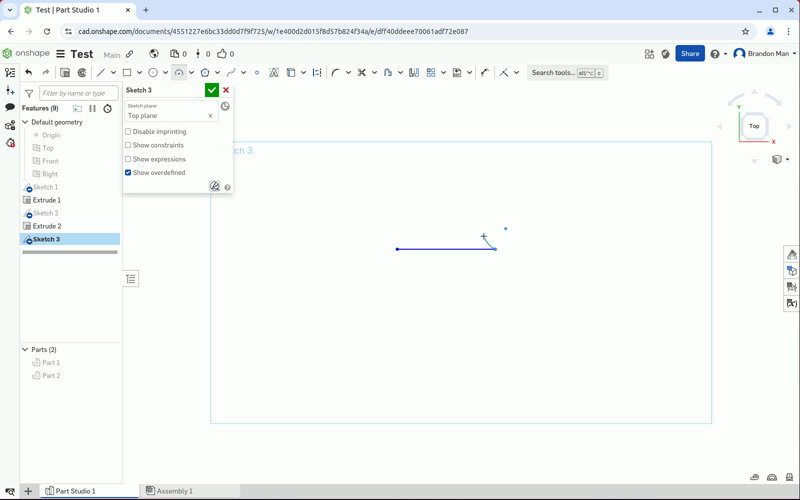
click(483, 235)
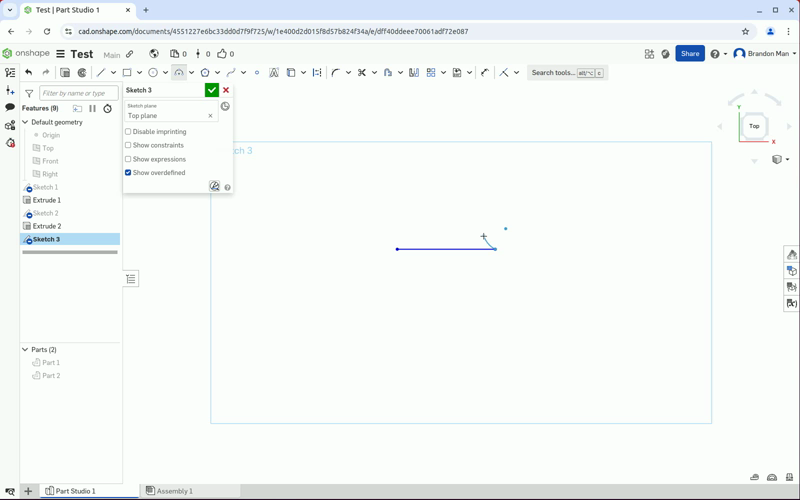
mouse_move(492, 239)
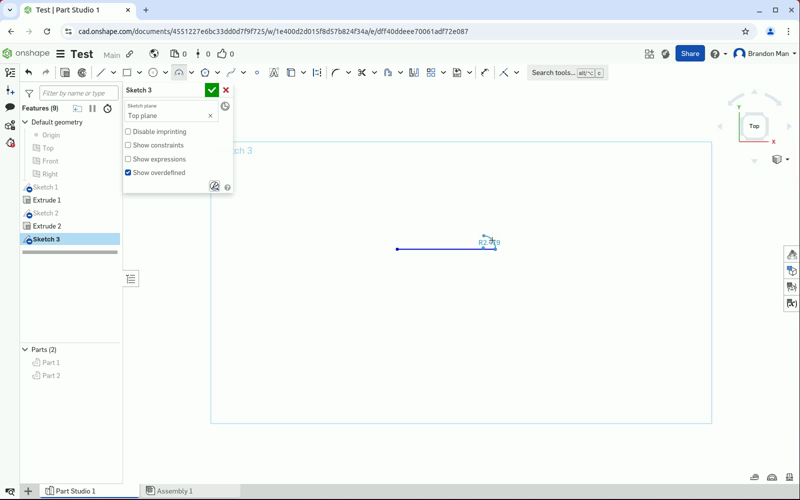
click(492, 239)
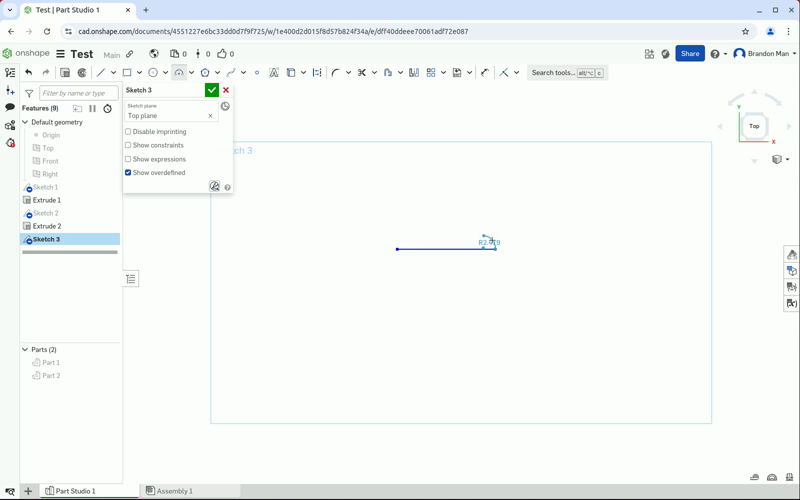
key_up(shift)
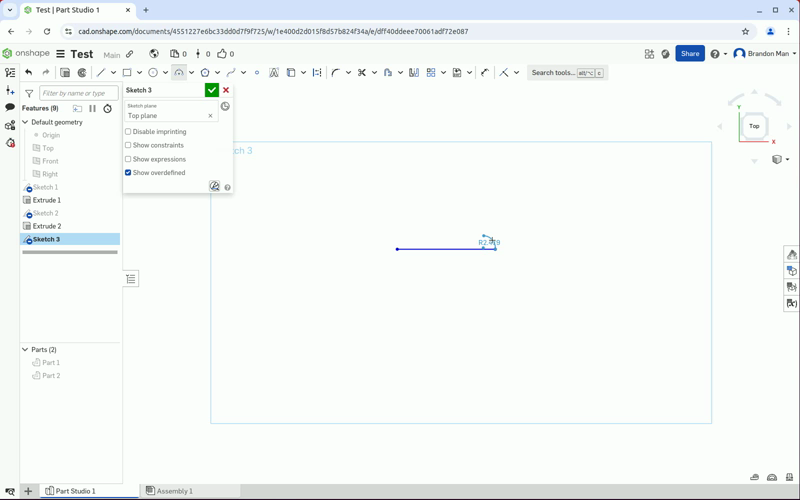
key(esc)
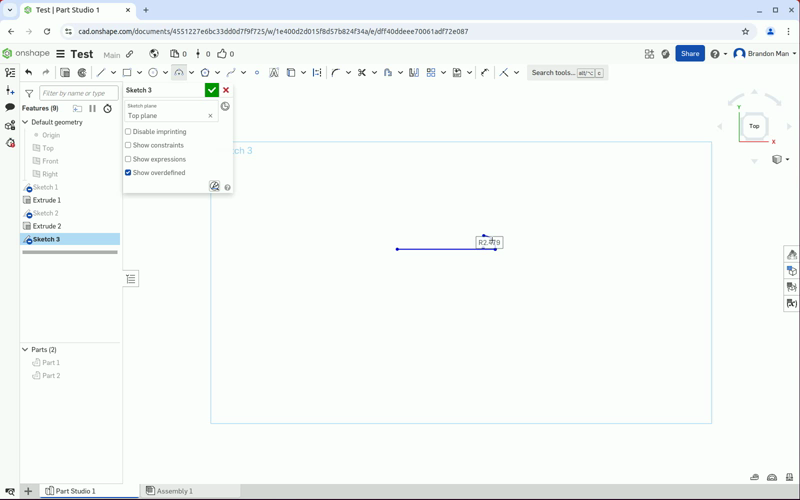
key(l)
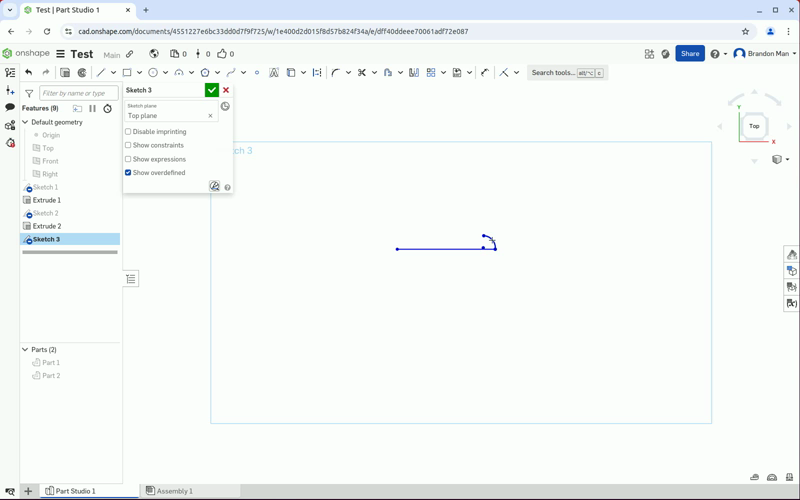
mouse_move(483, 235)
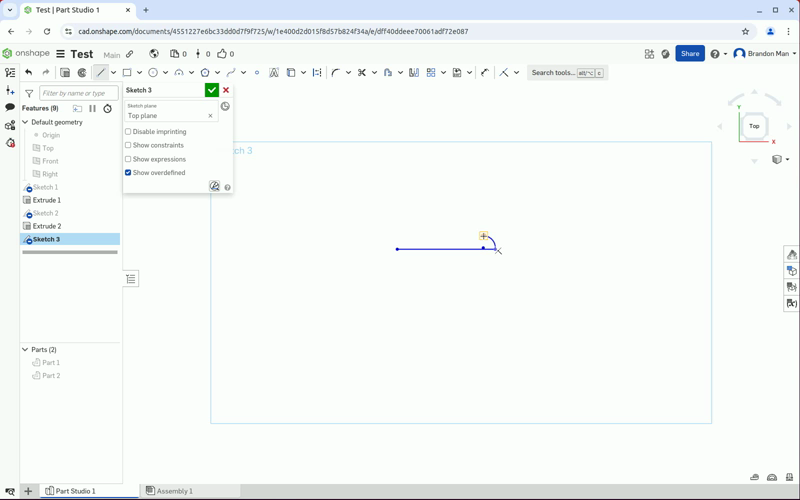
click(483, 235)
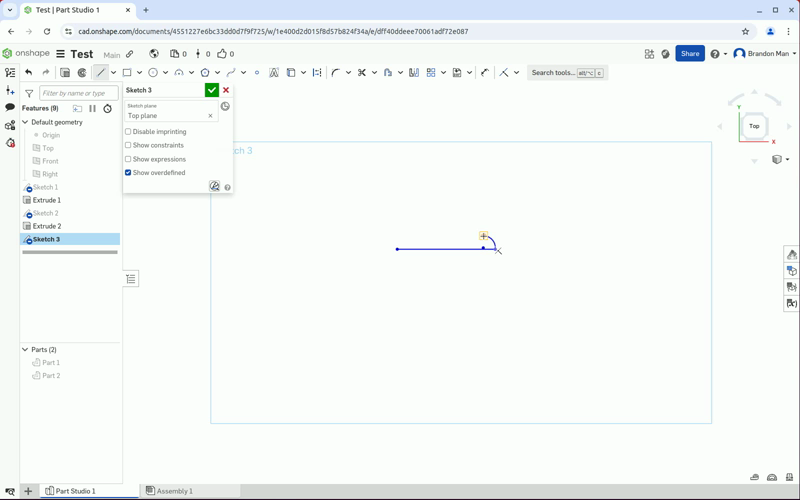
key_down(shift)
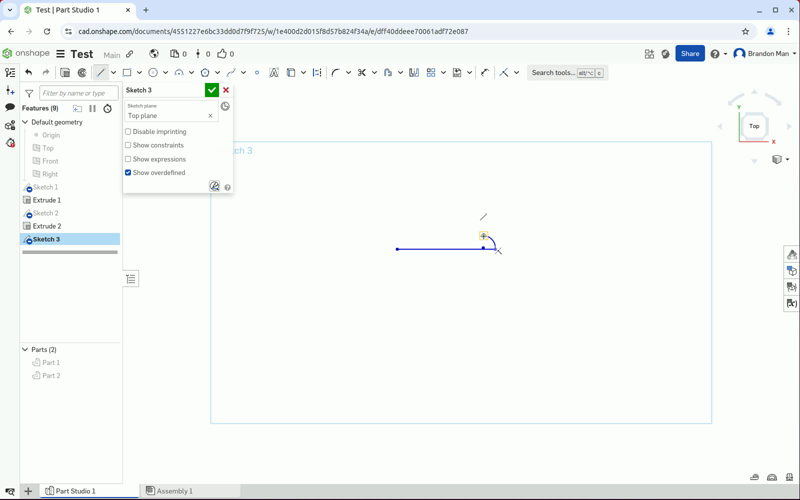
mouse_move(408, 235)
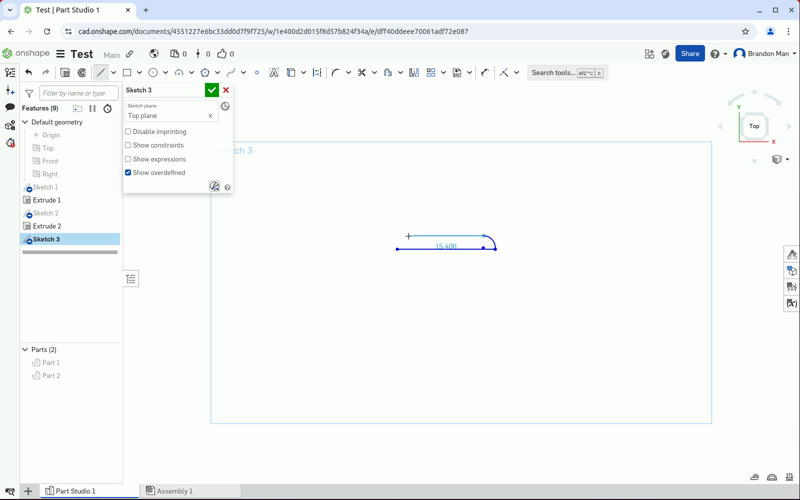
click(408, 235)
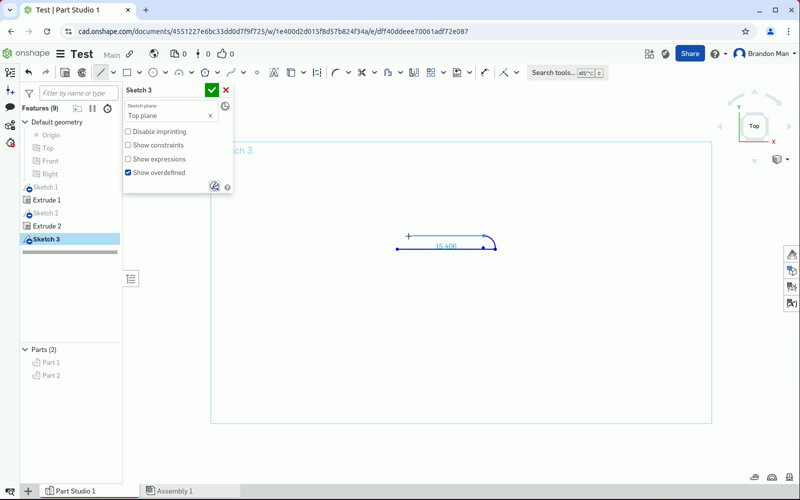
key_up(shift)
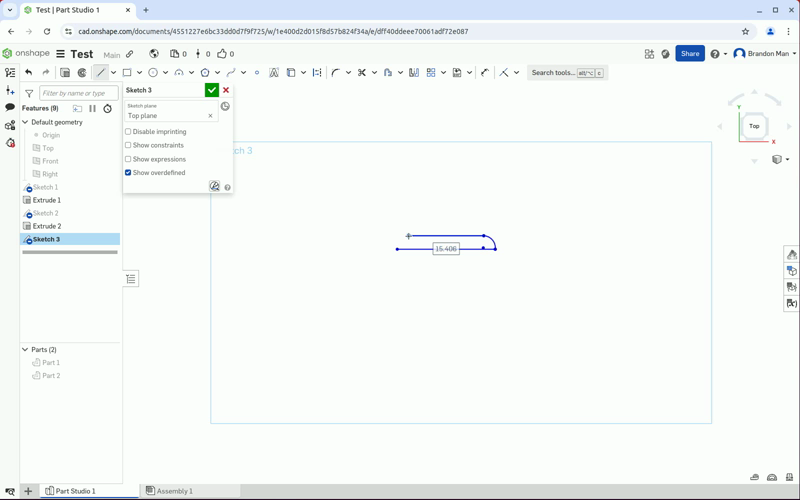
key(esc)
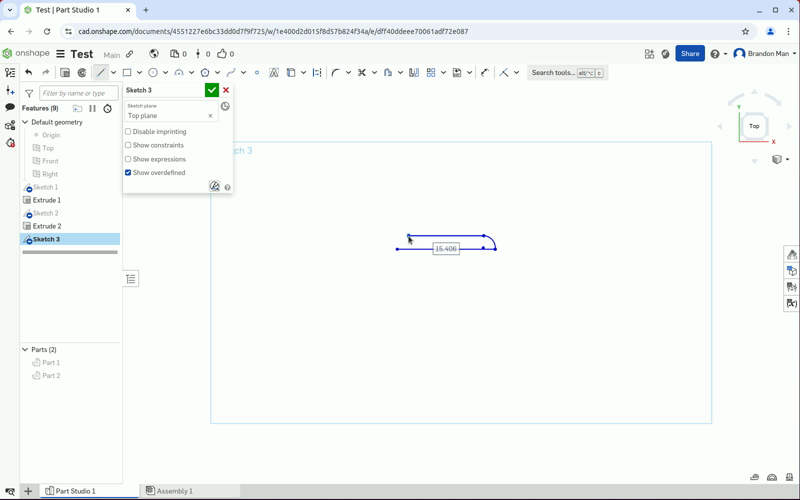
key(a)
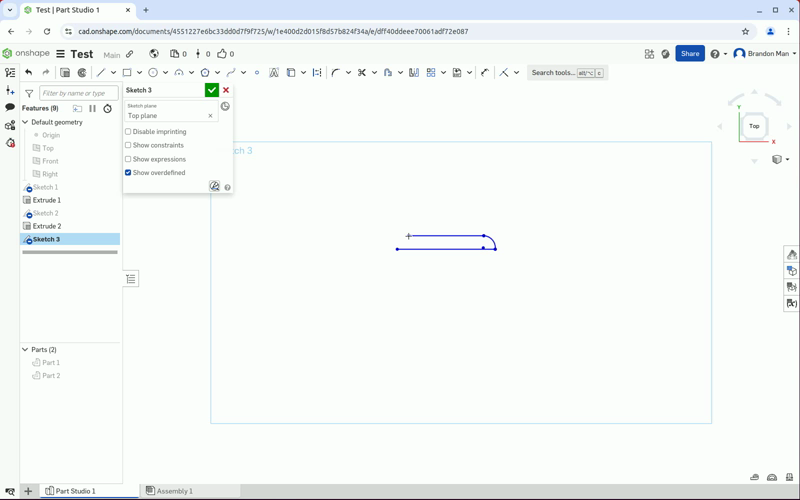
mouse_move(408, 235)
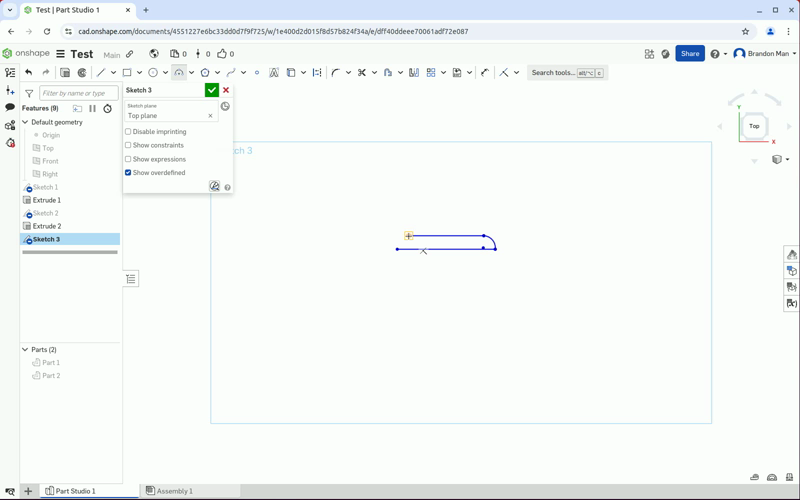
click(408, 235)
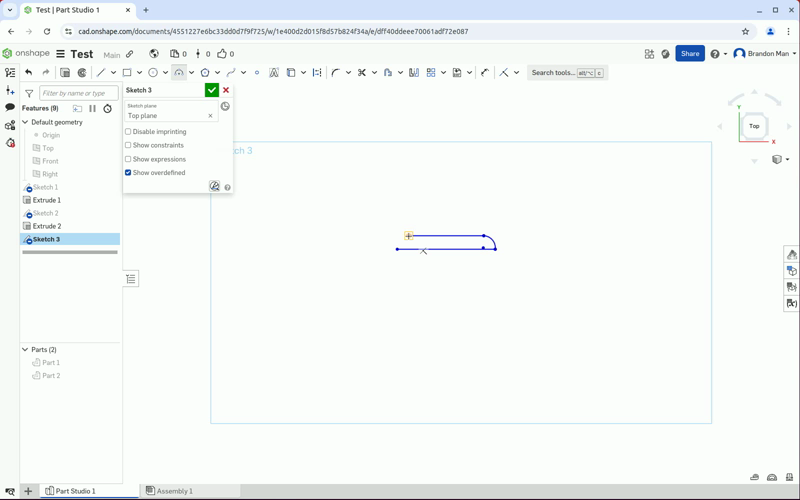
mouse_move(397, 249)
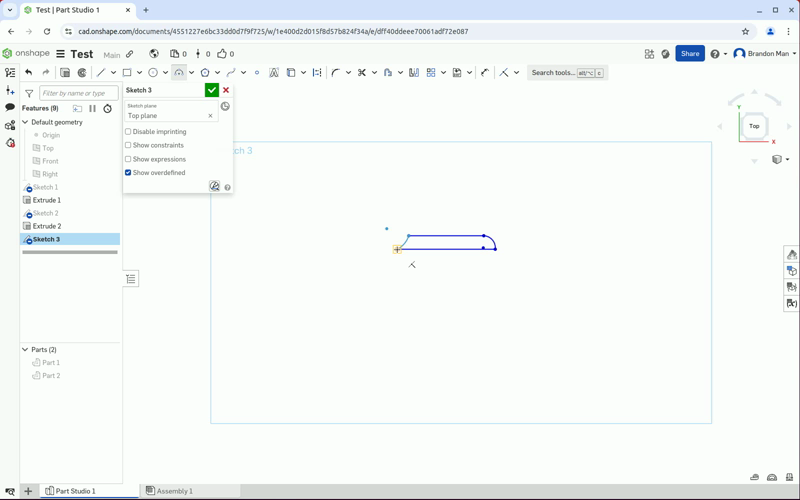
click(397, 249)
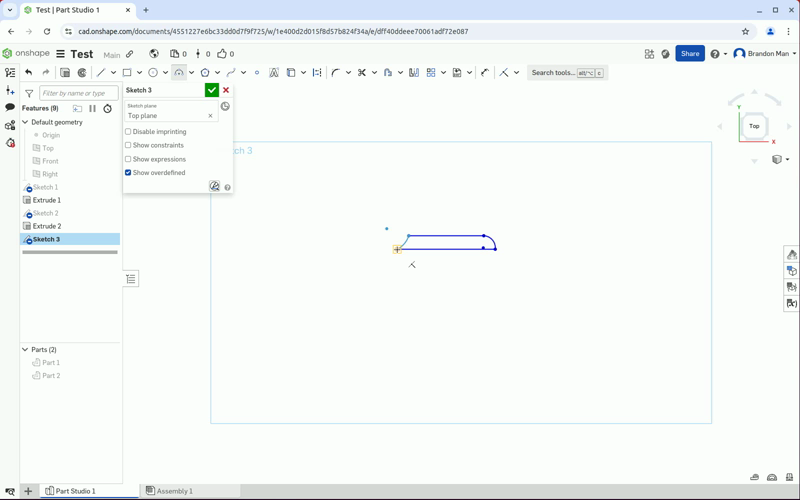
key_down(shift)
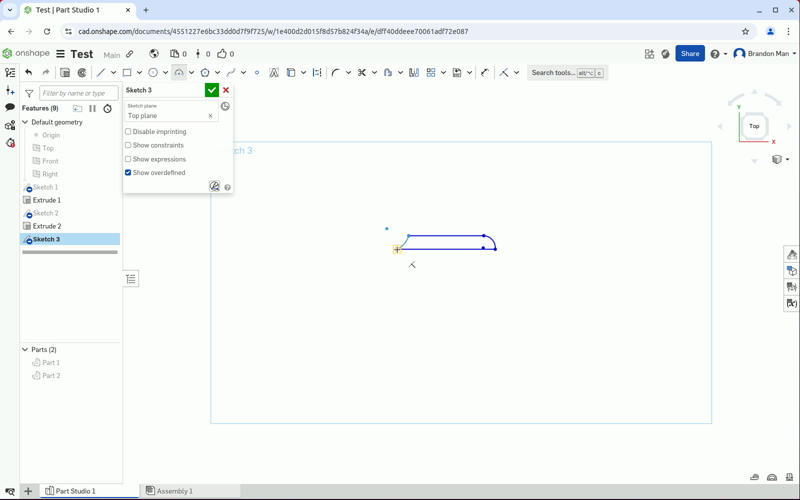
mouse_move(399, 239)
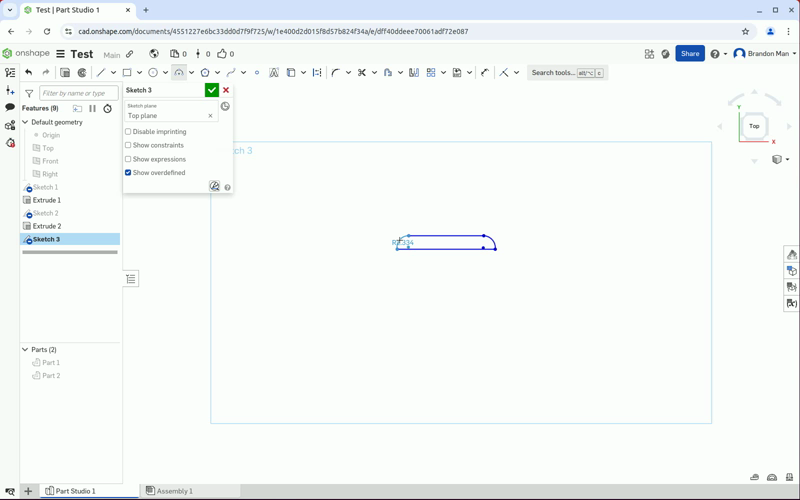
click(399, 239)
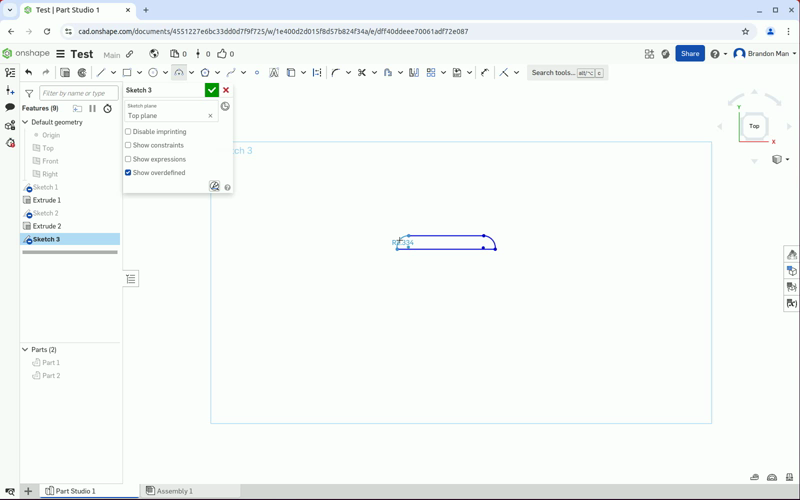
key_up(shift)
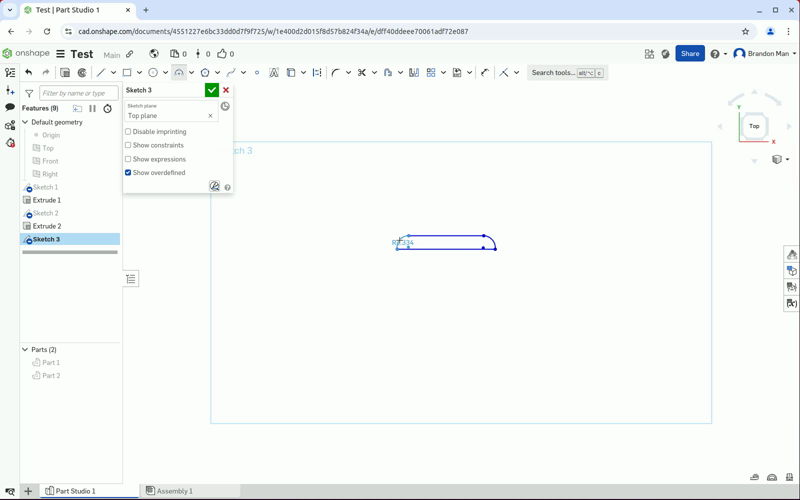
key(esc)
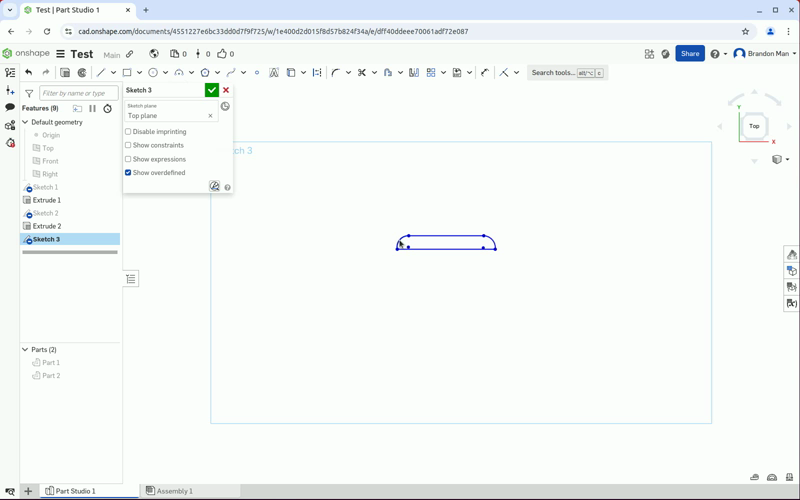
key(c)
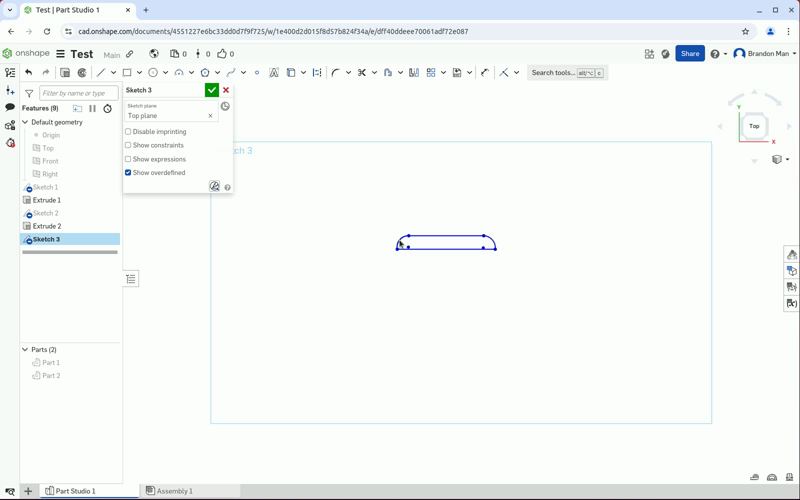
key_down(shift)
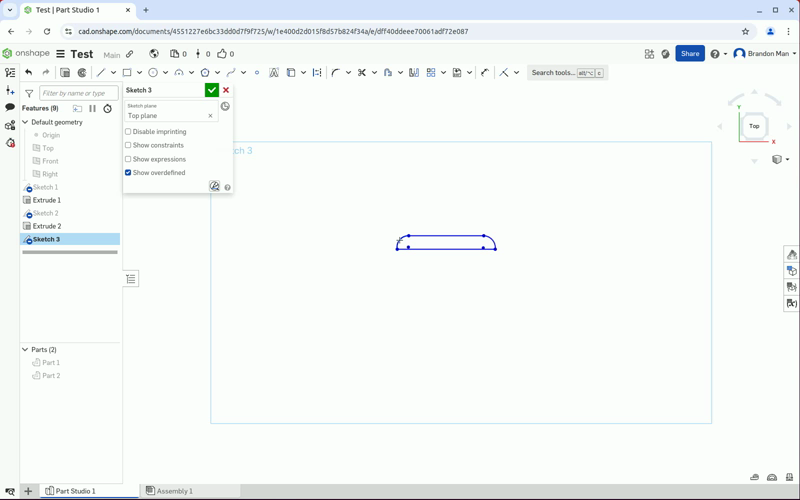
mouse_move(413, 242)
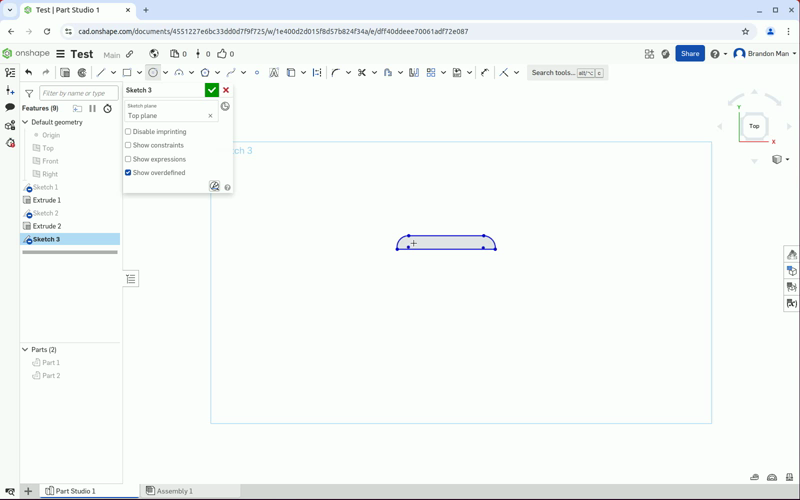
click(413, 242)
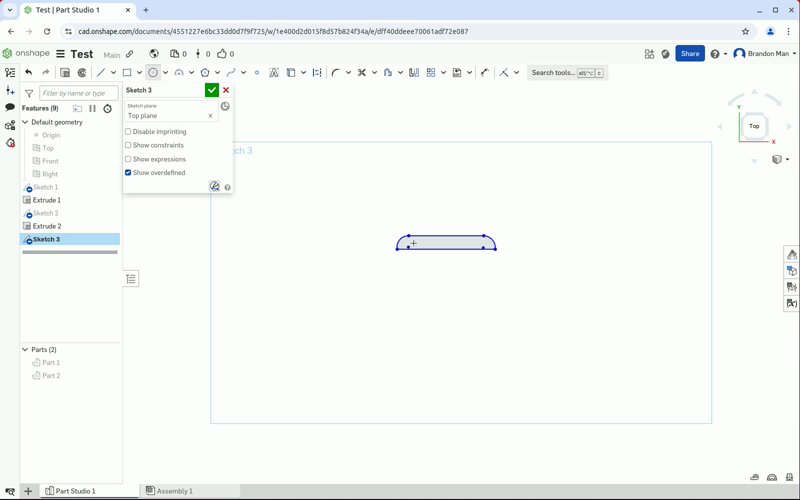
key_up(shift)
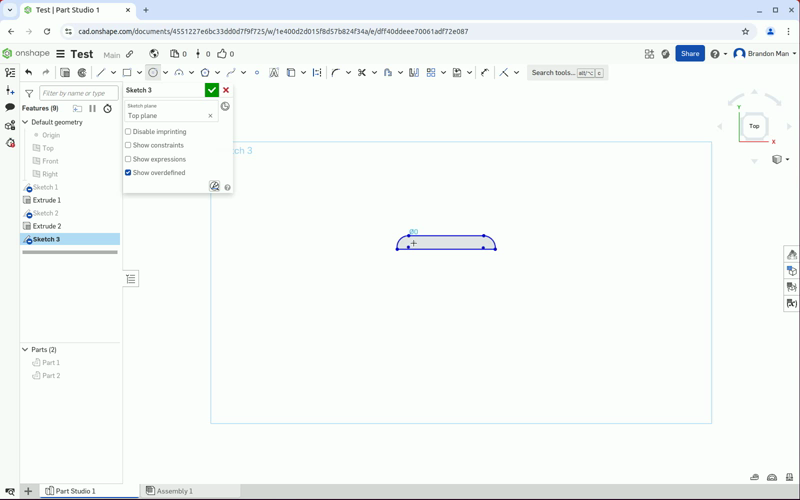
mouse_move(419, 242)
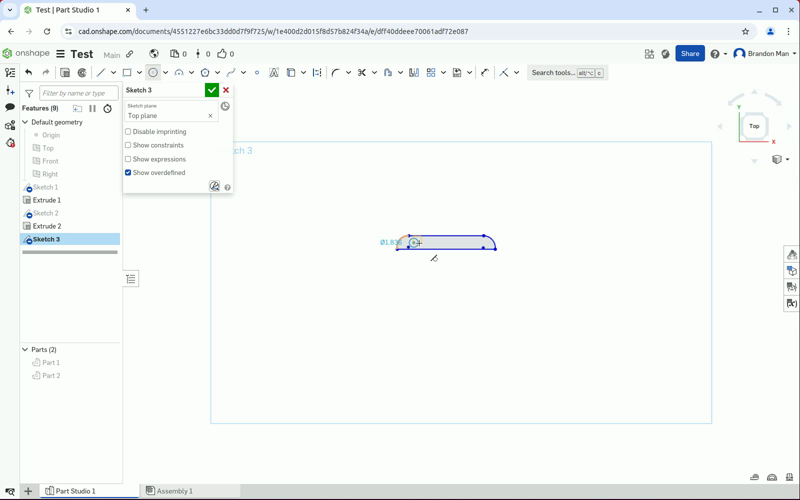
click(419, 242)
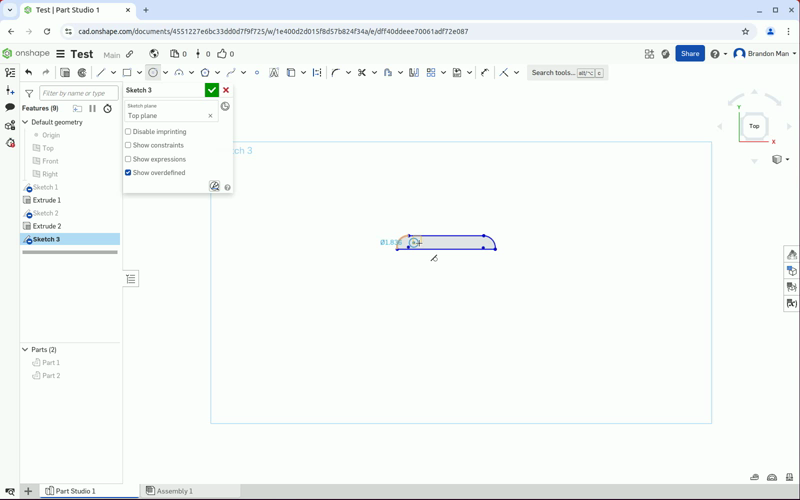
key(esc)
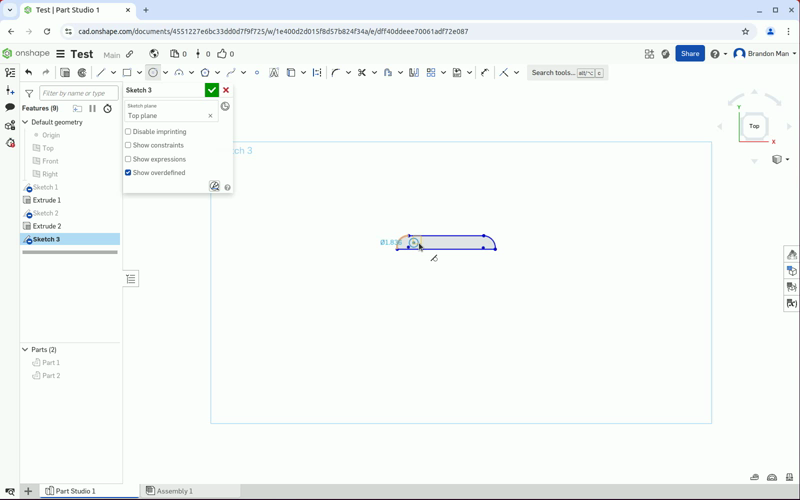
key(c)
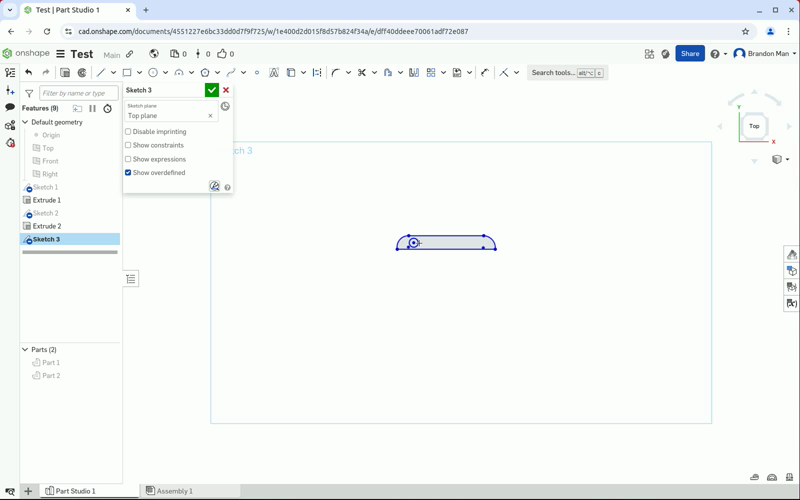
key_down(shift)
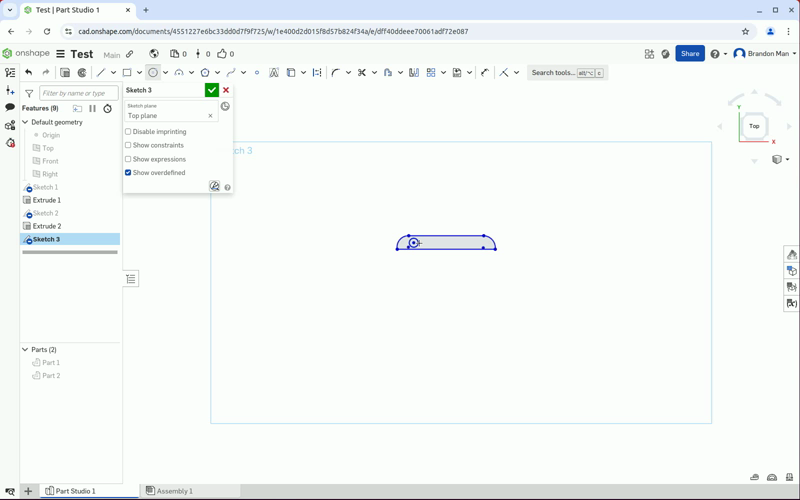
mouse_move(424, 242)
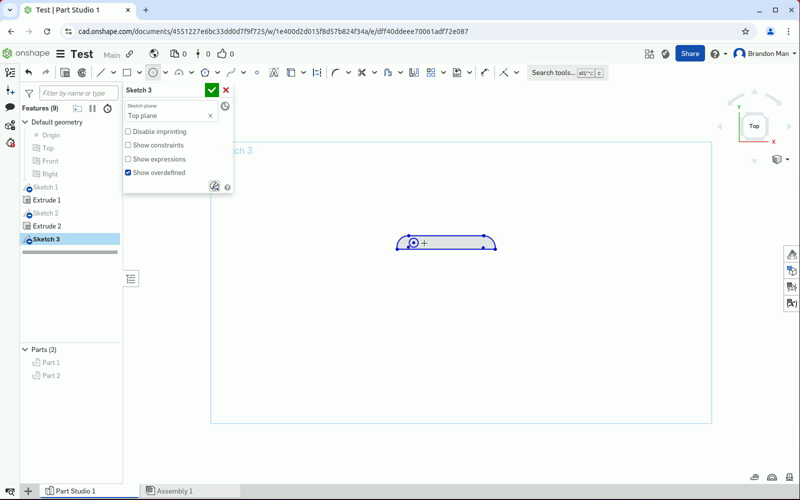
click(424, 242)
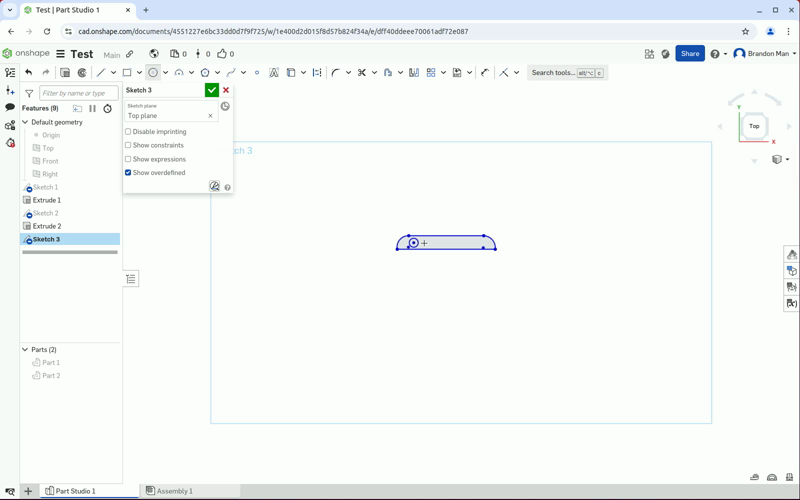
key_up(shift)
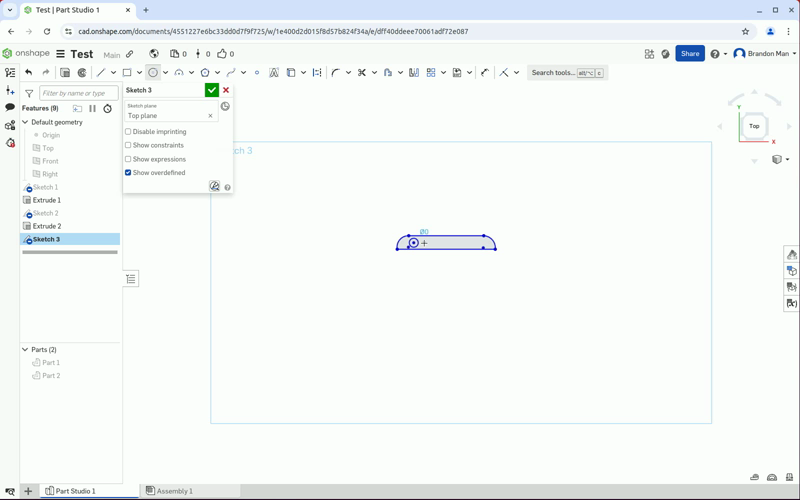
mouse_move(426, 242)
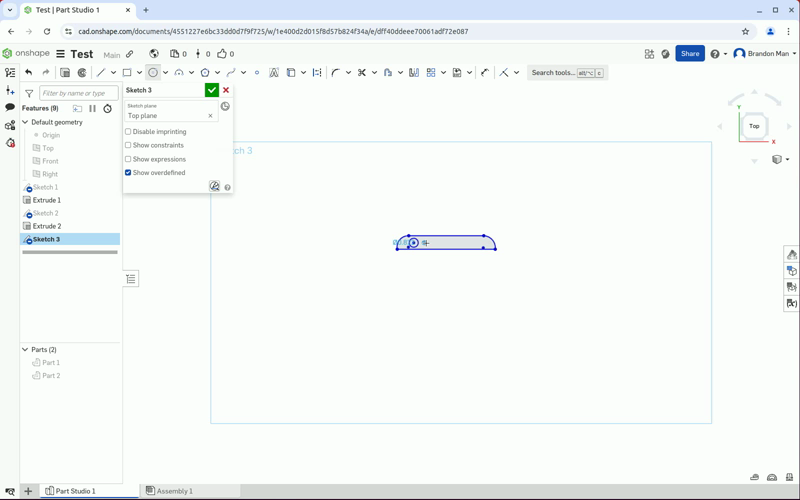
scroll(6)
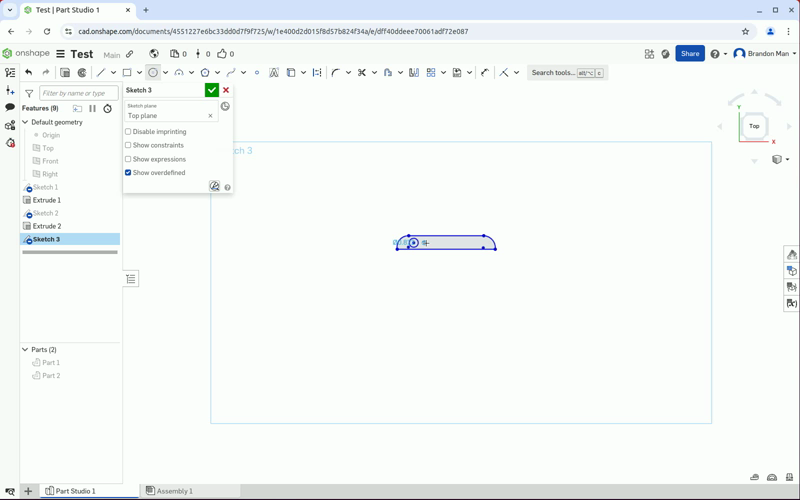
scroll(6)
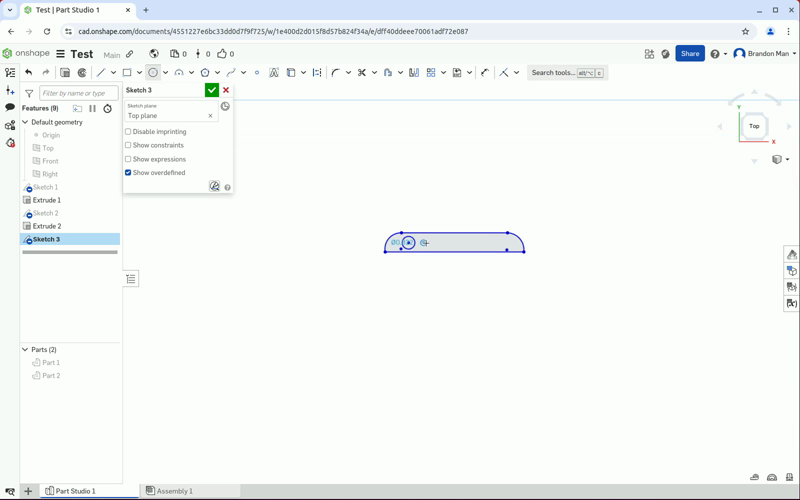
scroll(6)
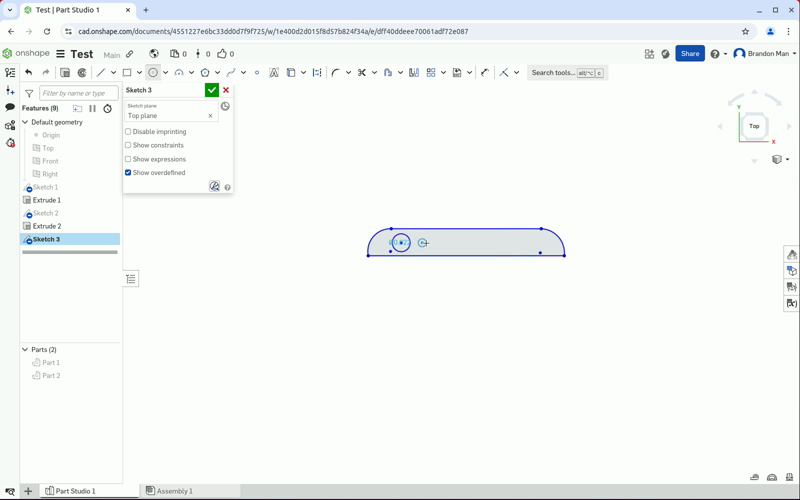
scroll(6)
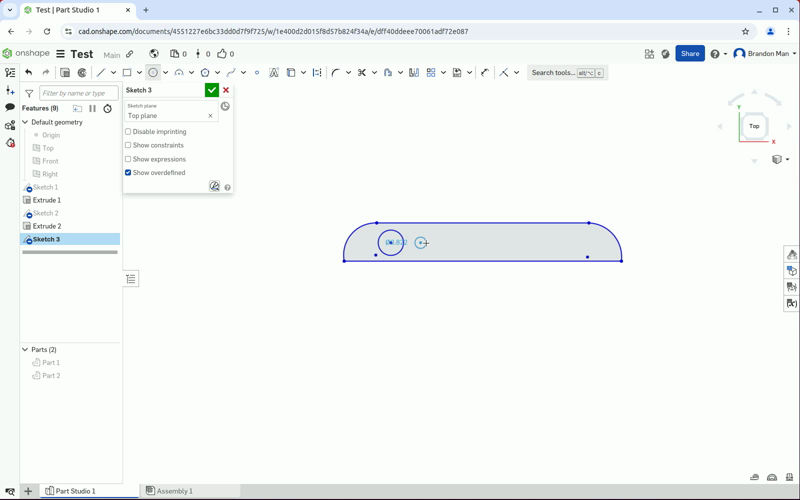
scroll(6)
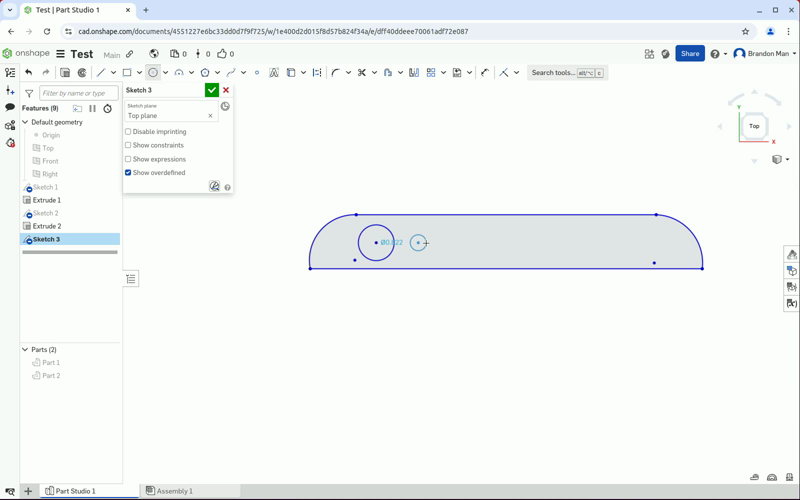
scroll(6)
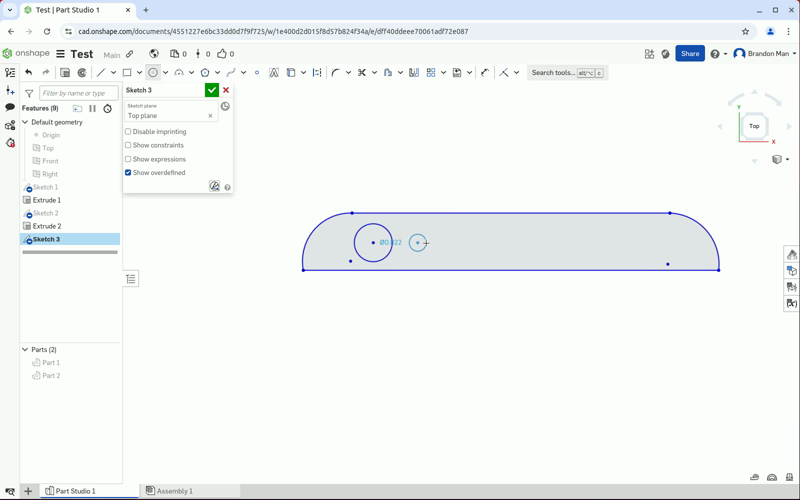
scroll(6)
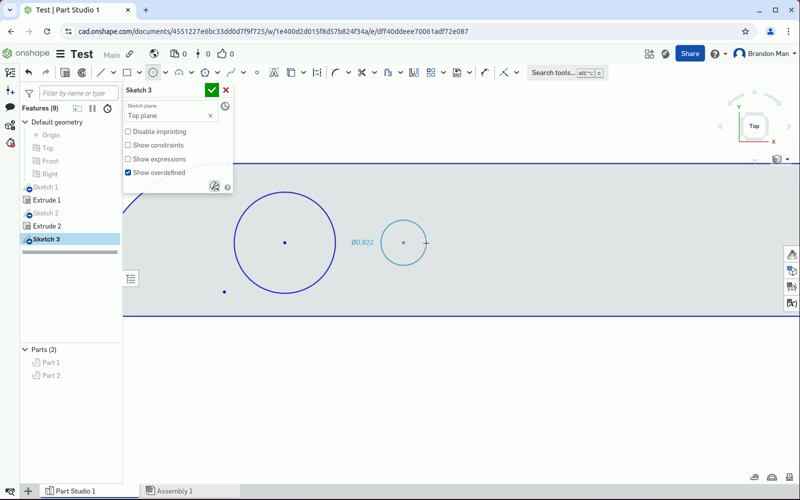
click(426, 242)
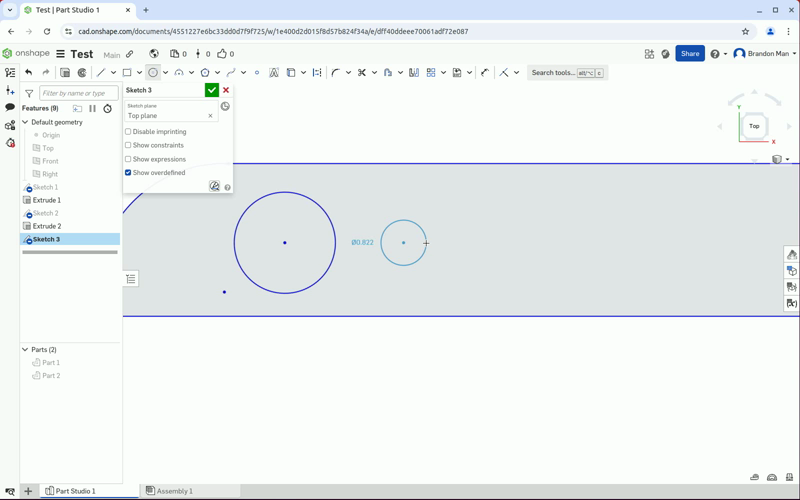
scroll(-6)
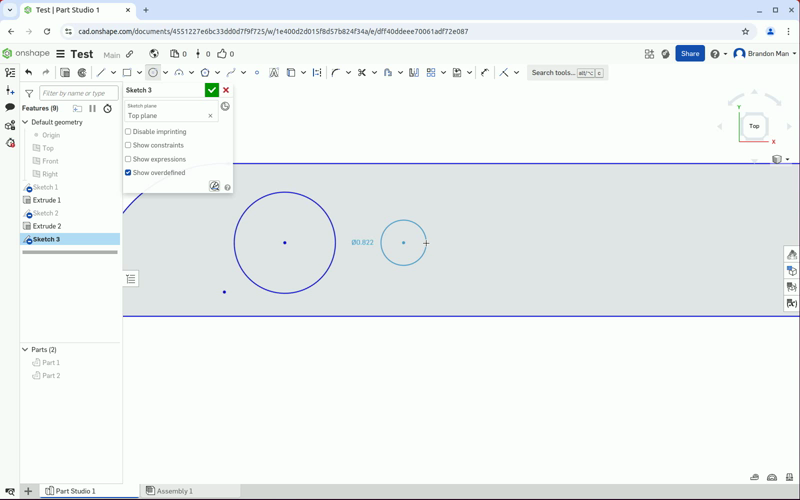
scroll(-6)
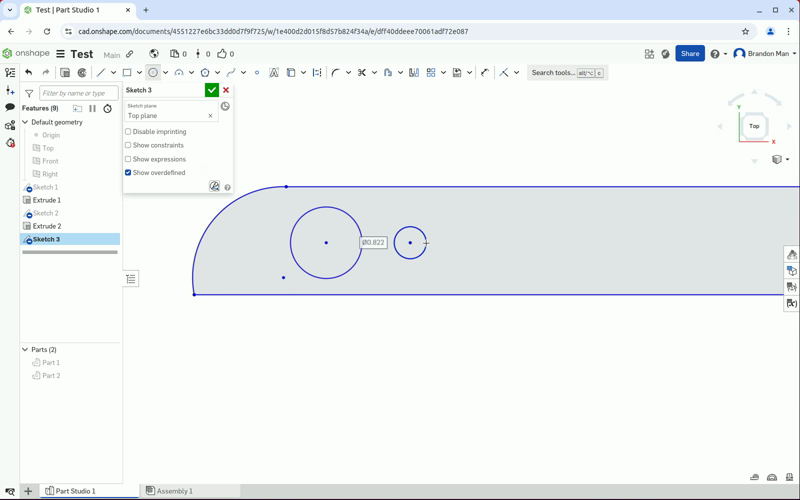
scroll(-6)
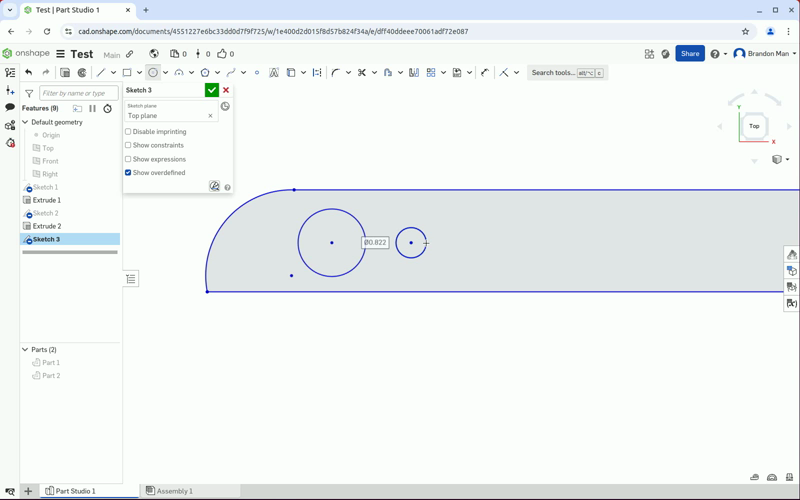
scroll(-6)
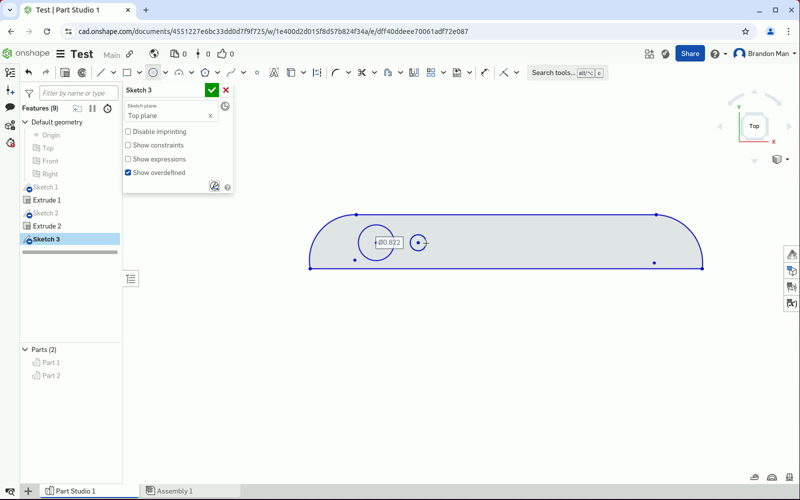
scroll(-6)
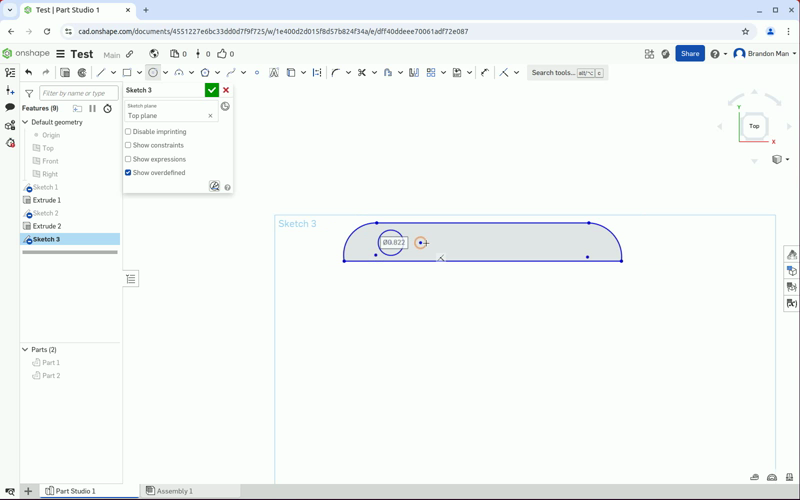
scroll(-6)
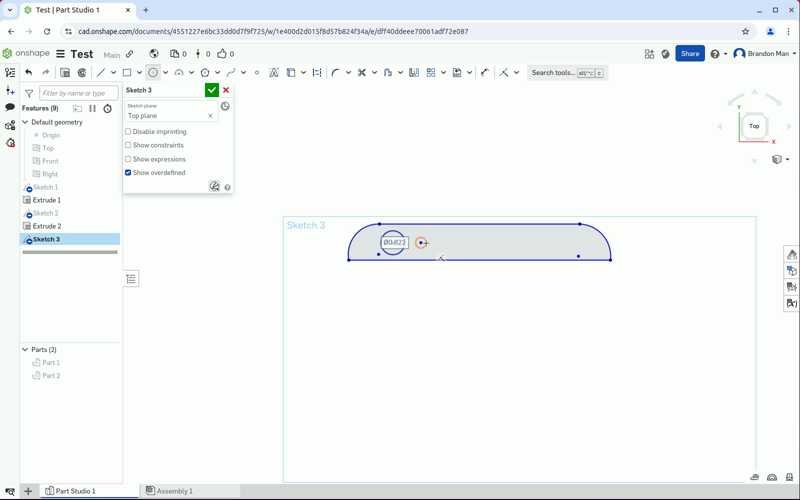
scroll(-6)
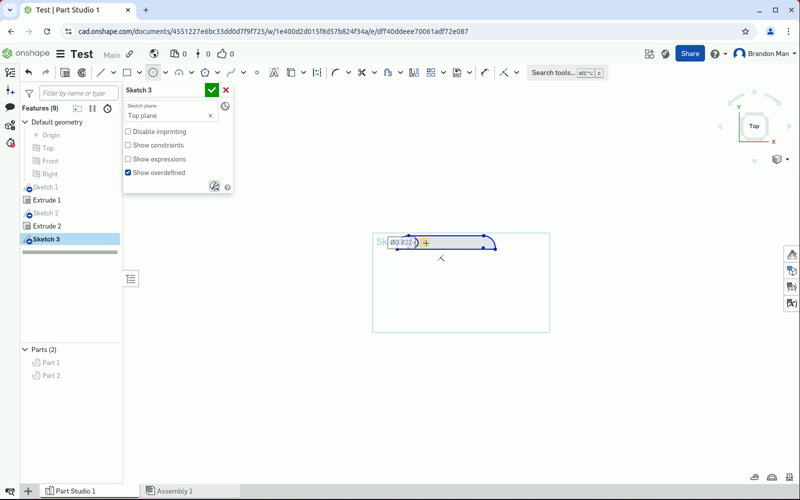
key(esc)
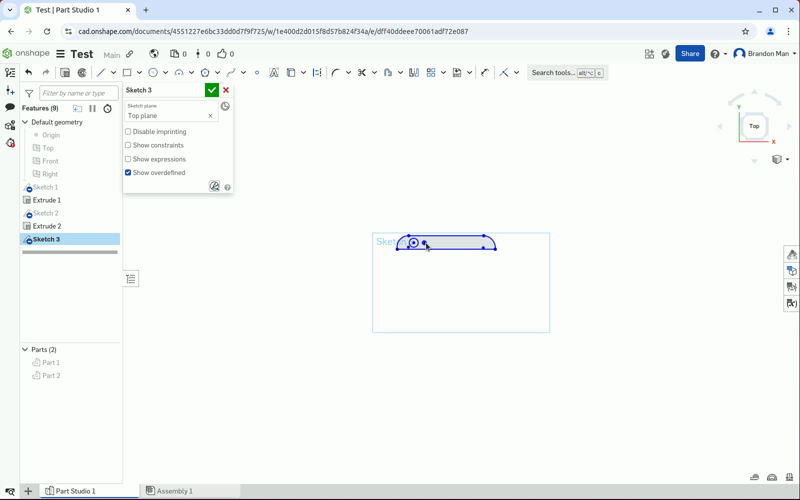
mouse_move(486, 243)
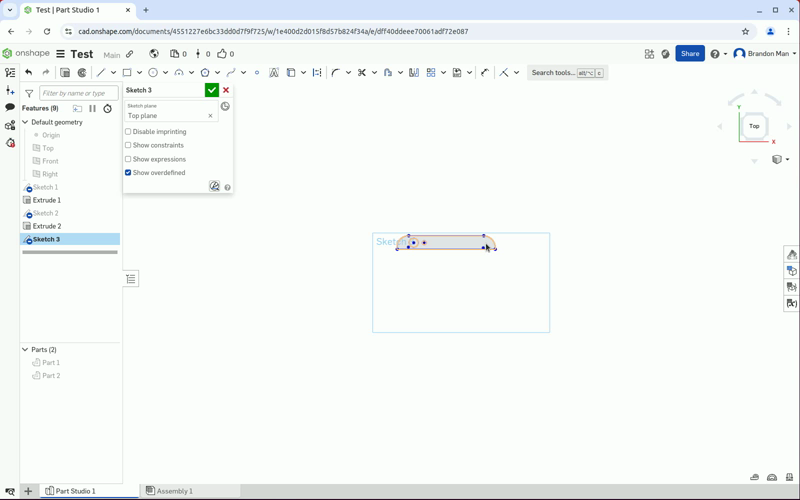
scroll(6)
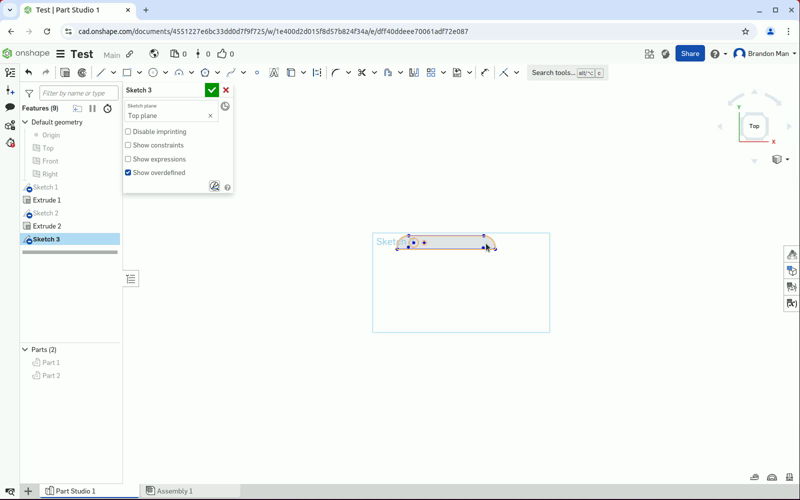
scroll(6)
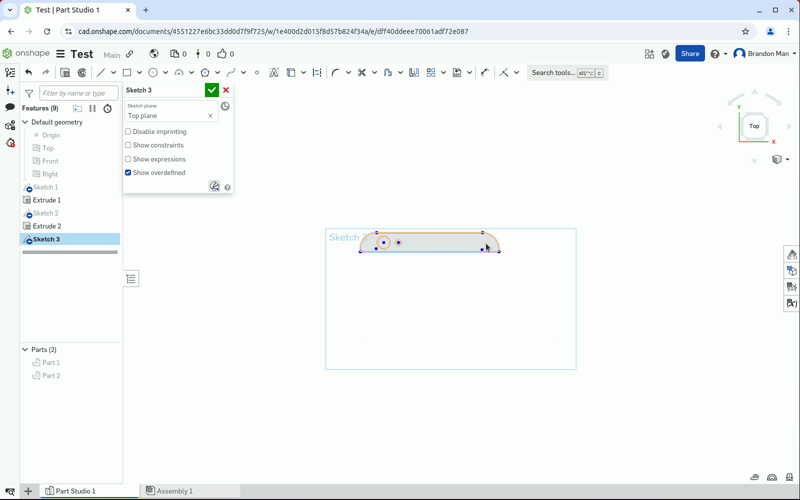
scroll(6)
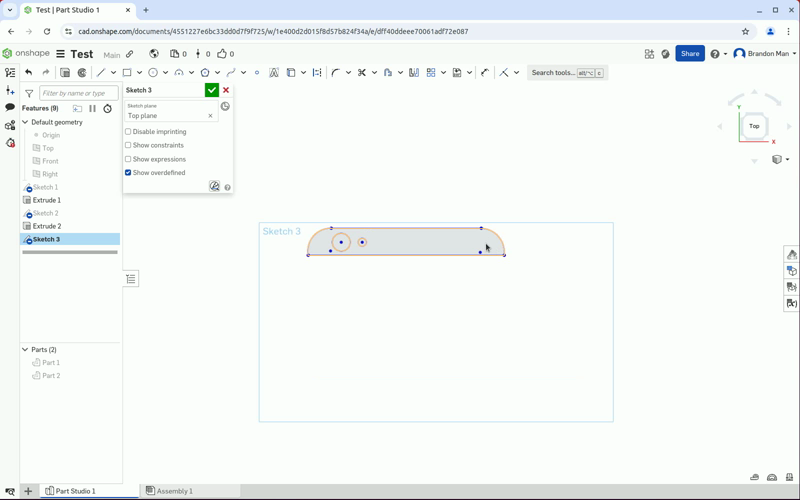
scroll(6)
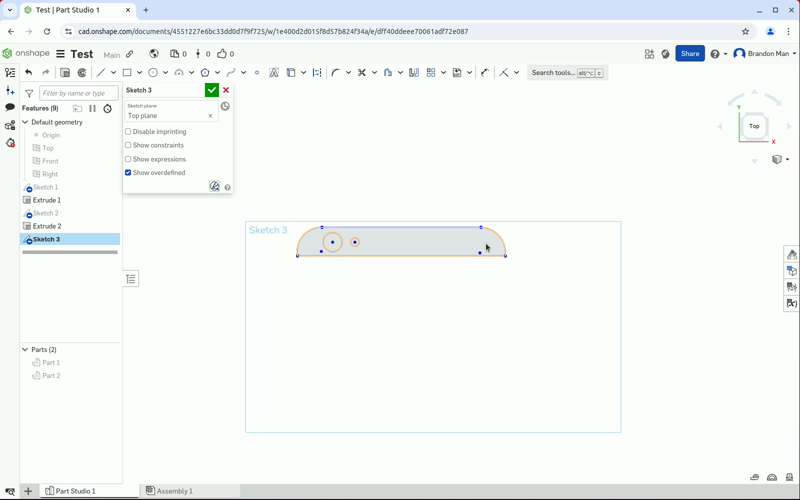
scroll(6)
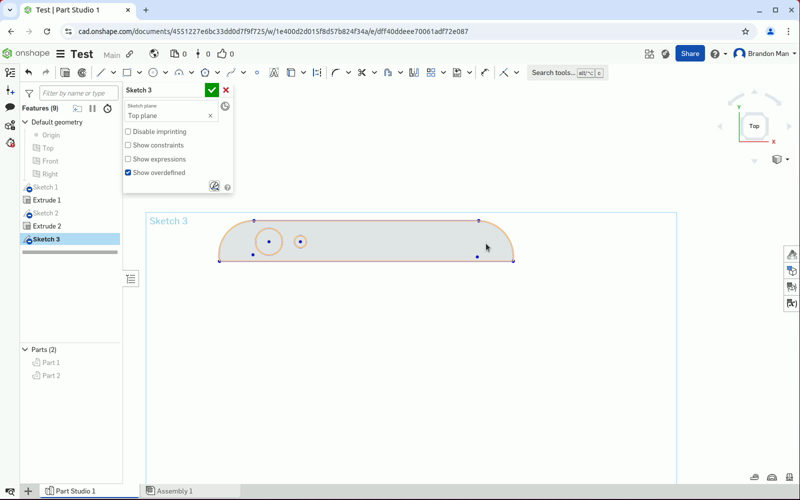
scroll(6)
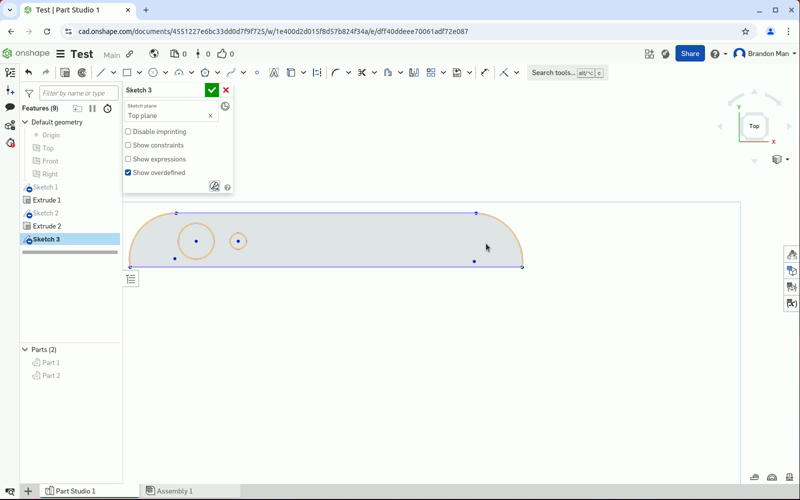
scroll(6)
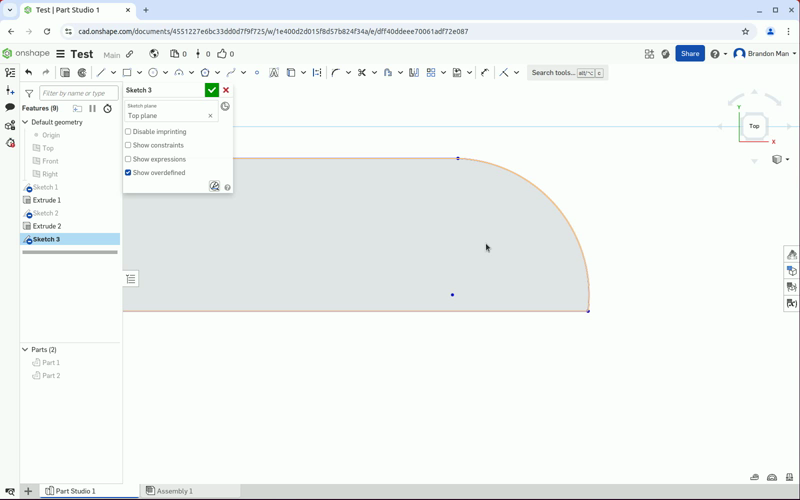
click(486, 243)
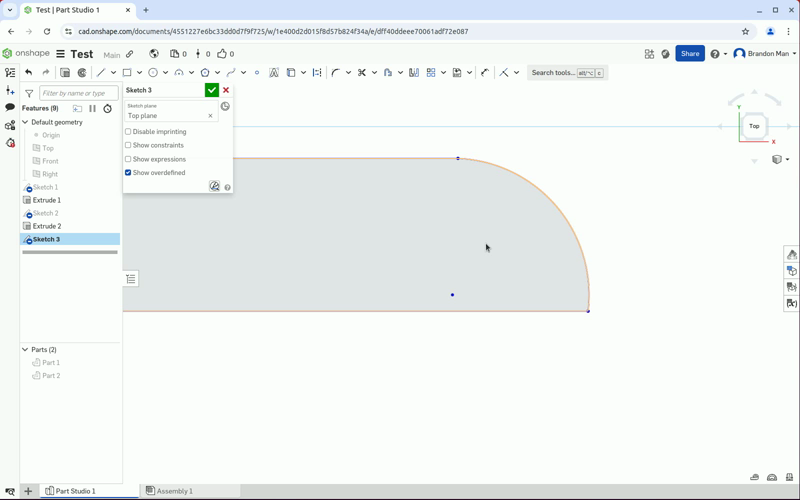
scroll(-6)
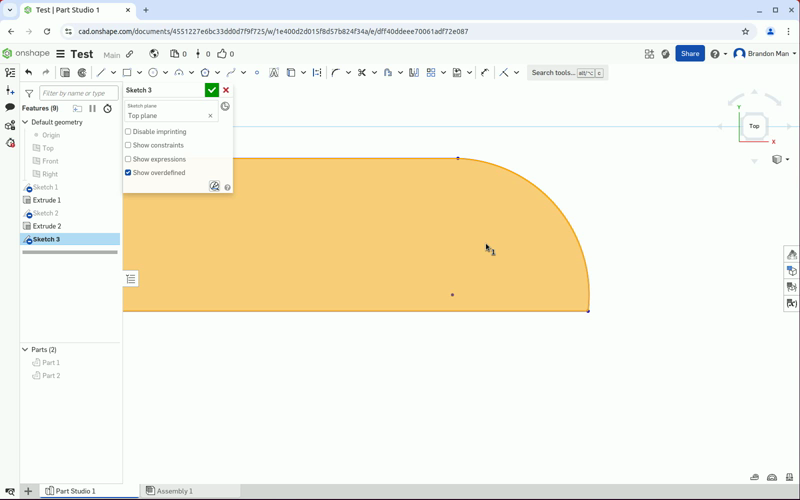
scroll(-6)
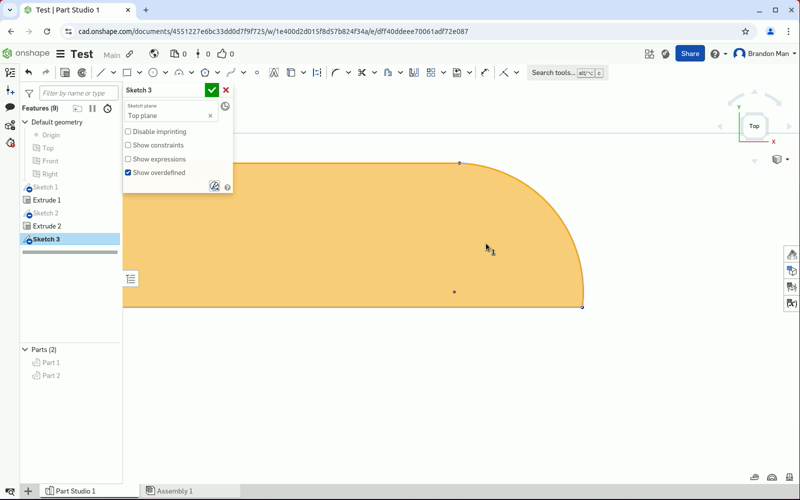
scroll(-6)
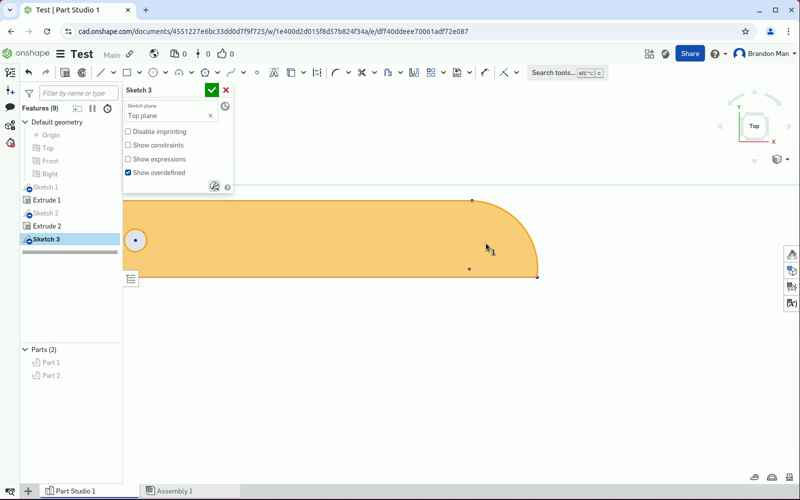
scroll(-6)
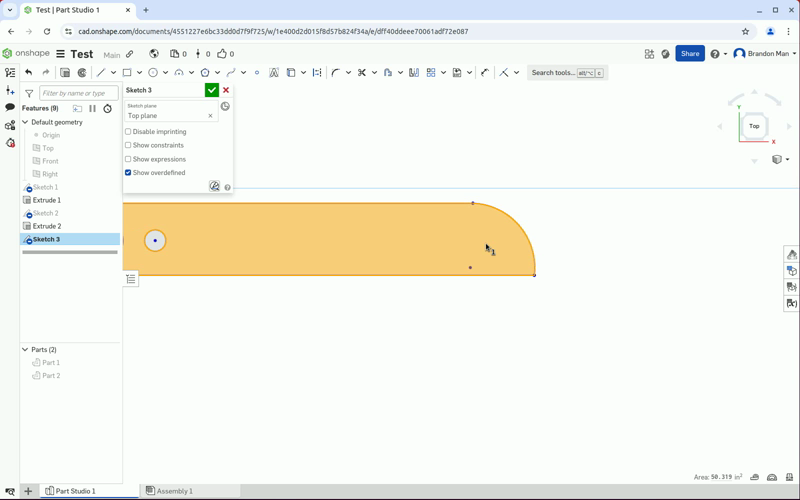
scroll(-6)
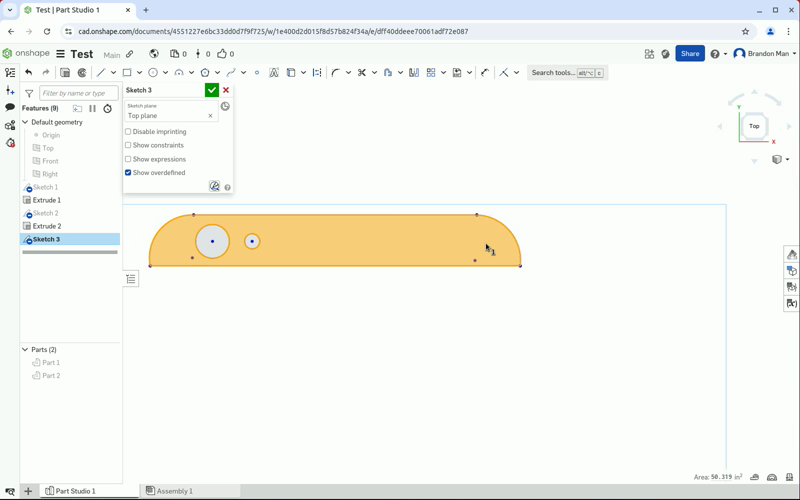
scroll(-6)
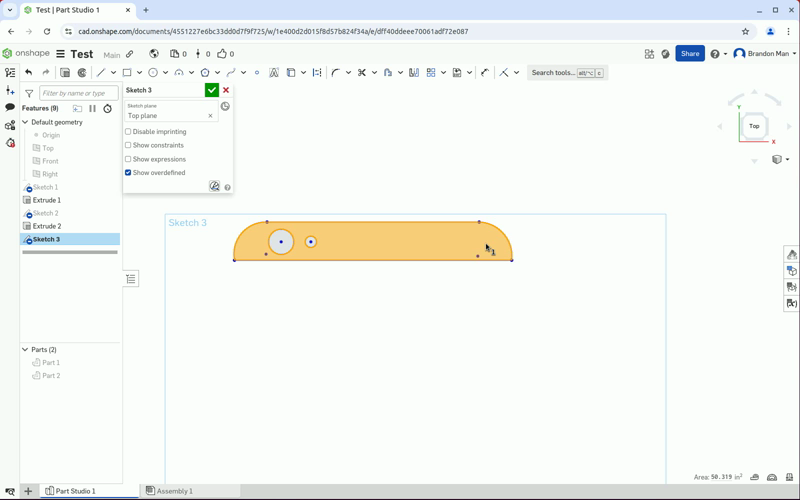
scroll(-6)
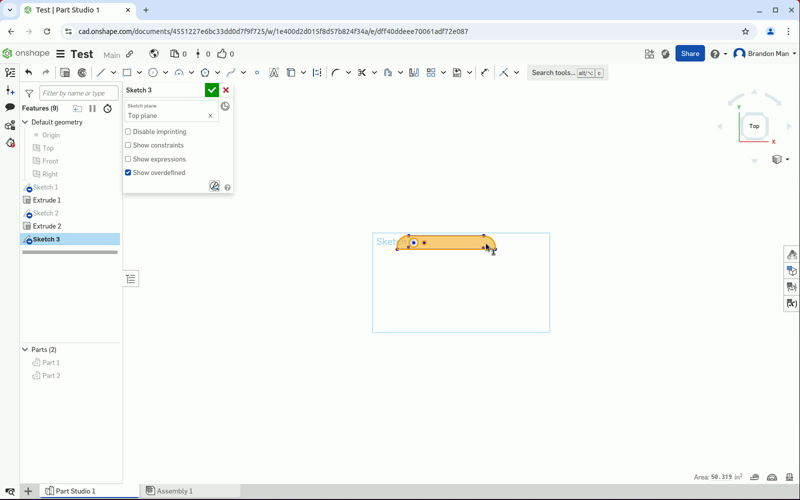
mouse_move(73, 352)
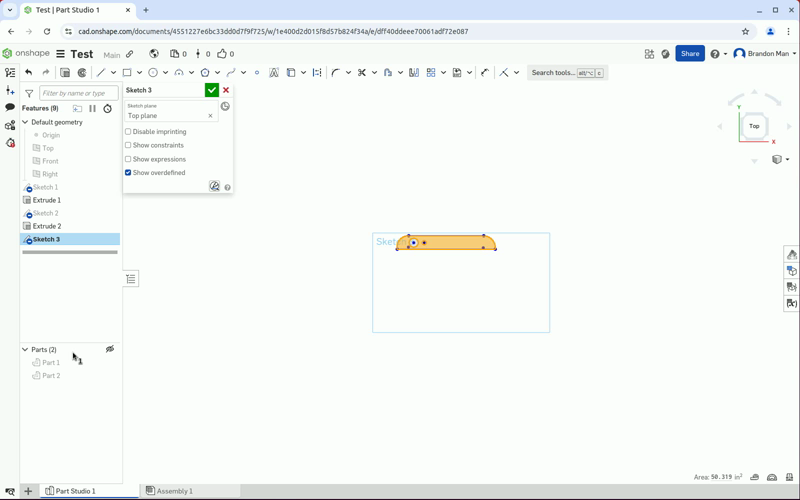
key(shift+y)
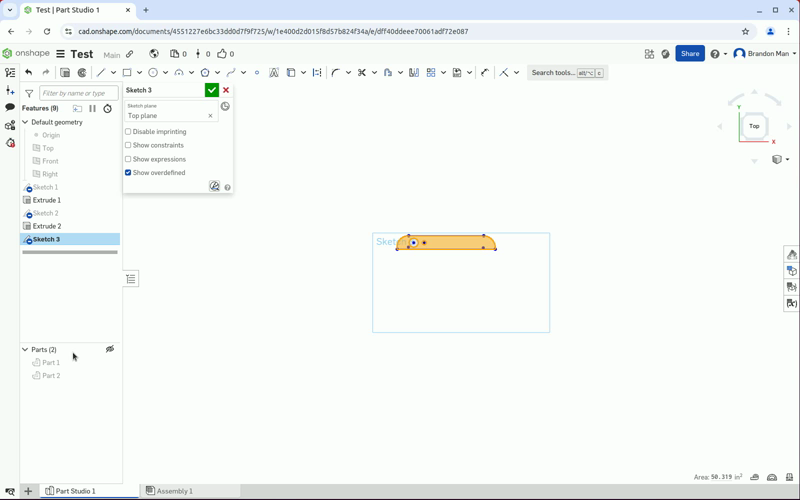
key(shift+e)
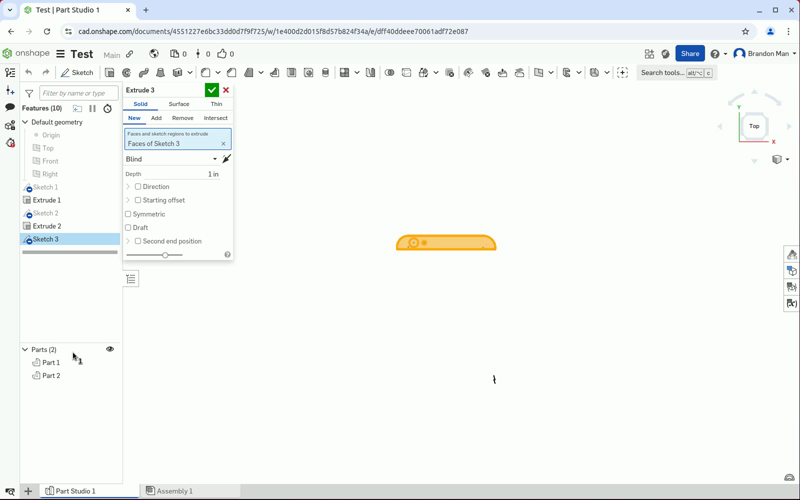
mouse_move(143, 106)
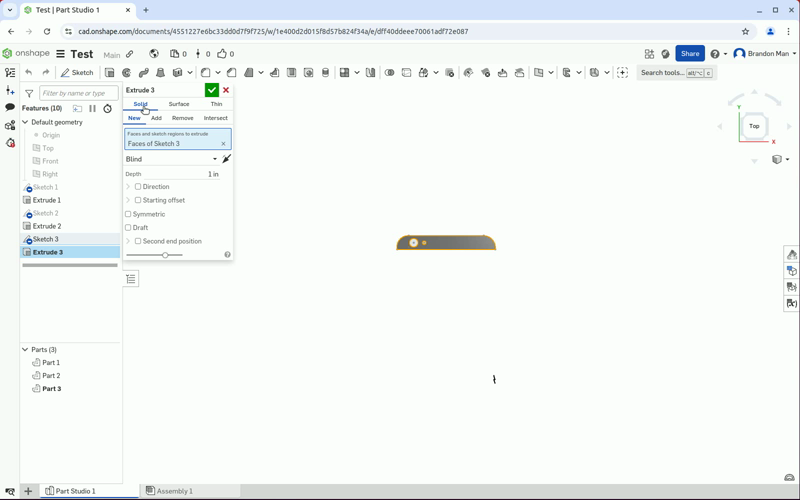
click(143, 106)
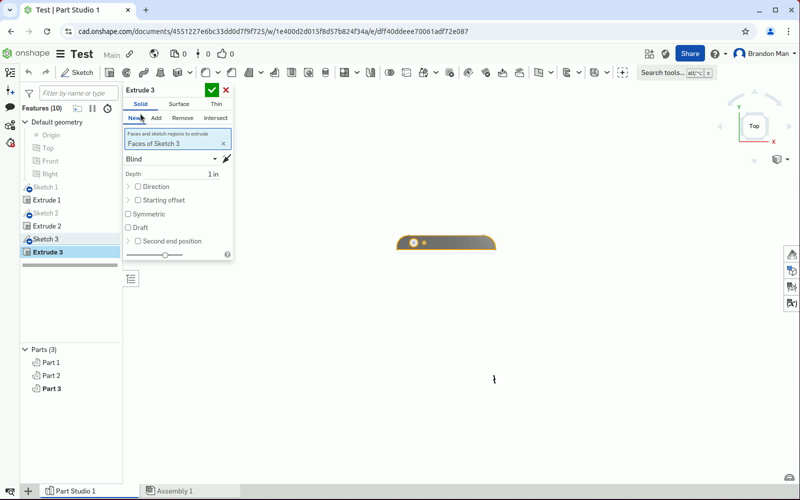
mouse_move(137, 120)
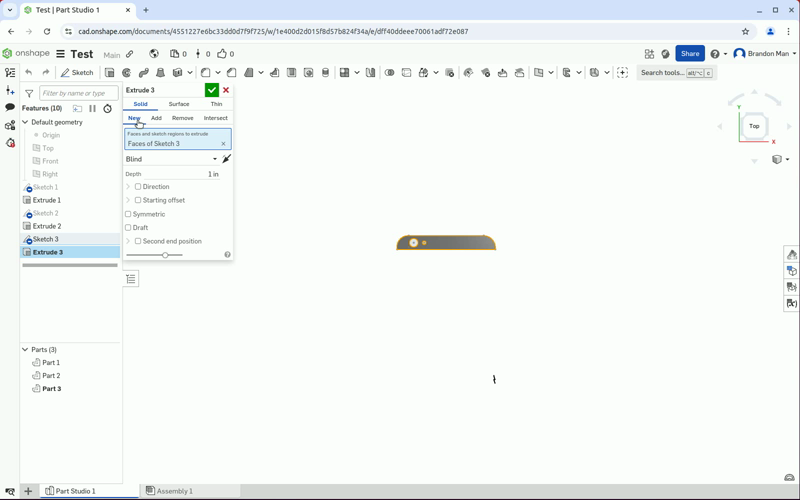
click(137, 120)
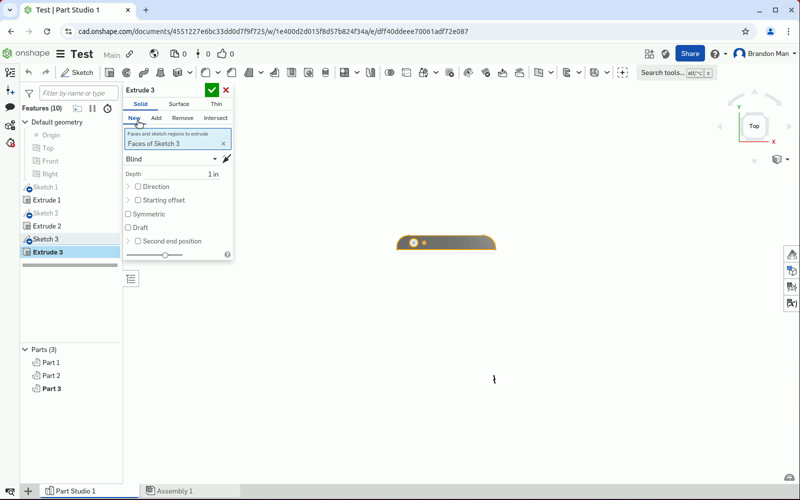
key(tab, 4)
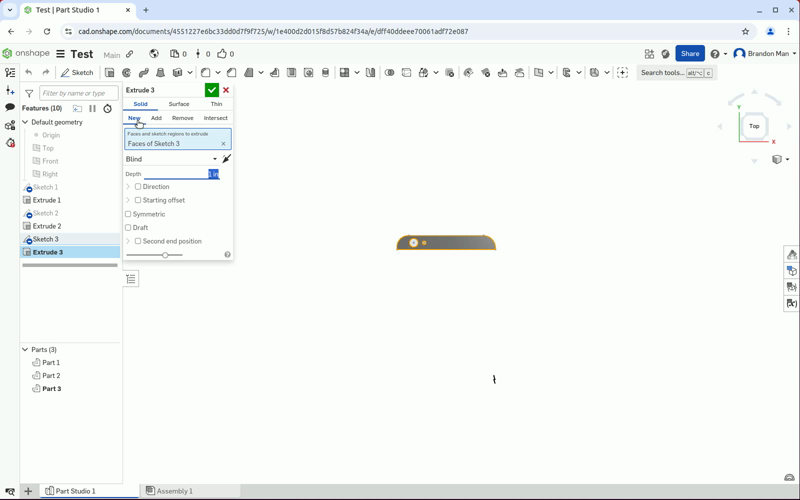
text(8.184)
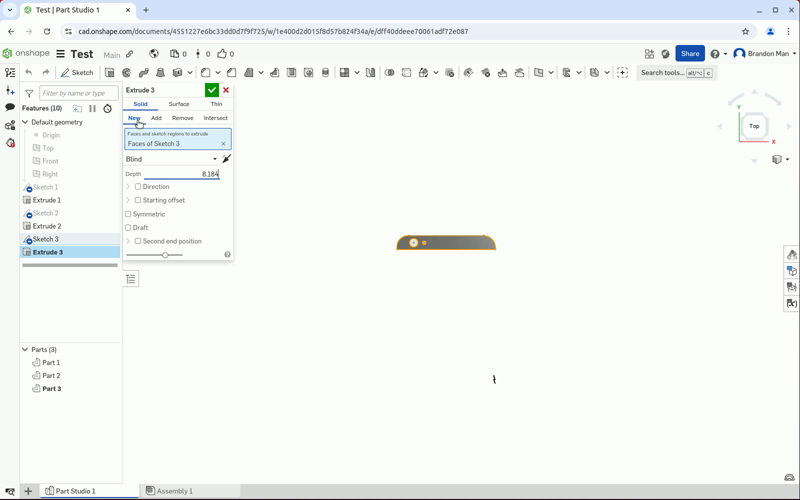
key(enter)
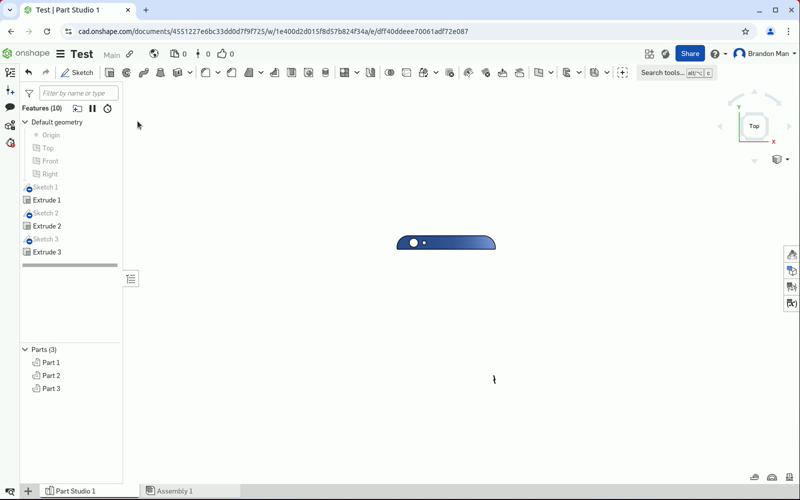
key(shift+h)
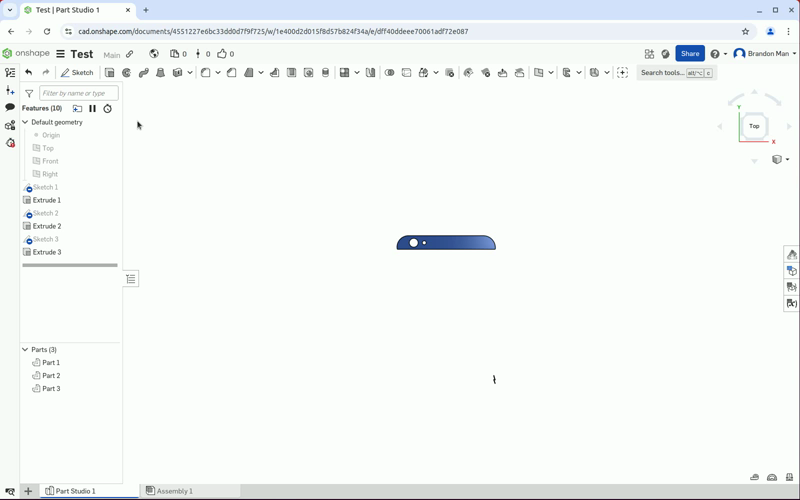
key(shift+h)
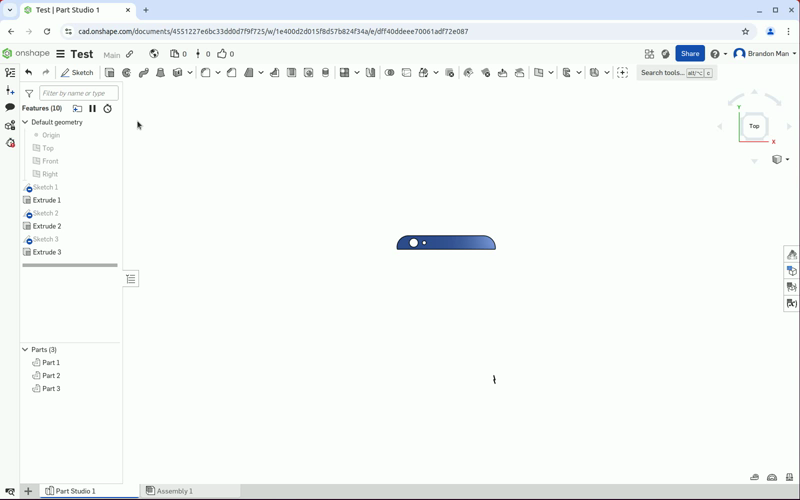
mouse_move(73, 189)
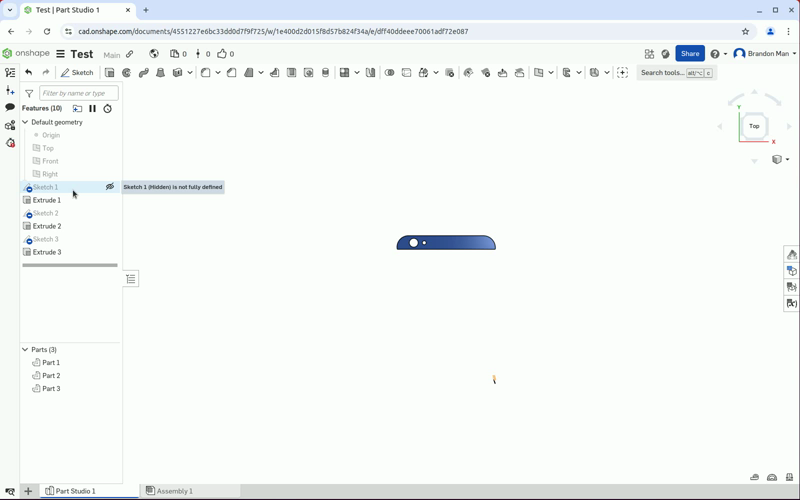
click(73, 189)
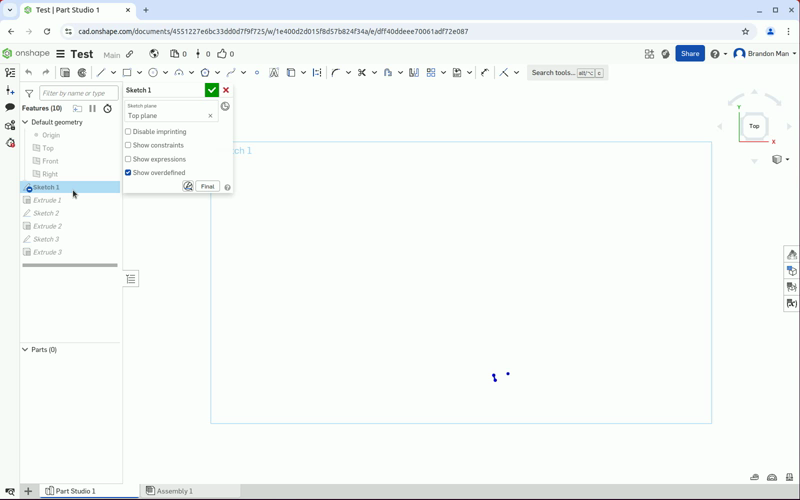
mouse_move(229, 92)
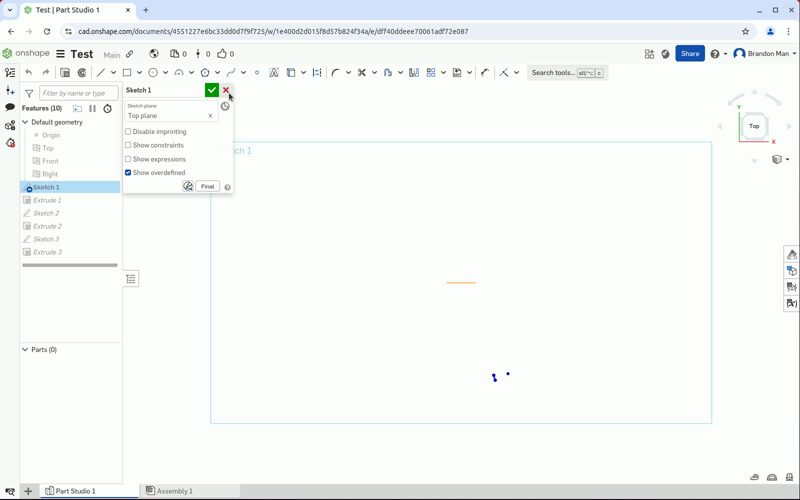
click(229, 92)
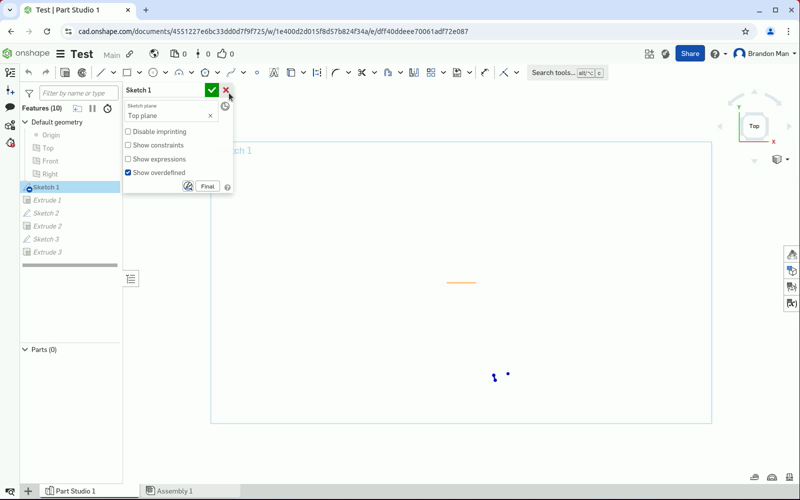
key(shift+s)
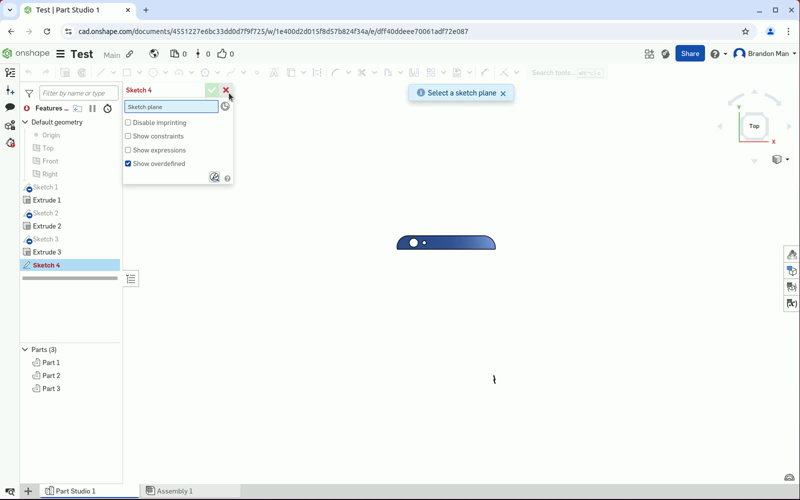
mouse_move(73, 150)
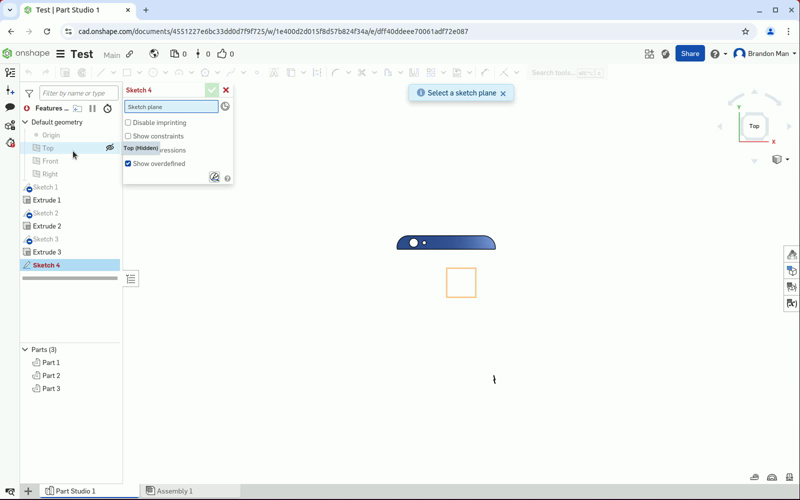
click(73, 150)
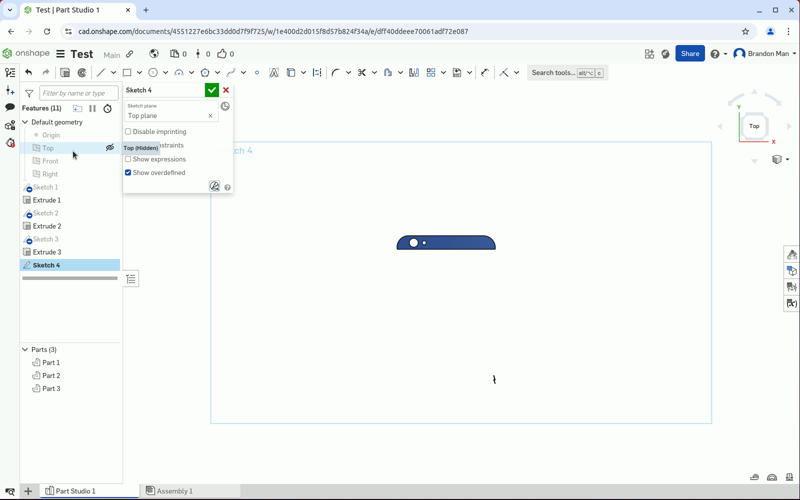
mouse_move(73, 352)
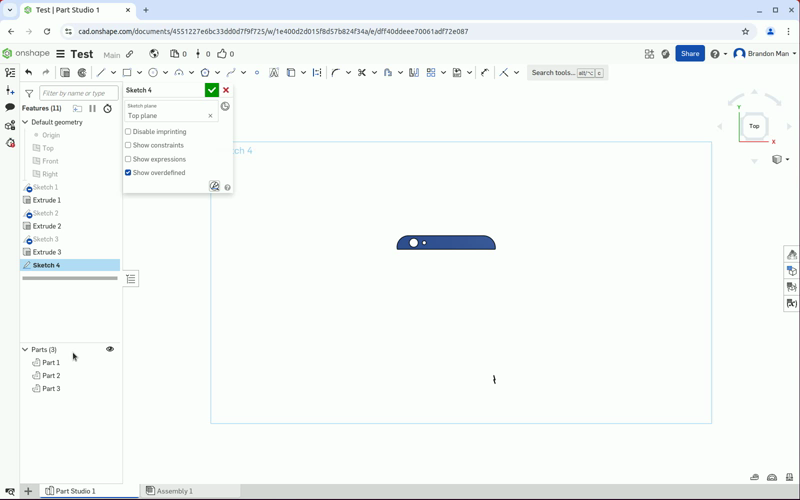
key(y)
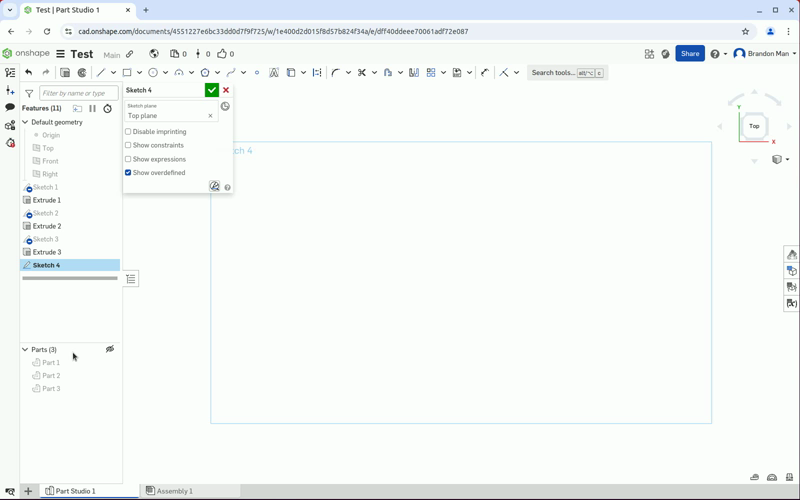
key(a)
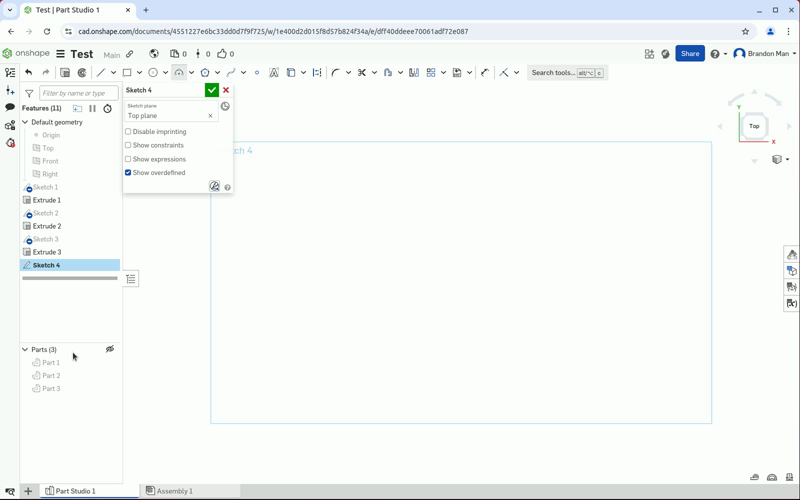
key_down(shift)
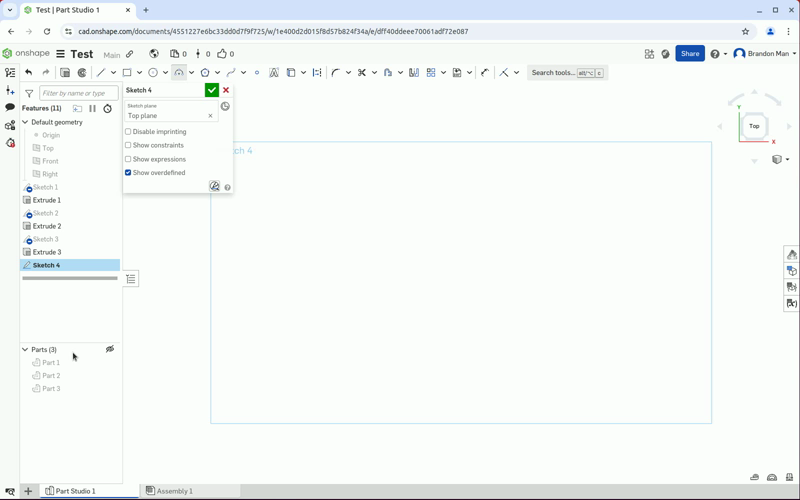
mouse_move(397, 249)
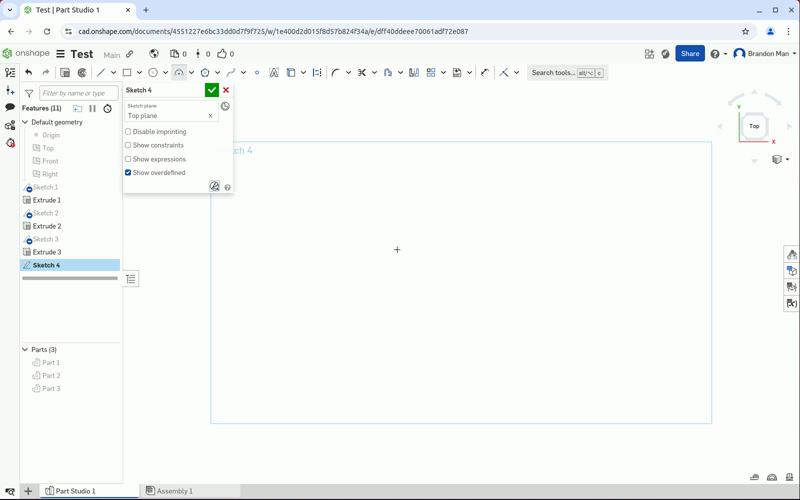
click(397, 249)
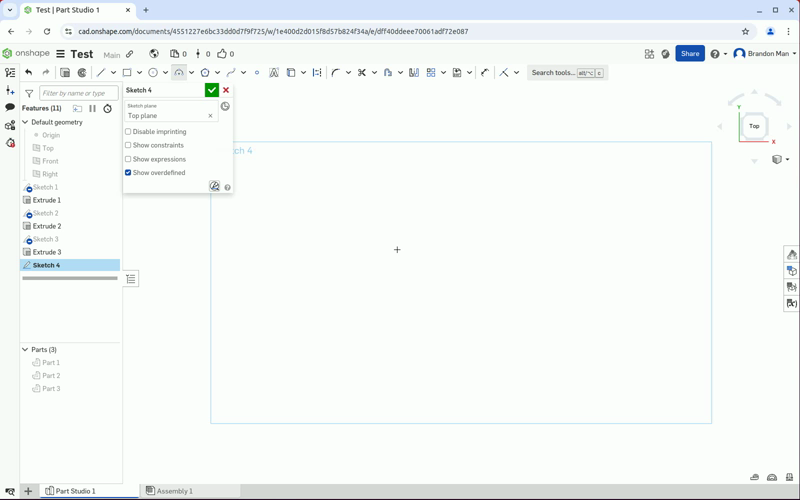
key_up(shift)
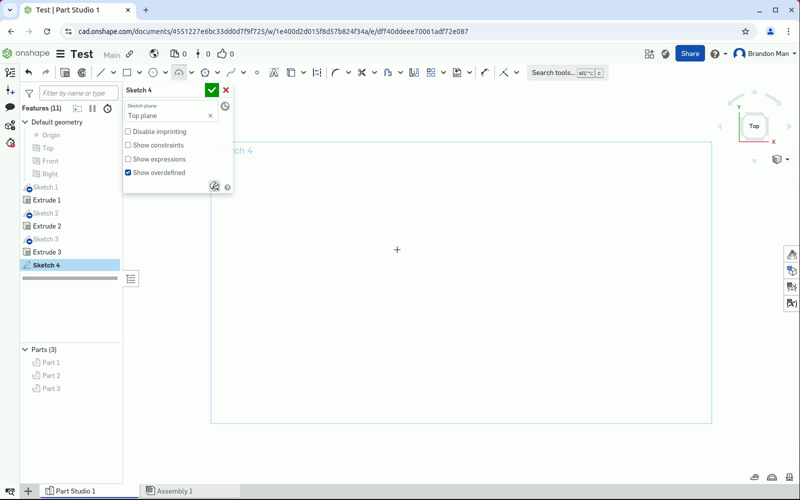
key_down(shift)
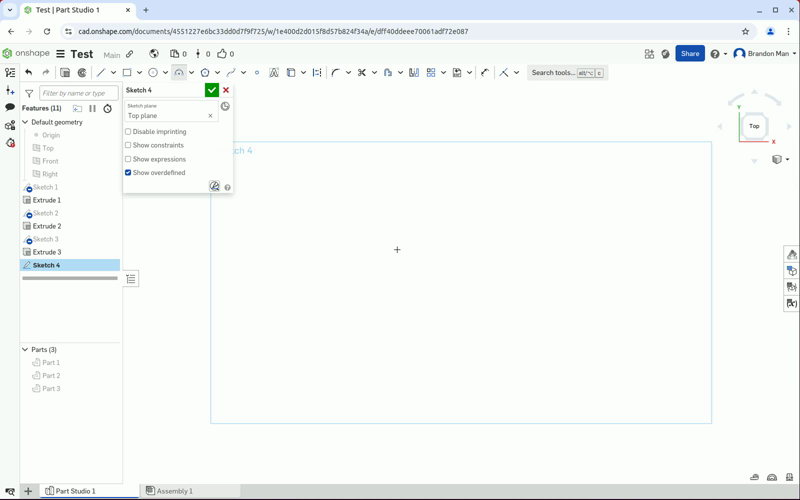
mouse_move(398, 384)
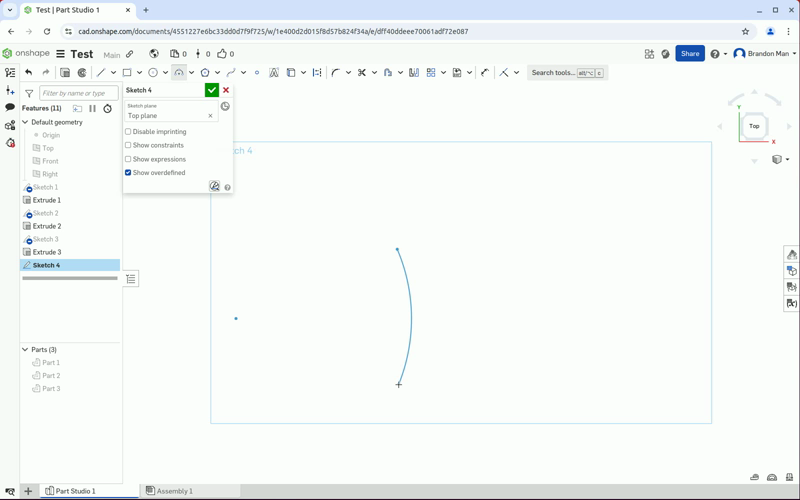
click(398, 384)
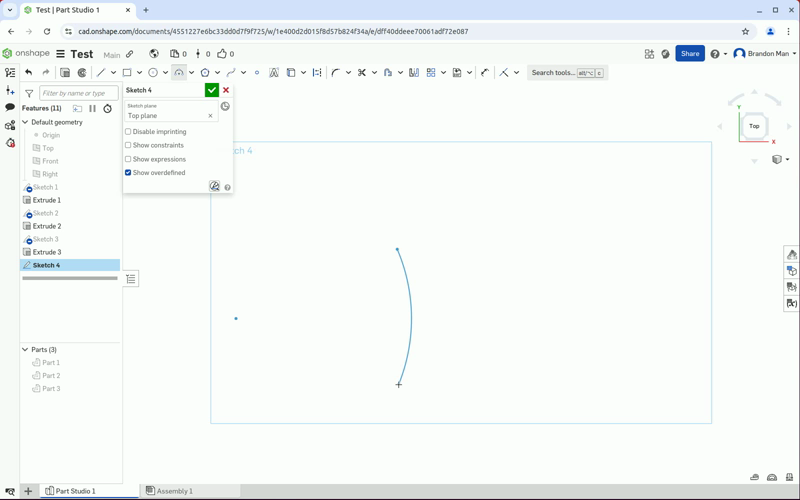
mouse_move(409, 316)
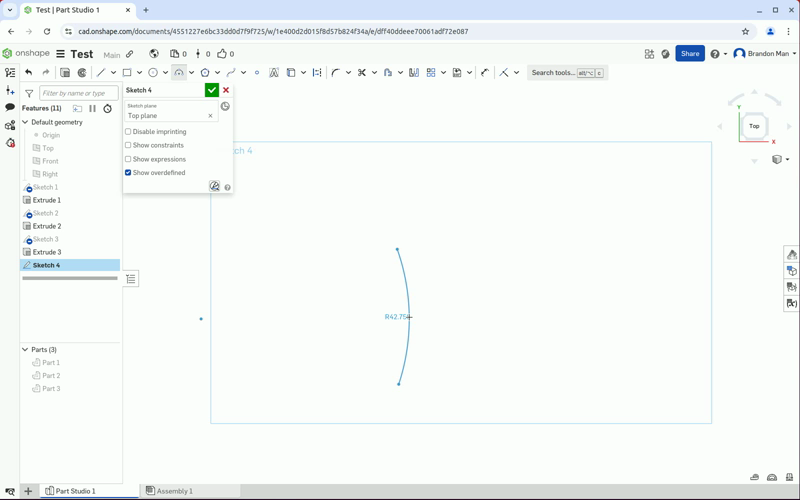
click(409, 316)
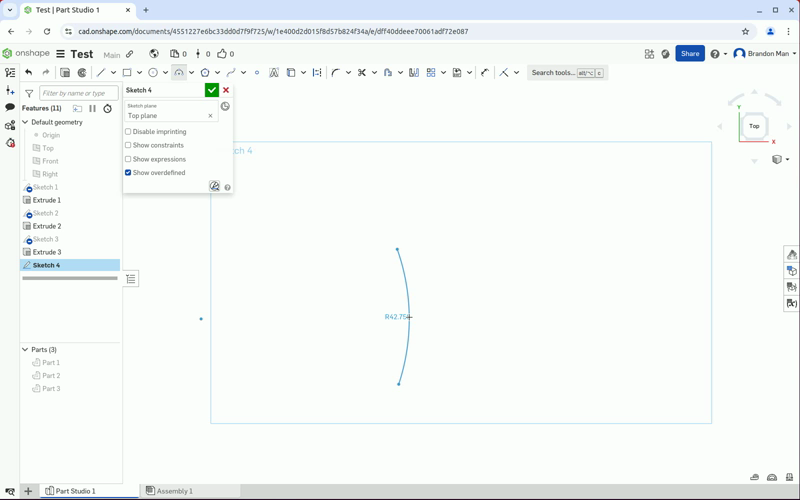
key_up(shift)
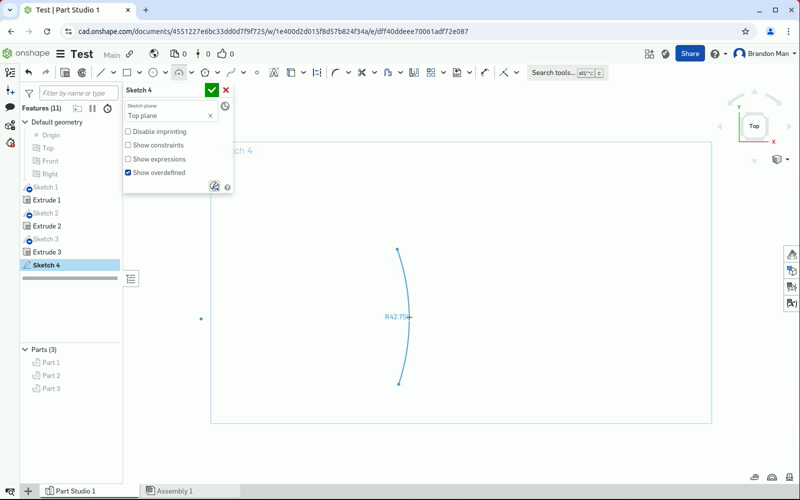
mouse_move(398, 384)
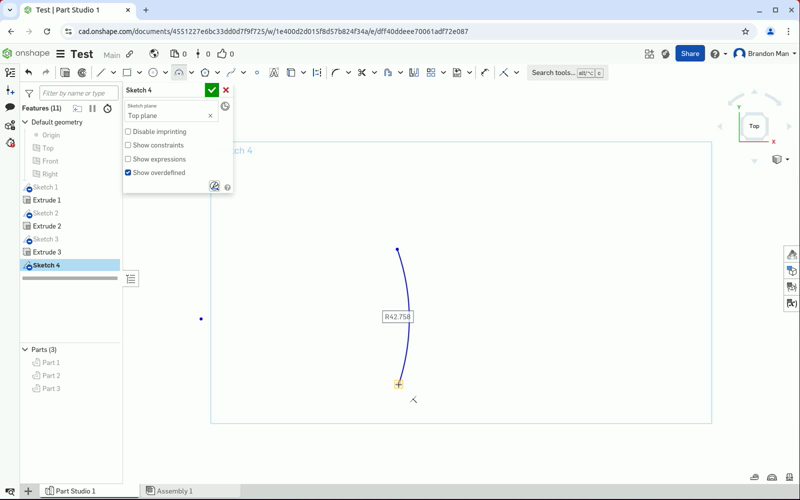
click(398, 384)
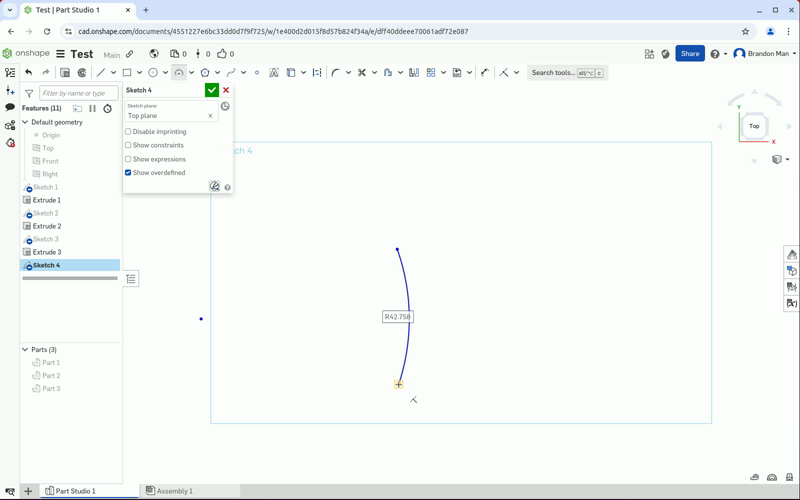
key_down(shift)
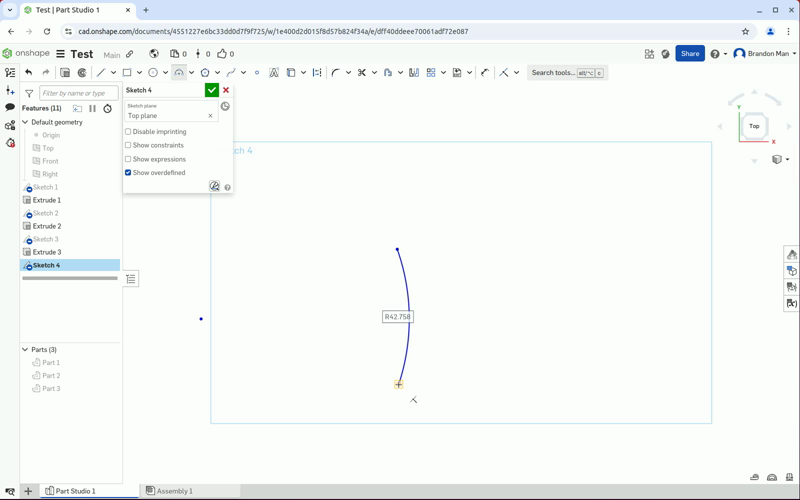
mouse_move(409, 395)
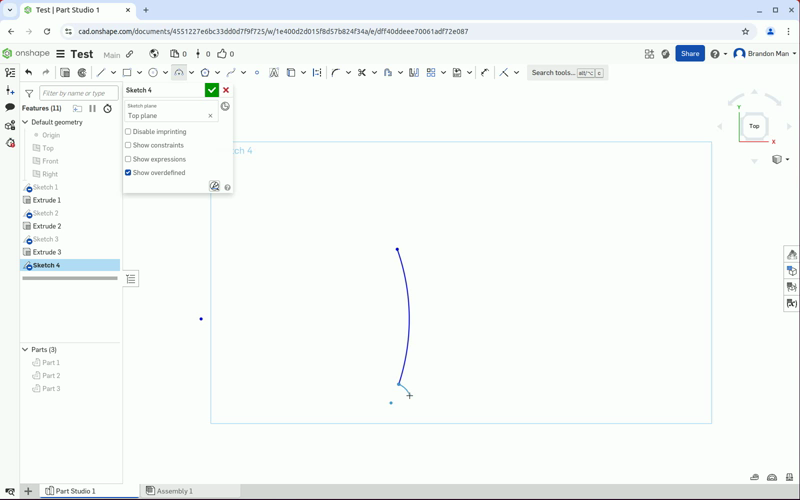
click(409, 395)
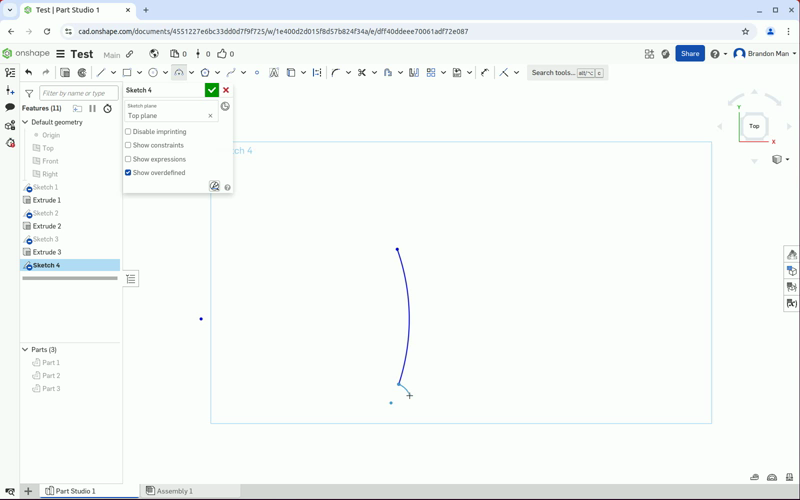
mouse_move(402, 391)
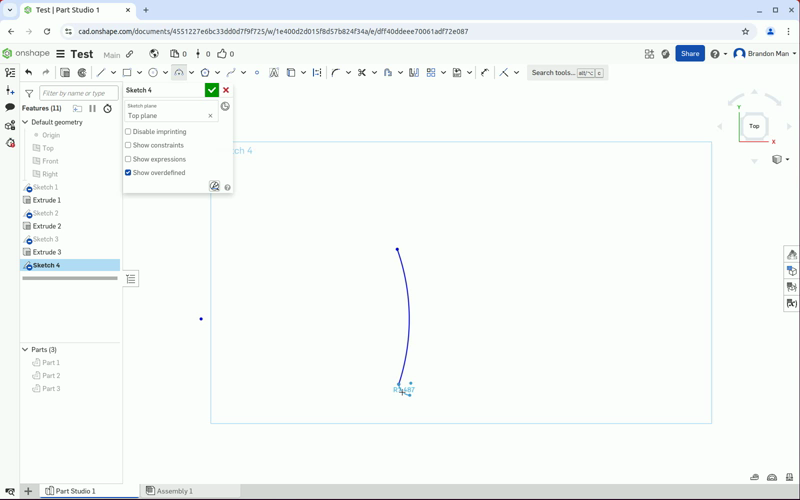
click(402, 391)
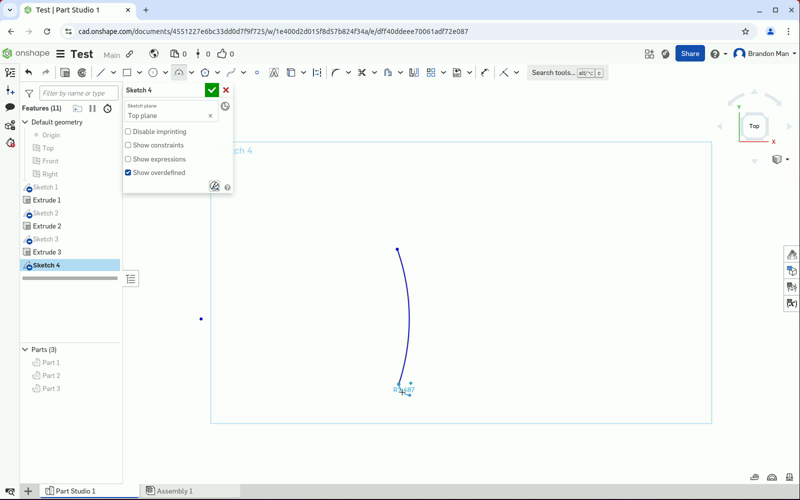
key_up(shift)
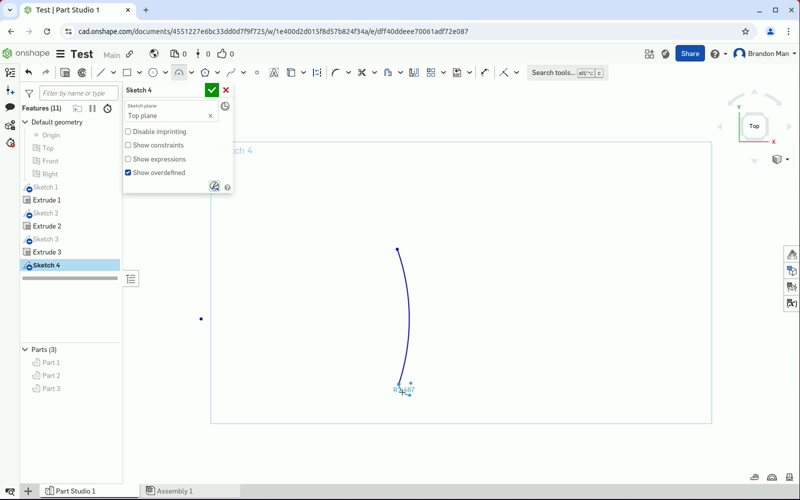
mouse_move(409, 395)
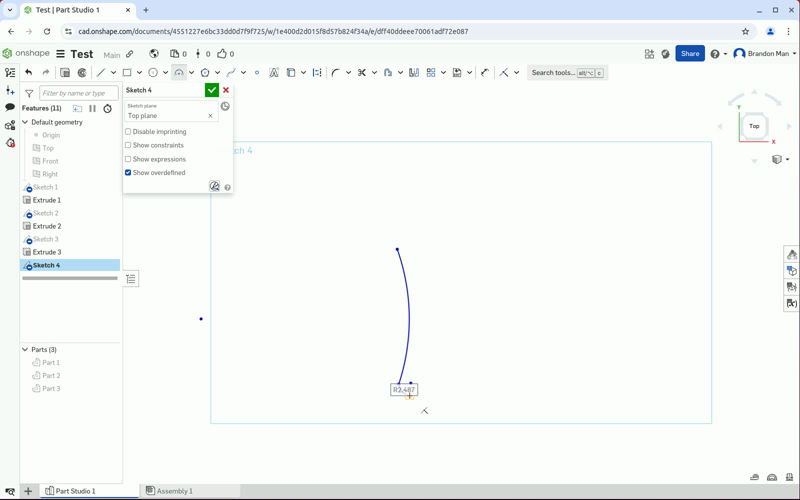
click(409, 395)
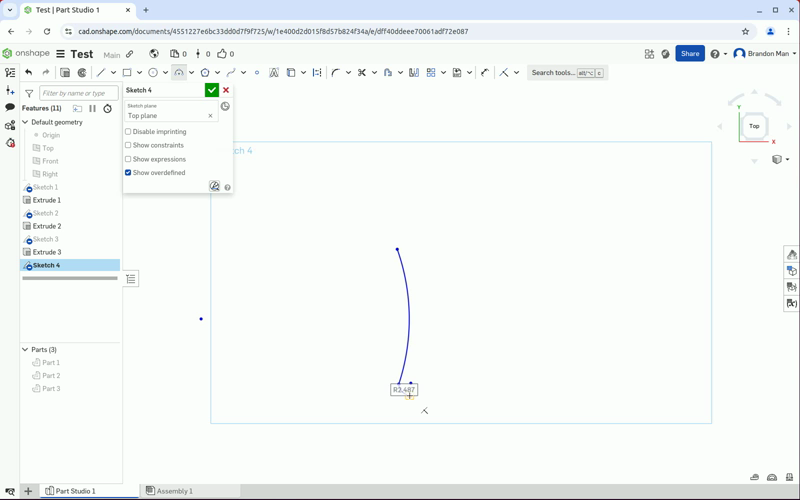
key_down(shift)
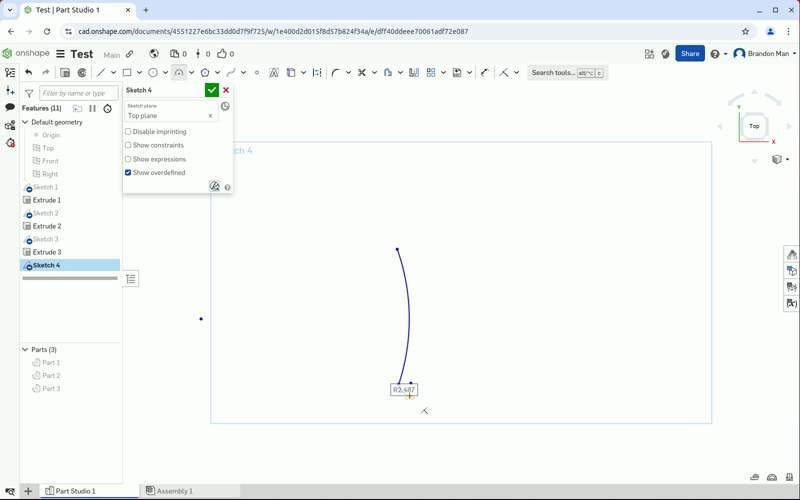
mouse_move(485, 393)
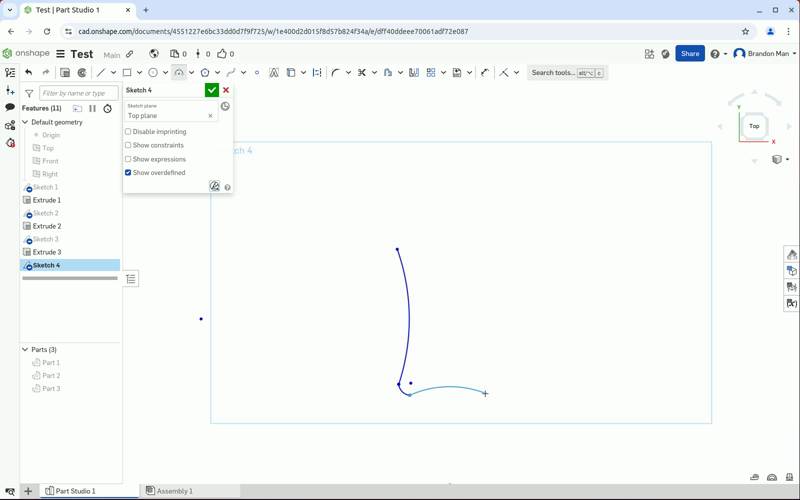
click(485, 393)
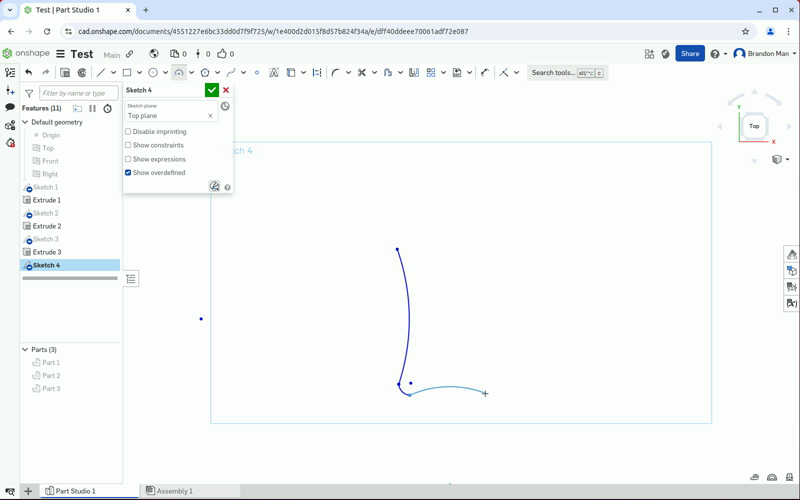
mouse_move(447, 390)
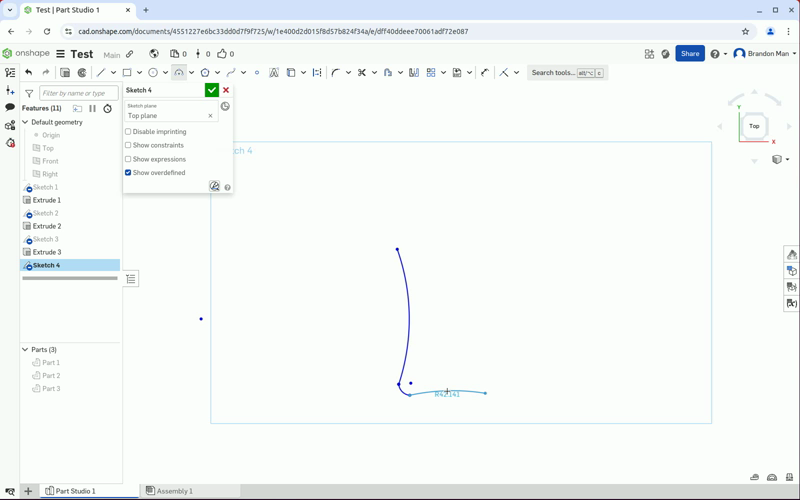
click(447, 390)
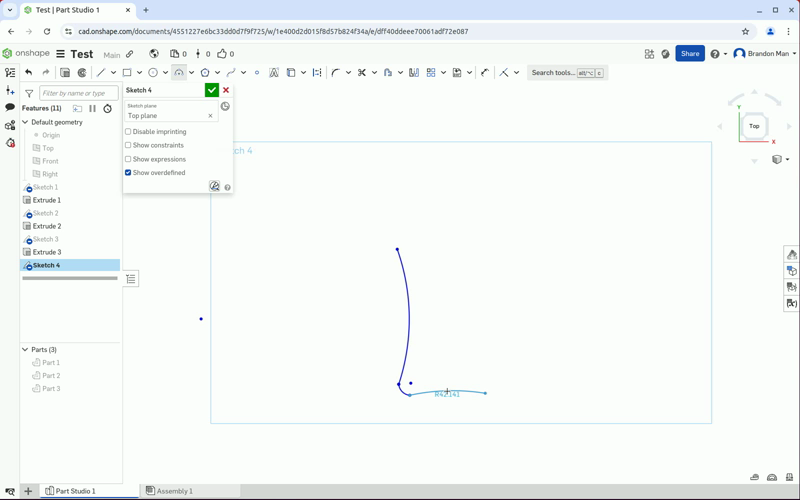
key_up(shift)
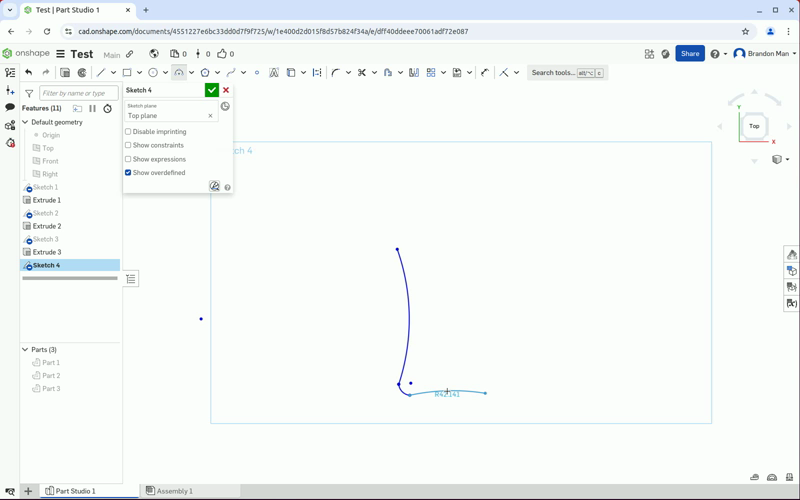
mouse_move(485, 393)
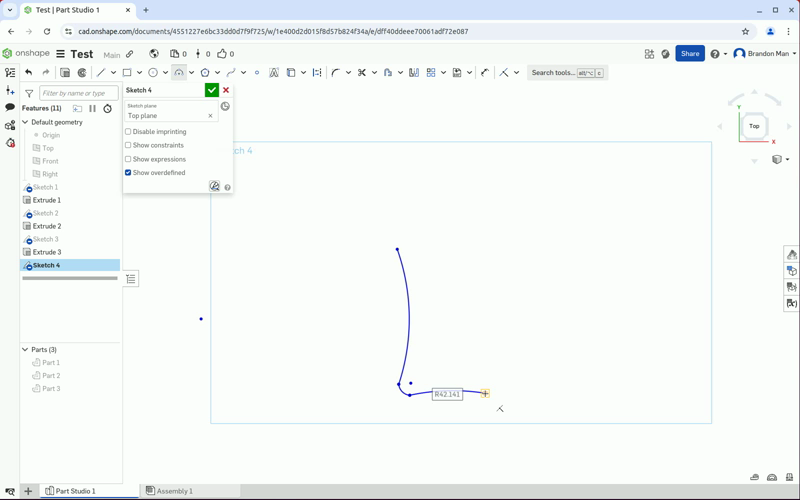
click(485, 393)
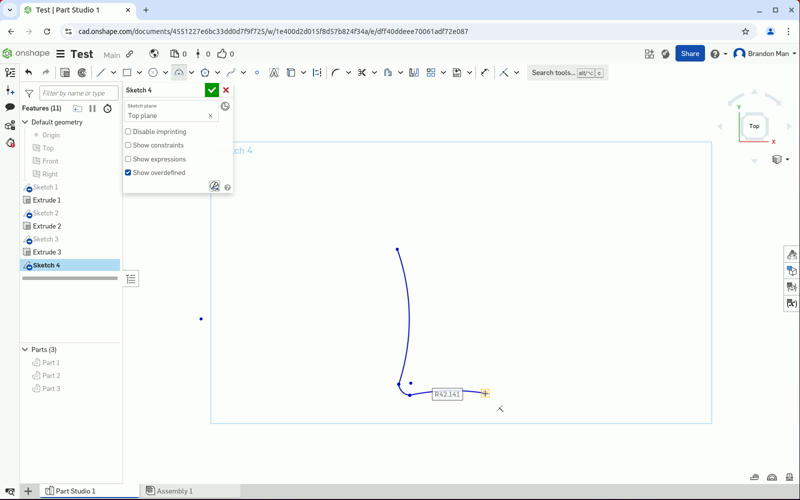
key_down(shift)
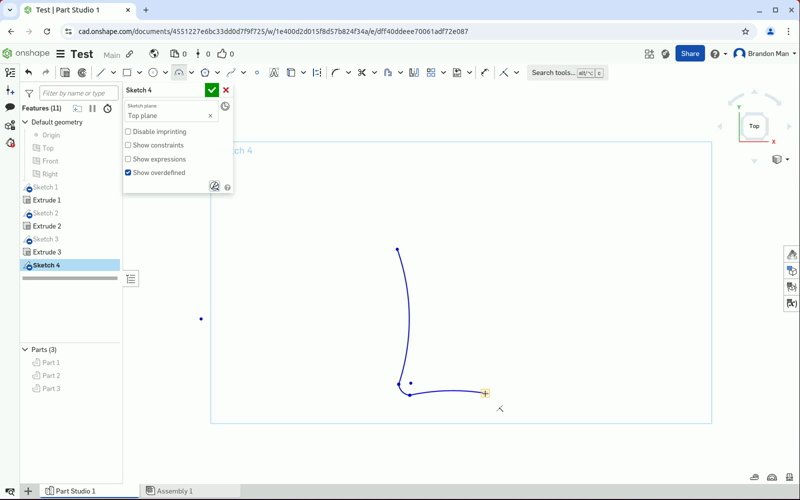
mouse_move(494, 382)
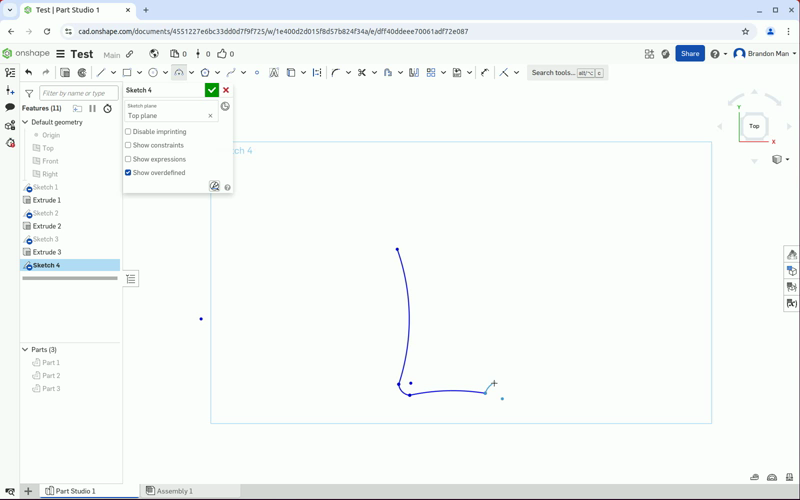
click(494, 382)
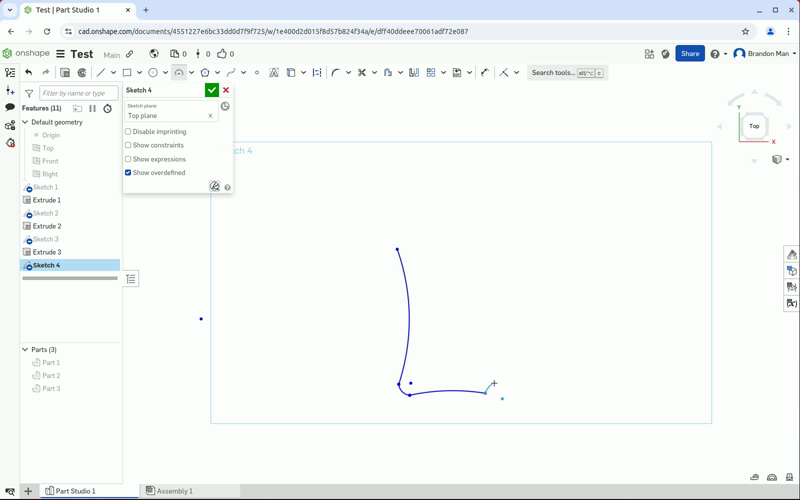
mouse_move(492, 389)
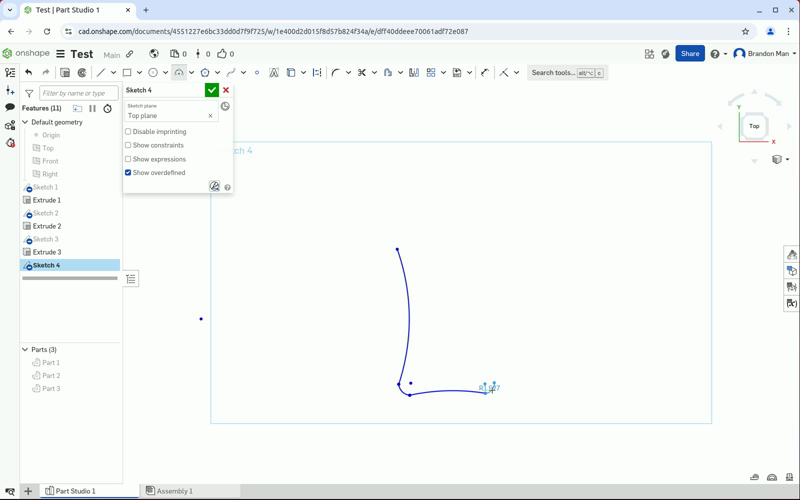
click(492, 389)
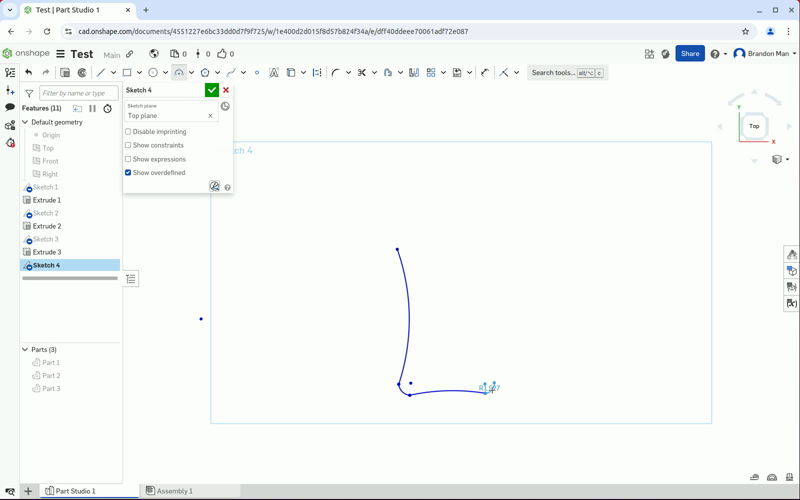
key_up(shift)
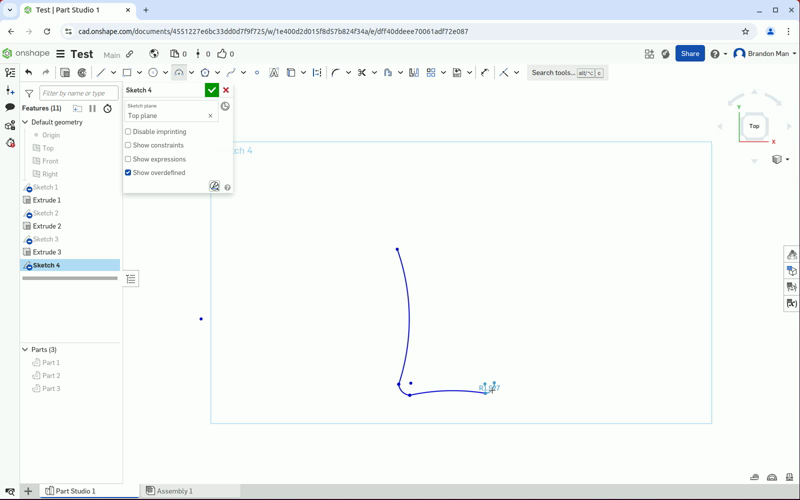
mouse_move(494, 382)
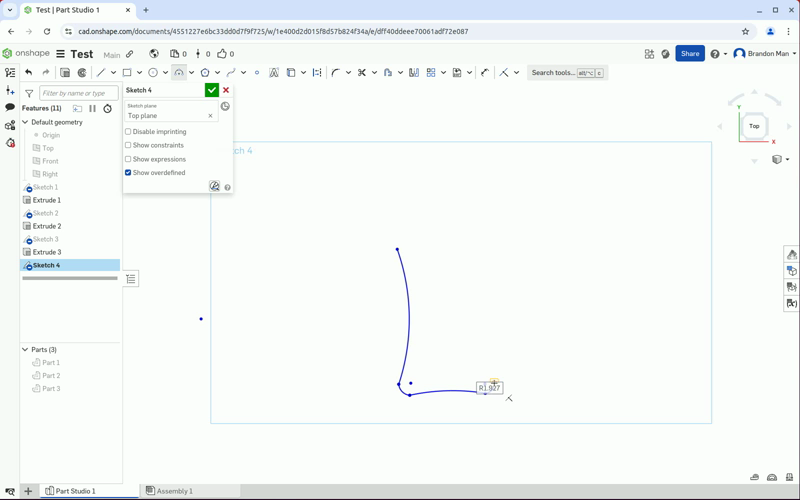
click(494, 382)
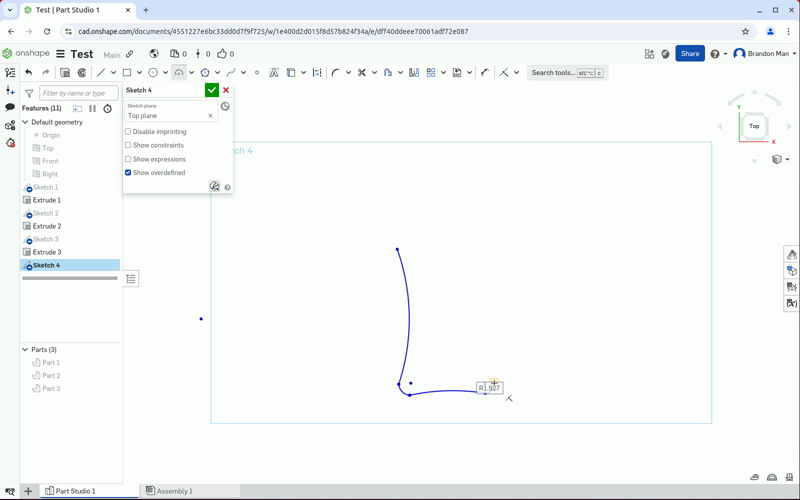
key_down(shift)
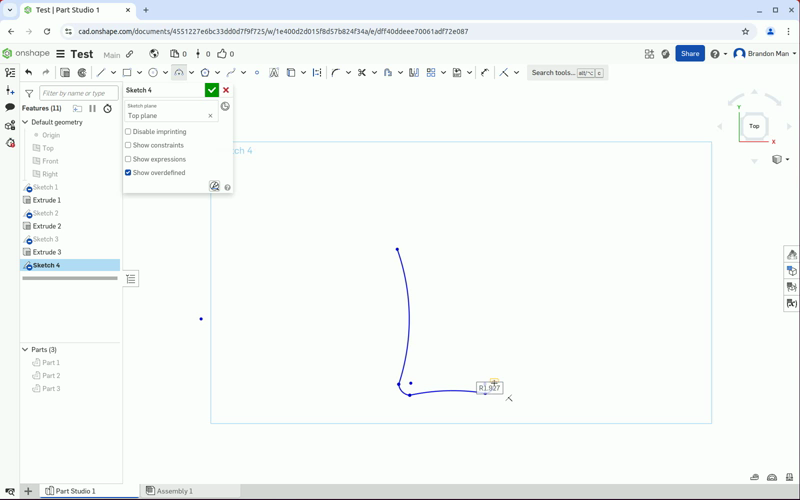
mouse_move(494, 249)
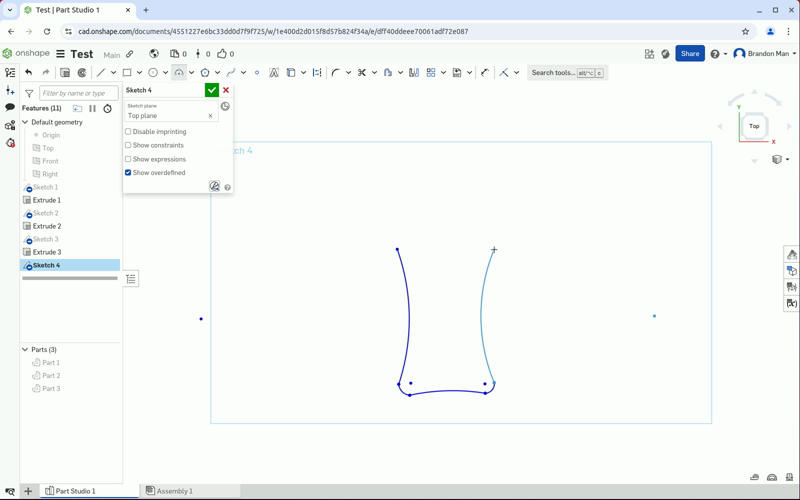
click(494, 249)
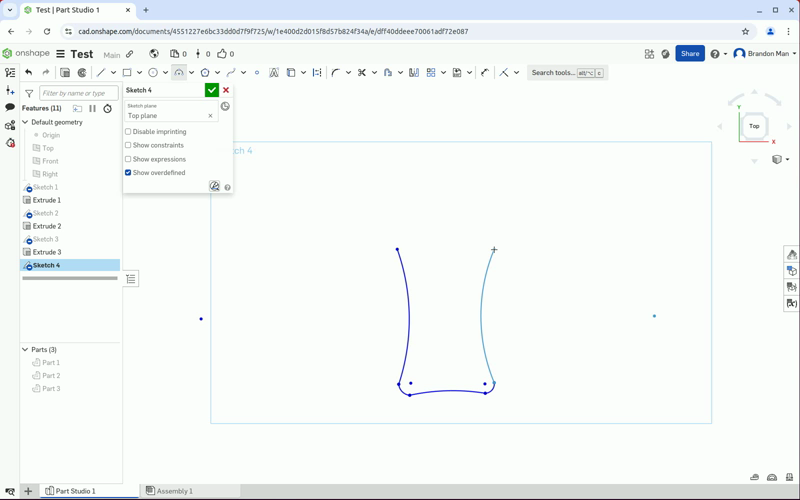
mouse_move(483, 315)
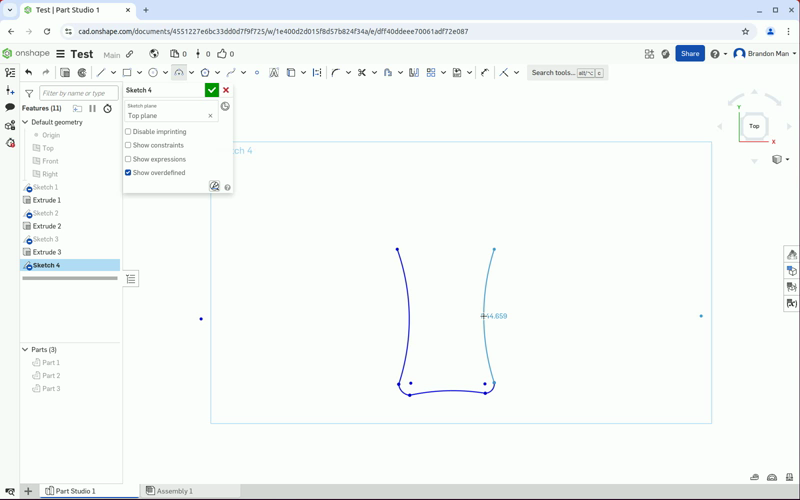
click(483, 315)
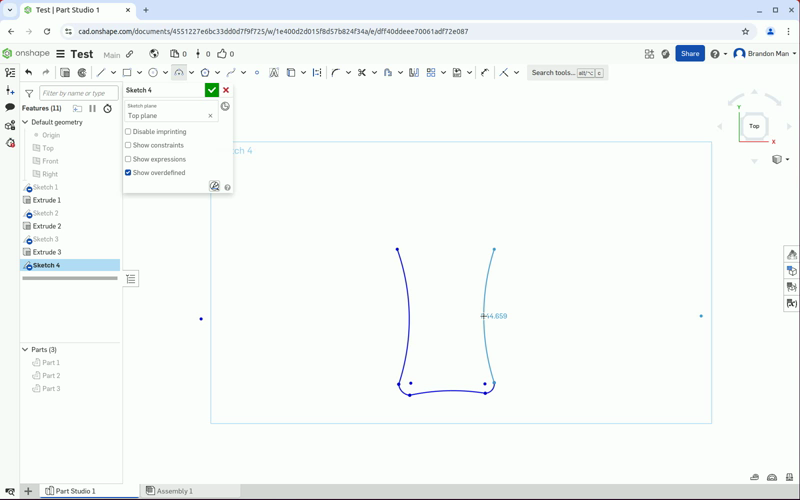
key_up(shift)
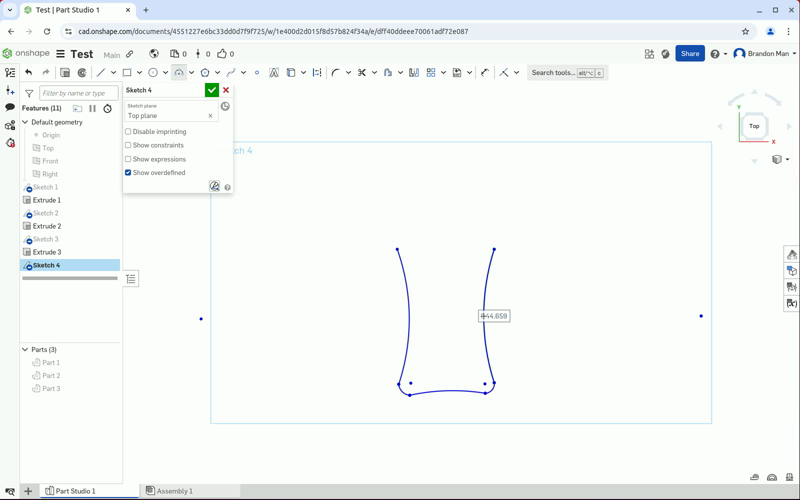
key(esc)
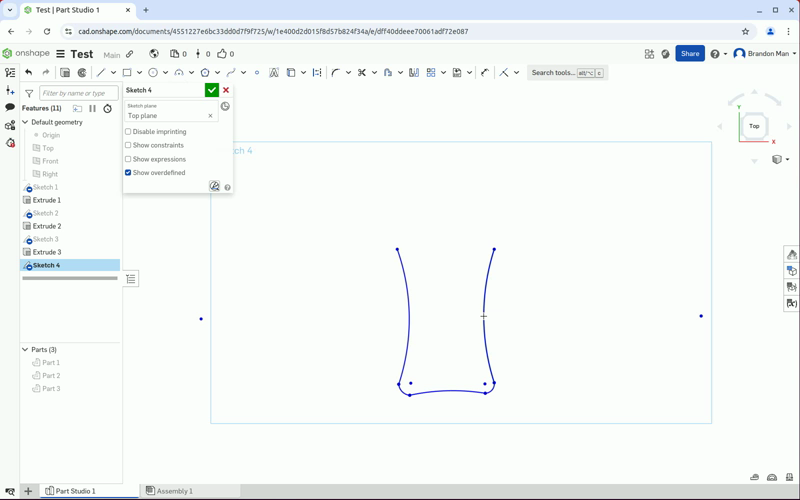
key(l)
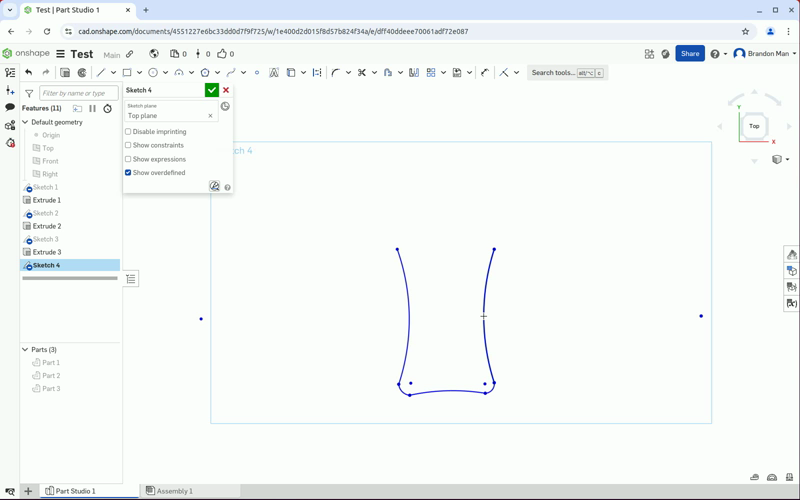
mouse_move(494, 249)
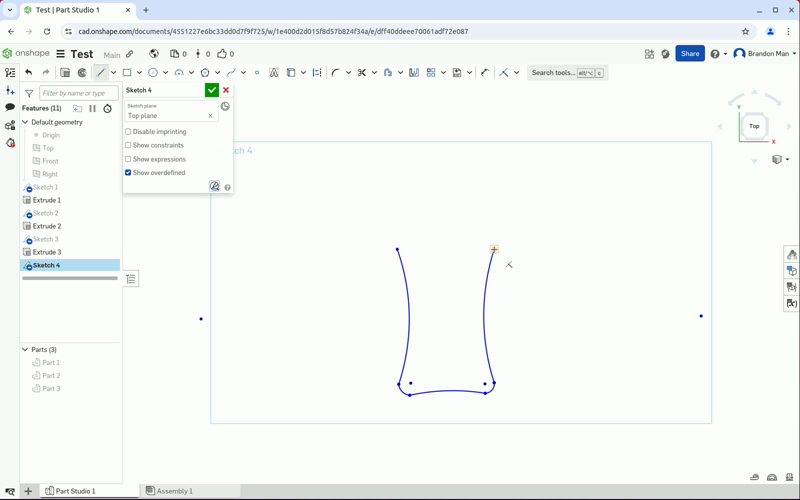
click(494, 249)
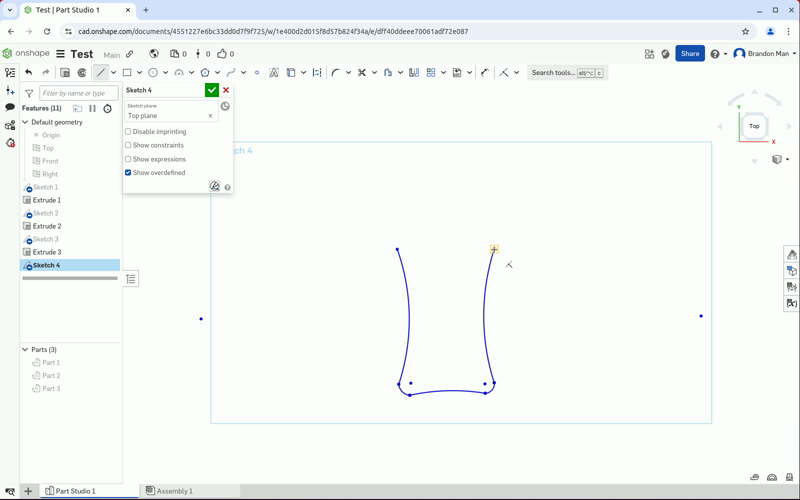
key_down(shift)
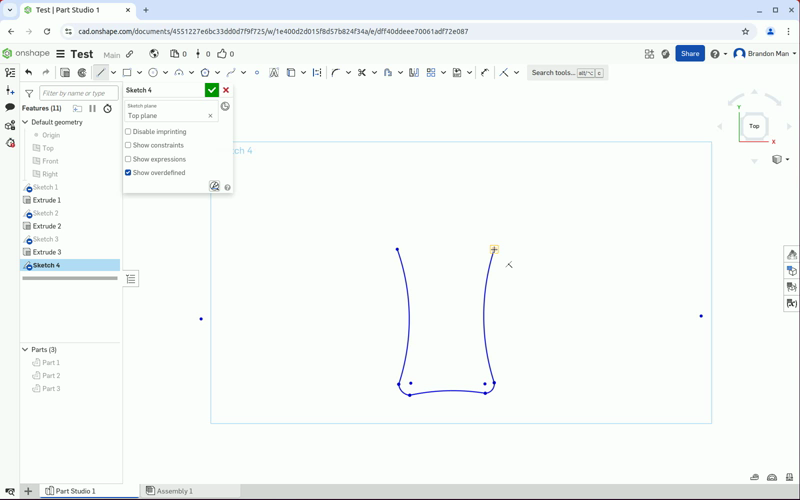
mouse_move(397, 249)
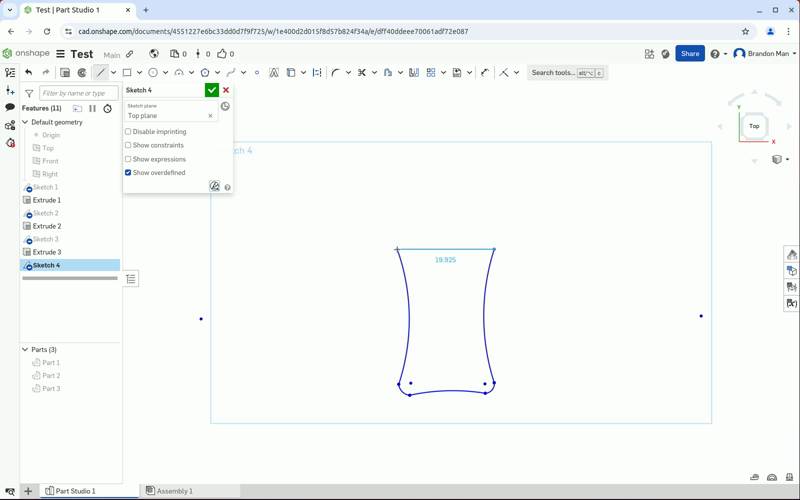
key_up(shift)
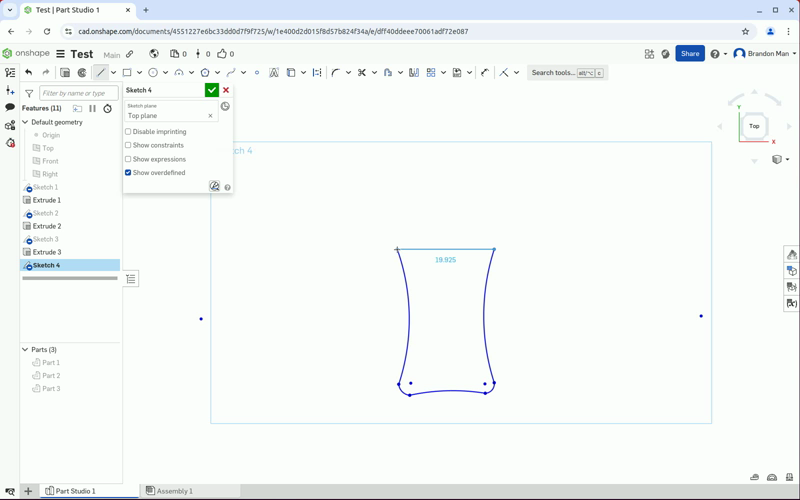
click(397, 249)
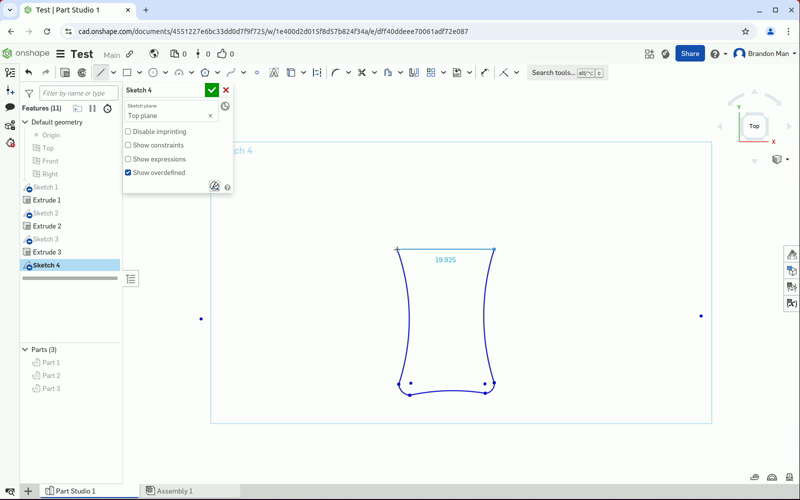
key(esc)
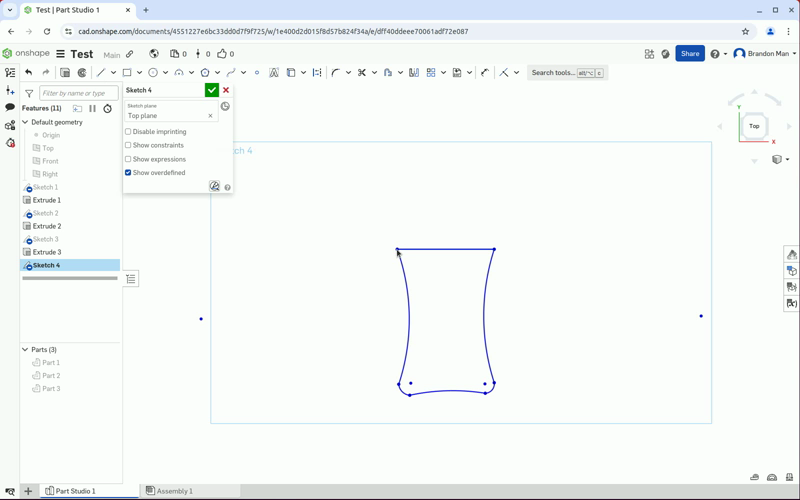
key(c)
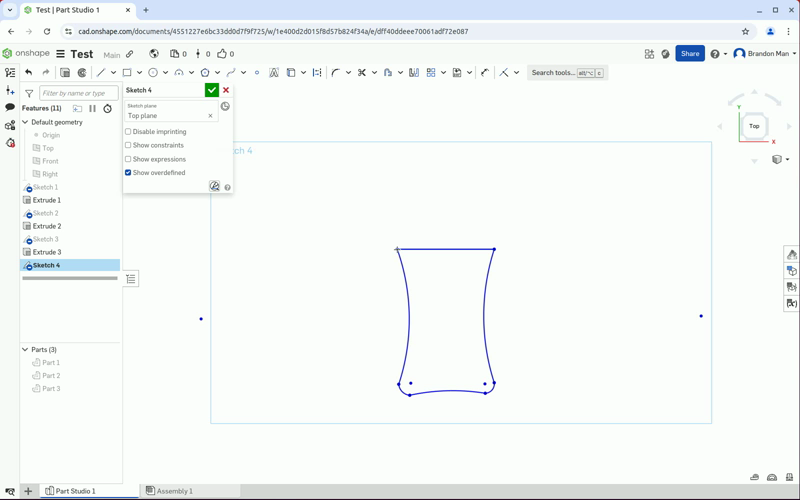
key_down(shift)
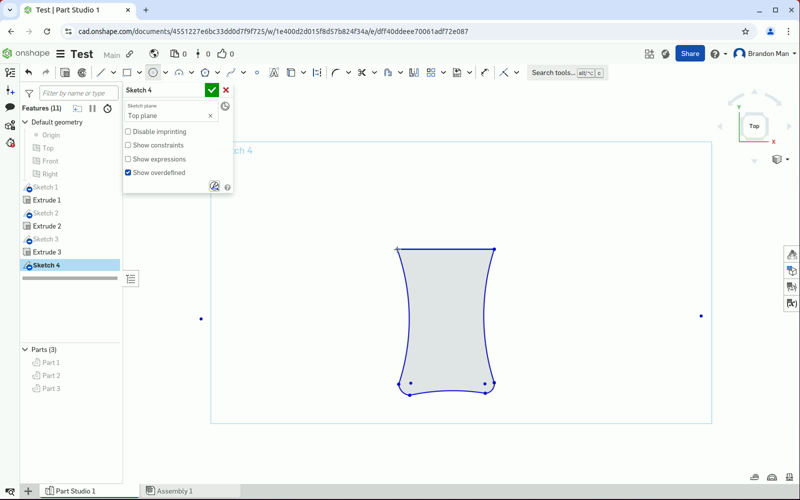
mouse_move(446, 313)
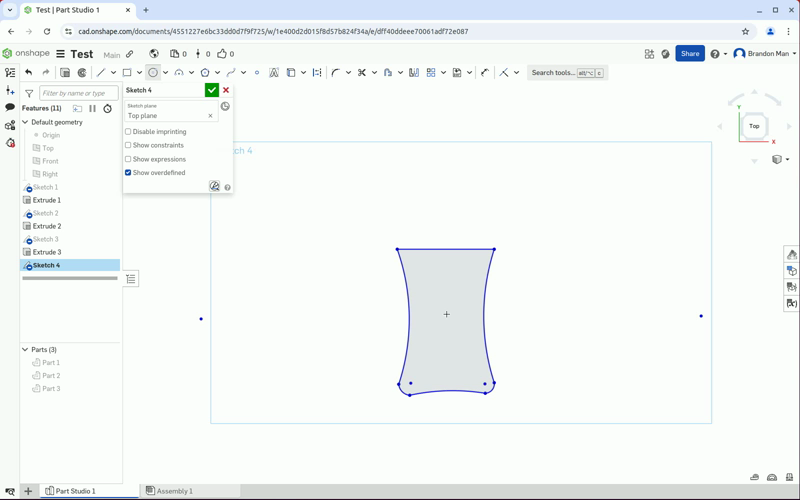
click(446, 313)
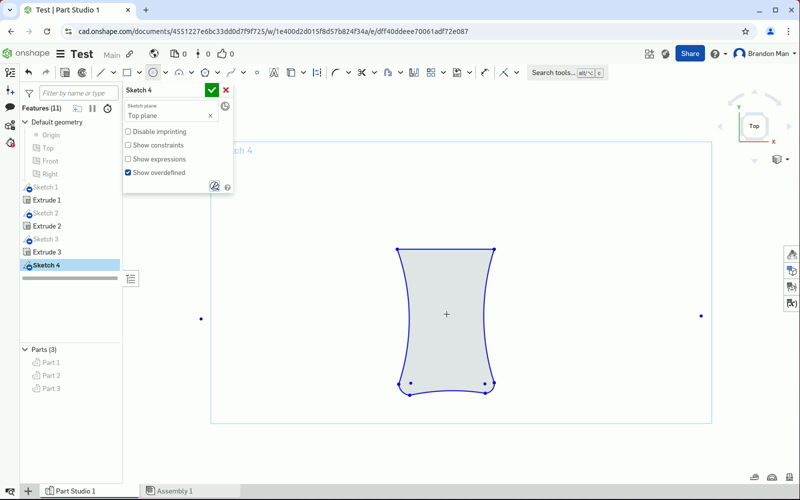
key_up(shift)
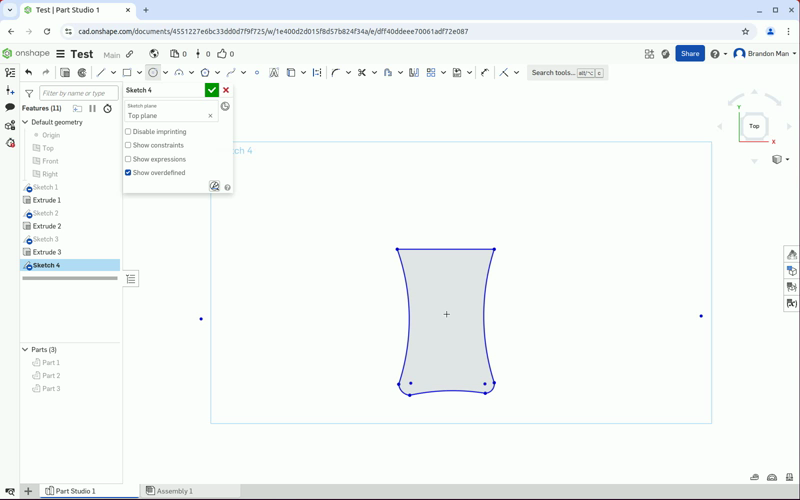
mouse_move(480, 313)
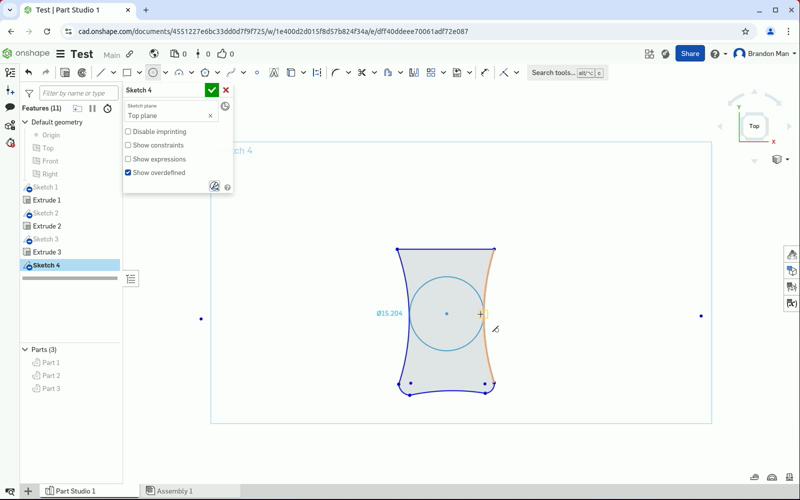
scroll(6)
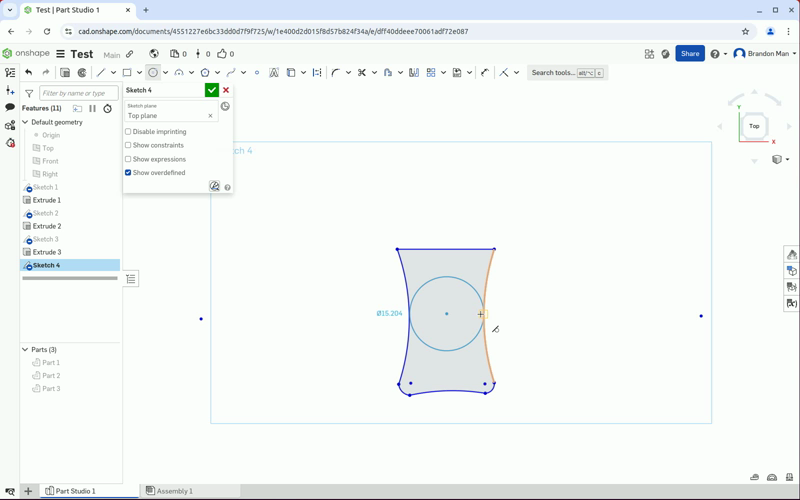
scroll(6)
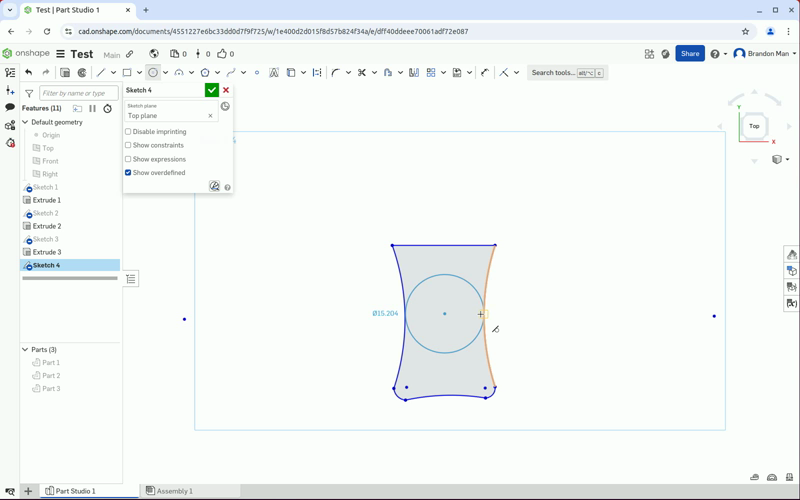
scroll(6)
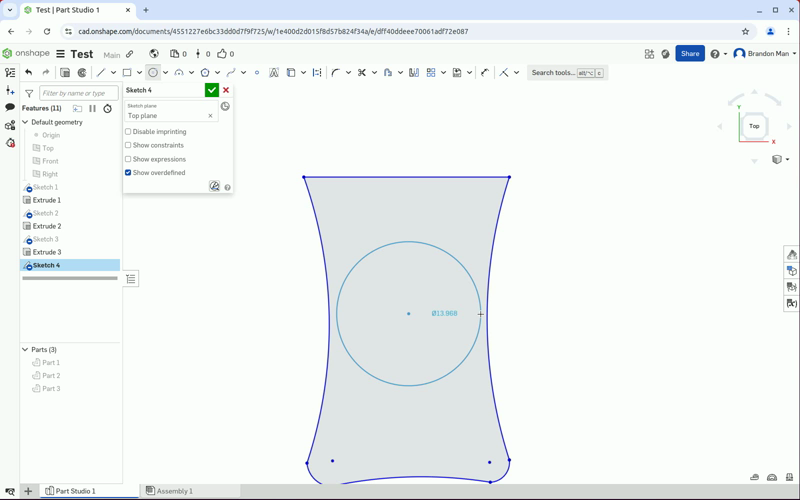
scroll(6)
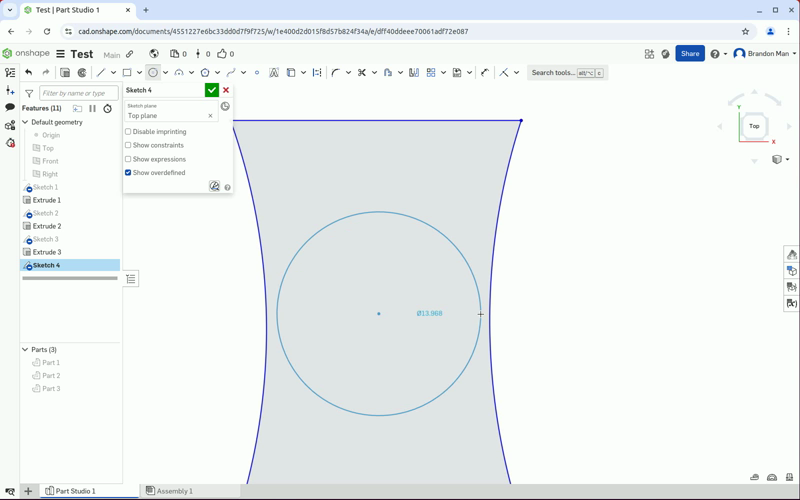
scroll(6)
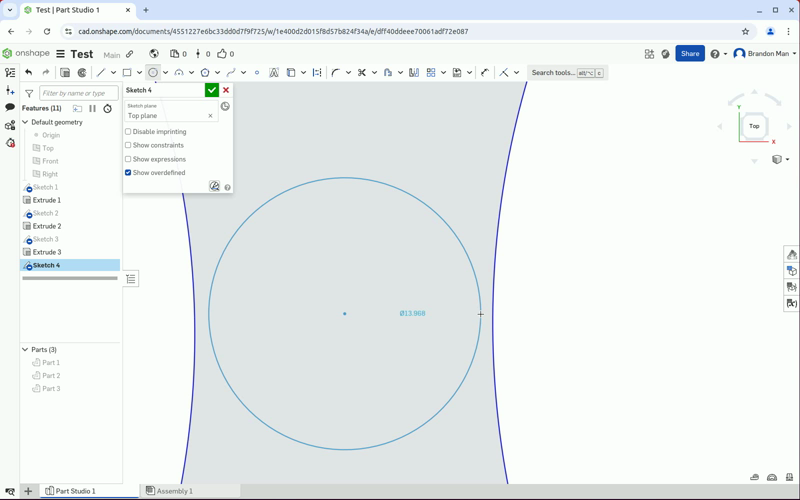
scroll(6)
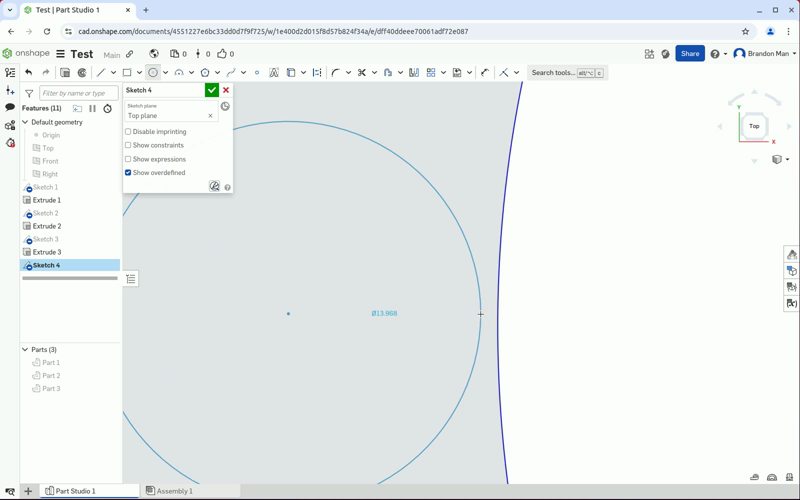
scroll(6)
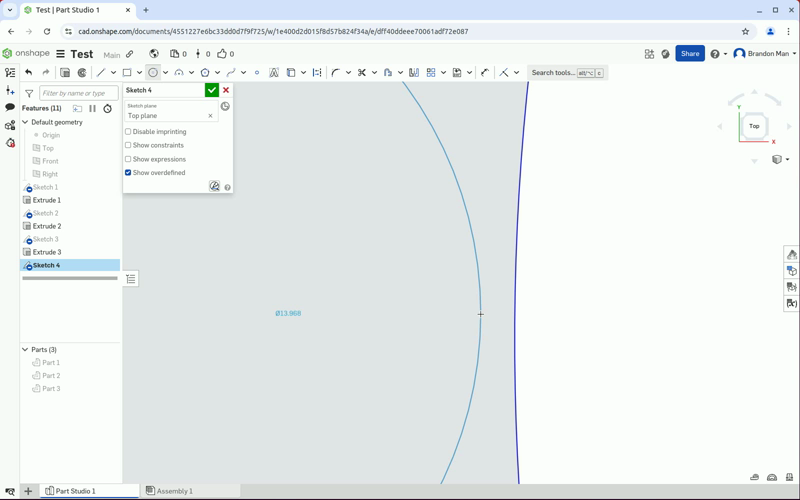
click(480, 313)
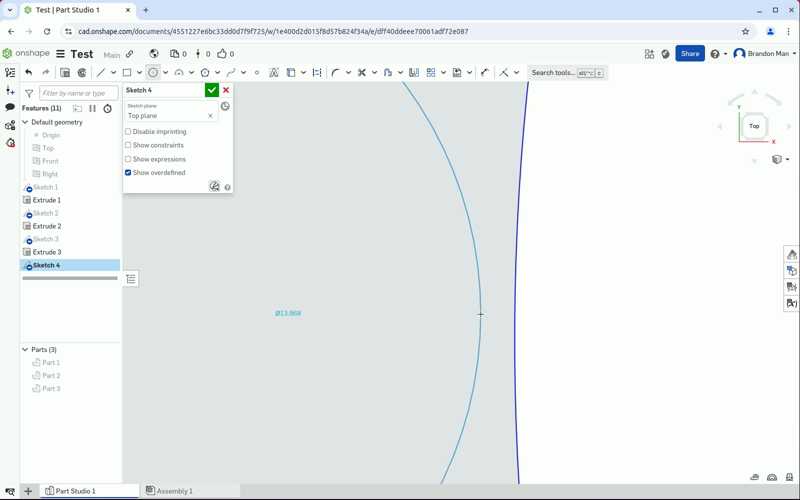
scroll(-6)
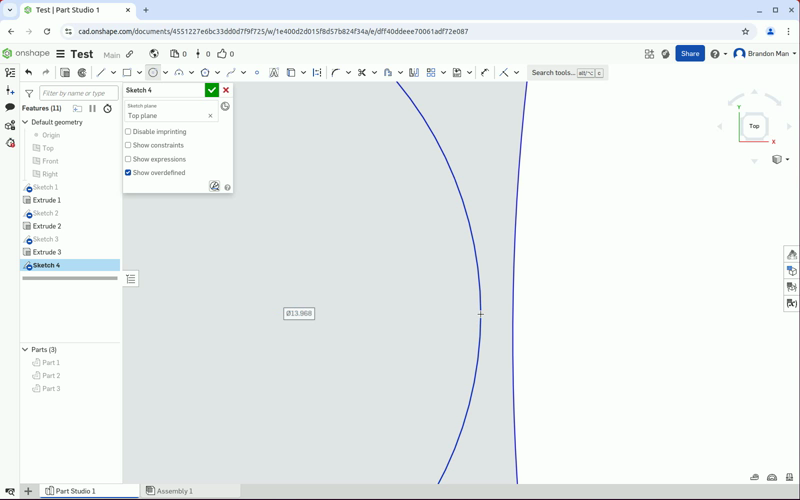
scroll(-6)
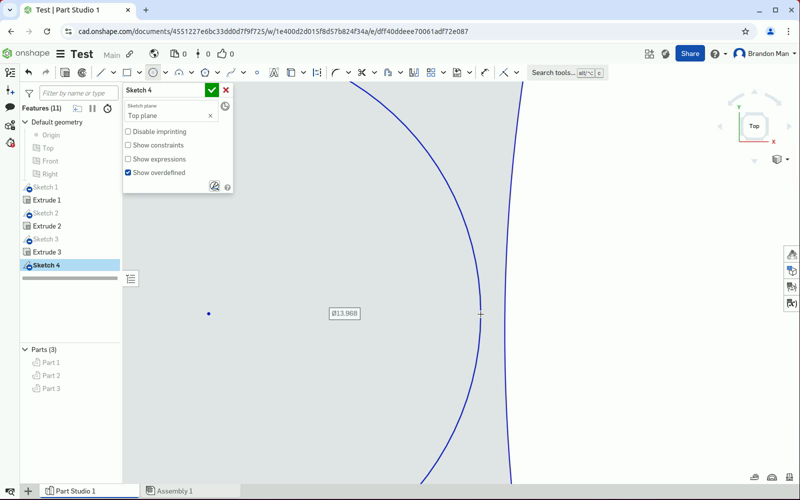
scroll(-6)
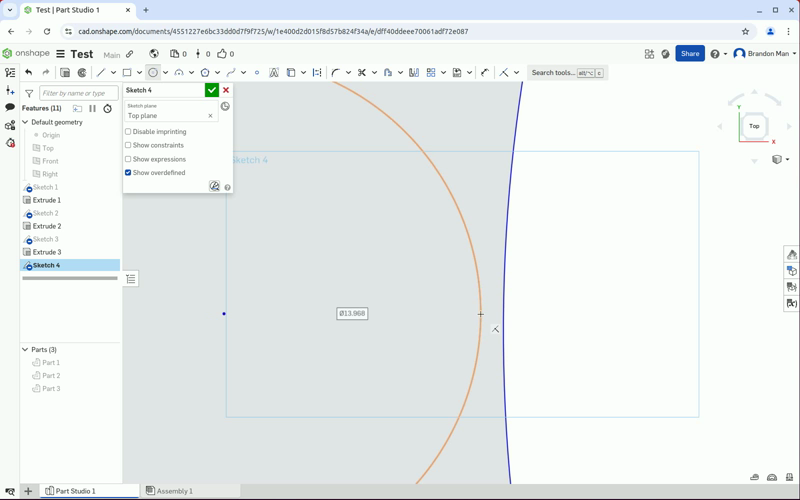
scroll(-6)
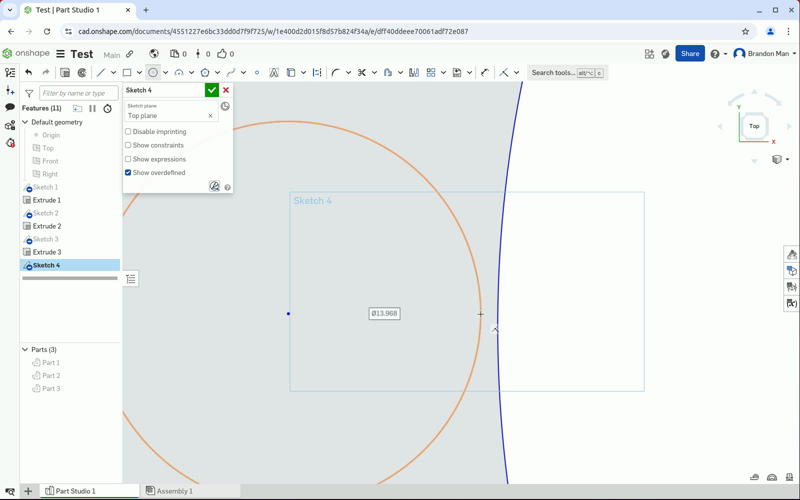
scroll(-6)
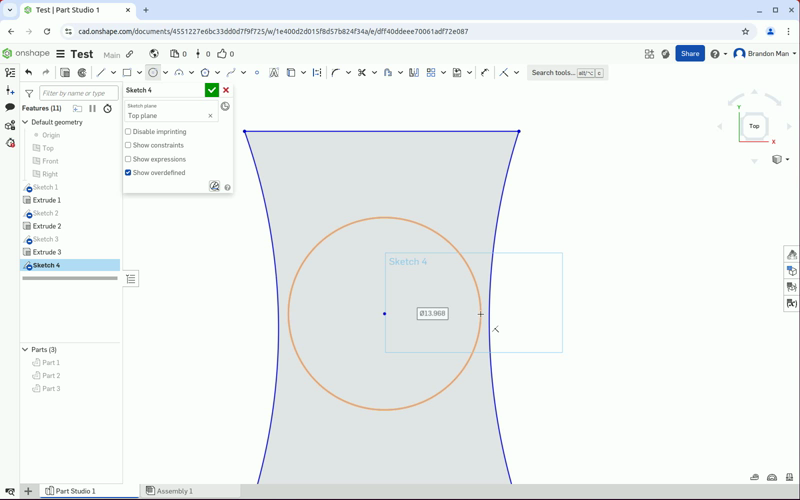
scroll(-6)
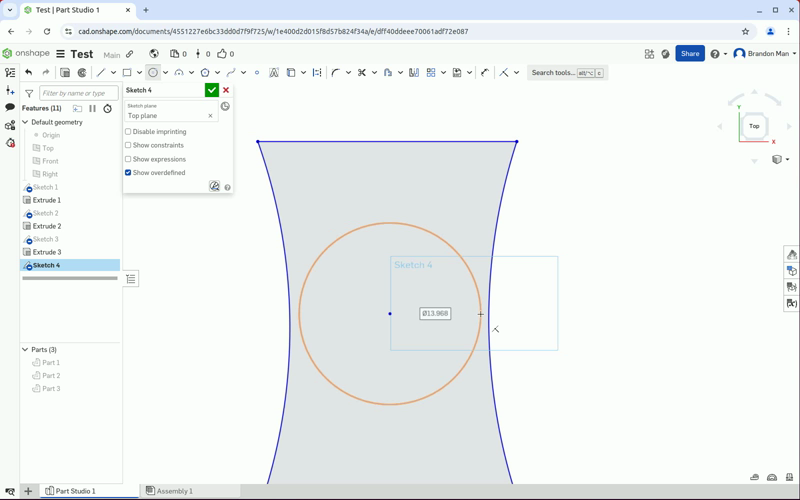
scroll(-6)
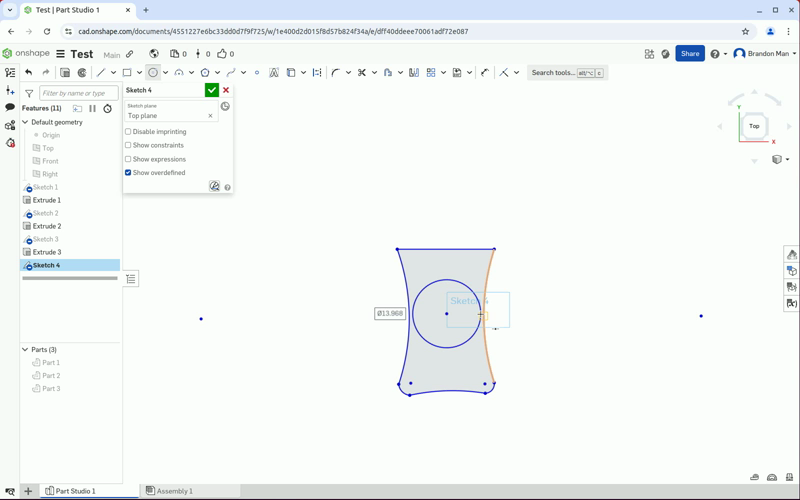
key(esc)
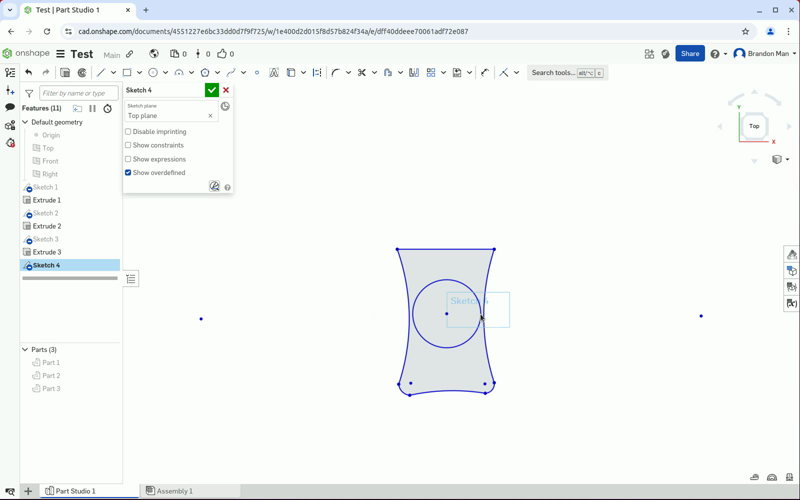
mouse_move(422, 359)
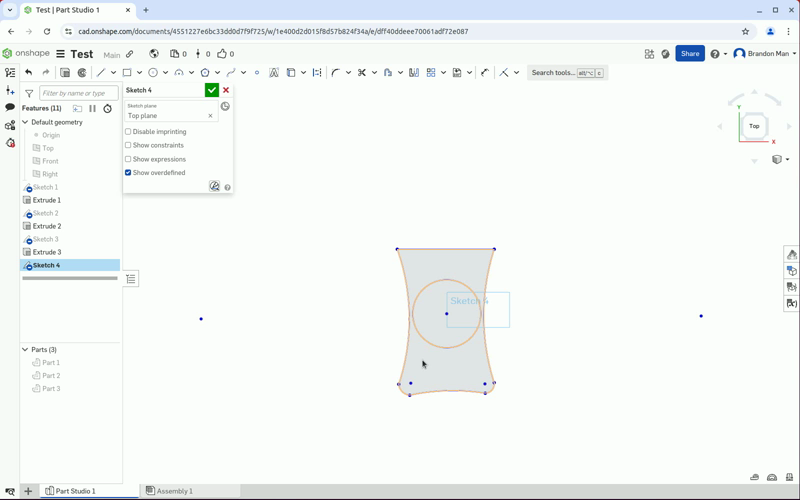
click(422, 359)
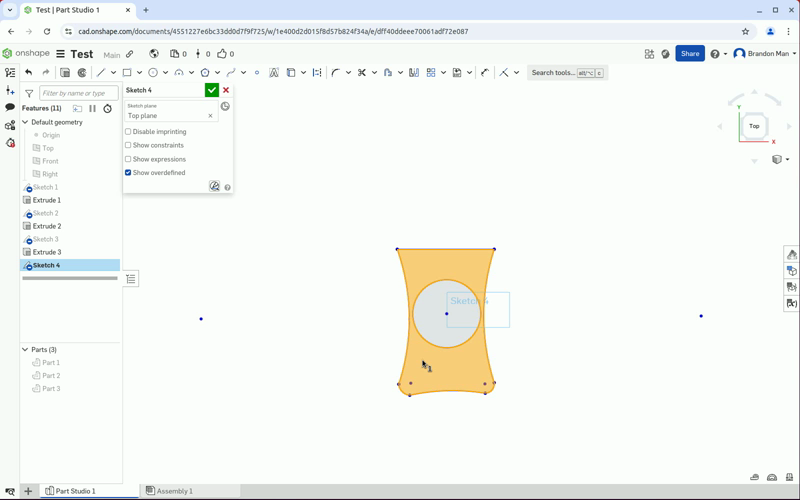
mouse_move(73, 352)
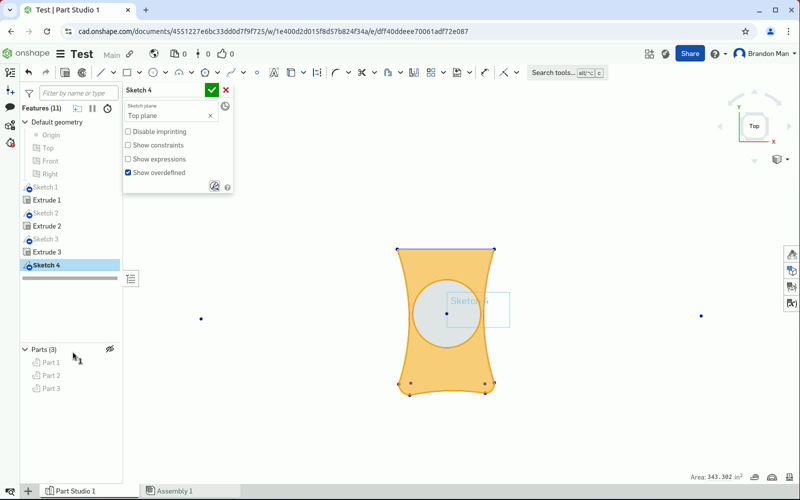
key(shift+y)
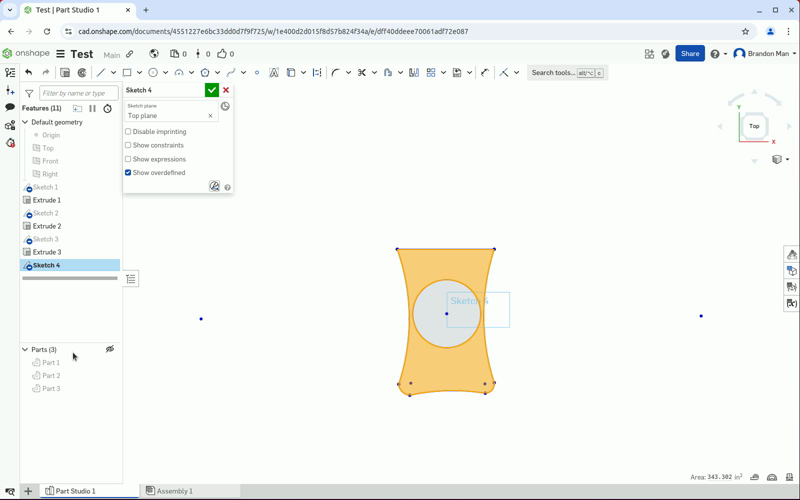
key(shift+e)
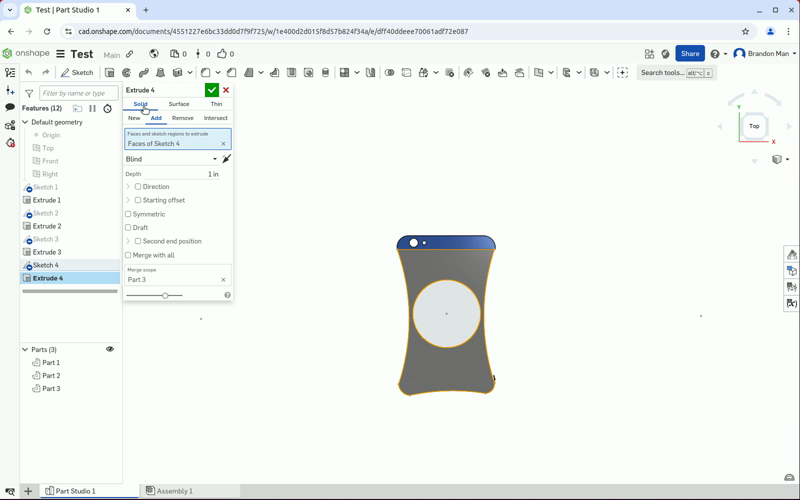
mouse_move(143, 106)
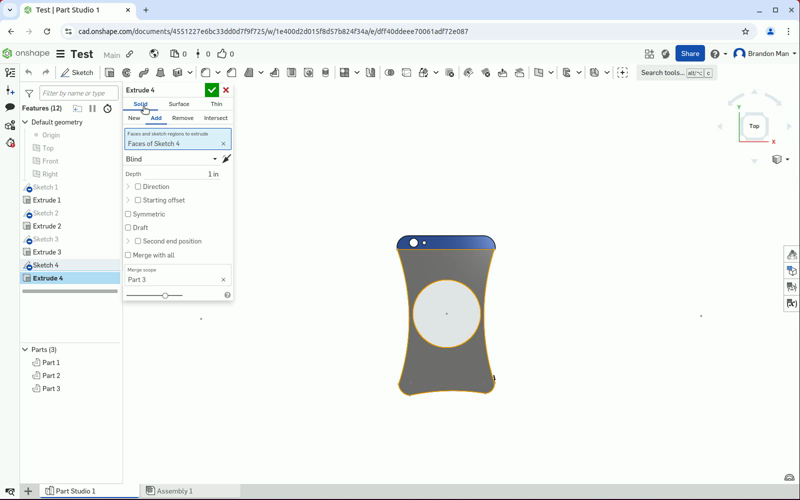
click(143, 106)
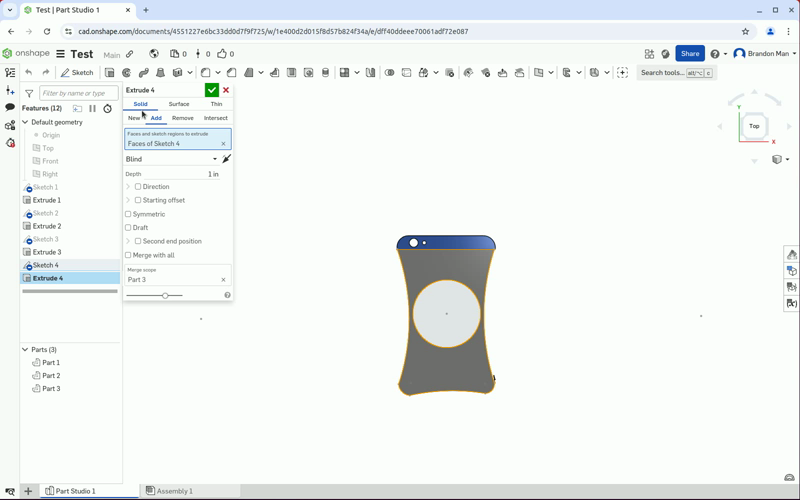
mouse_move(137, 120)
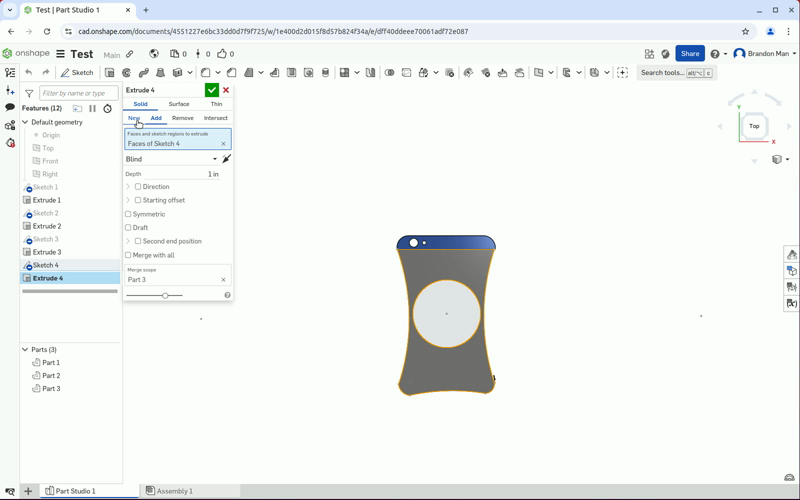
click(137, 120)
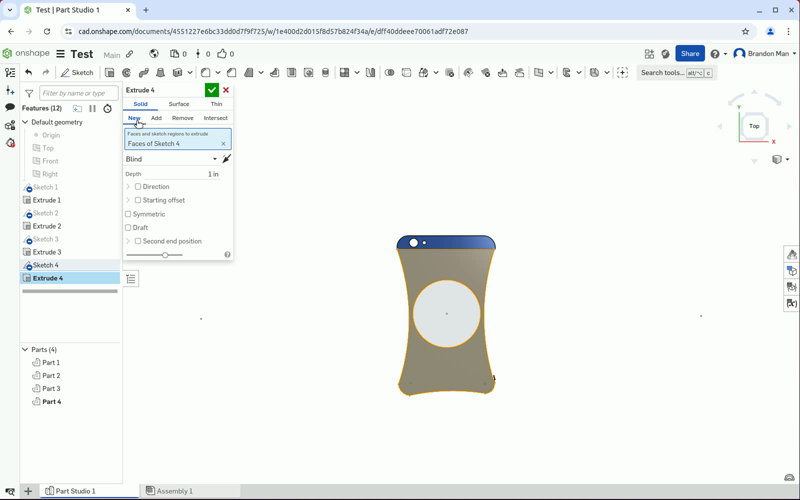
key(tab, 4)
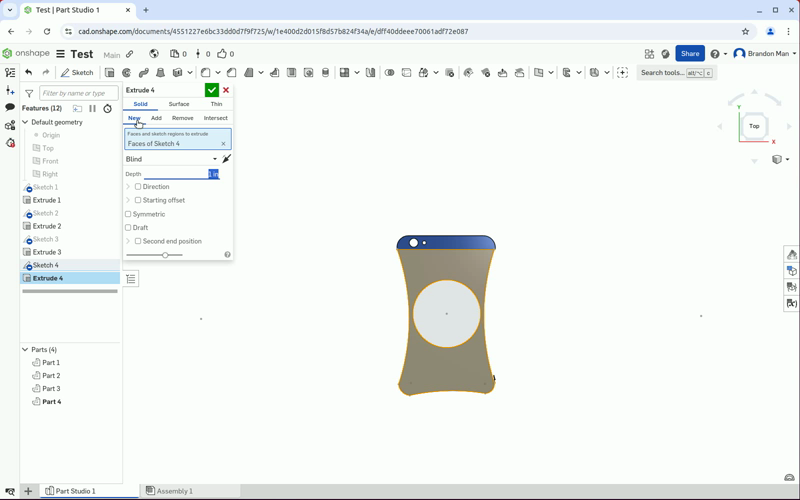
text(8.184)
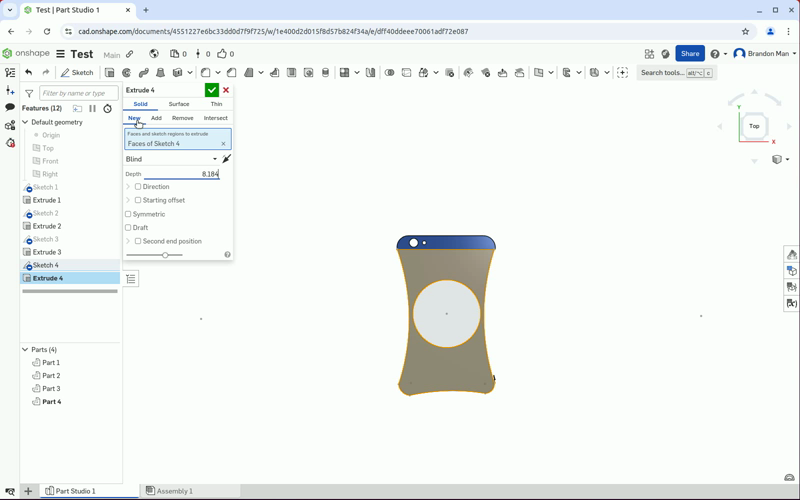
key(enter)
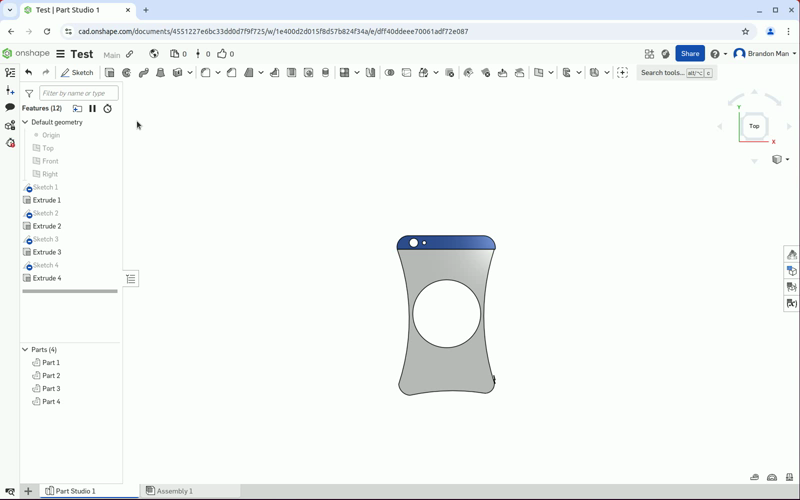
key(shift+h)
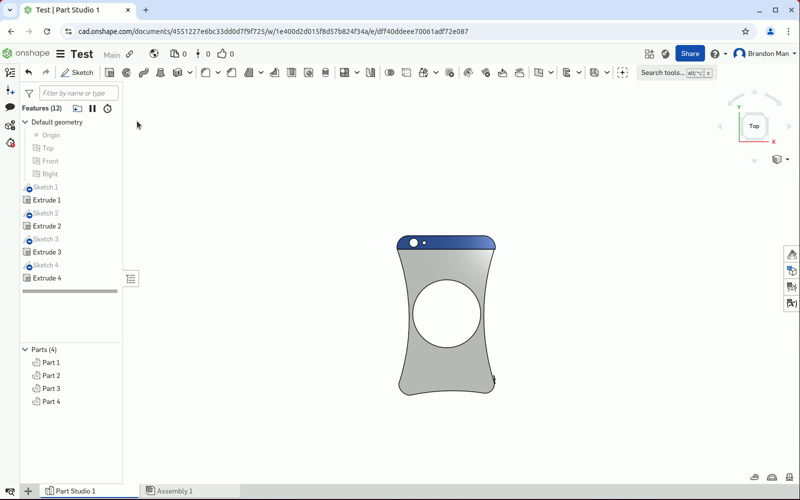
key(shift+h)
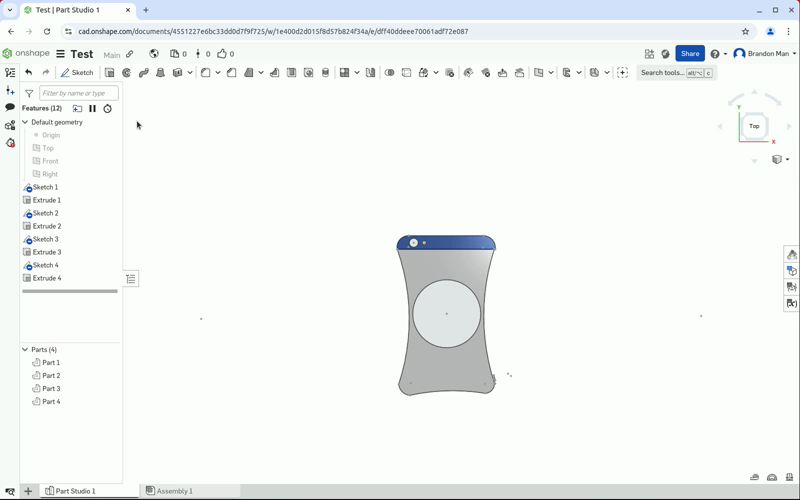
key(shift+7)
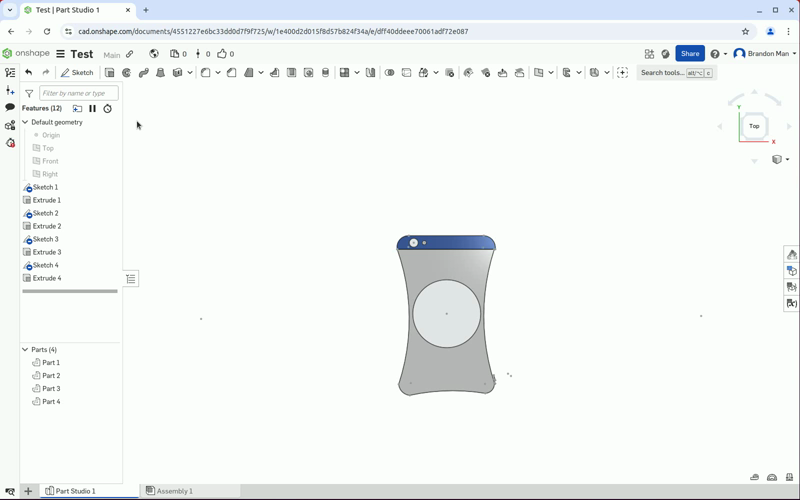
key(up, 3)
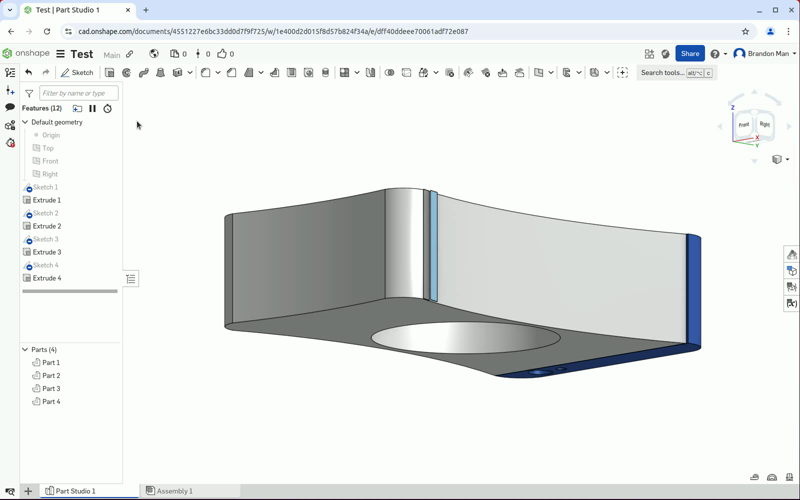
key(left, 3)
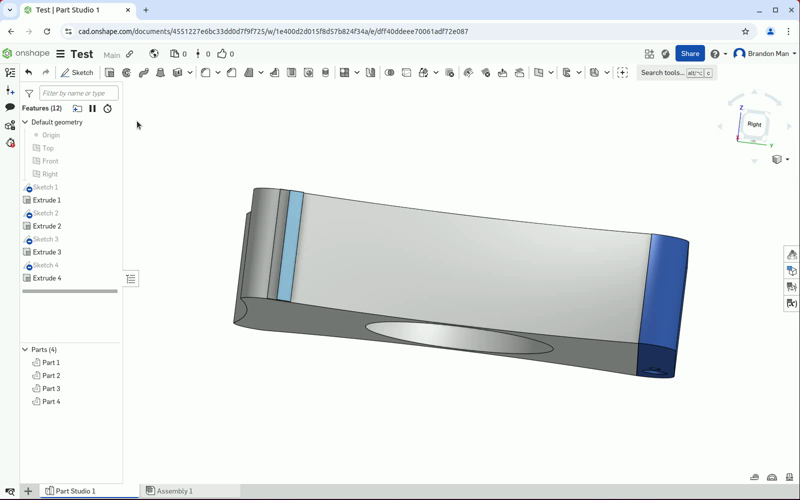
key(right, 3)
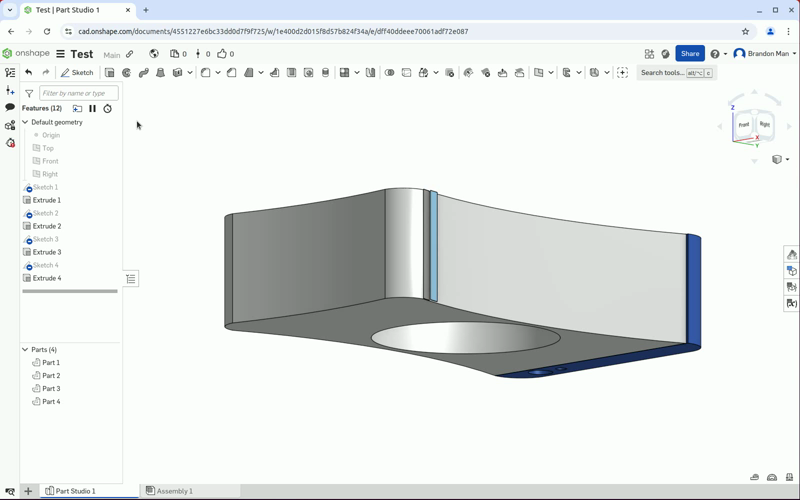
key(down, 3)
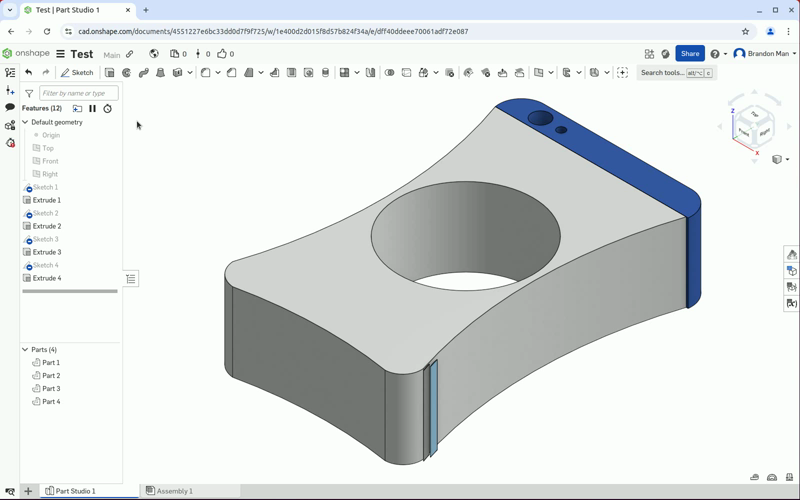
mouse_move(73, 189)
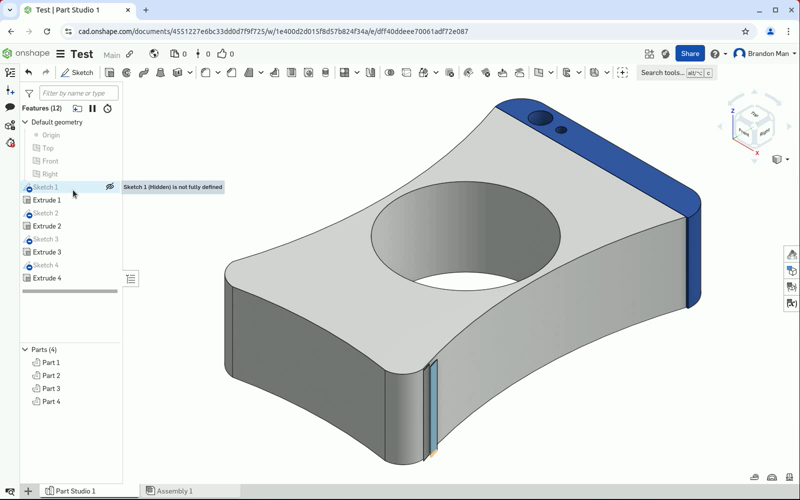
click(73, 189)